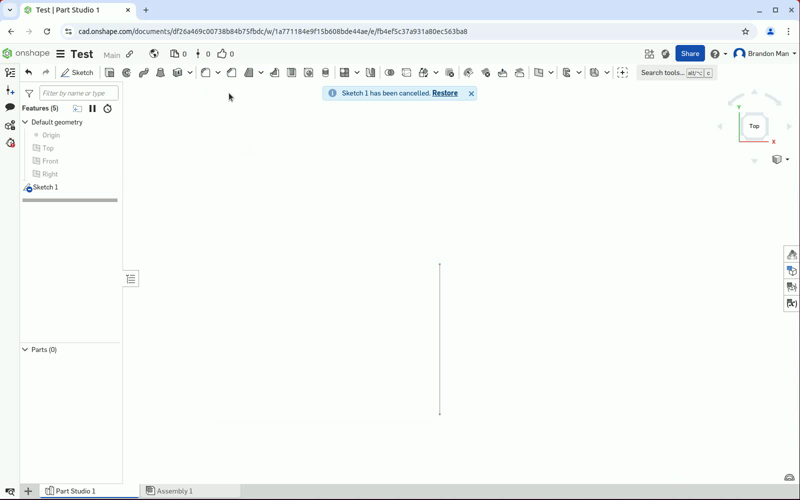
key(shift+h)
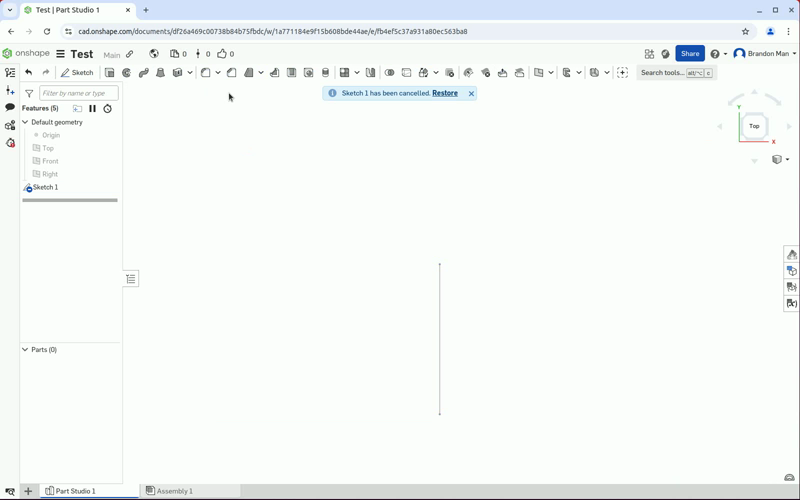
key(shift+s)
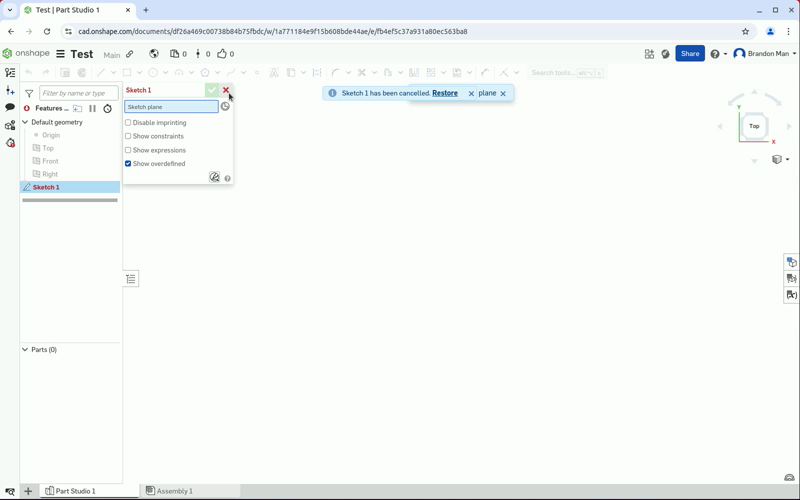
mouse_move(73, 150)
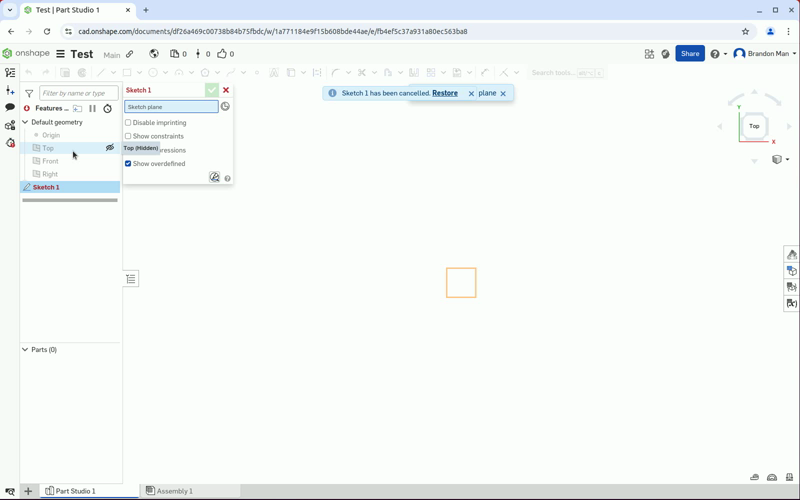
click(73, 150)
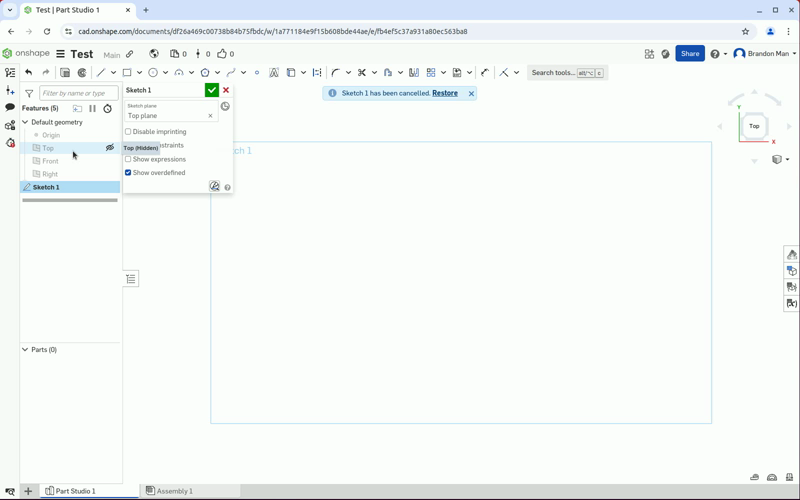
mouse_move(73, 352)
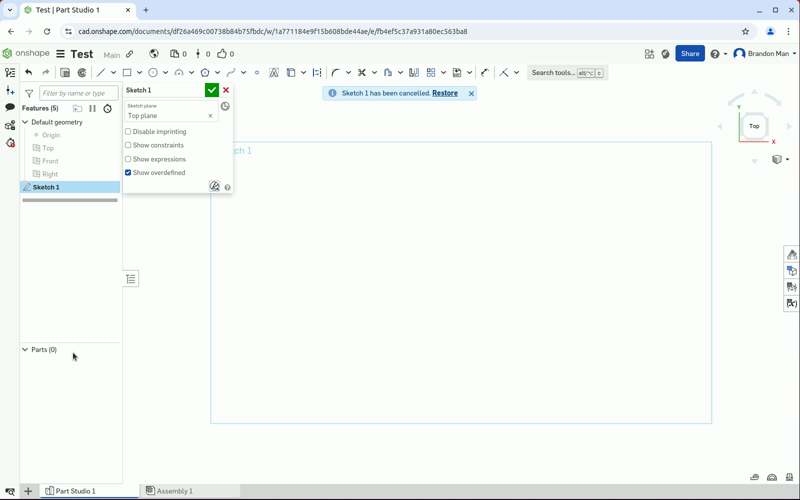
key(y)
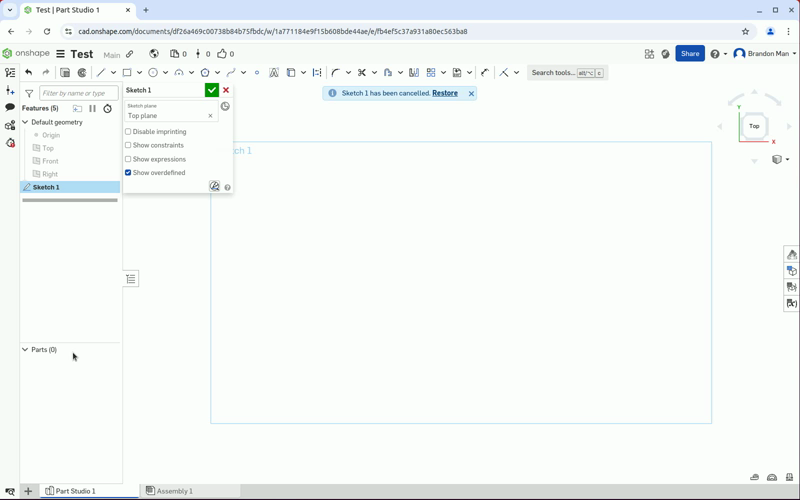
key(l)
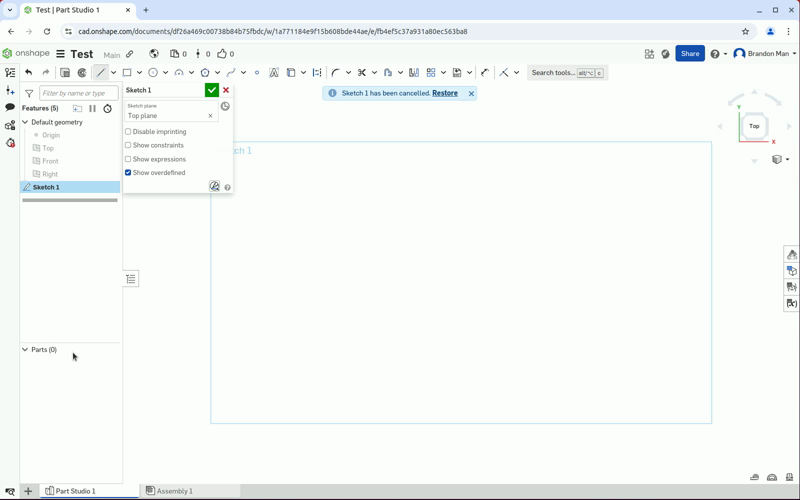
key_down(shift)
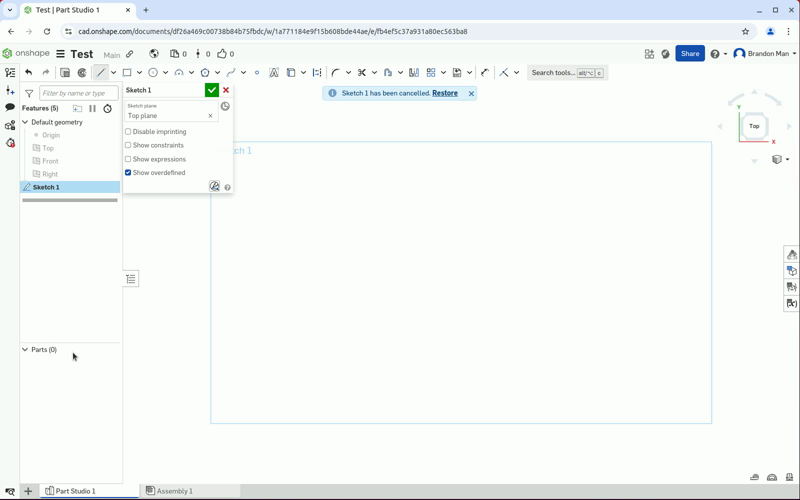
mouse_move(413, 328)
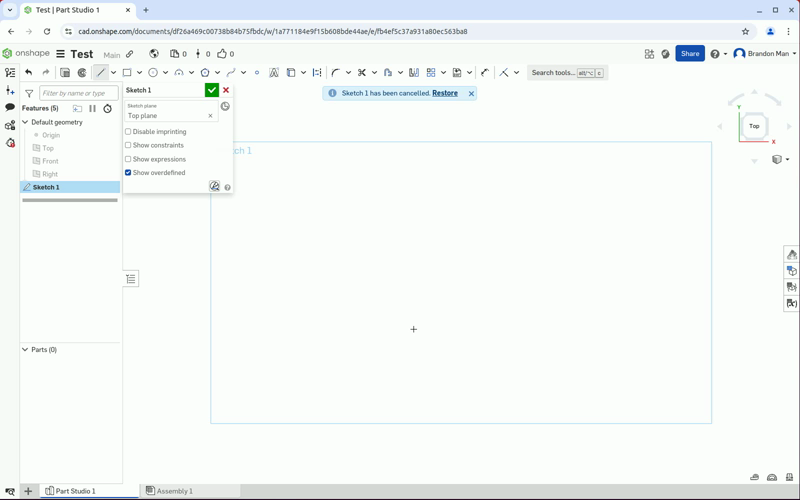
click(413, 328)
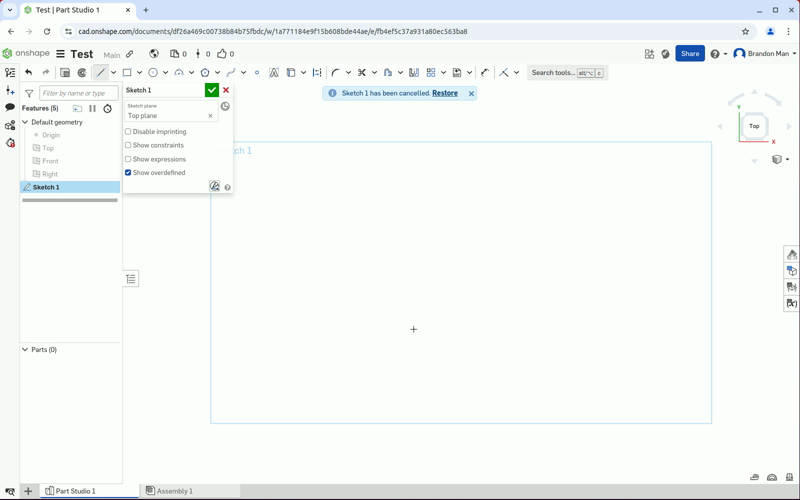
key_up(shift)
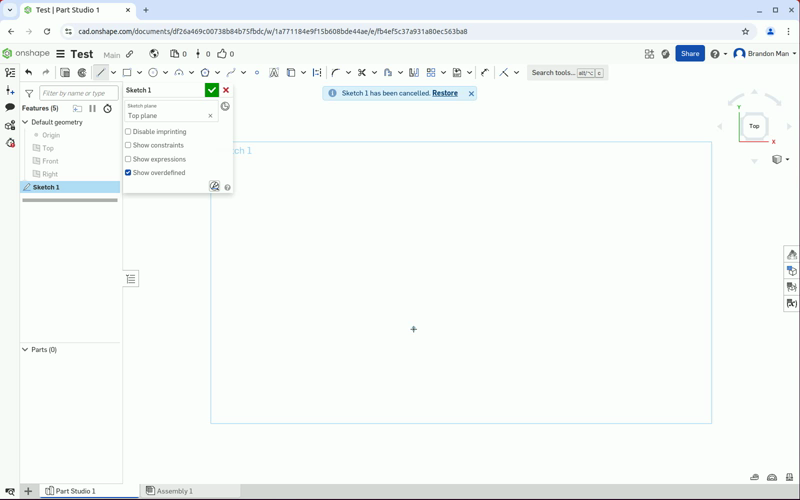
key_down(shift)
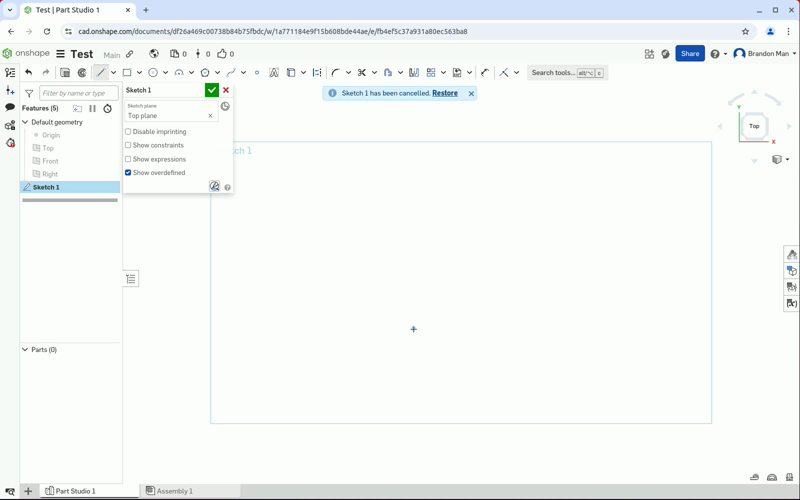
mouse_move(506, 328)
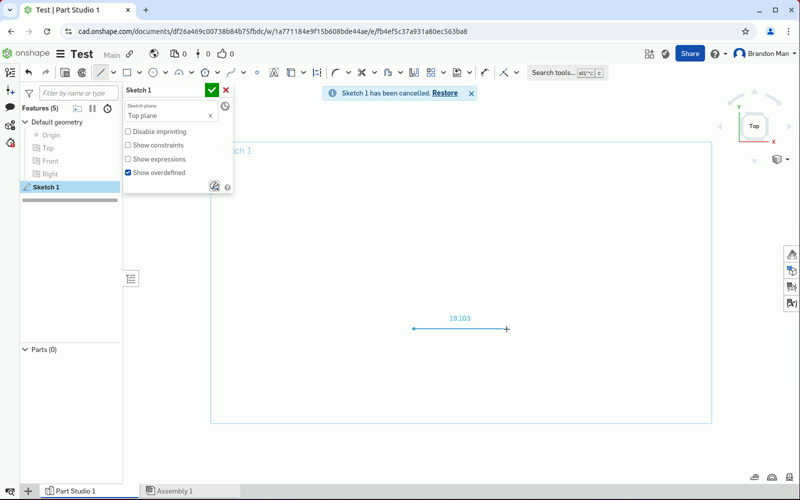
click(506, 328)
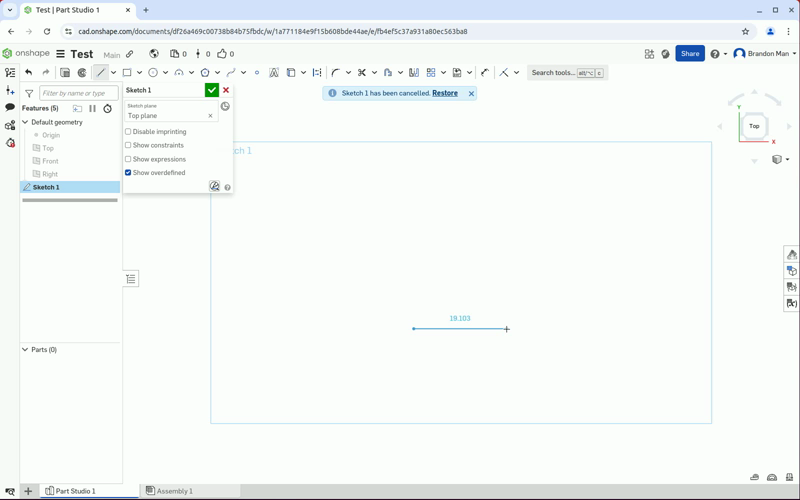
key_up(shift)
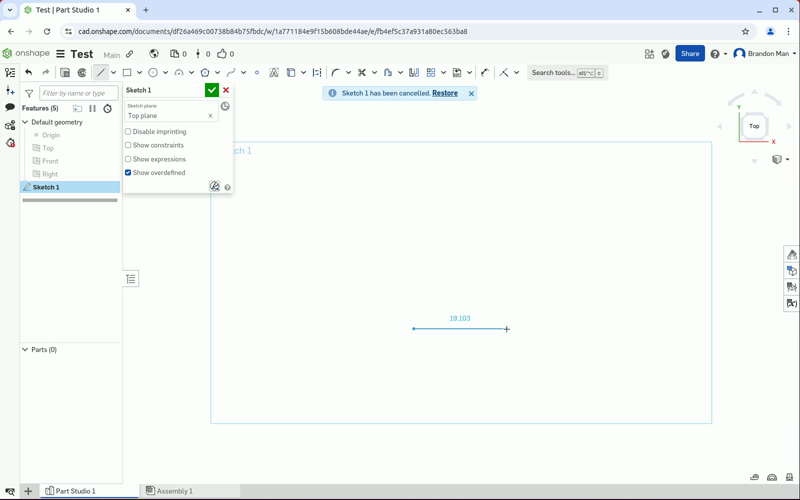
key_down(shift)
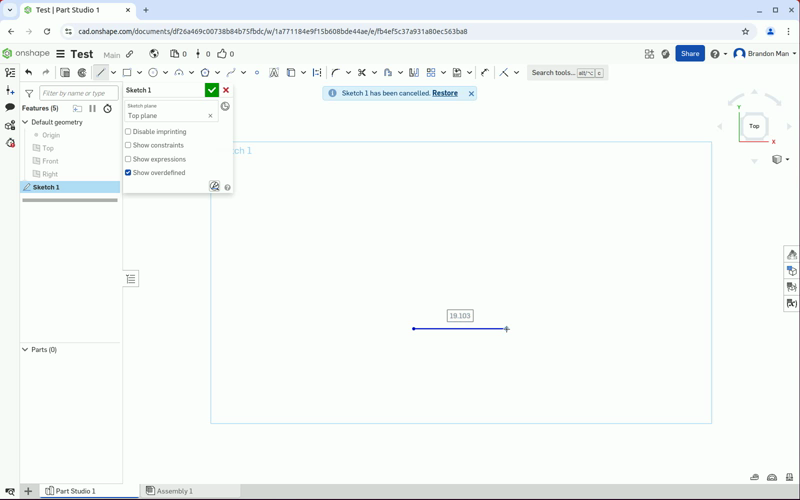
mouse_move(506, 237)
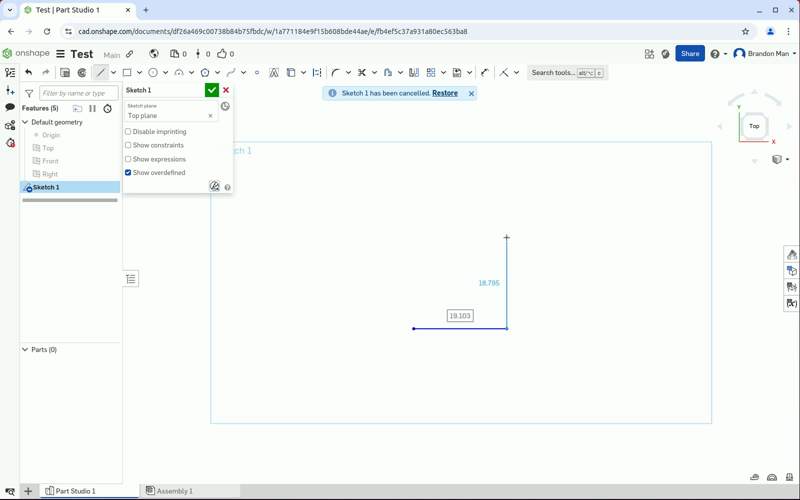
click(506, 237)
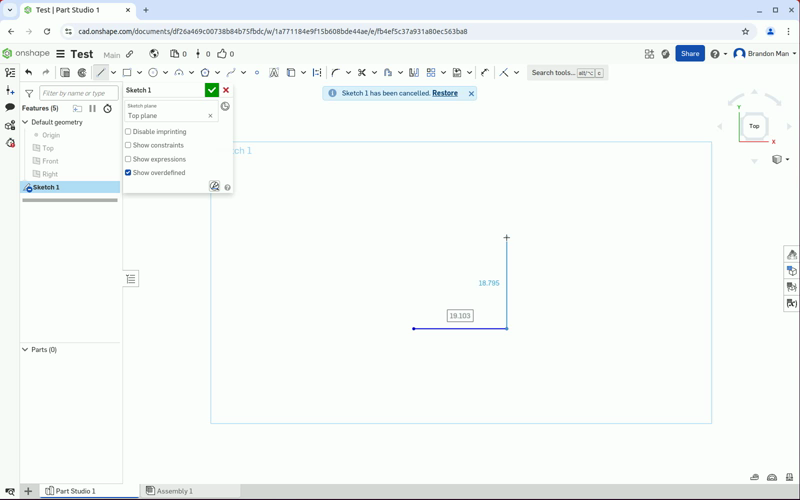
key_up(shift)
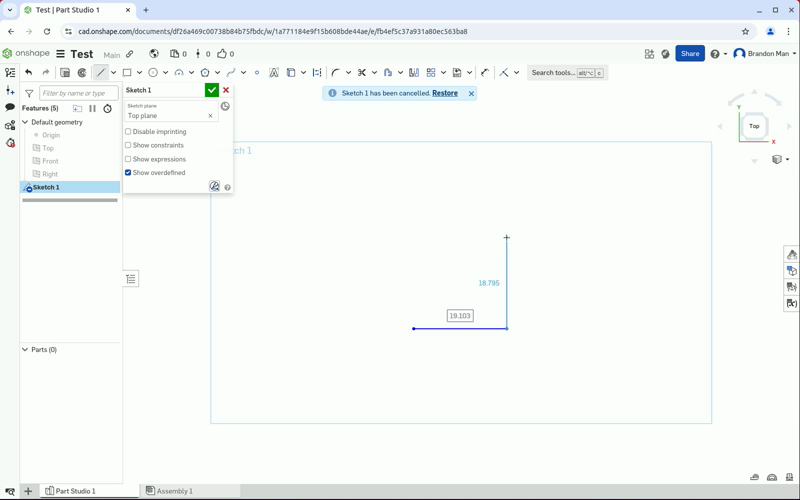
key_down(shift)
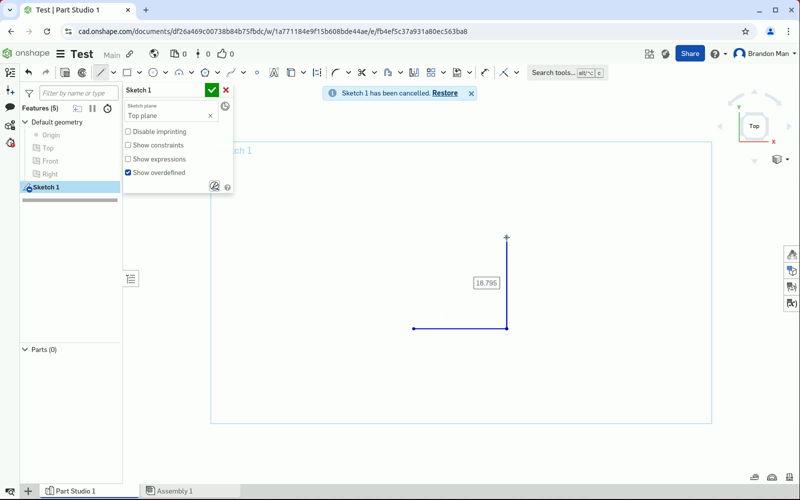
mouse_move(413, 237)
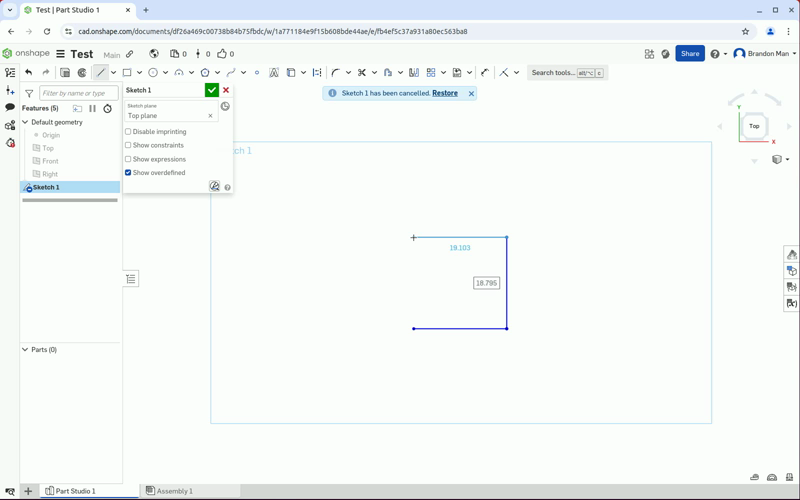
click(413, 237)
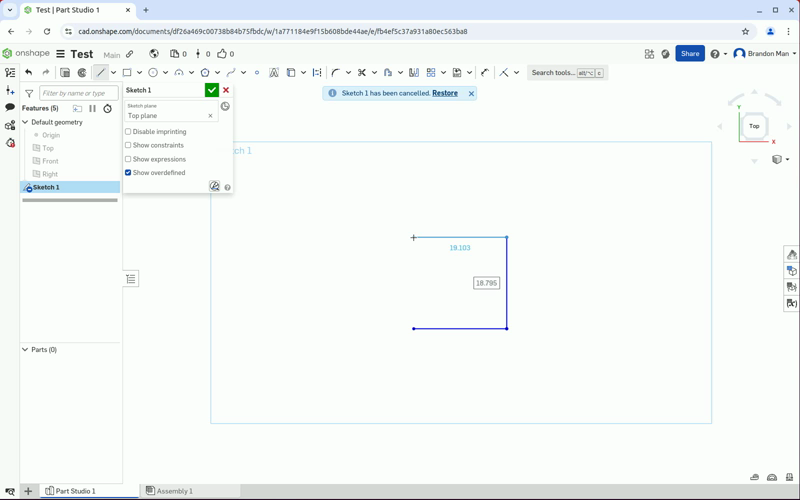
key_up(shift)
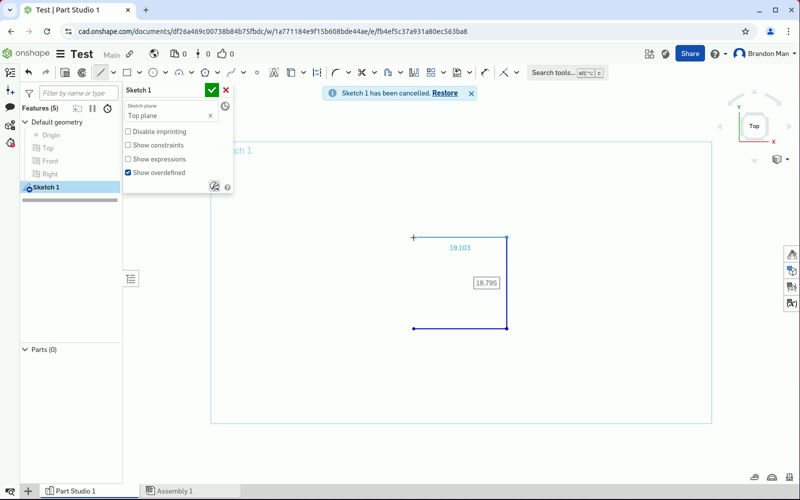
key_down(shift)
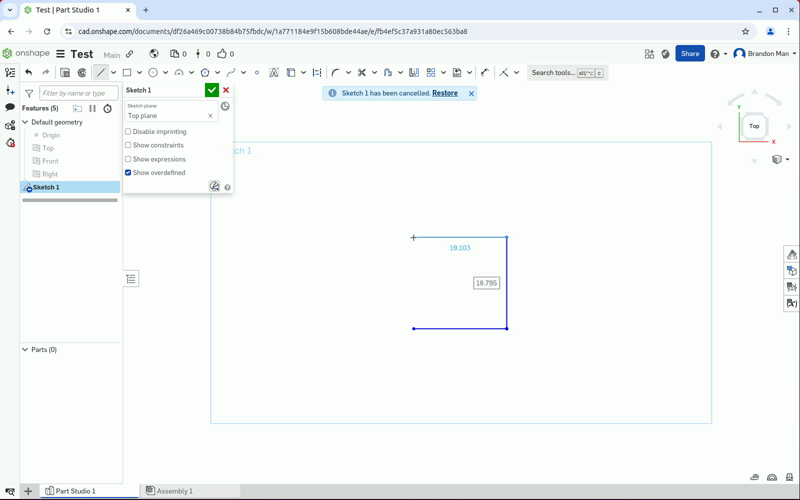
mouse_move(413, 328)
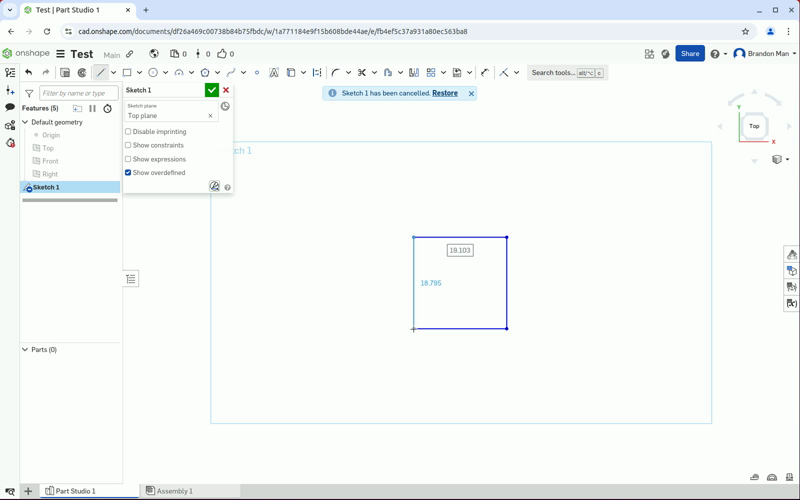
key_up(shift)
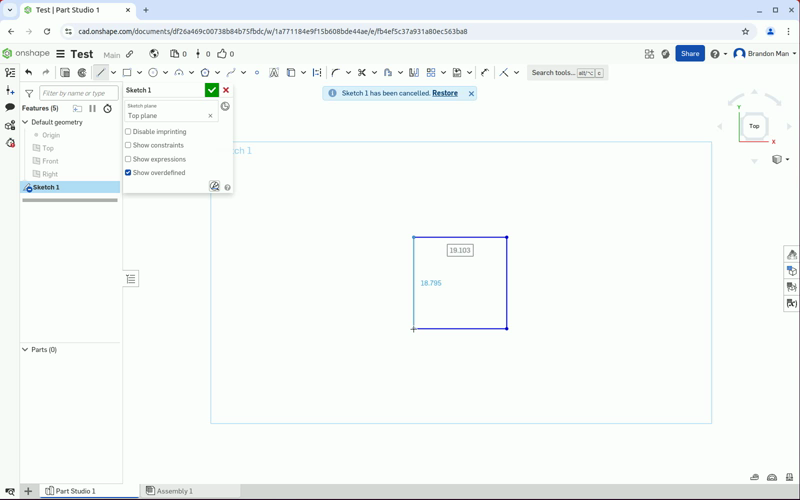
click(413, 328)
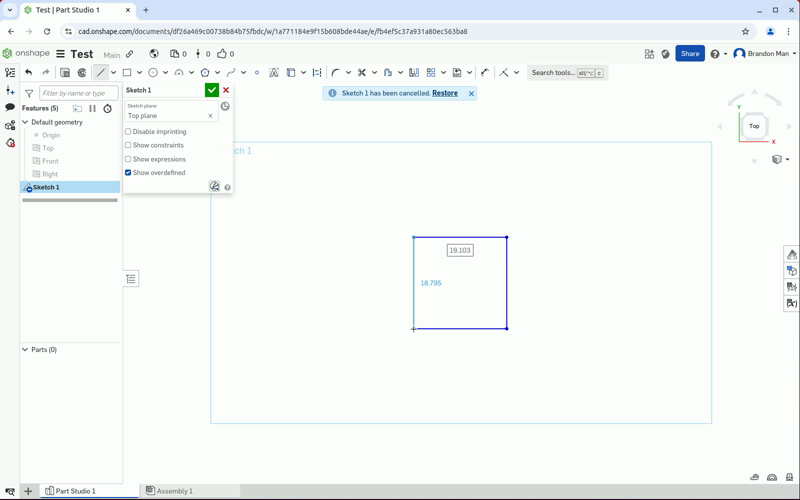
key(esc)
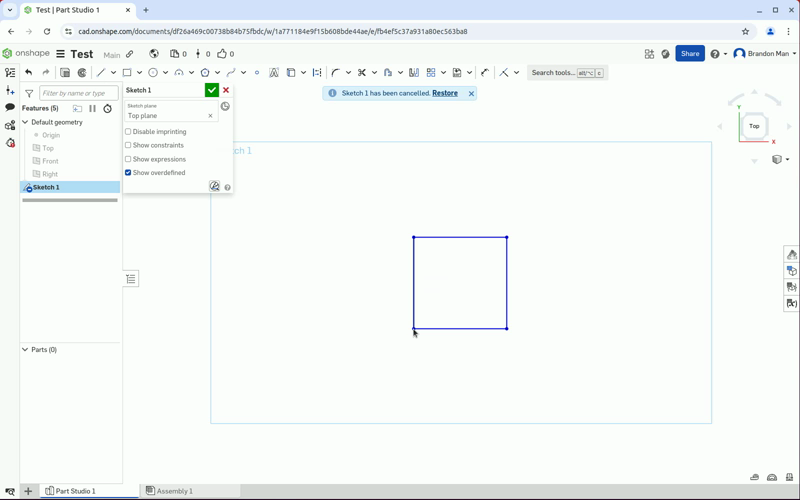
mouse_move(431, 266)
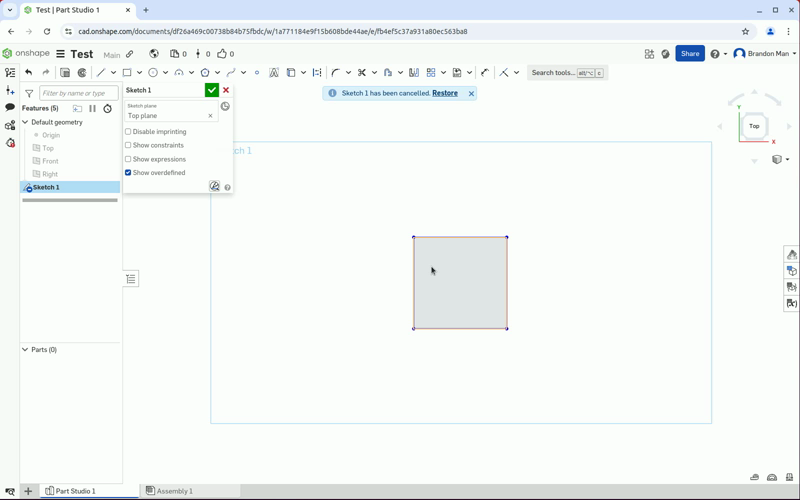
click(431, 266)
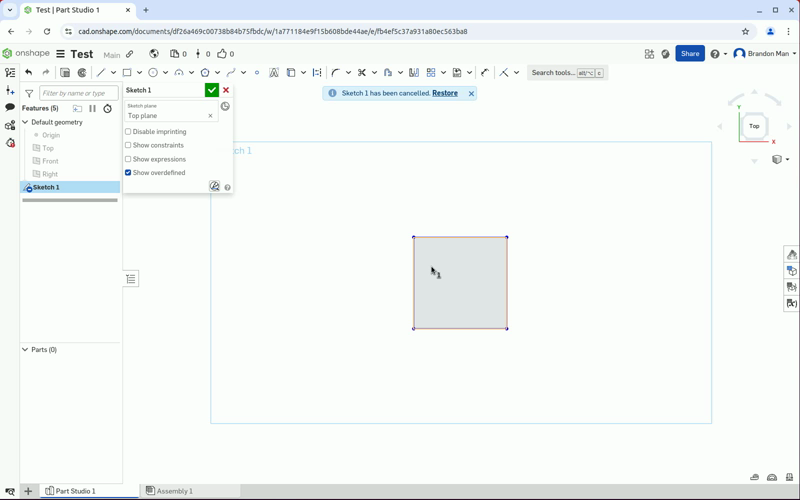
mouse_move(73, 352)
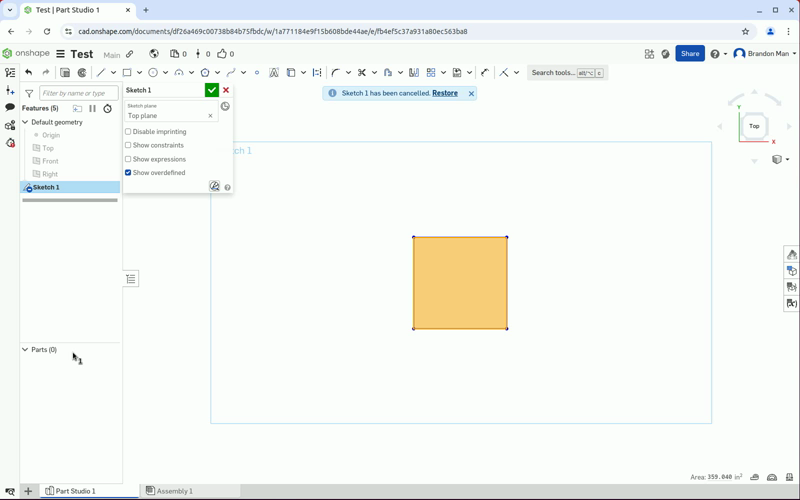
key(shift+y)
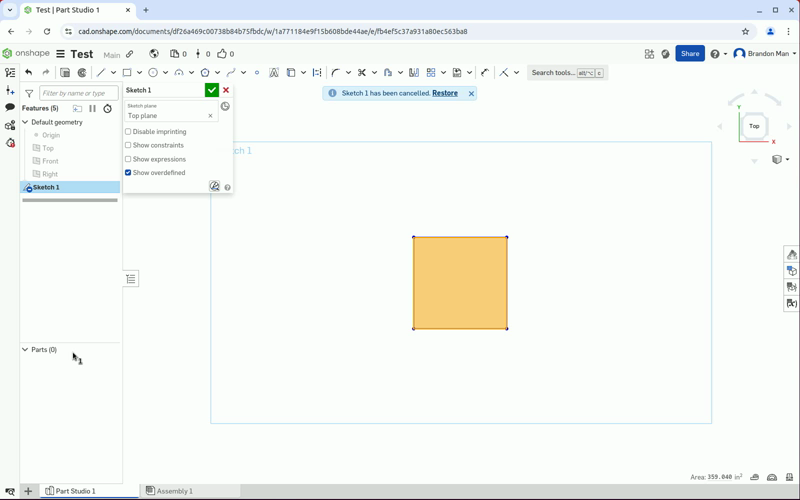
key(shift+e)
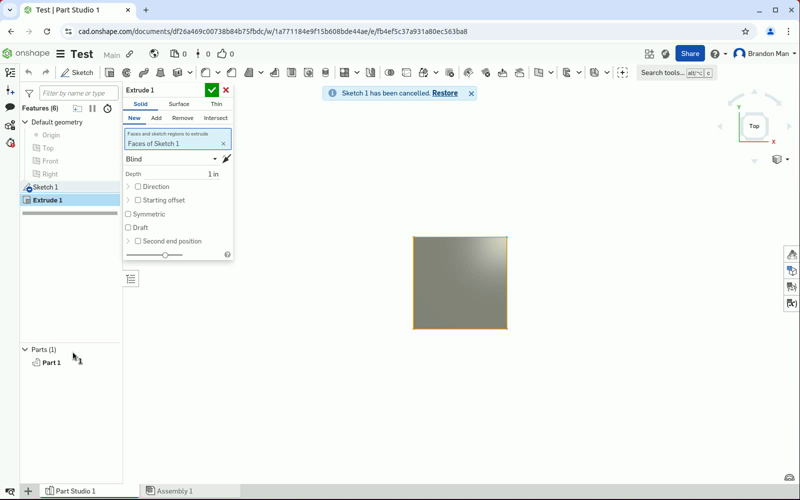
mouse_move(143, 106)
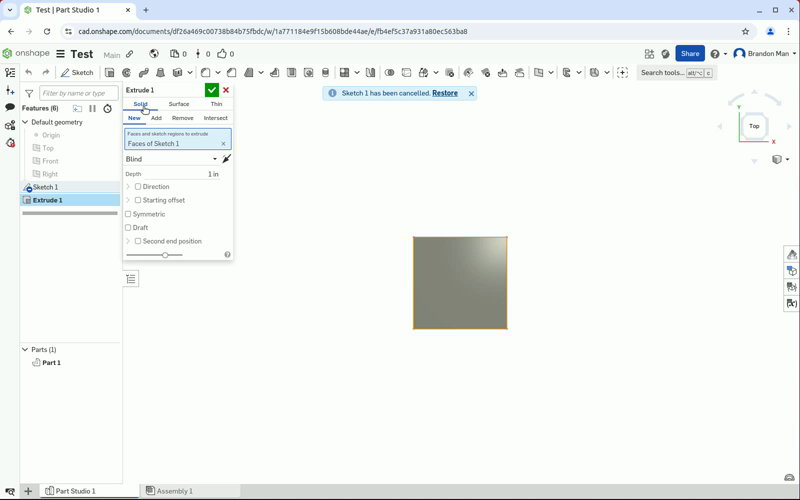
click(143, 106)
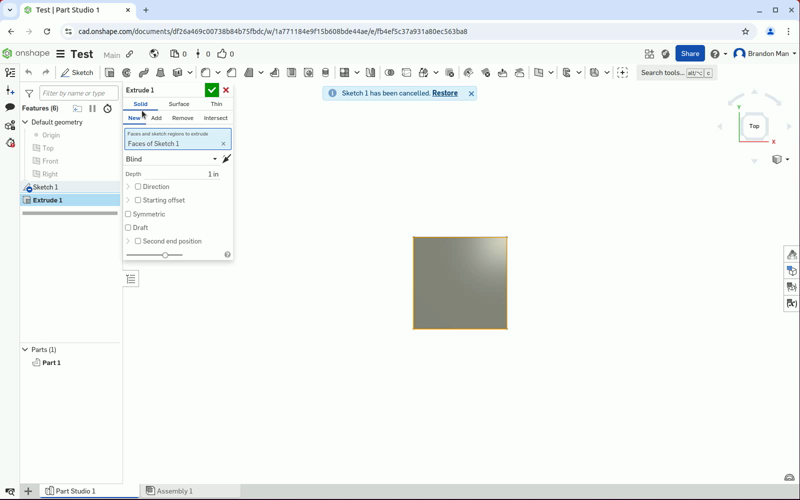
mouse_move(137, 120)
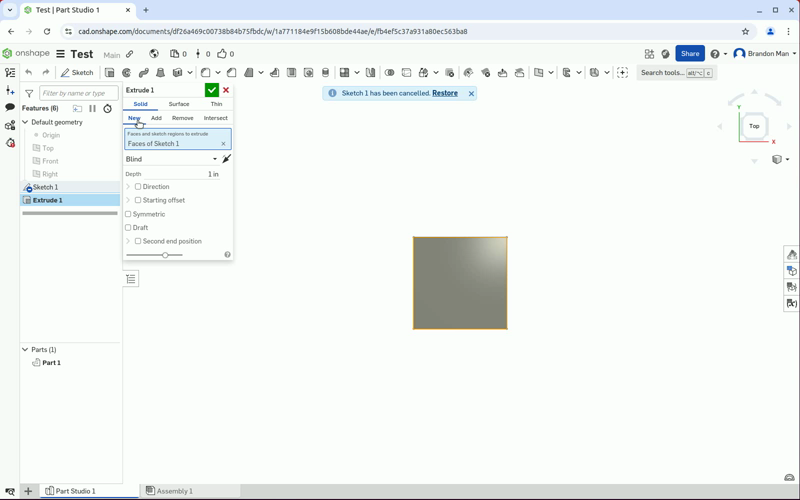
click(137, 120)
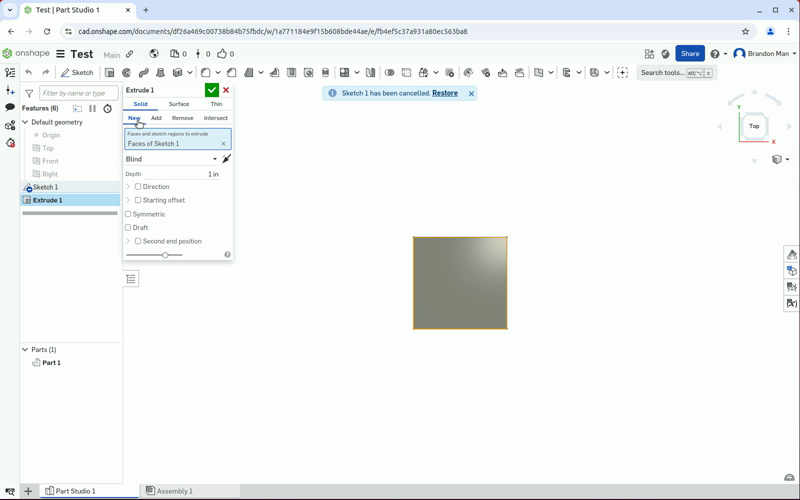
key(tab, 4)
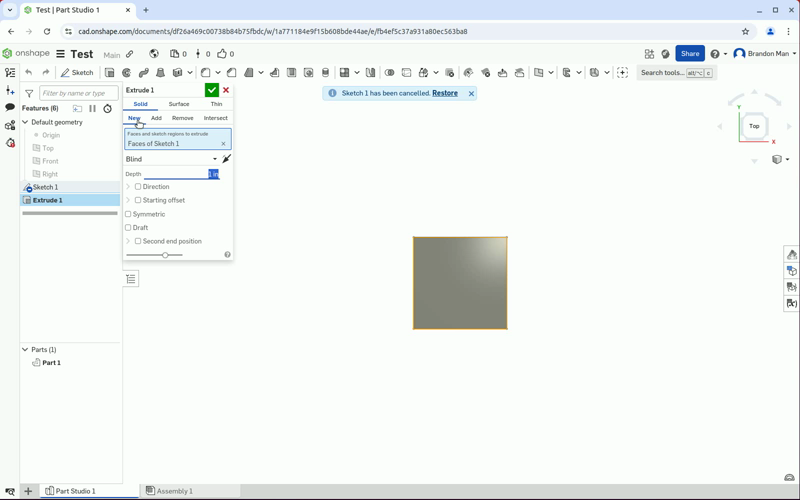
text(12.758)
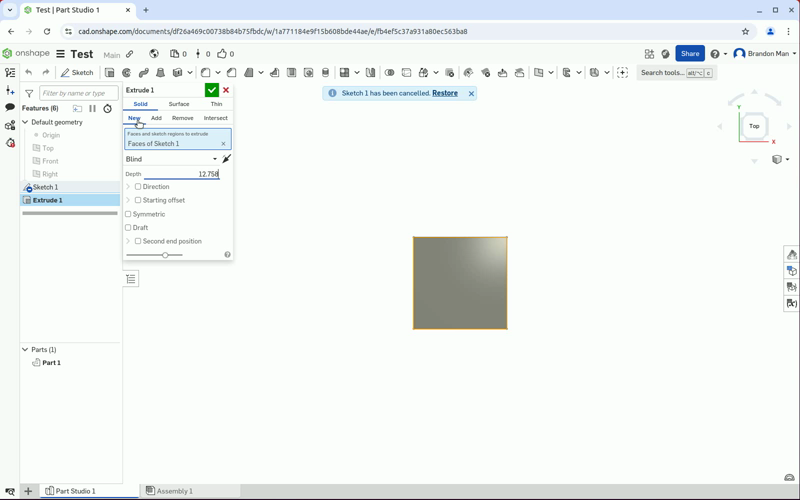
key(enter)
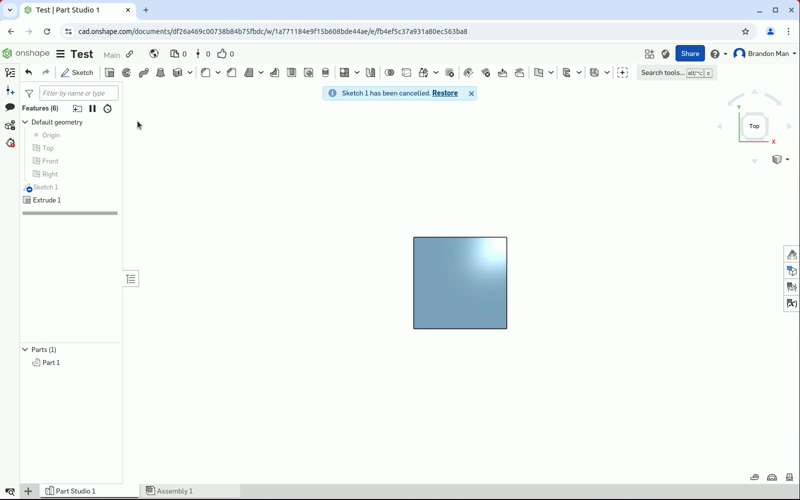
key(shift+h)
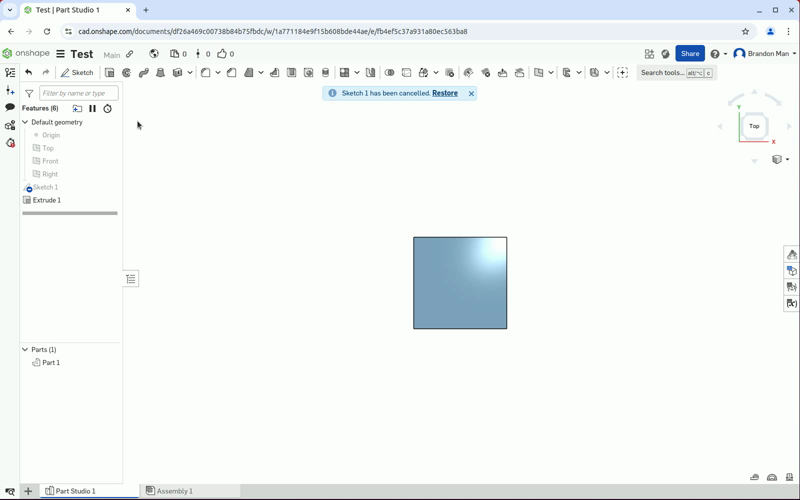
key(shift+h)
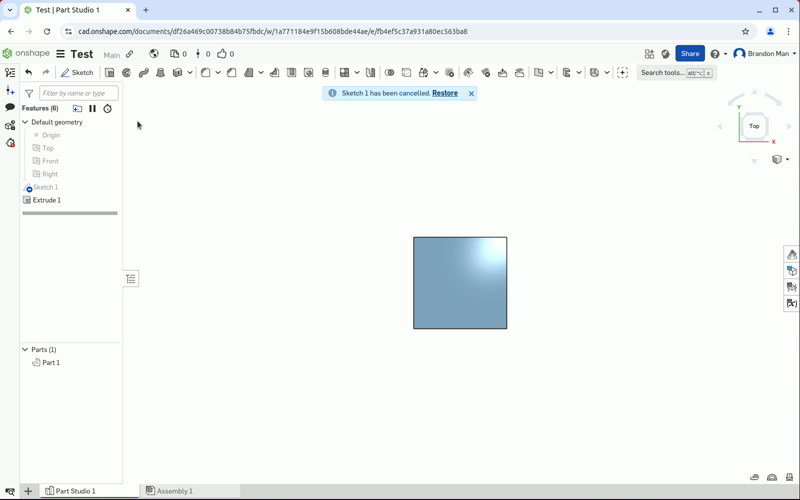
mouse_move(73, 189)
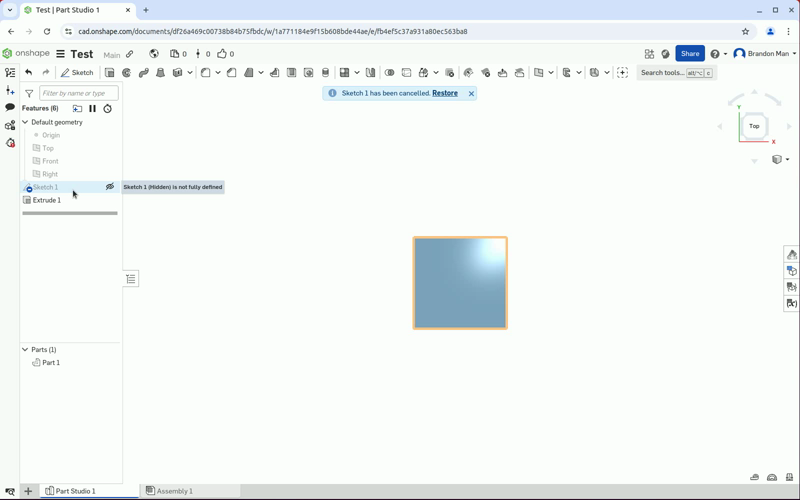
click(73, 189)
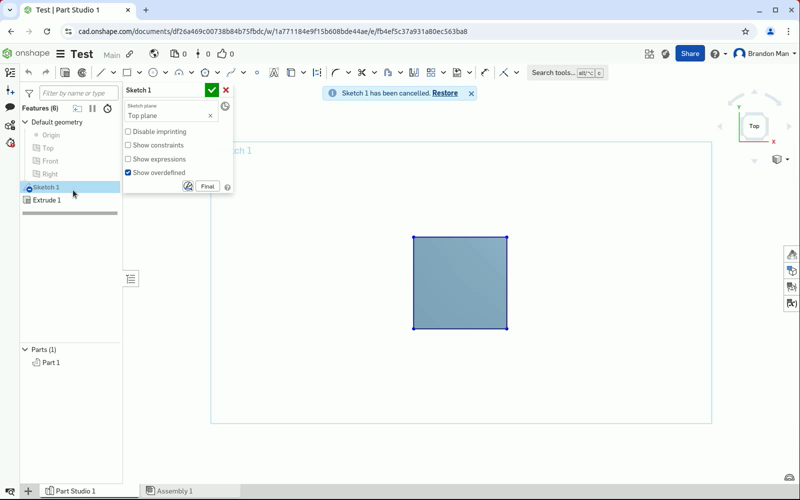
mouse_move(229, 92)
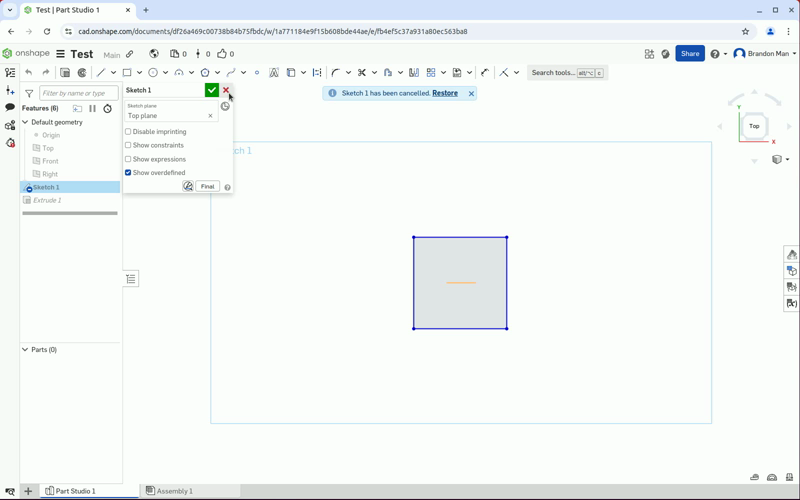
click(229, 92)
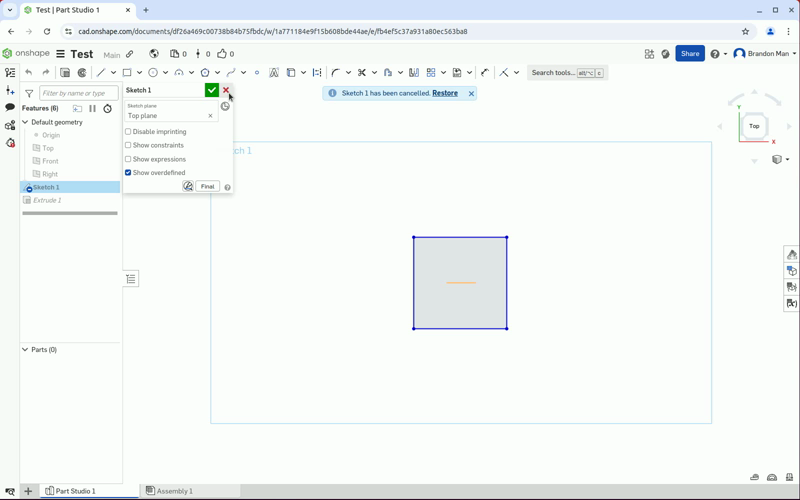
key(shift+s)
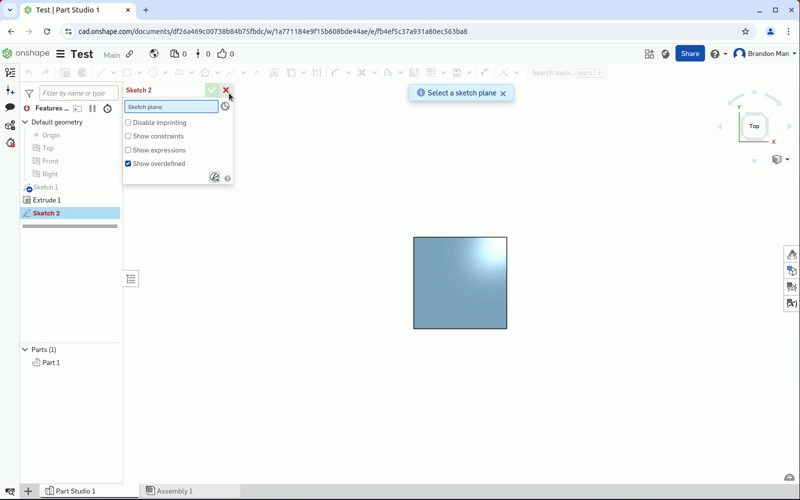
mouse_move(73, 150)
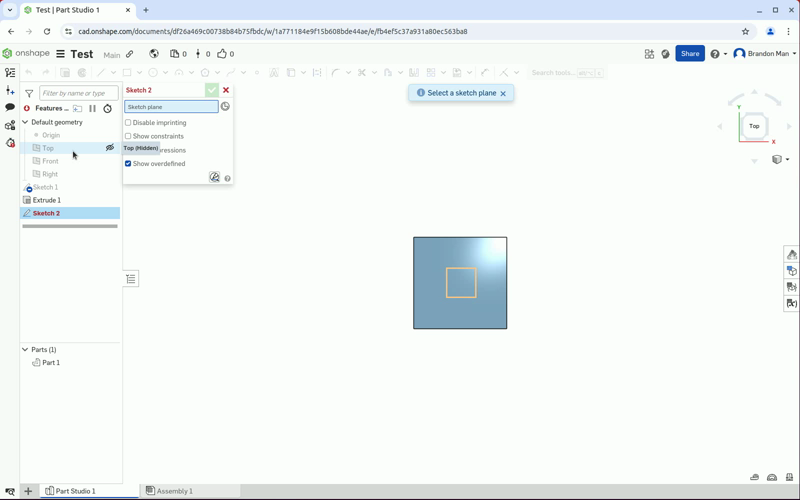
click(73, 150)
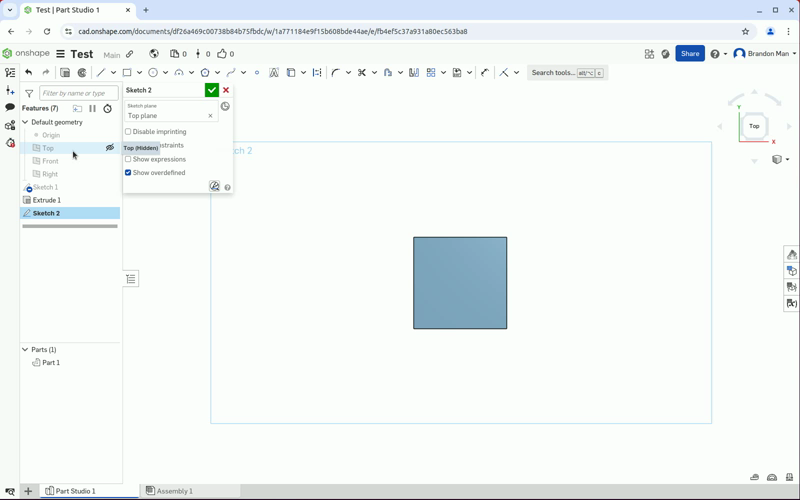
mouse_move(73, 352)
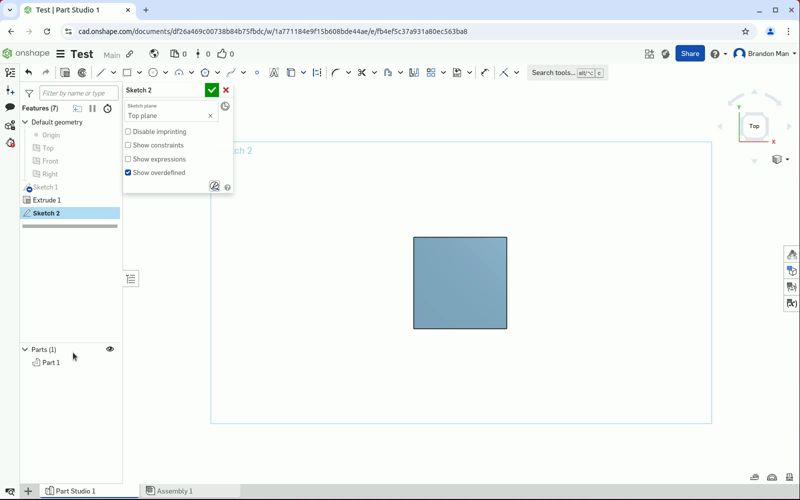
key(y)
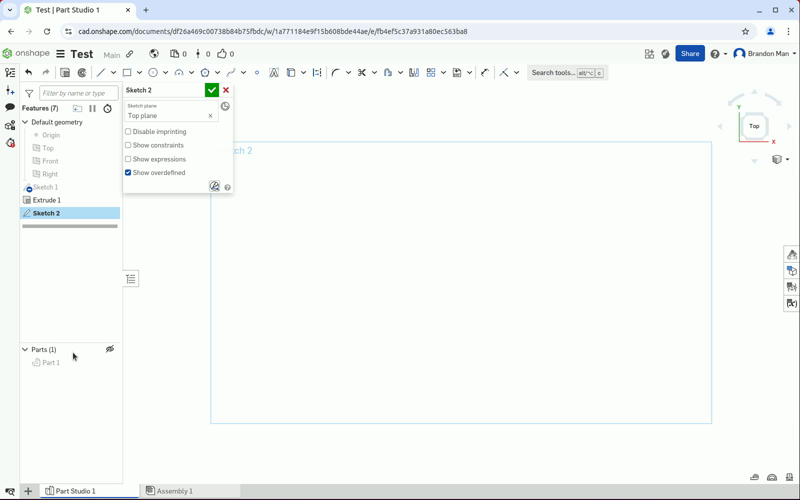
key(c)
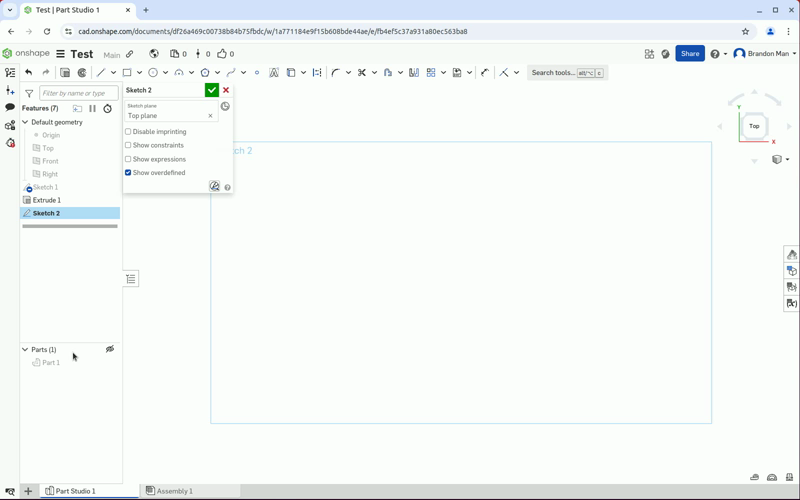
key_down(shift)
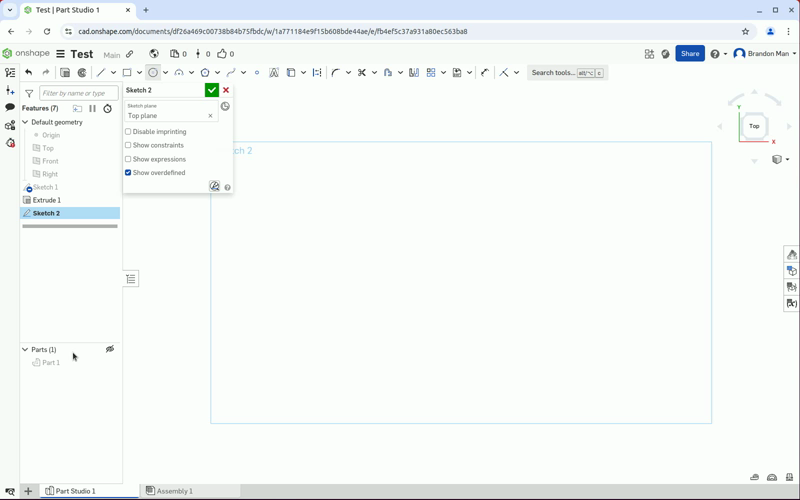
mouse_move(460, 282)
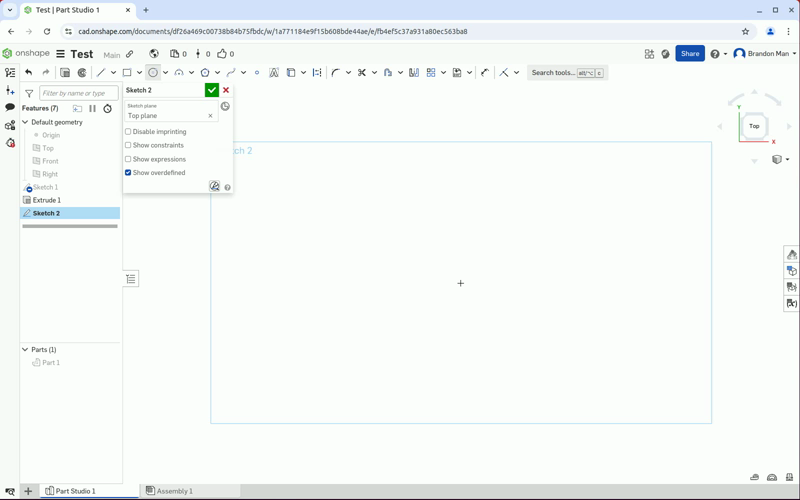
click(460, 282)
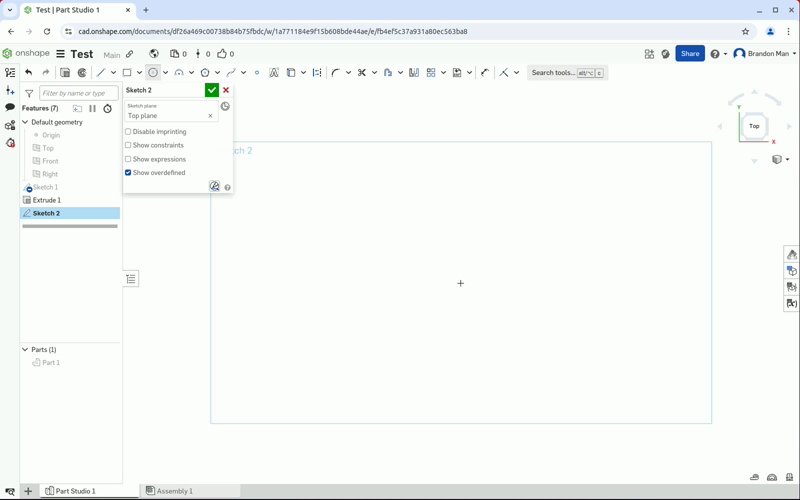
key_up(shift)
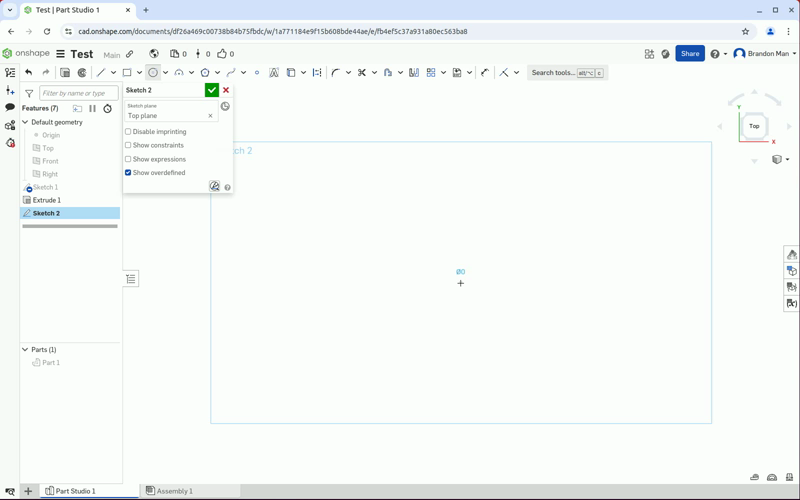
mouse_move(492, 282)
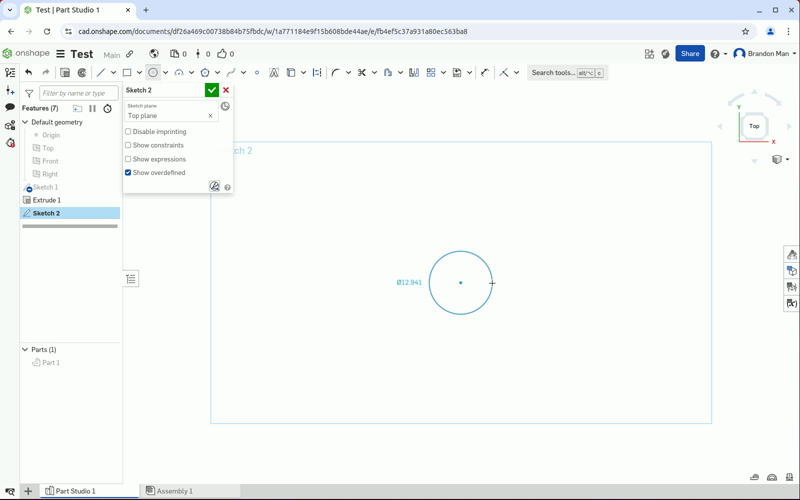
click(492, 282)
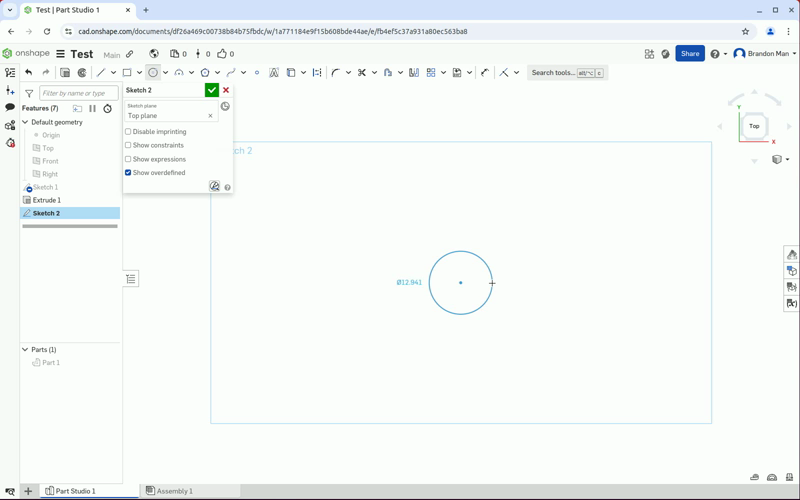
key(esc)
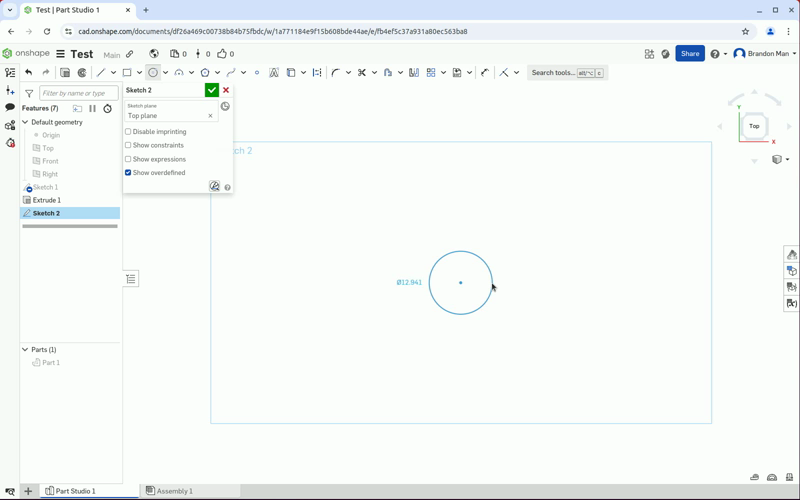
mouse_move(439, 280)
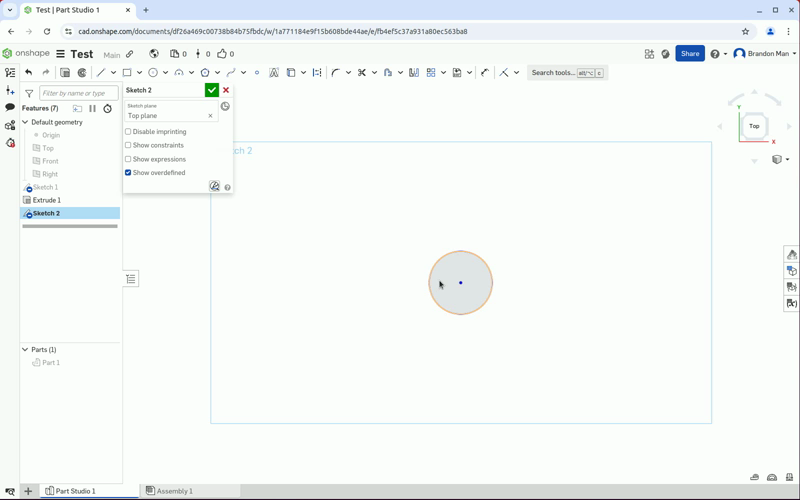
click(439, 280)
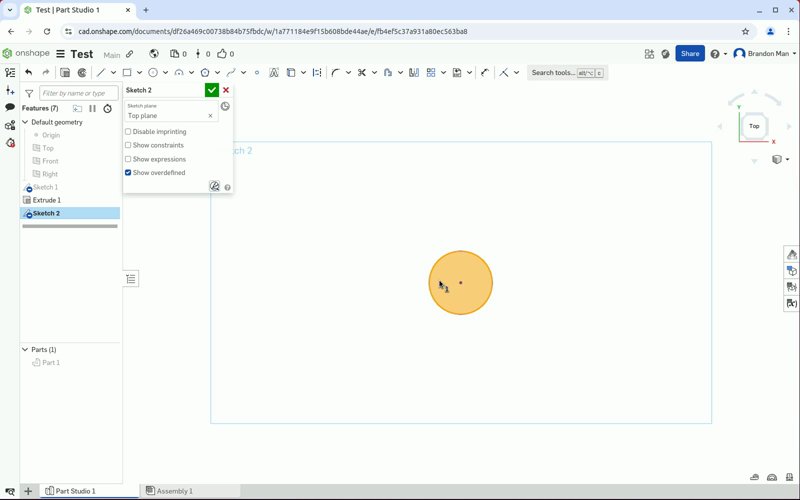
mouse_move(73, 352)
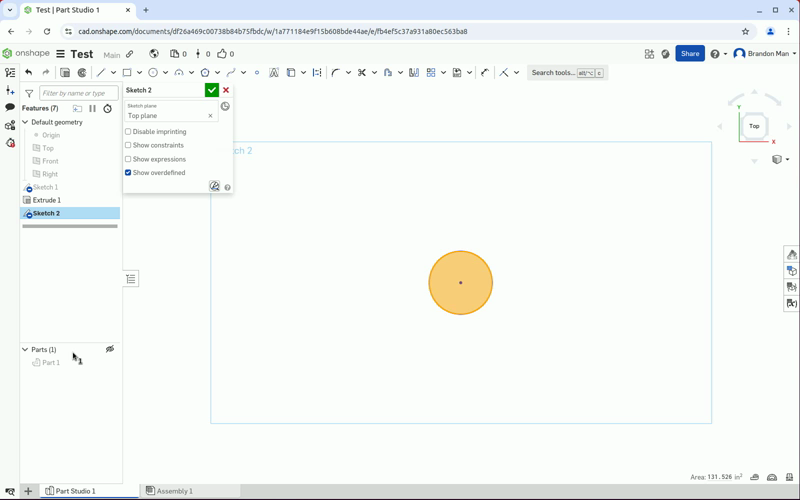
key(shift+y)
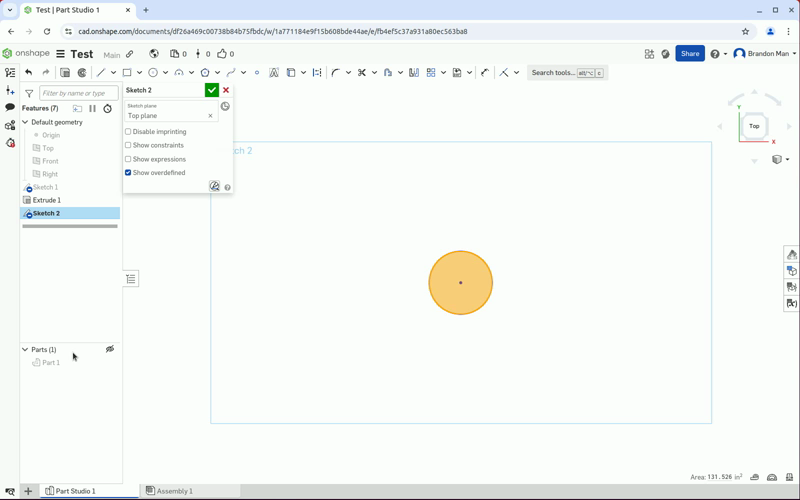
key(shift+e)
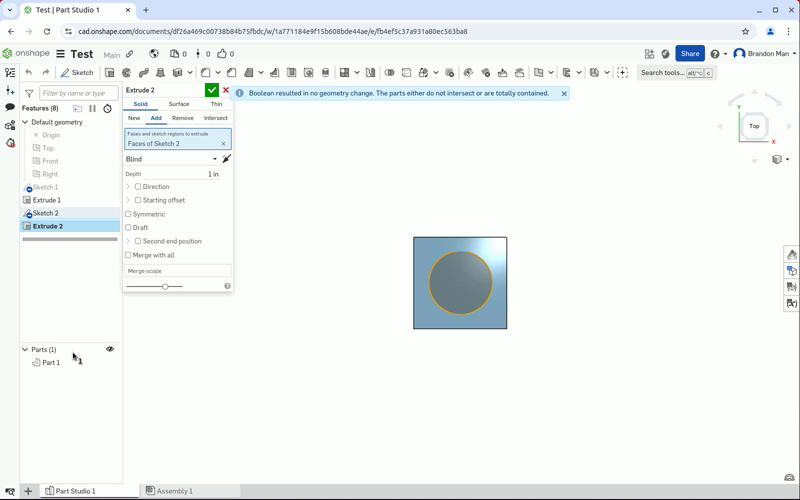
mouse_move(143, 106)
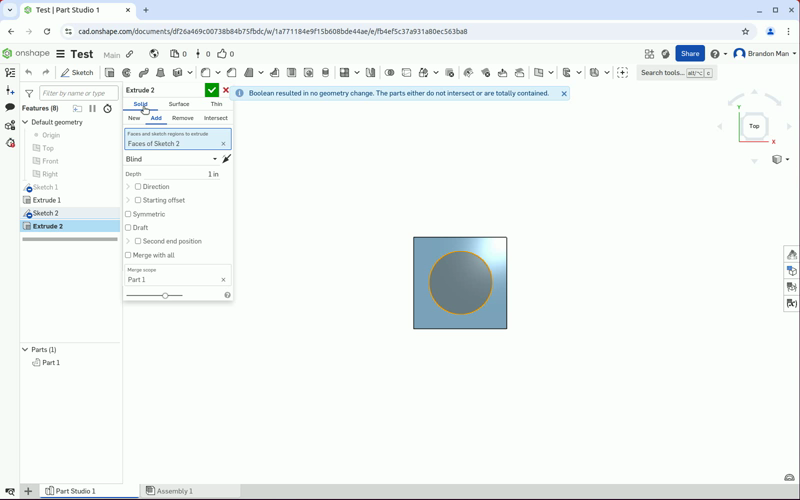
click(143, 106)
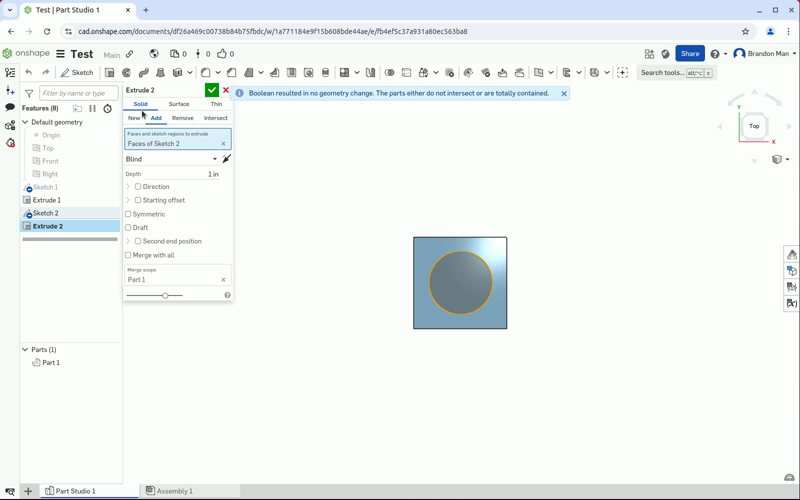
mouse_move(137, 120)
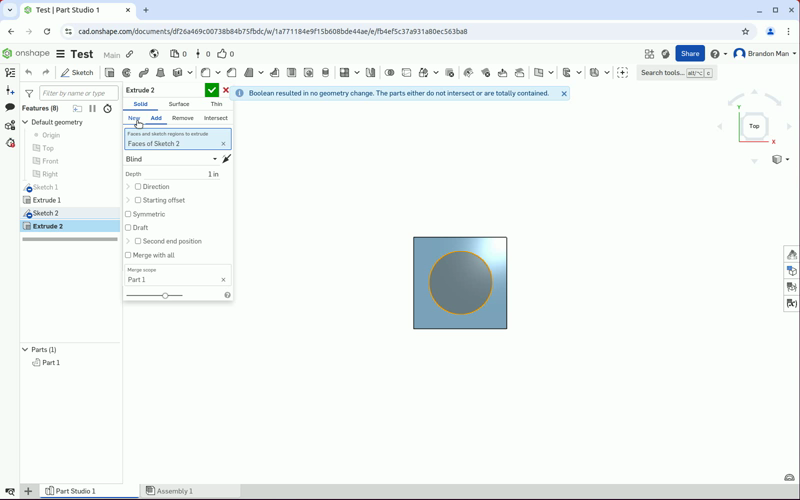
click(137, 120)
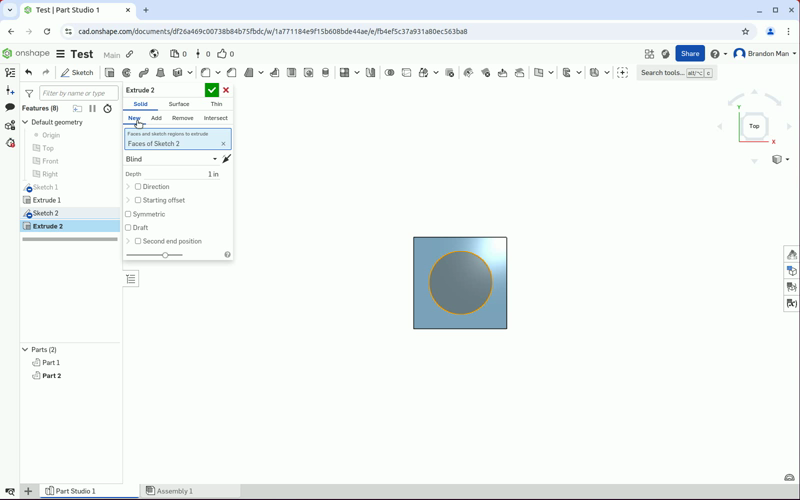
key(tab, 4)
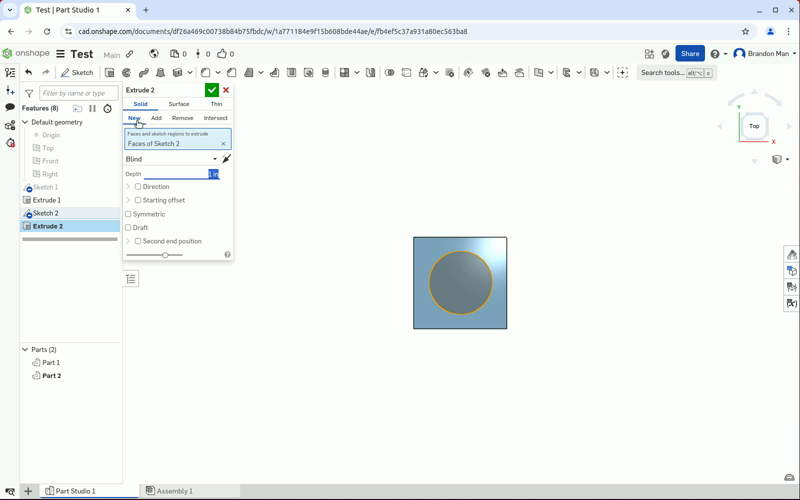
text(23.108)
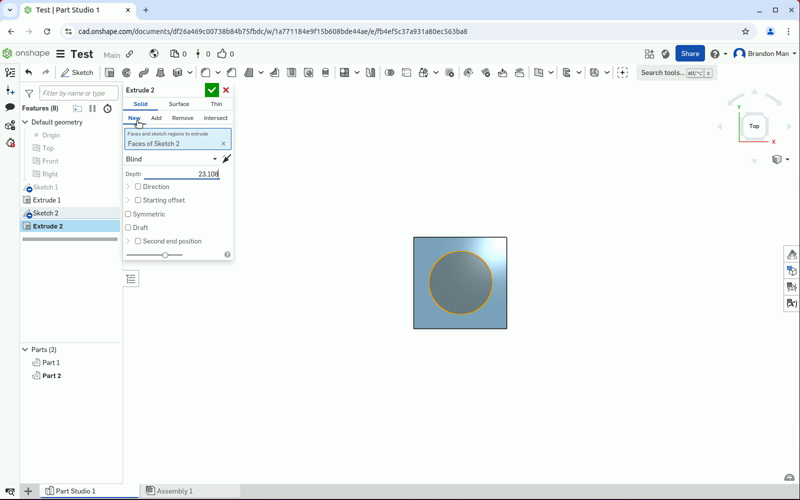
key(tab, 3)
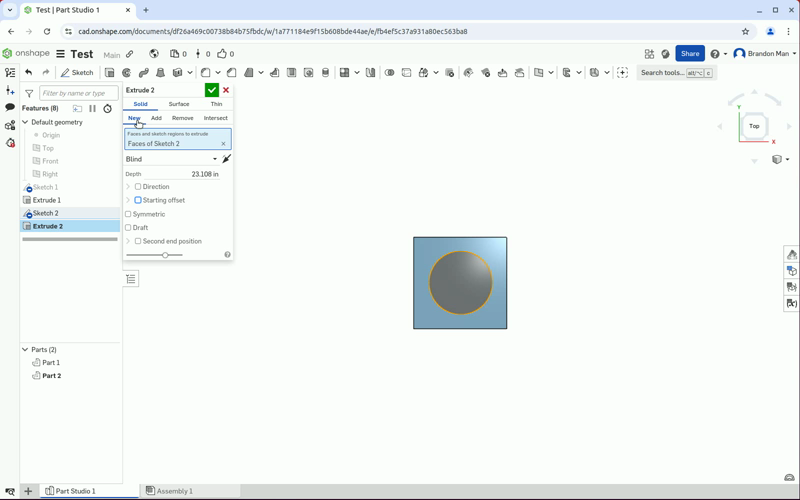
key(tab, 2)
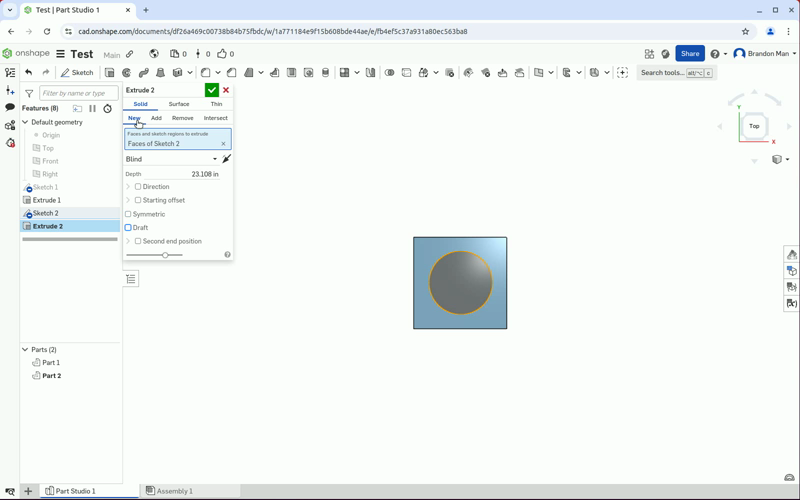
key(space)
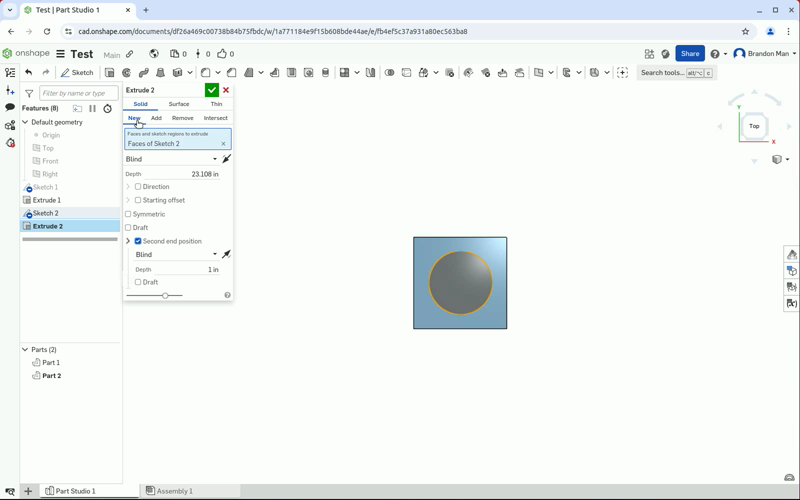
key(tab, 3)
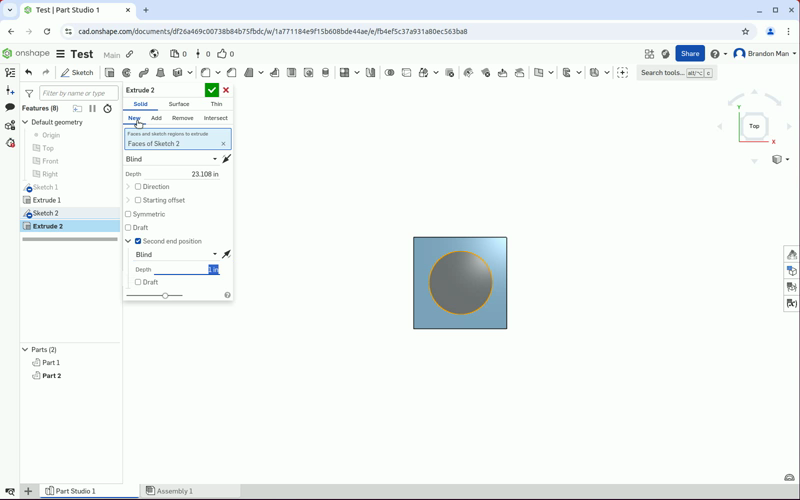
text(12.758)
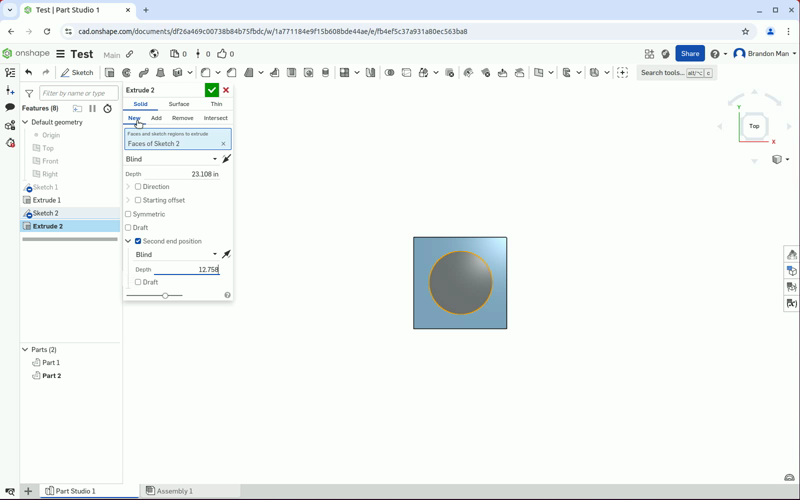
key(enter)
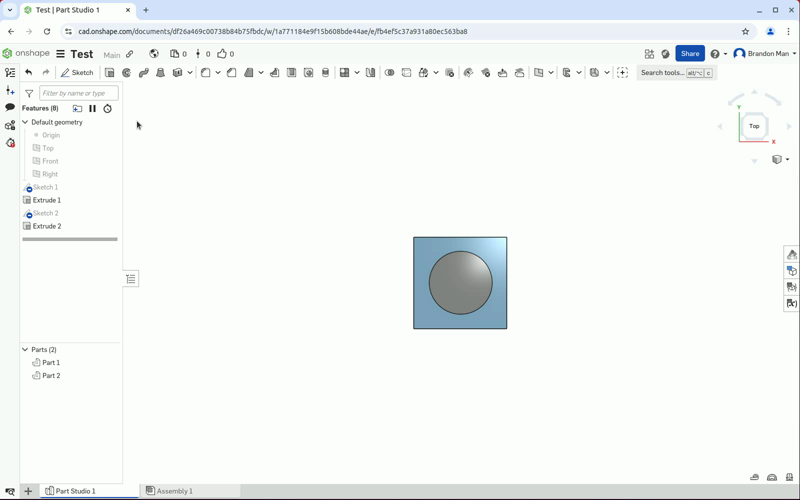
key(shift+h)
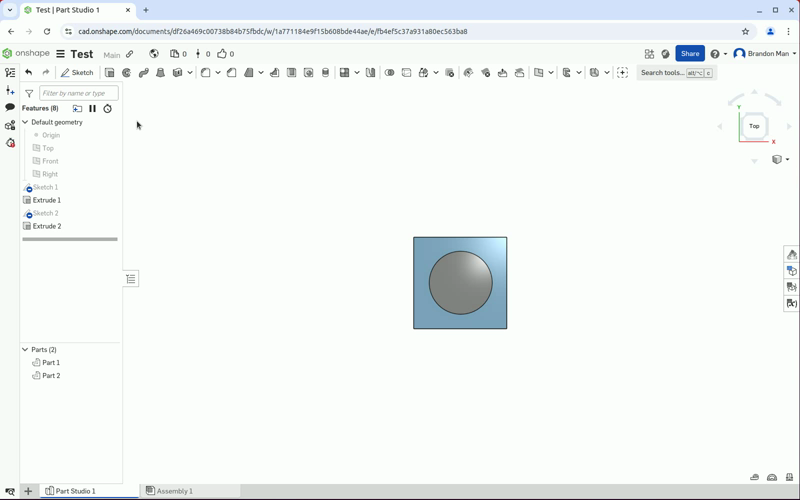
key(shift+h)
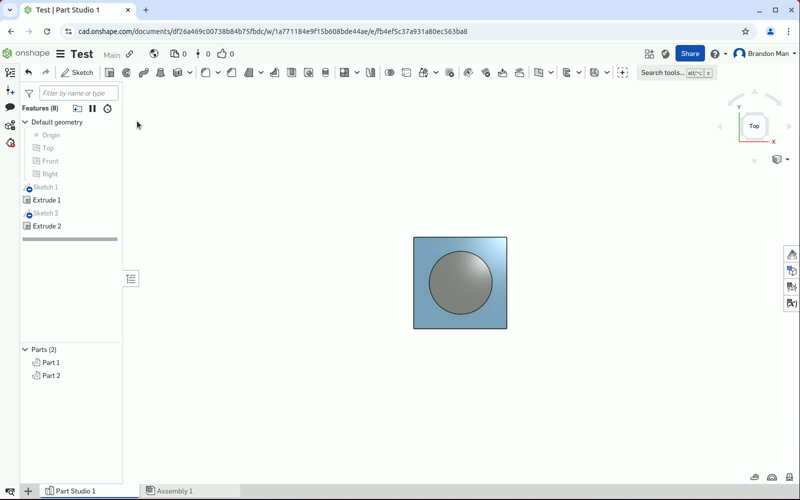
mouse_move(73, 189)
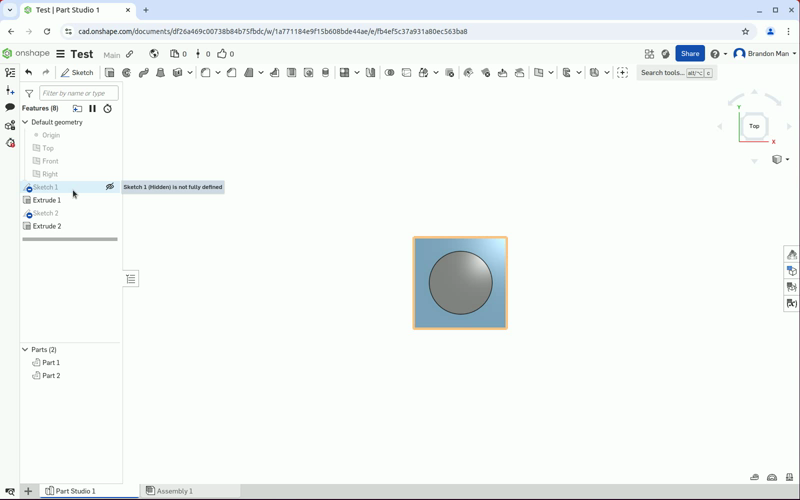
click(73, 189)
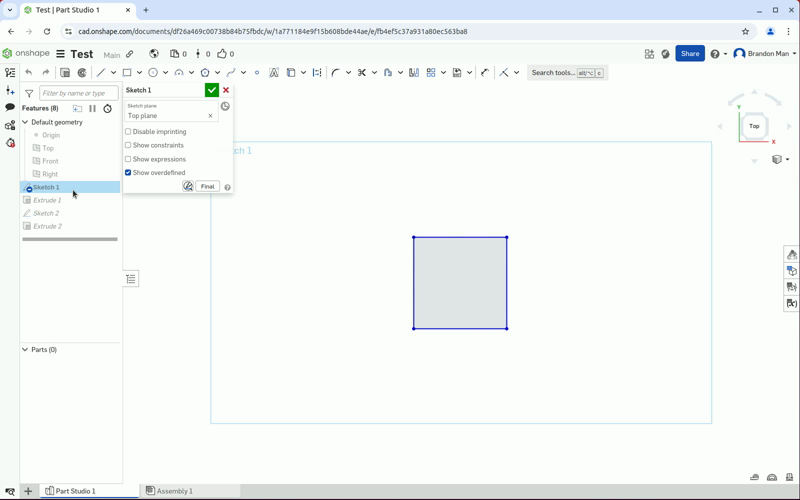
mouse_move(229, 92)
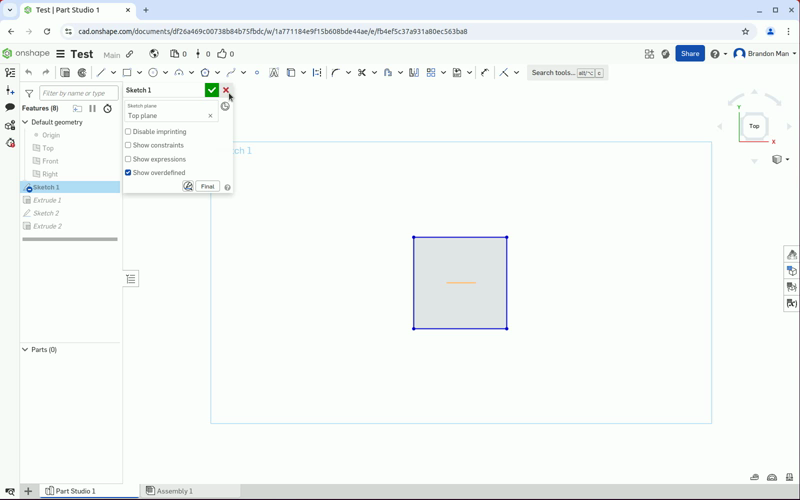
click(229, 92)
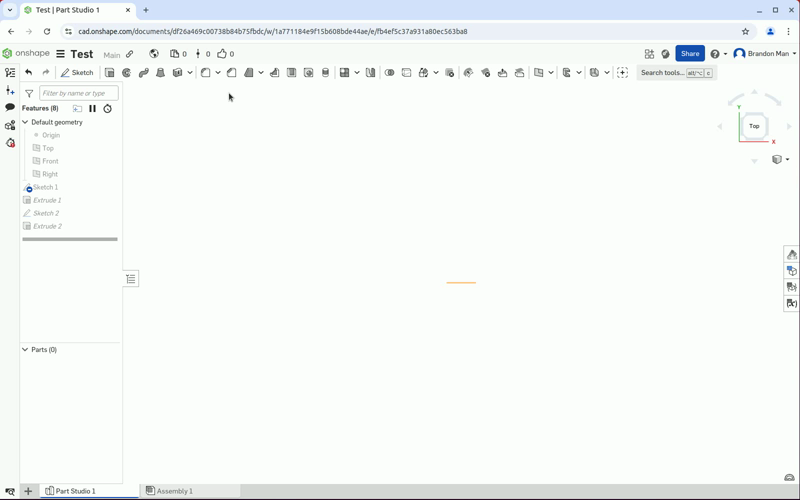
mouse_move(73, 352)
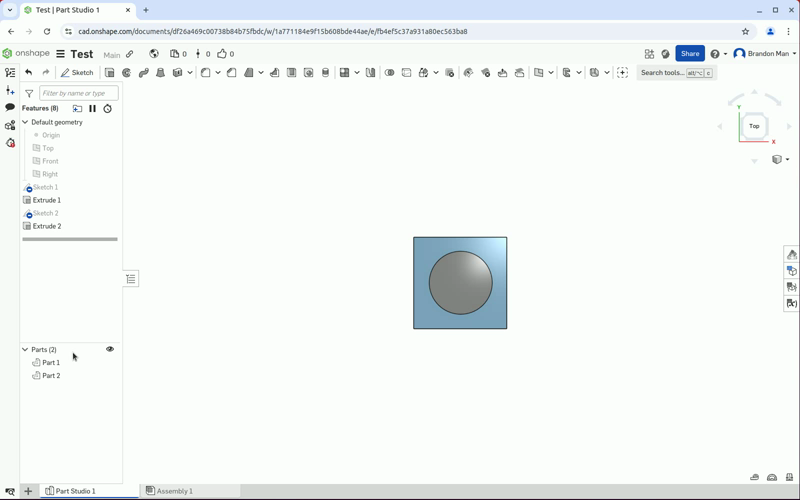
key(y)
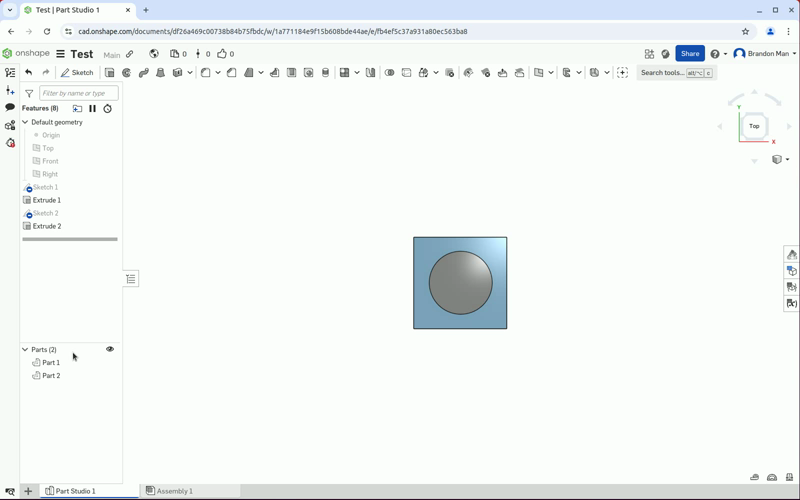
key(shift+p)
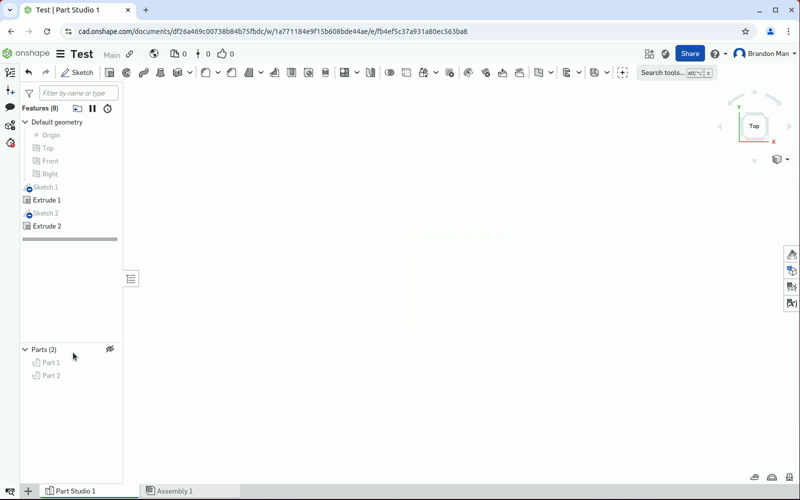
key(space)
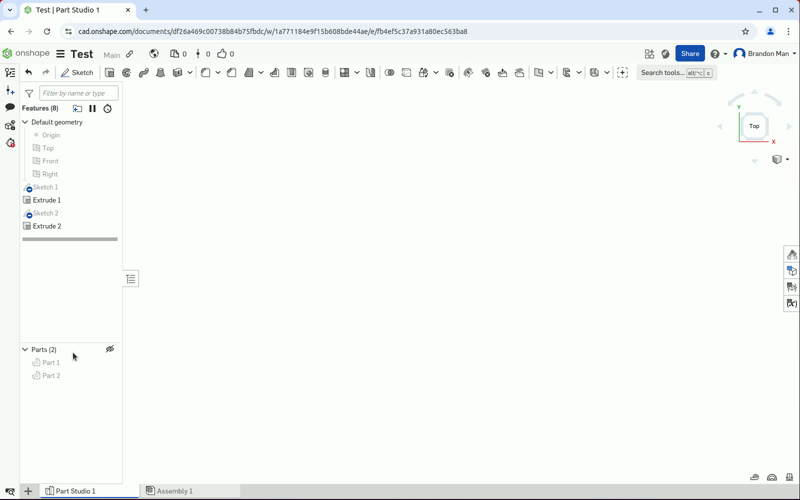
key_down(shift)
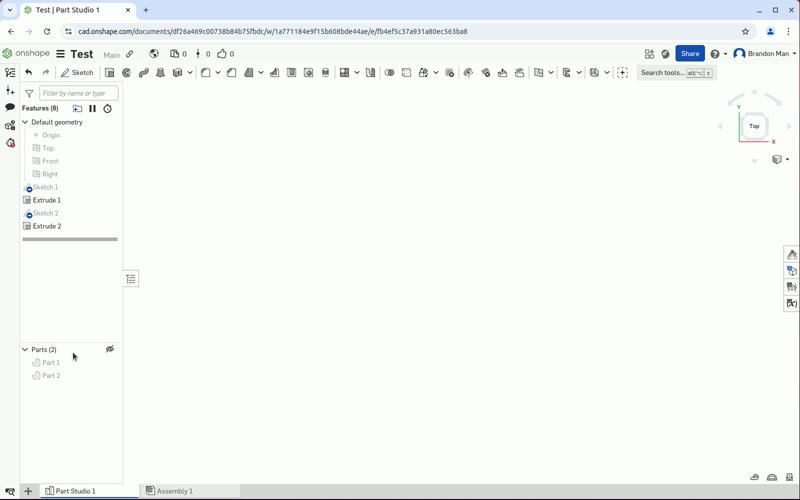
key(up)
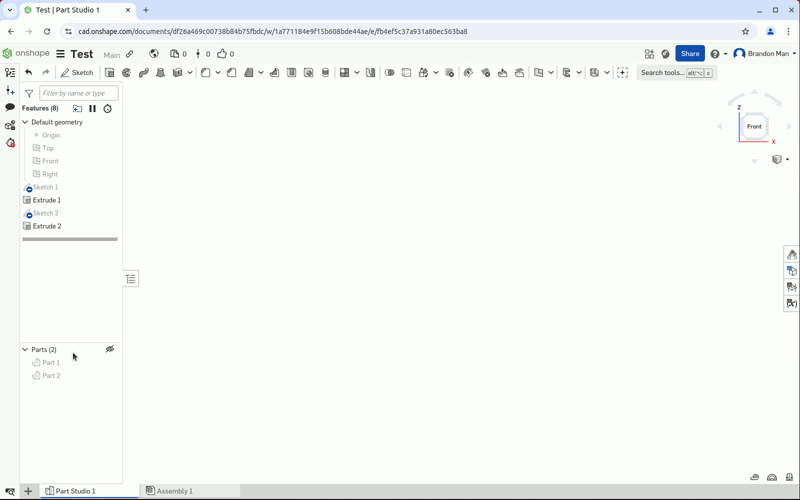
key_up(shift)
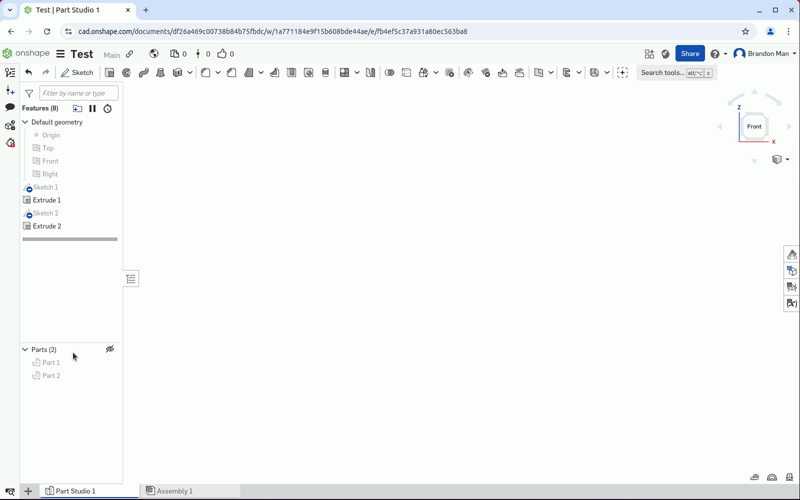
key(space)
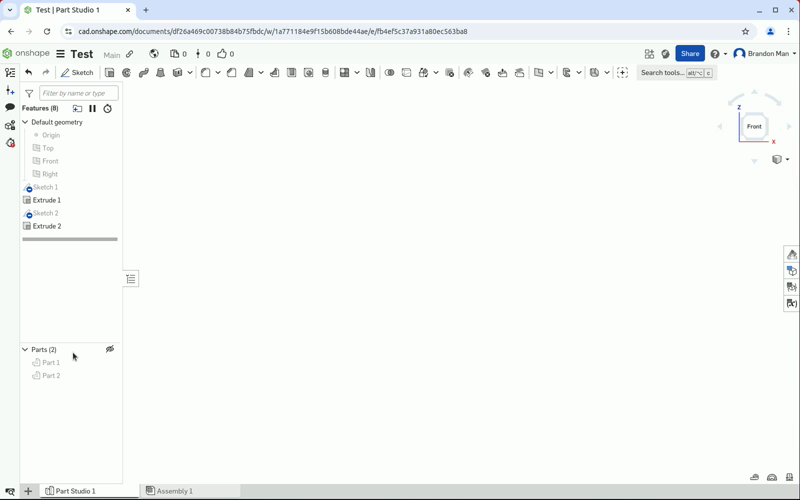
key_down(shift)
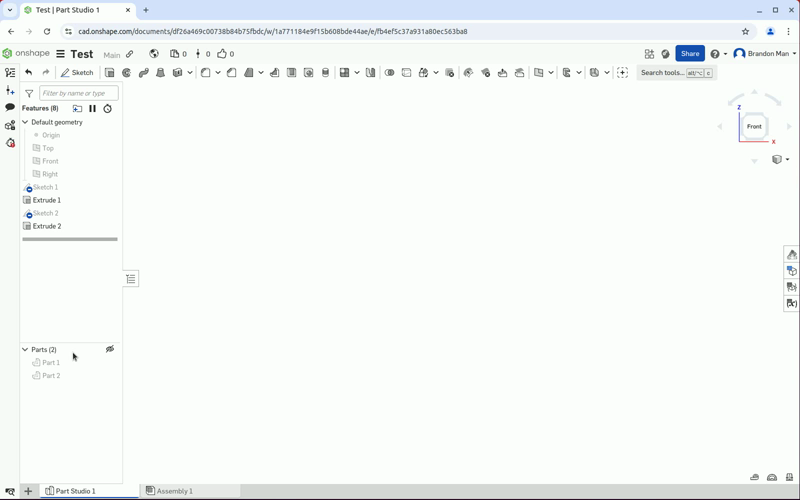
key(left)
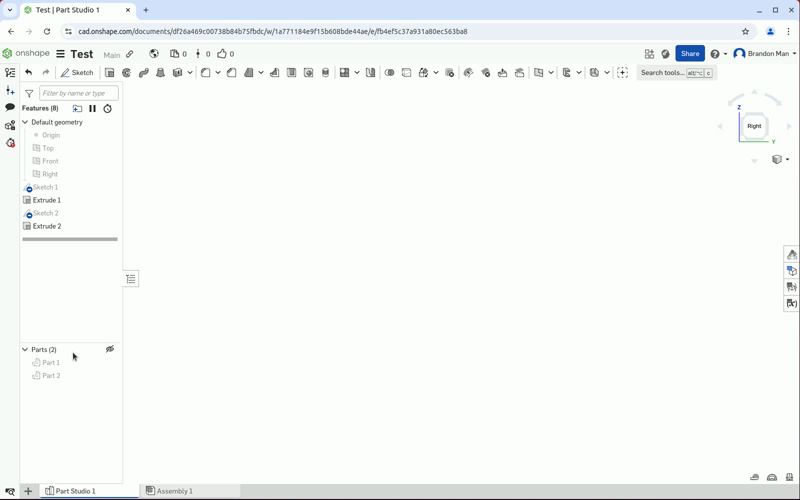
key_up(shift)
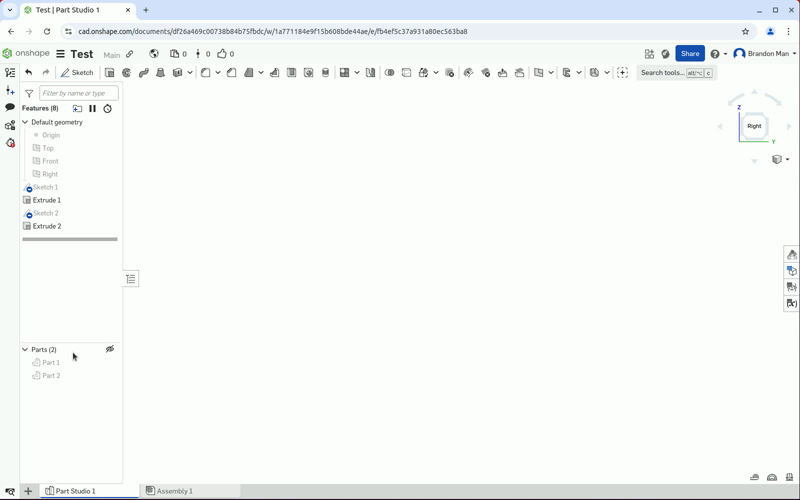
mouse_move(73, 352)
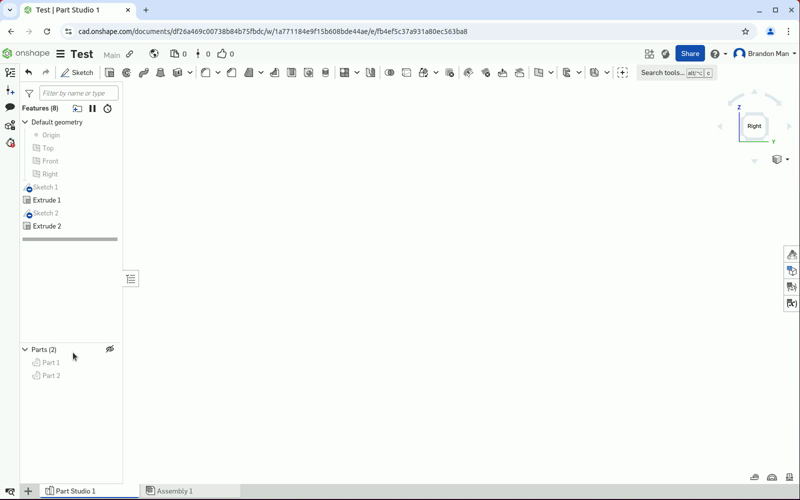
key(shift+y)
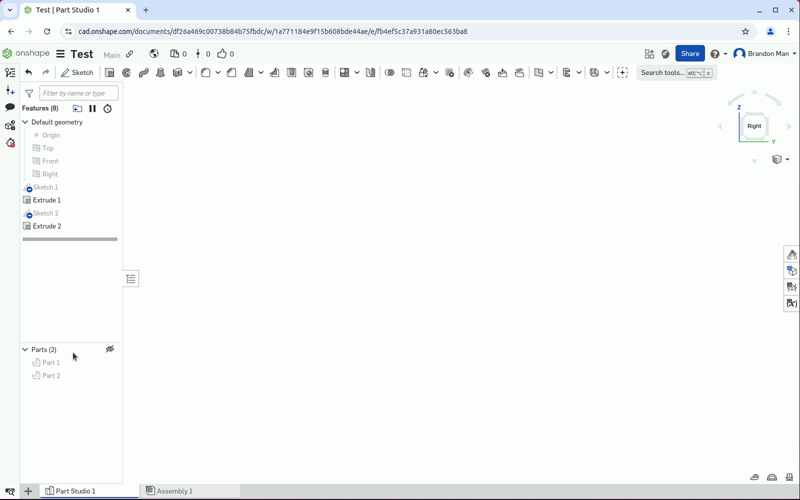
key(shift+s)
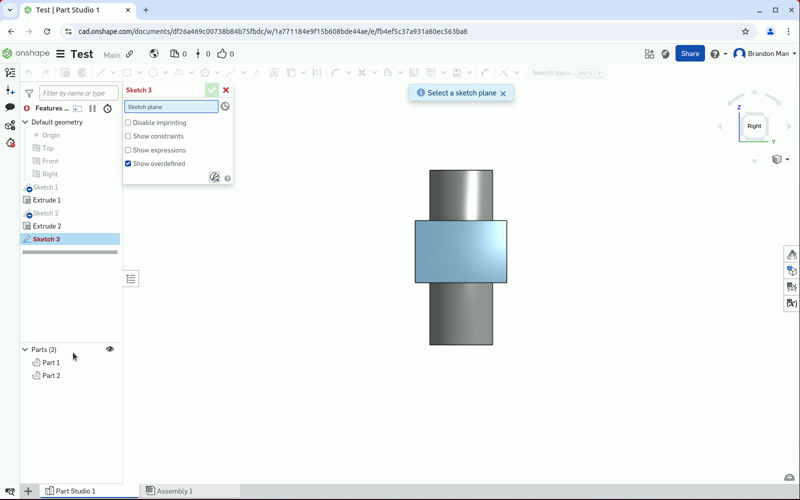
mouse_move(73, 176)
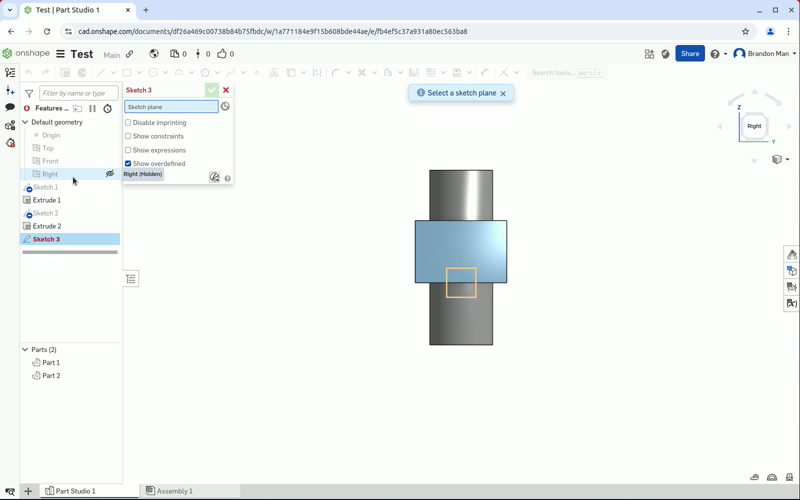
click(73, 176)
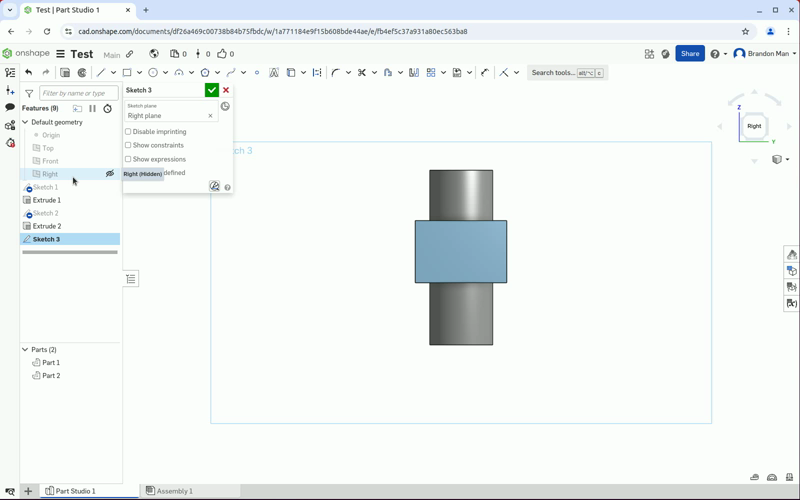
mouse_move(73, 352)
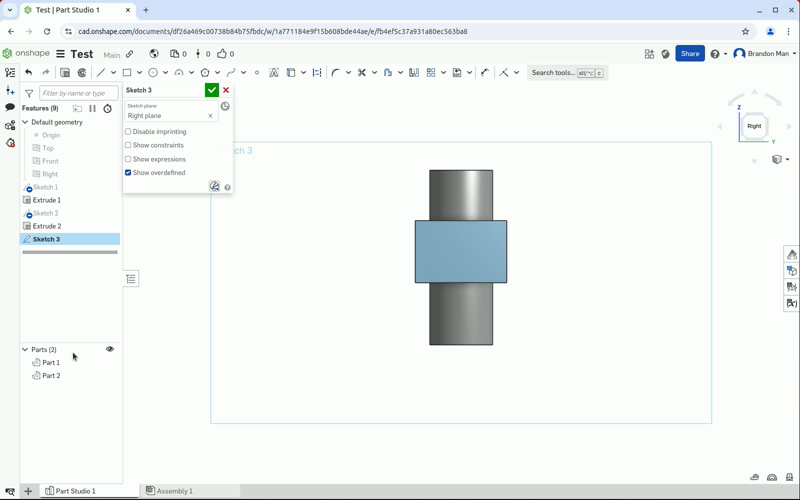
key(y)
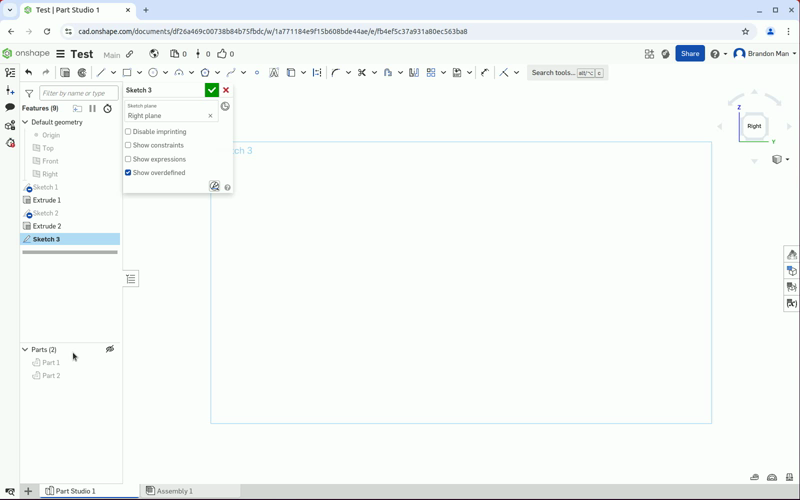
key(c)
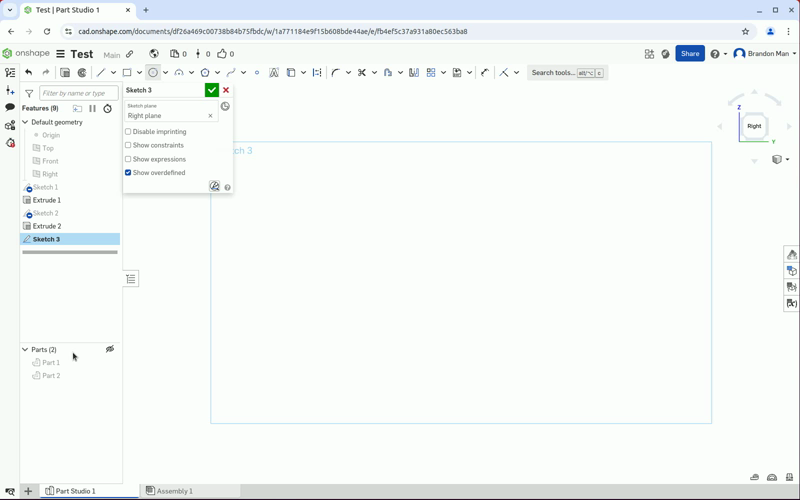
key_down(shift)
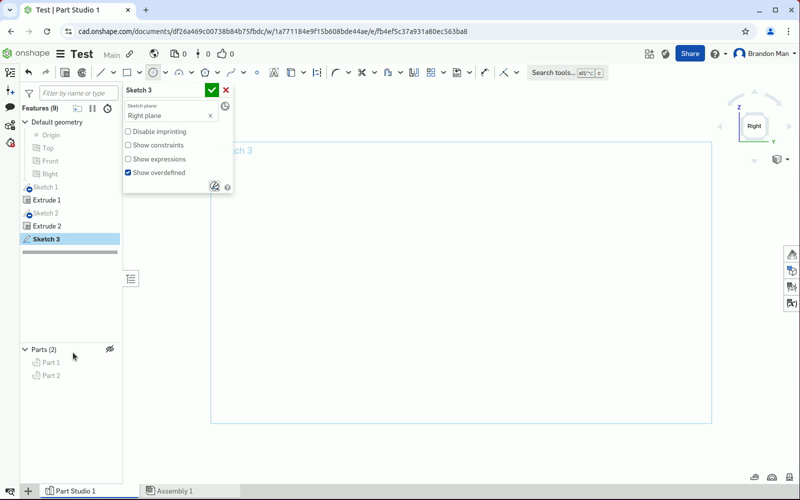
mouse_move(486, 231)
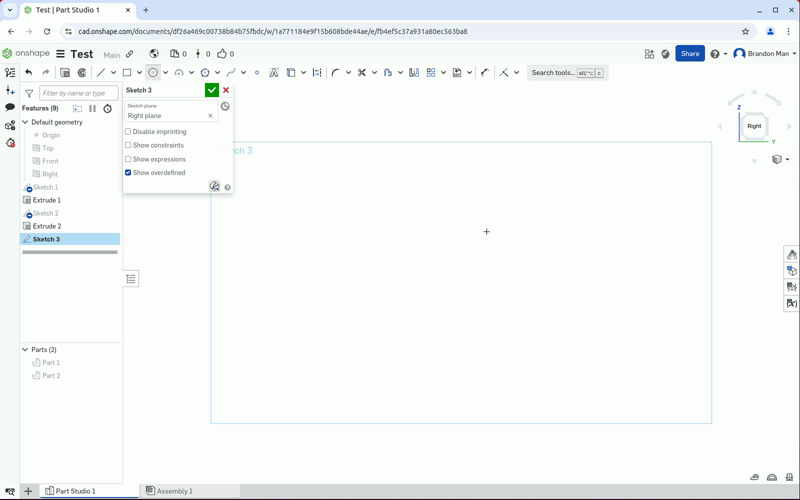
click(486, 231)
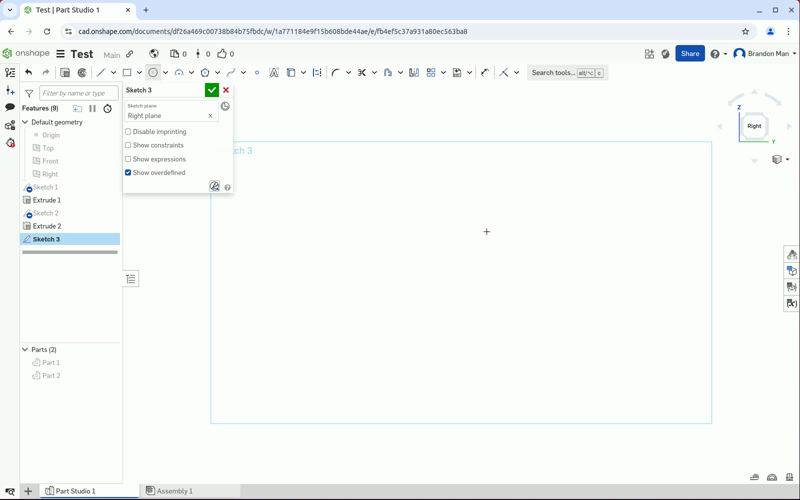
key_up(shift)
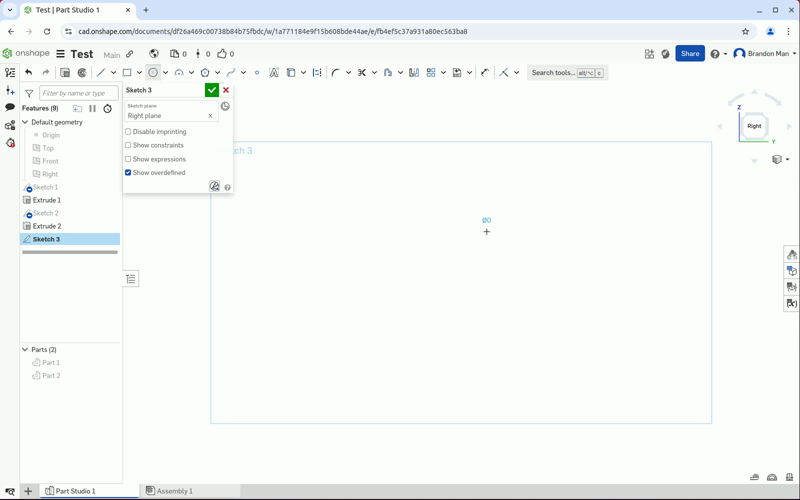
mouse_move(491, 231)
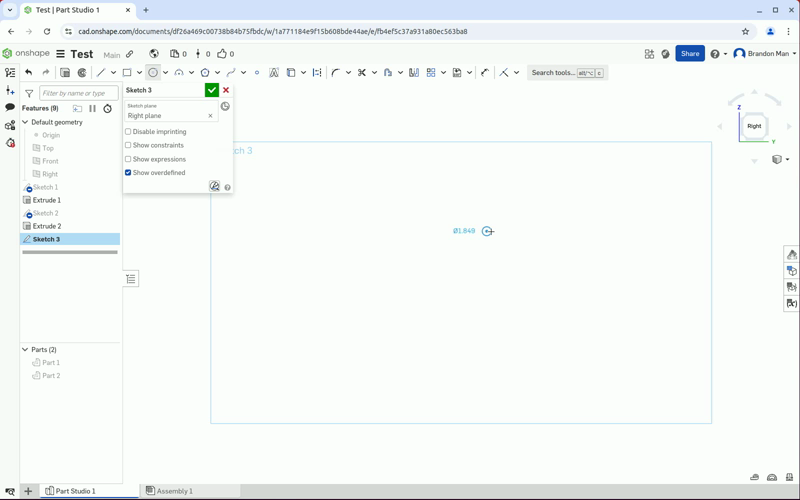
click(491, 231)
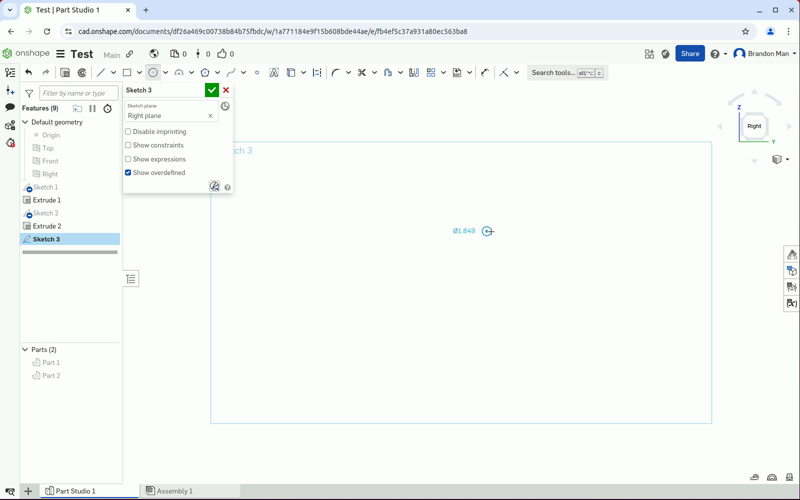
key(esc)
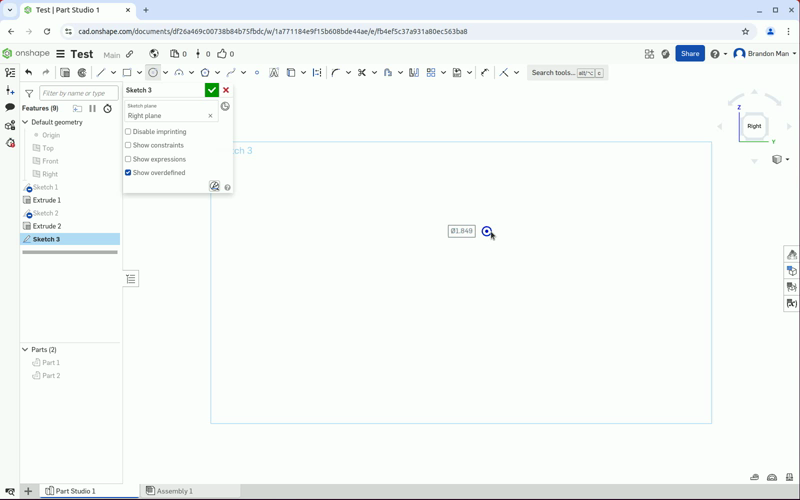
mouse_move(489, 231)
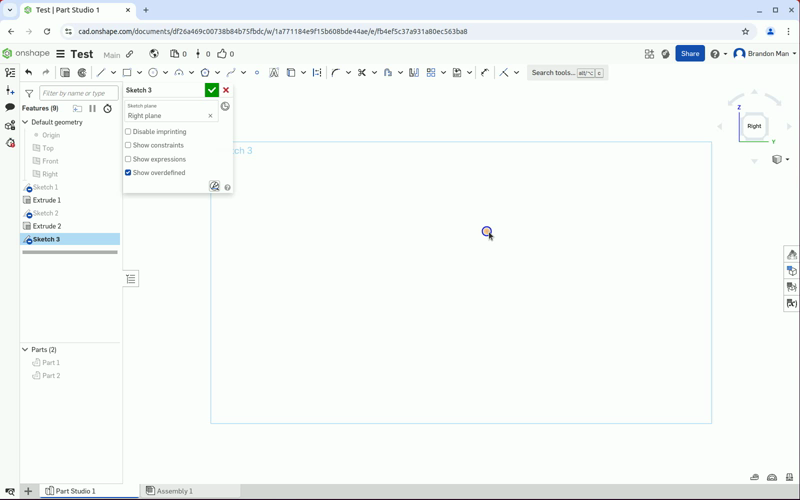
scroll(6)
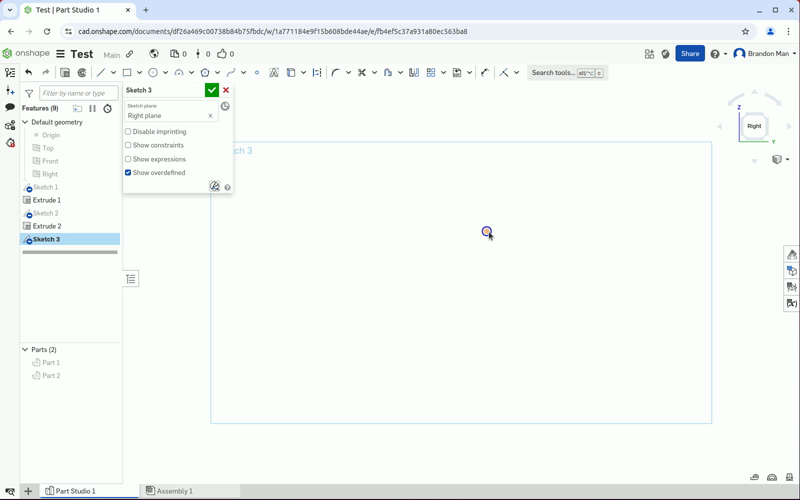
scroll(6)
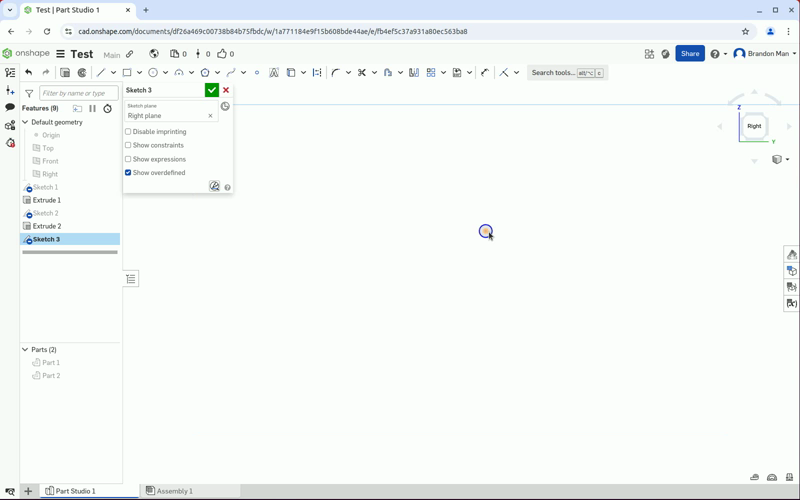
scroll(6)
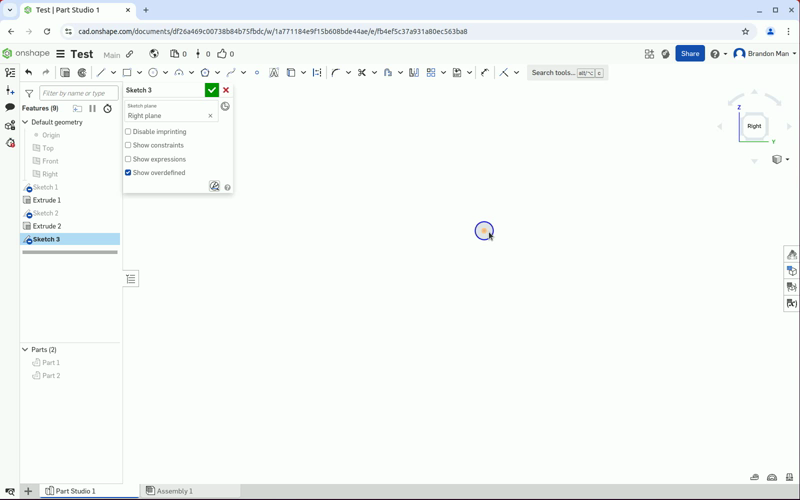
scroll(6)
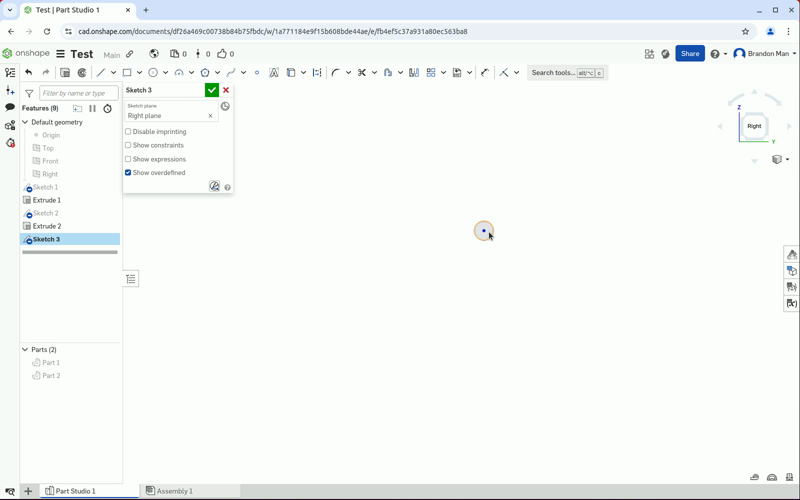
scroll(6)
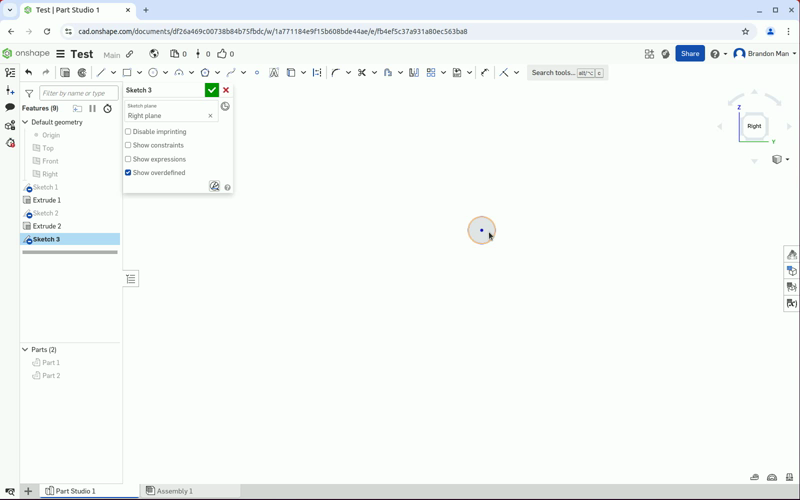
scroll(6)
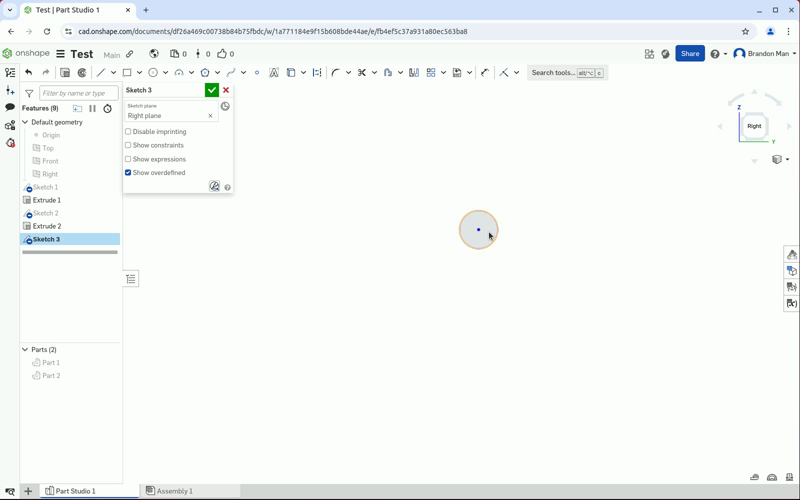
scroll(6)
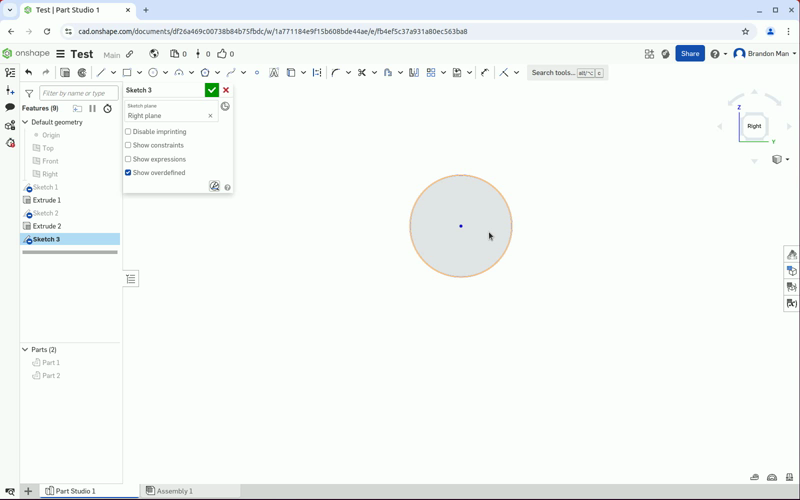
click(489, 231)
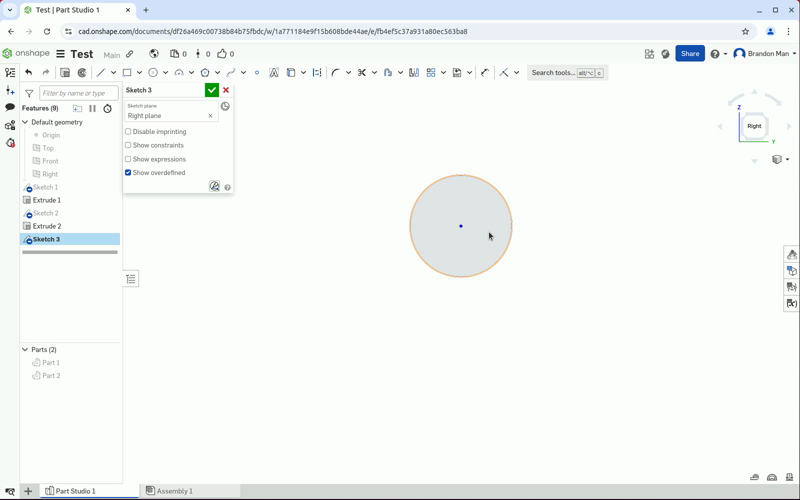
scroll(-6)
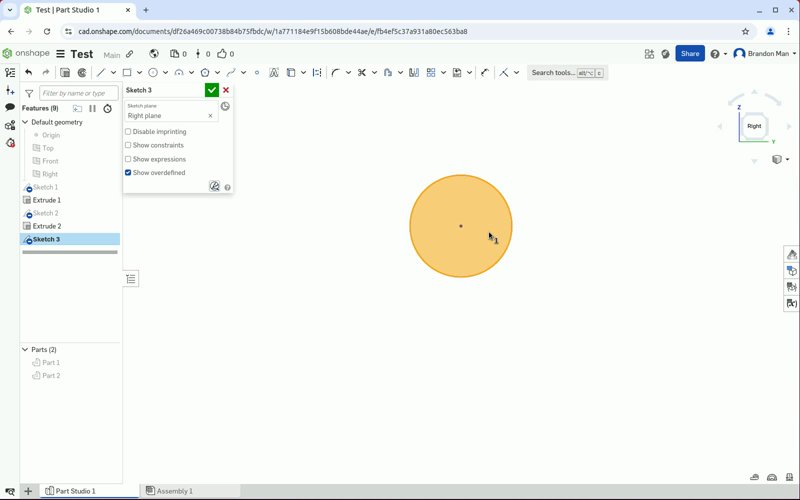
scroll(-6)
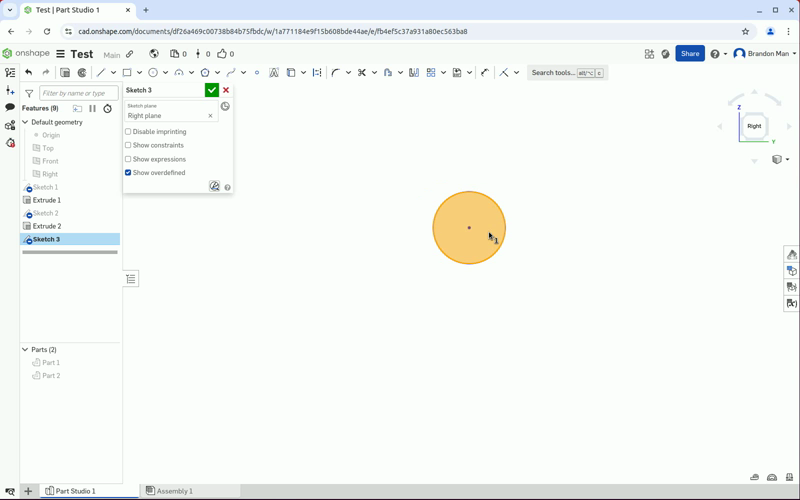
scroll(-6)
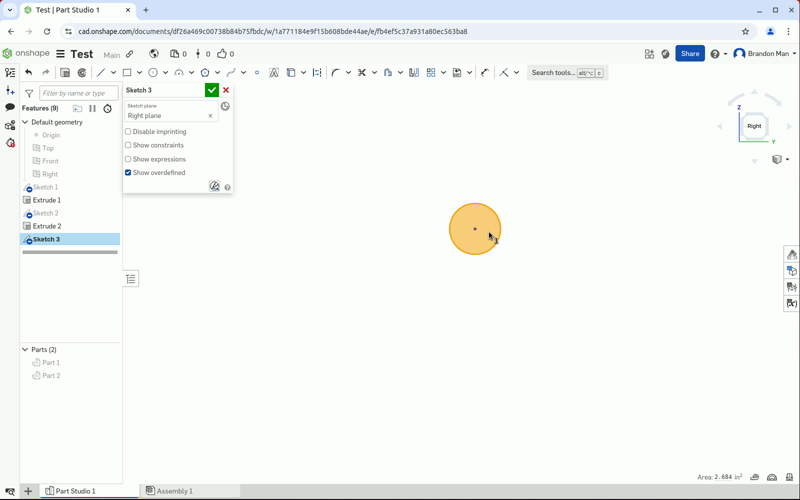
scroll(-6)
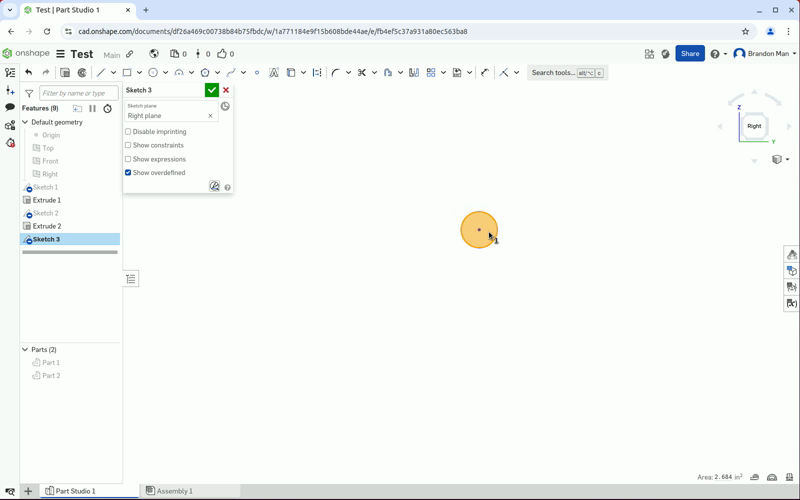
scroll(-6)
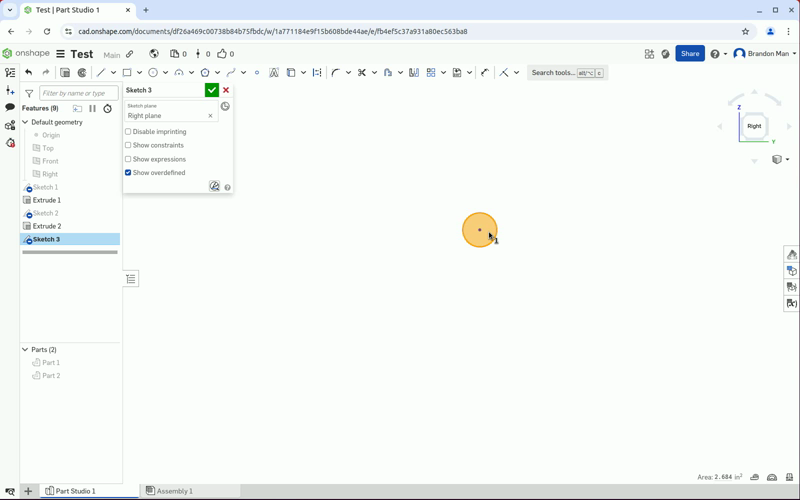
scroll(-6)
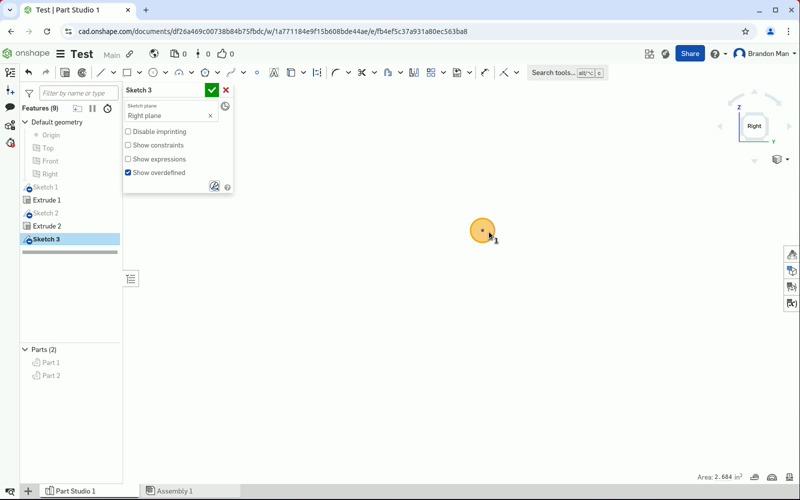
scroll(-6)
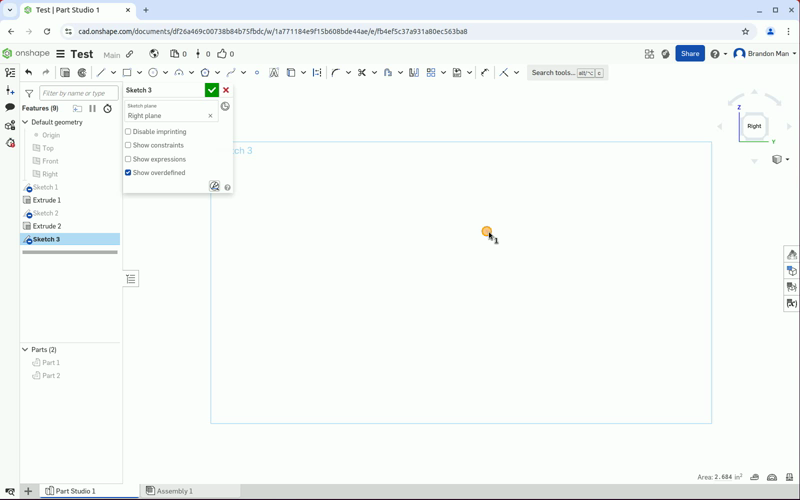
mouse_move(73, 352)
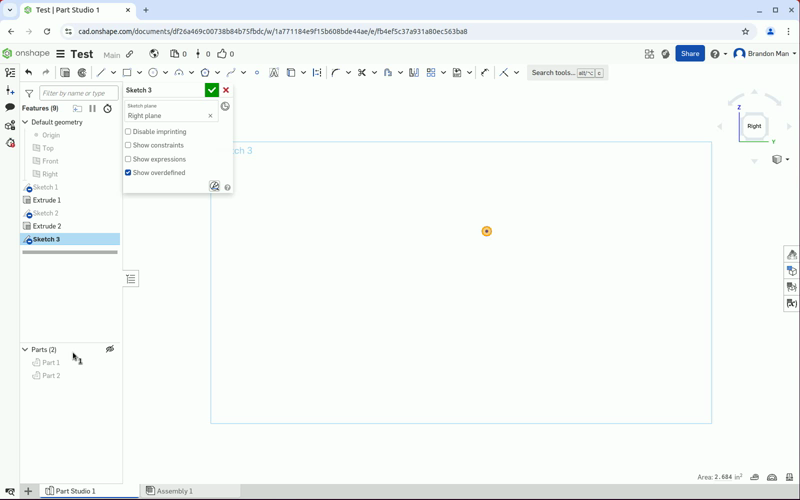
key(shift+y)
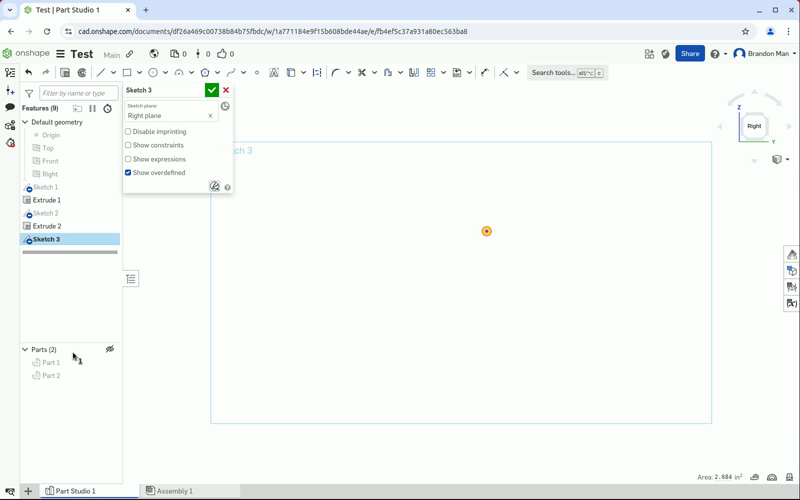
key(shift+e)
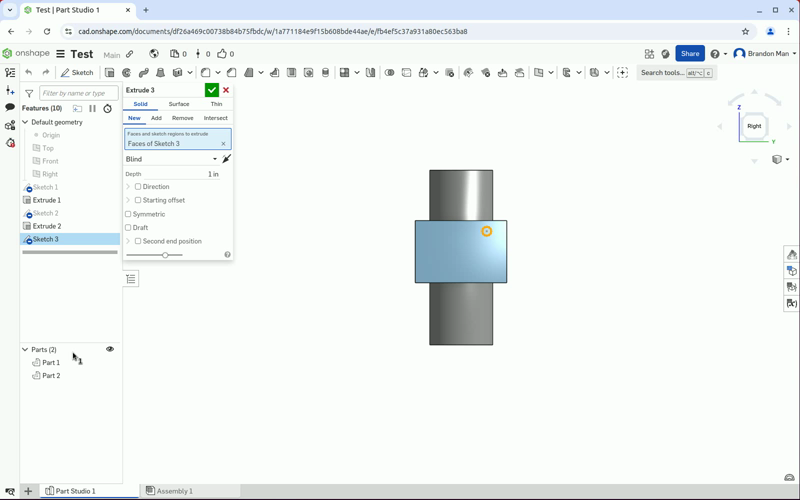
mouse_move(143, 106)
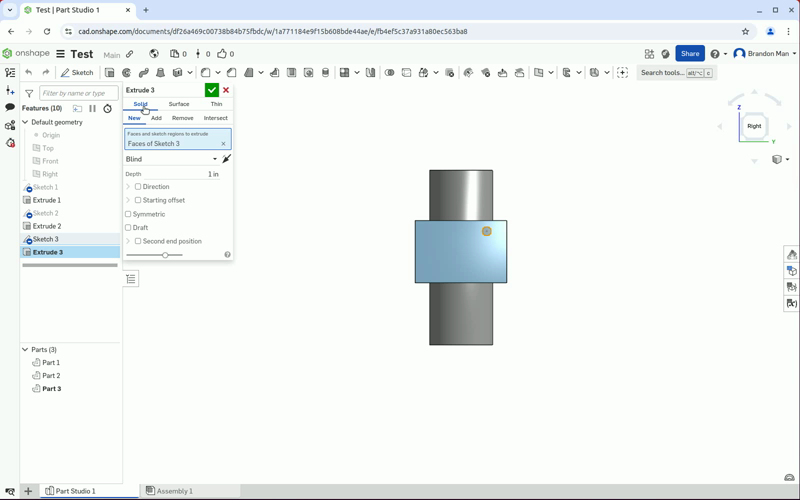
click(143, 106)
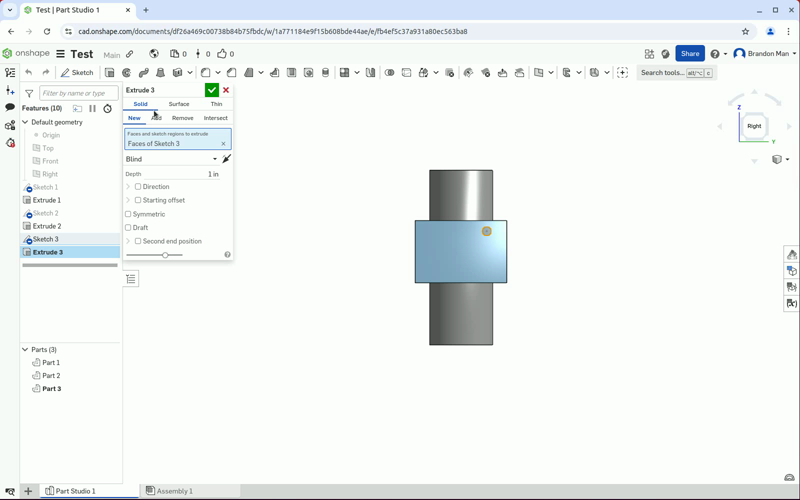
mouse_move(186, 120)
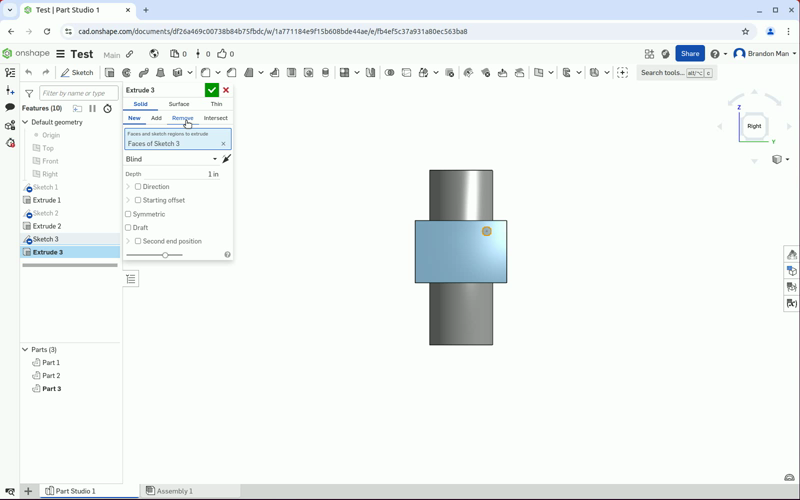
click(186, 120)
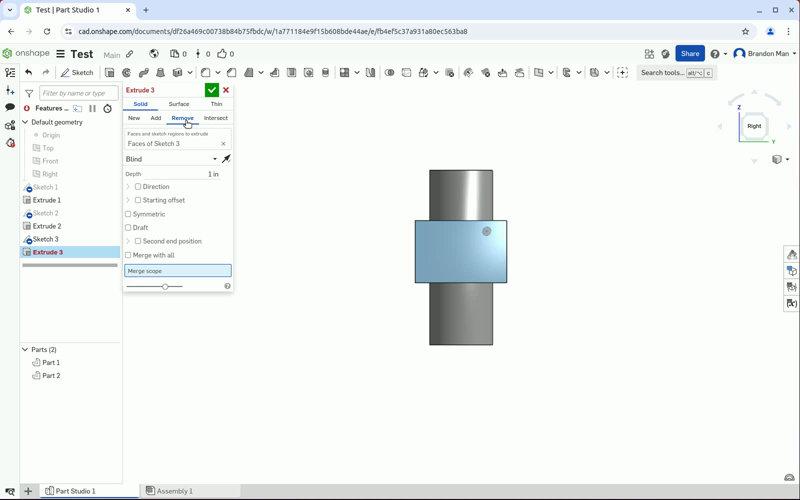
key(tab, 4)
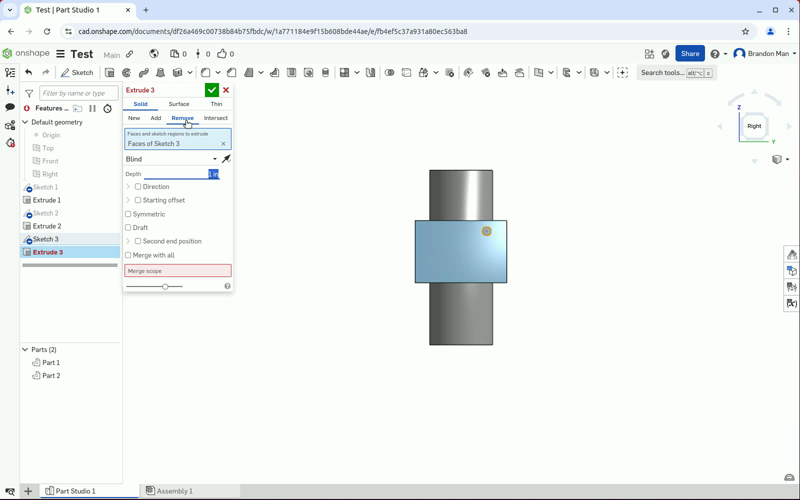
text(10.351)
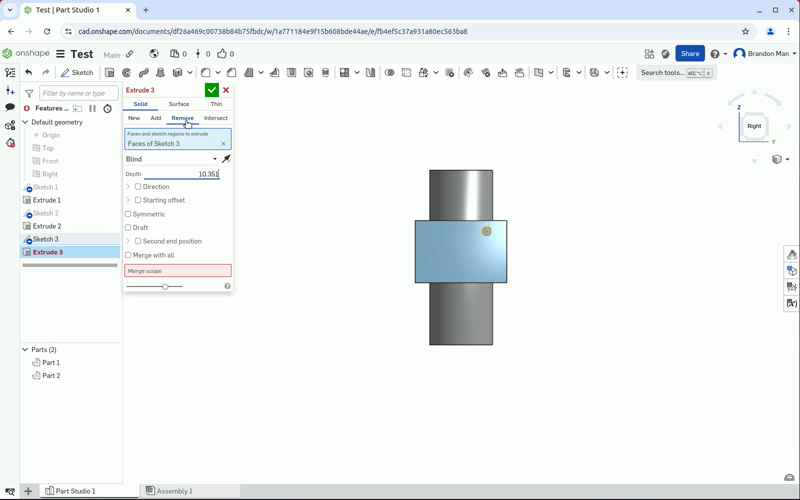
key(tab, 3)
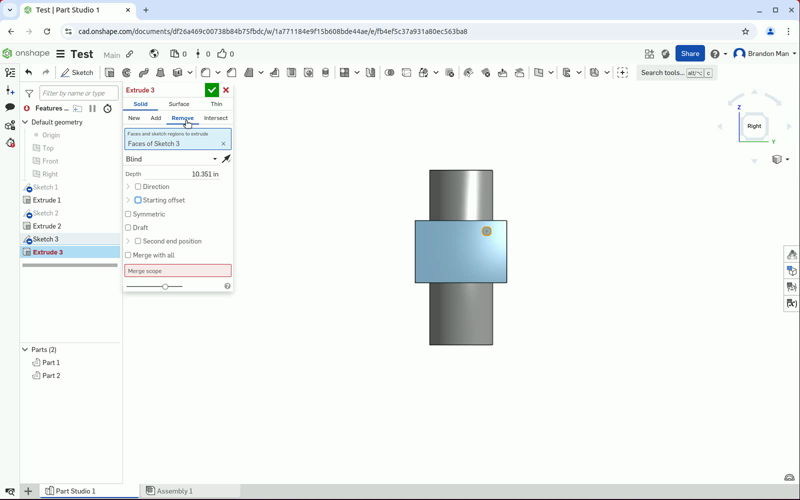
key(tab, 2)
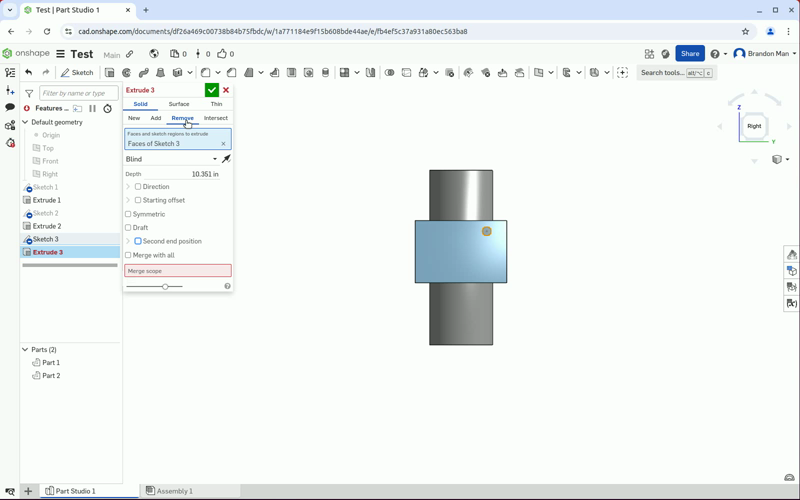
key(space)
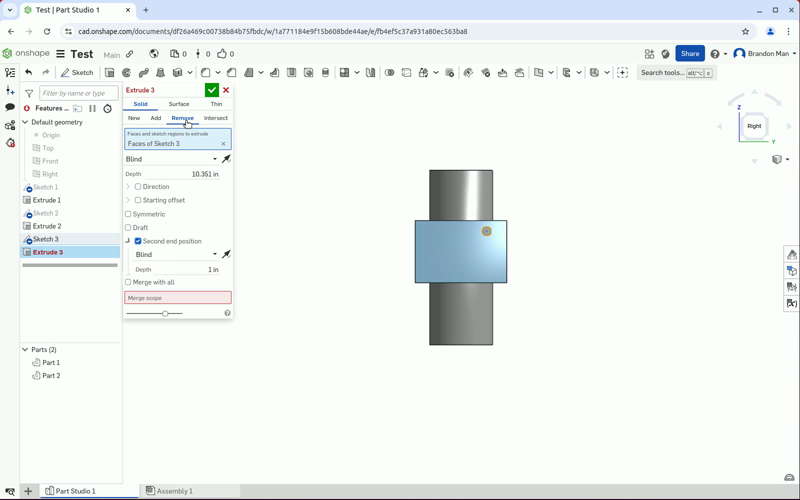
key(tab, 3)
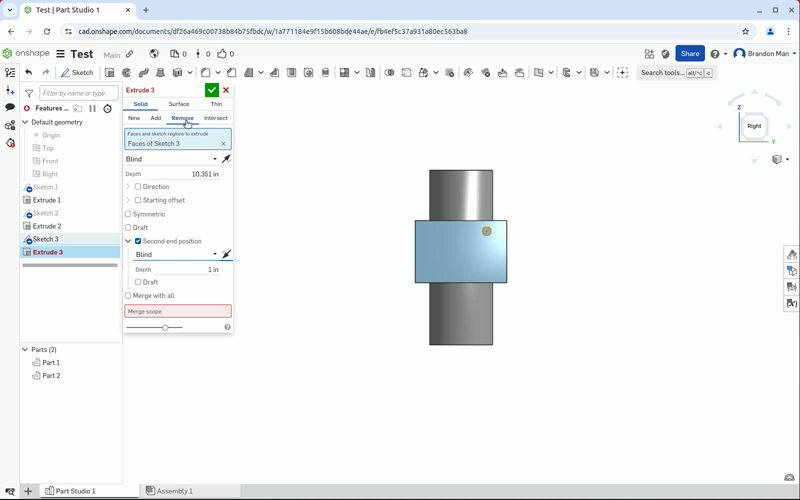
text(7.703)
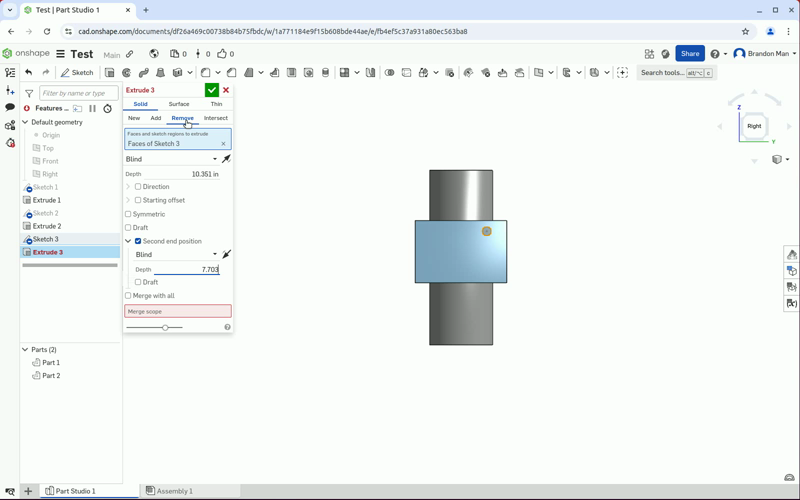
key(tab, 2)
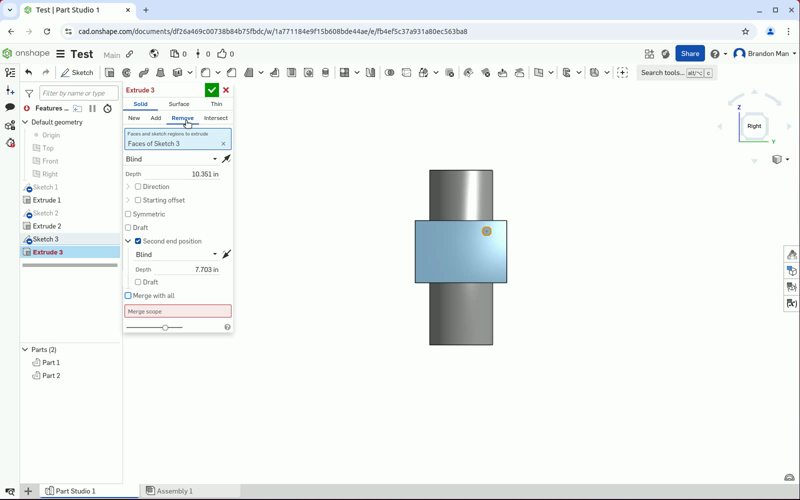
key(space)
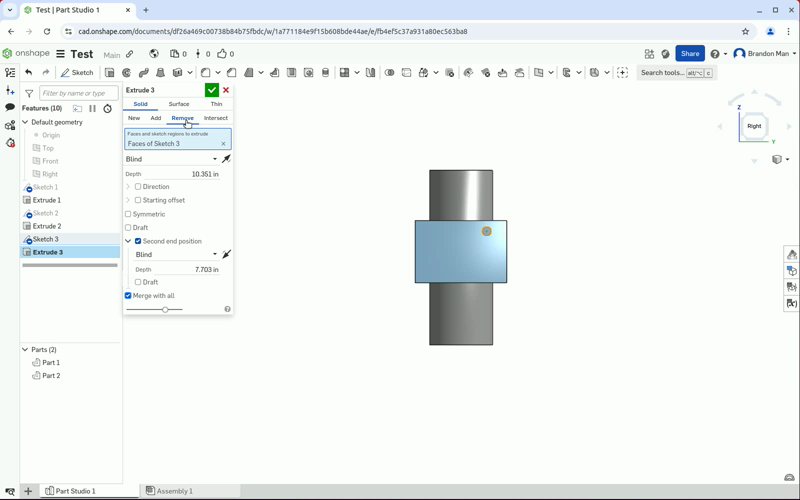
key(enter)
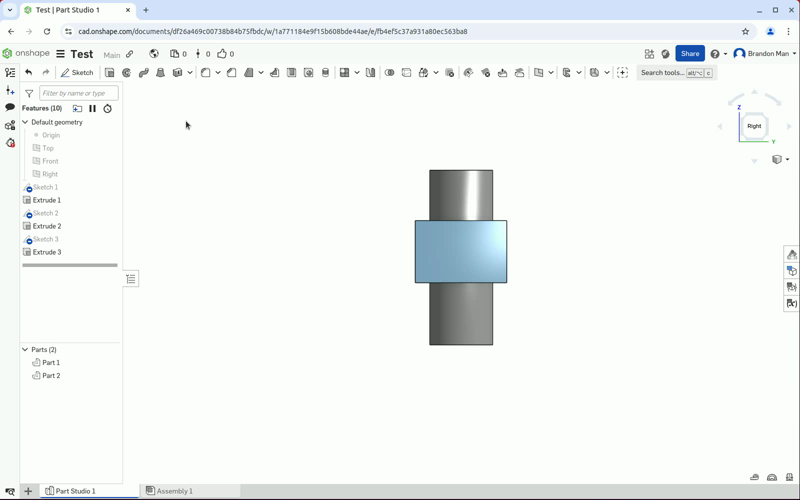
key(shift+h)
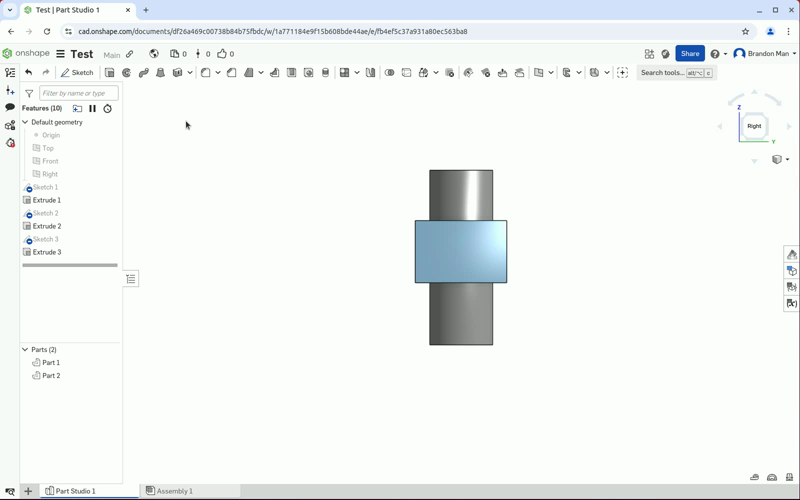
key(shift+h)
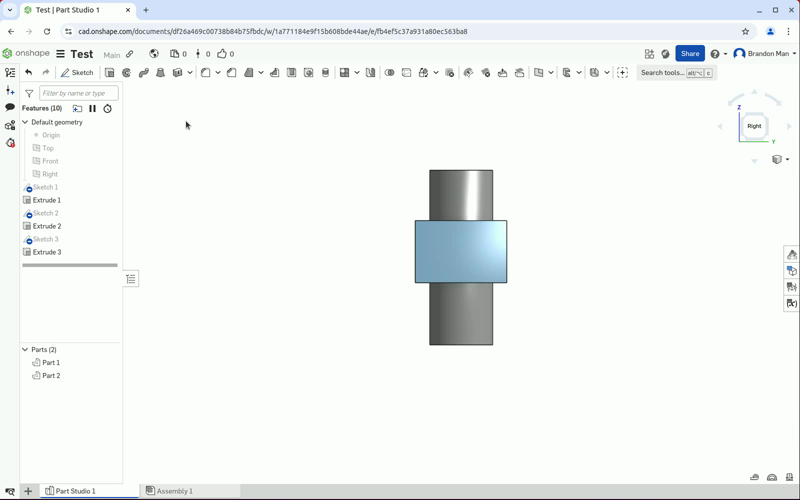
mouse_move(73, 189)
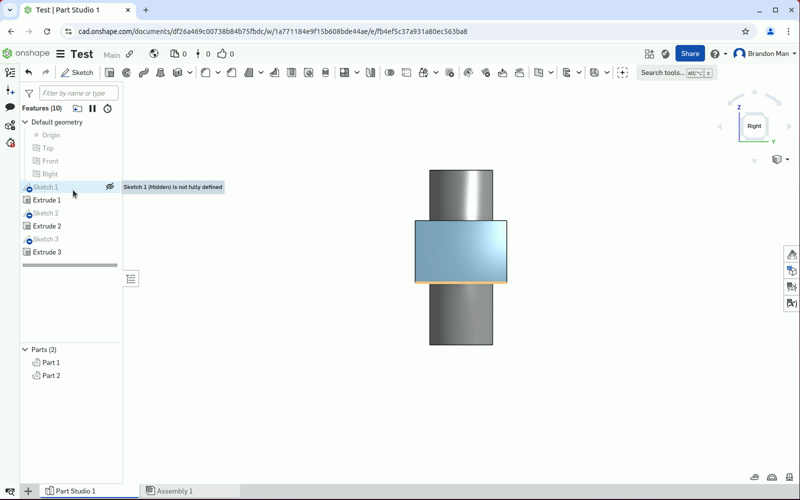
click(73, 189)
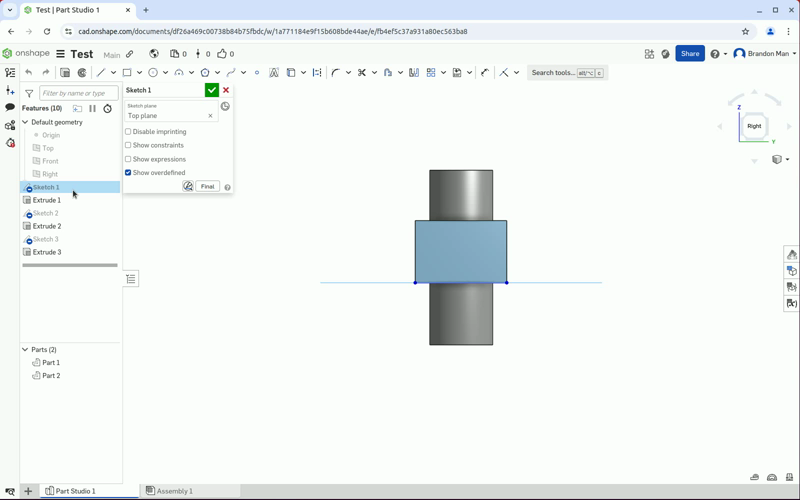
mouse_move(229, 92)
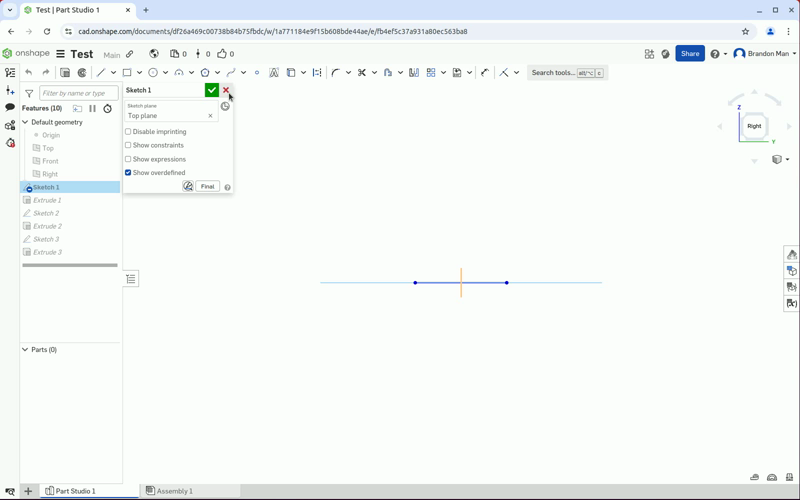
click(229, 92)
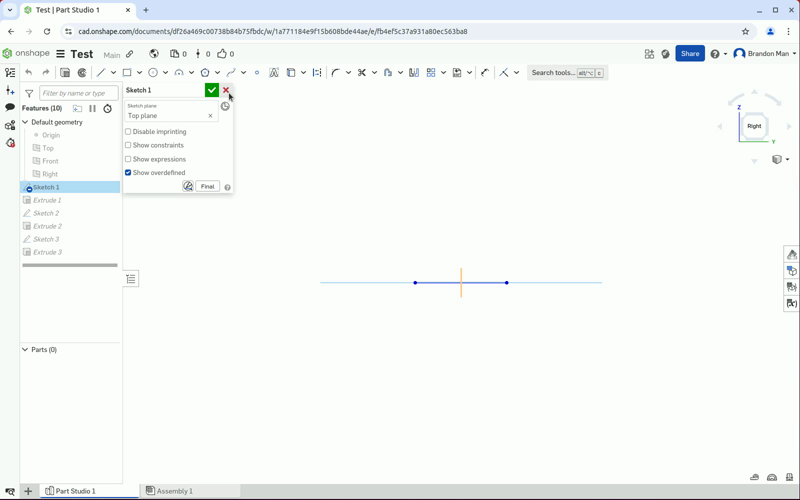
key(shift+s)
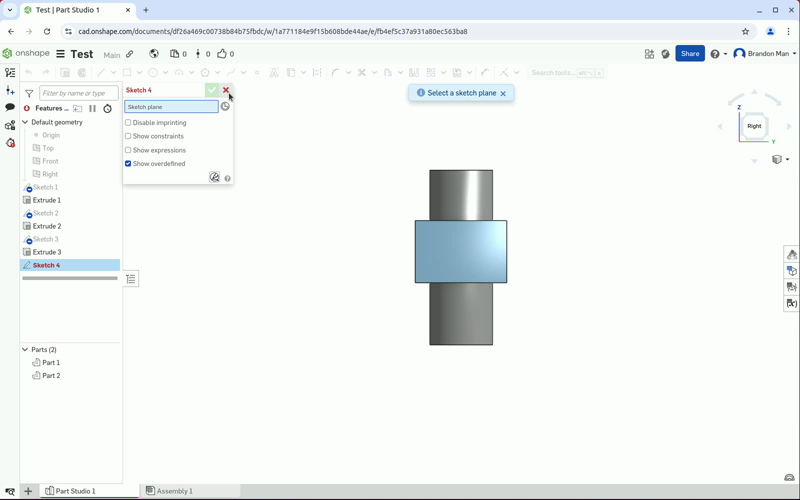
mouse_move(73, 176)
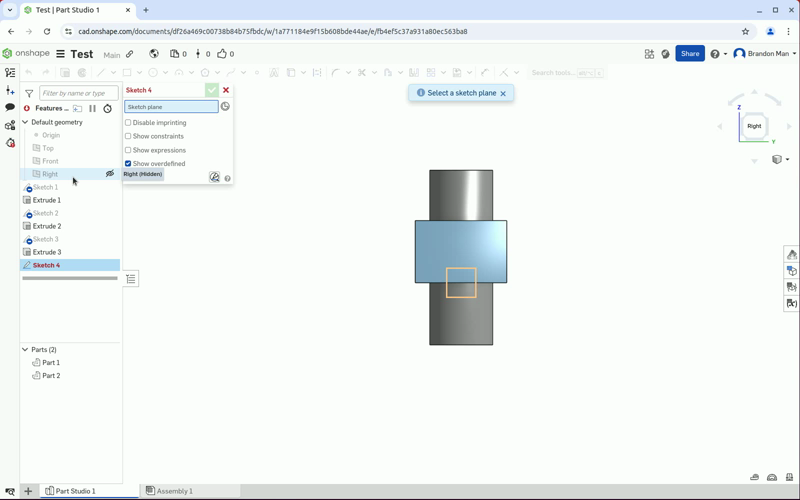
click(73, 176)
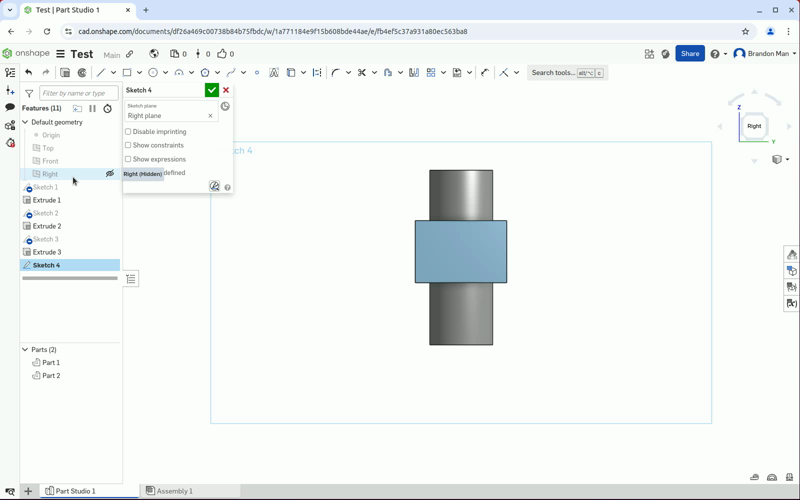
mouse_move(73, 352)
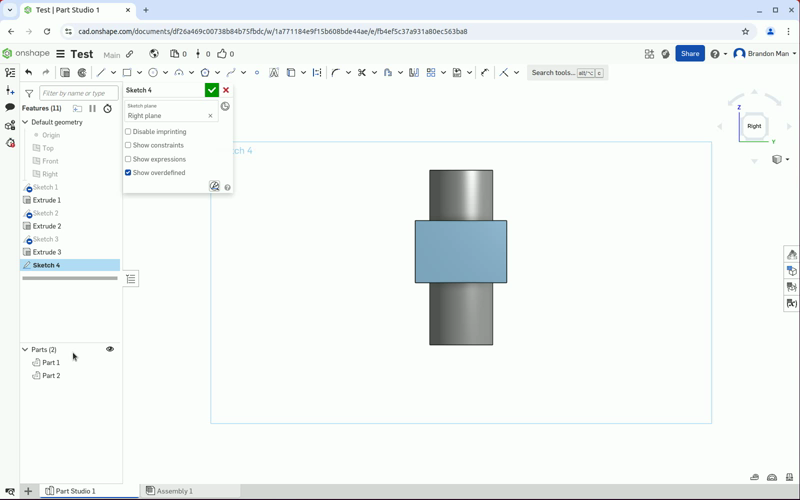
key(y)
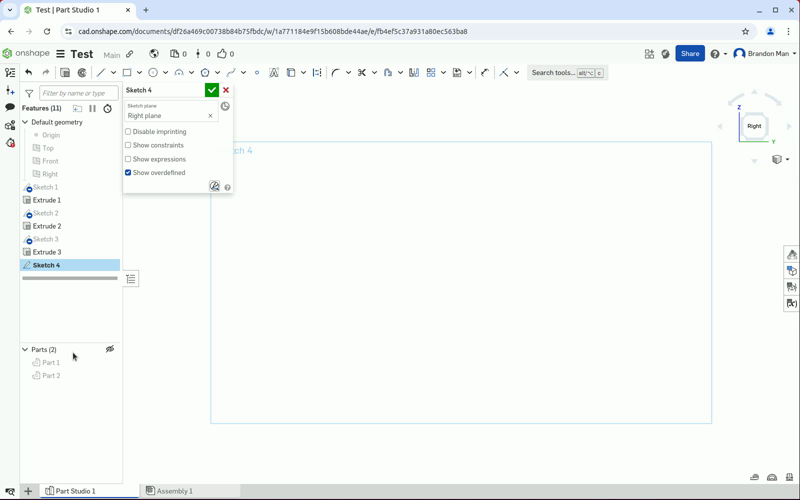
key(c)
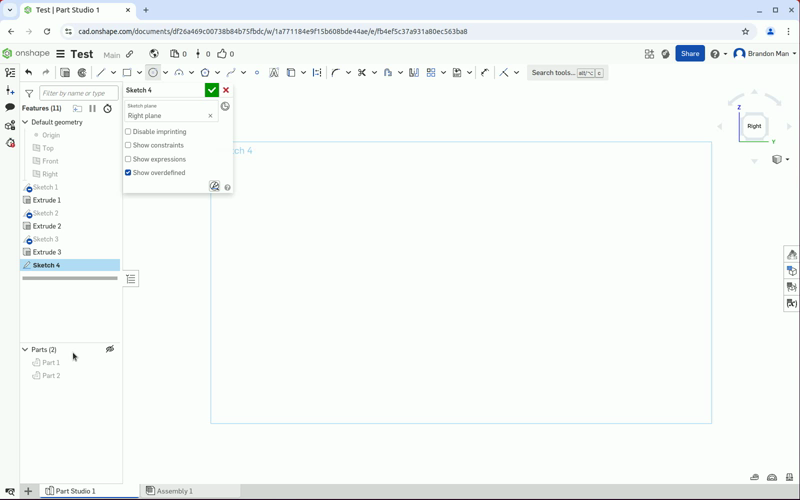
key_down(shift)
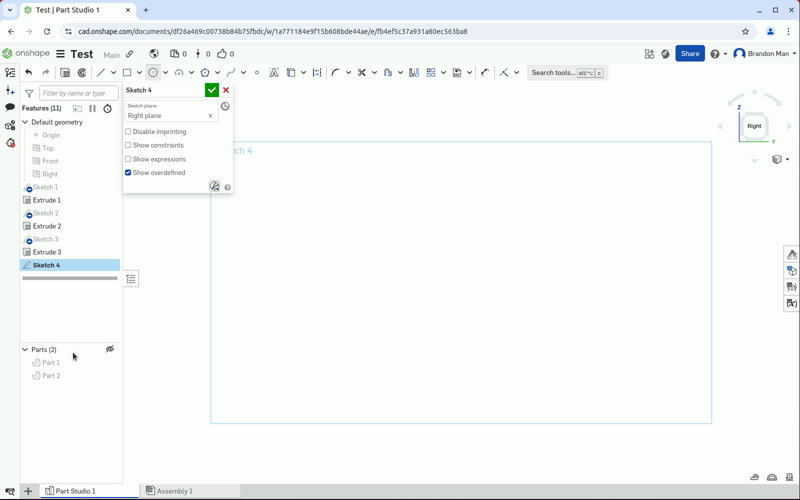
mouse_move(460, 231)
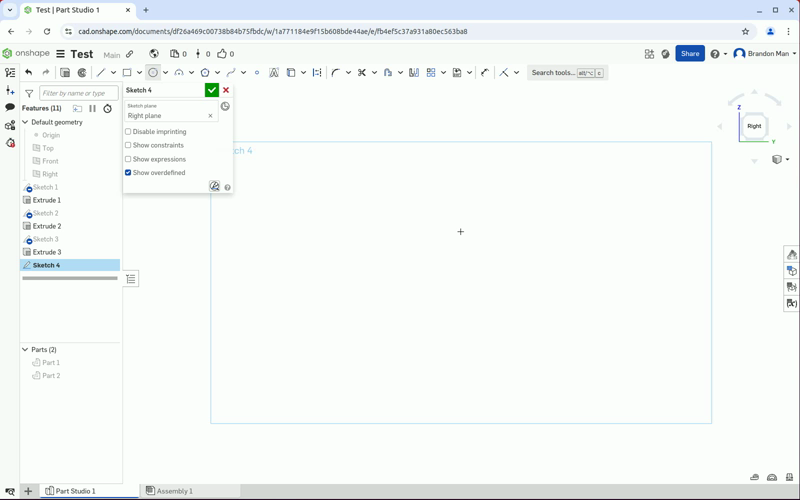
click(460, 231)
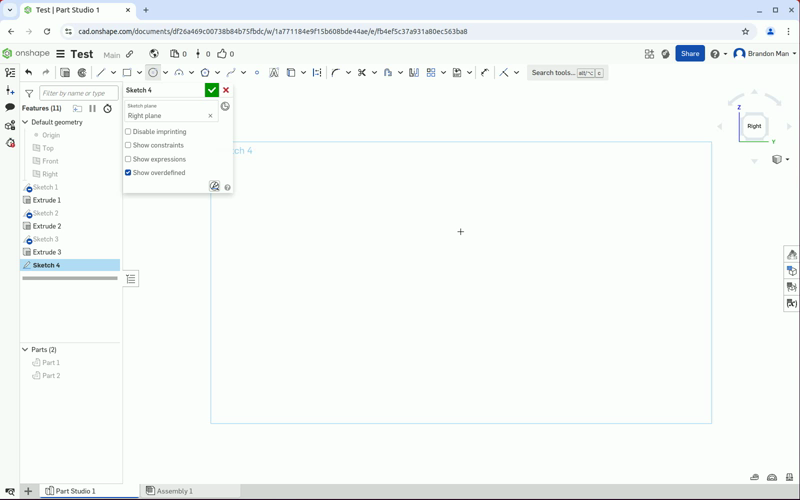
key_up(shift)
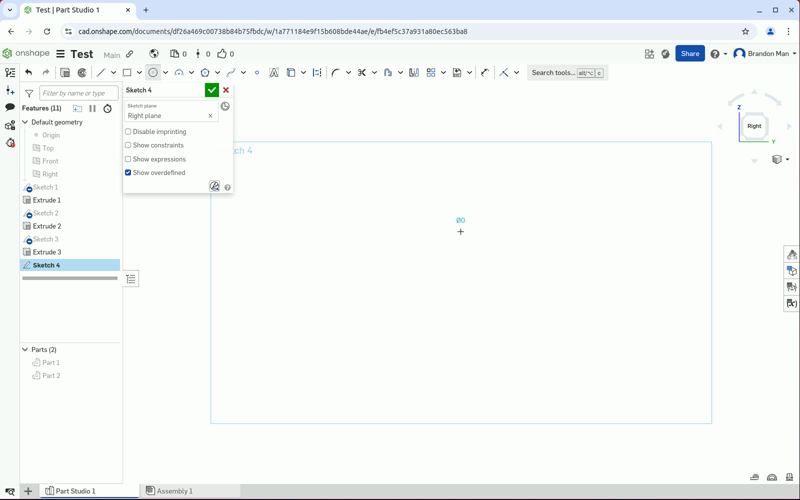
mouse_move(465, 231)
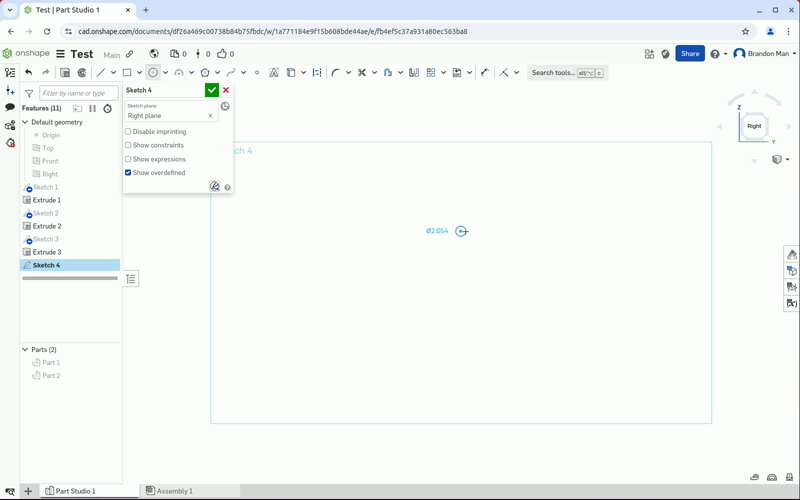
click(465, 231)
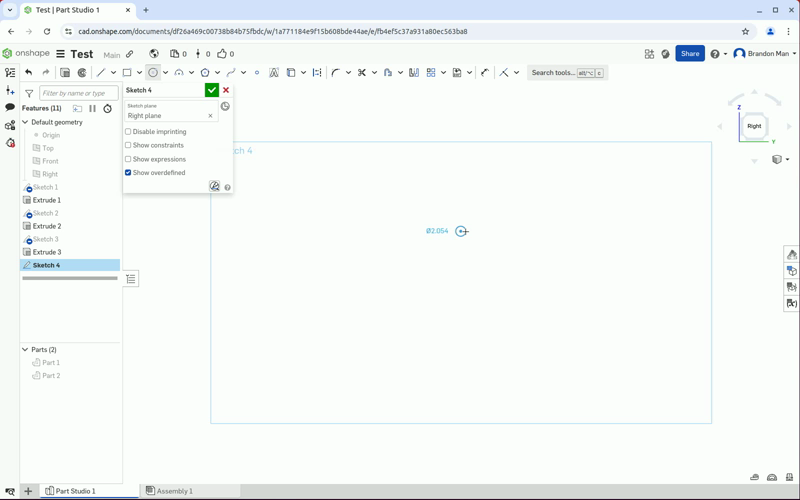
key(esc)
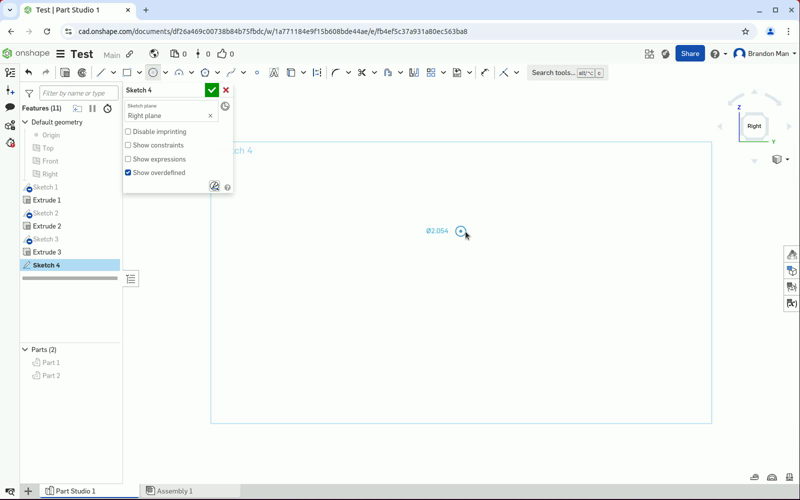
mouse_move(459, 228)
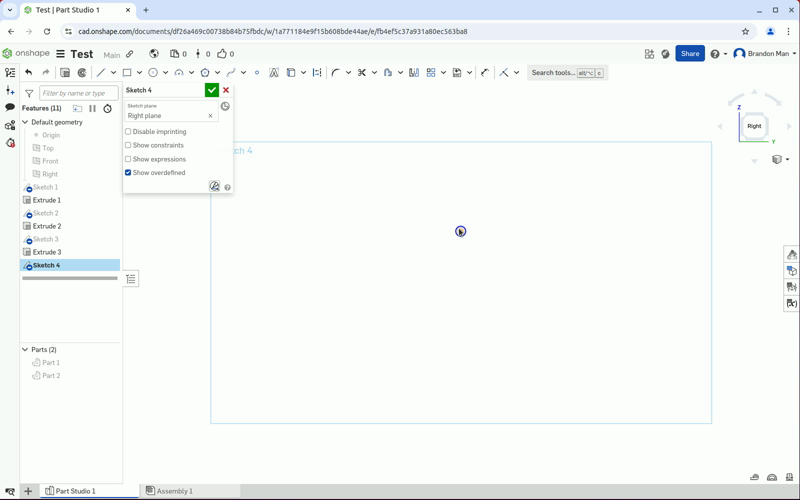
scroll(6)
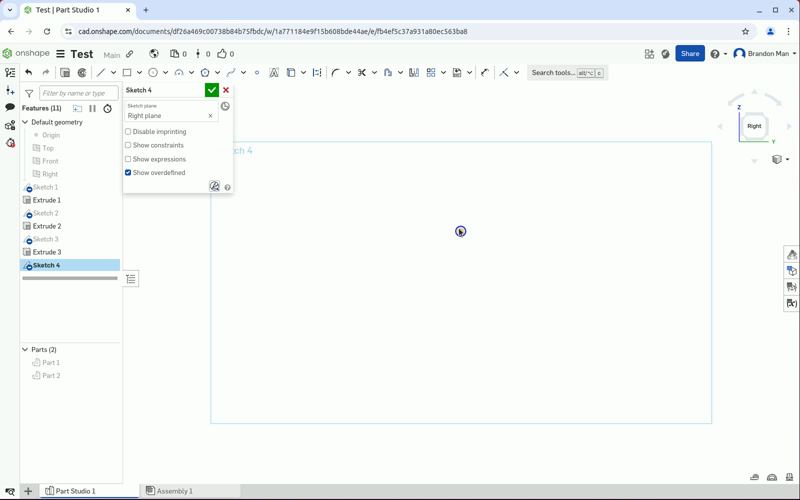
scroll(6)
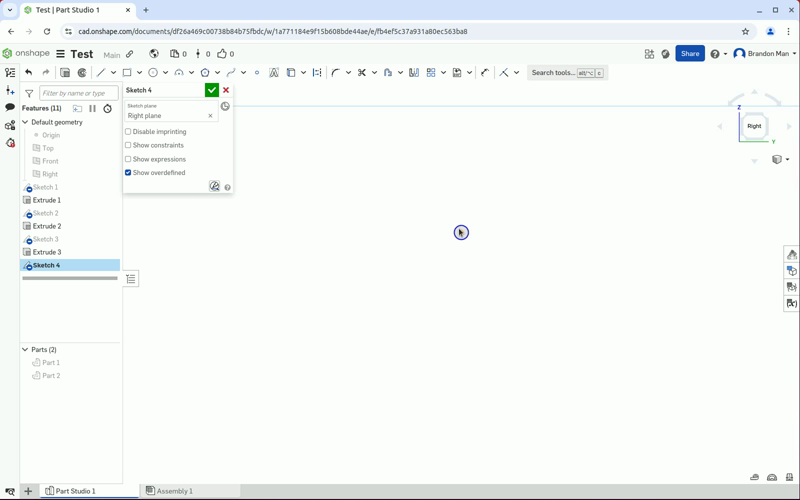
scroll(6)
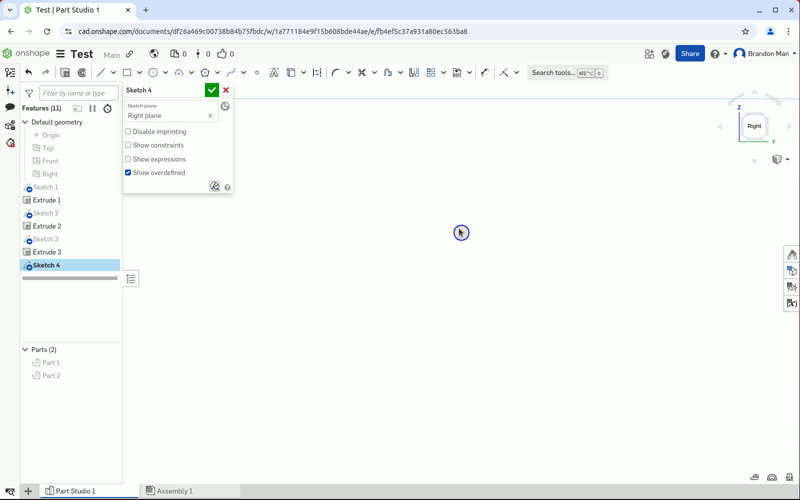
scroll(6)
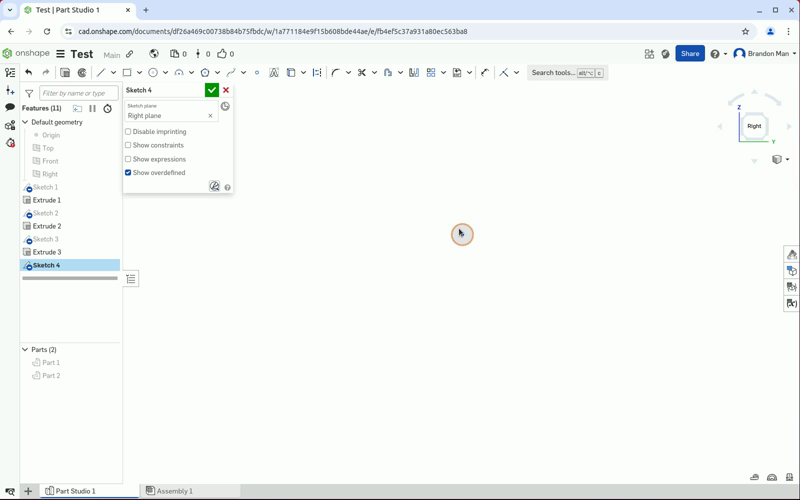
scroll(6)
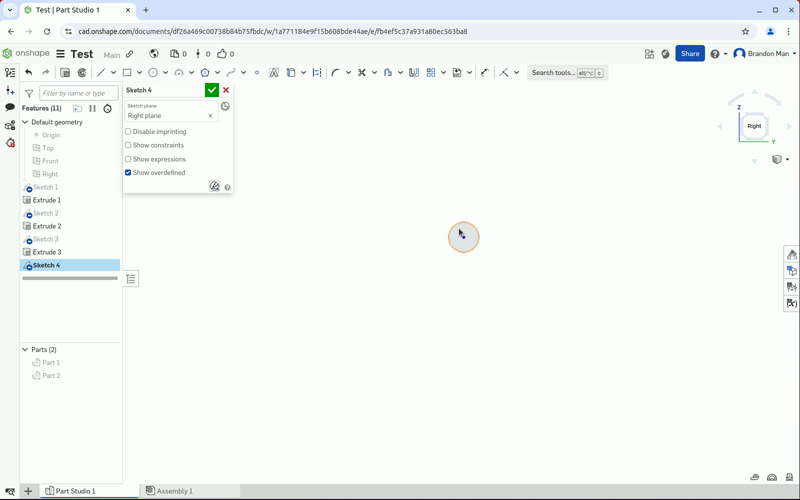
scroll(6)
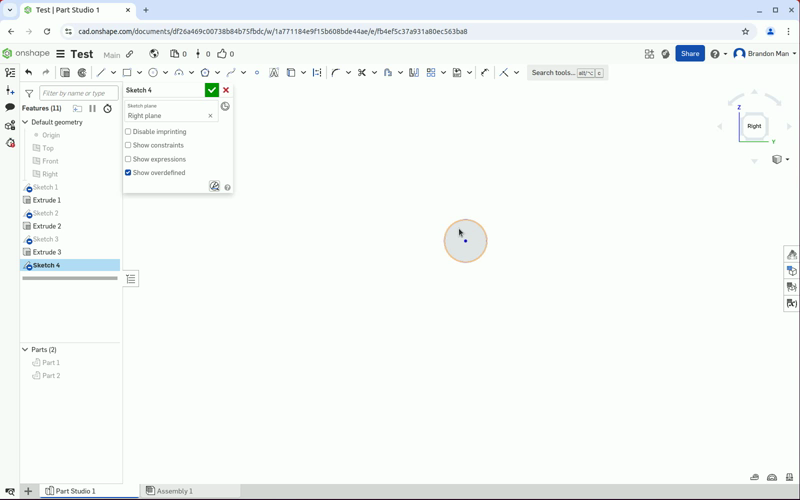
scroll(6)
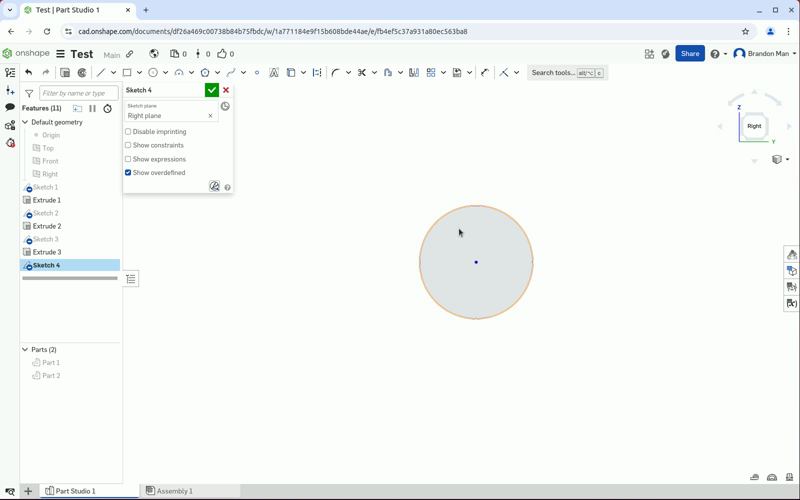
click(459, 228)
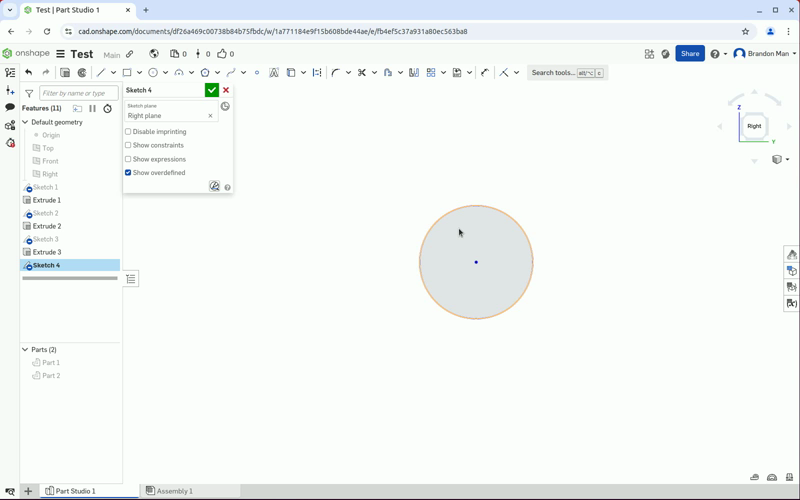
scroll(-6)
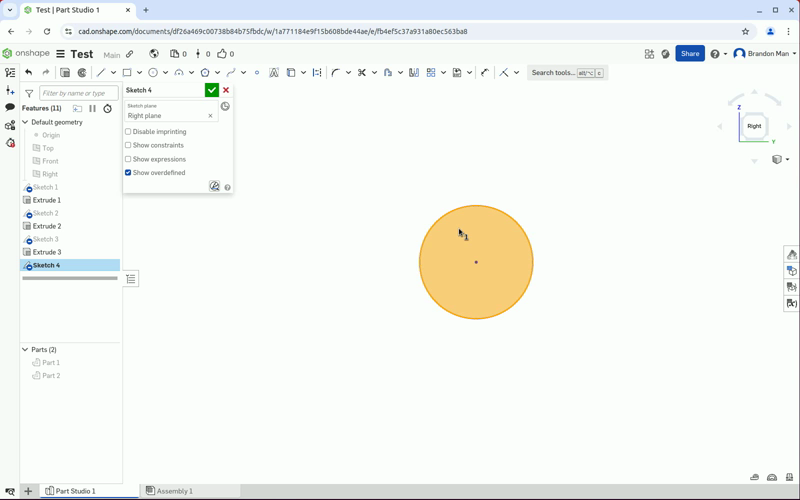
scroll(-6)
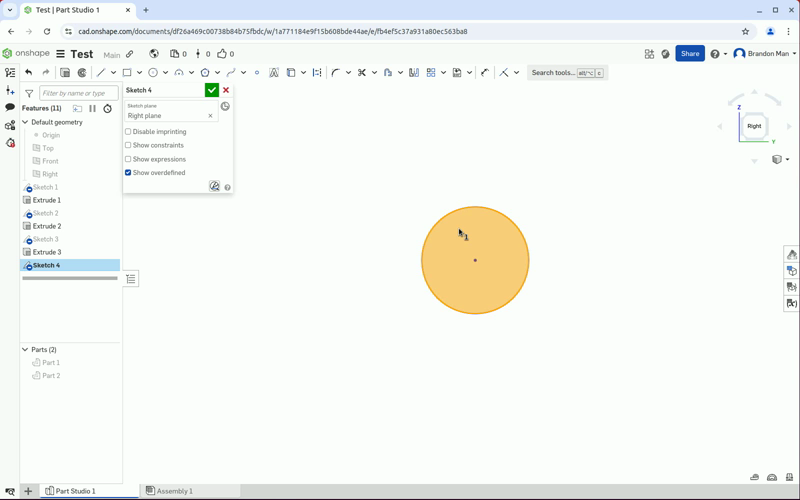
scroll(-6)
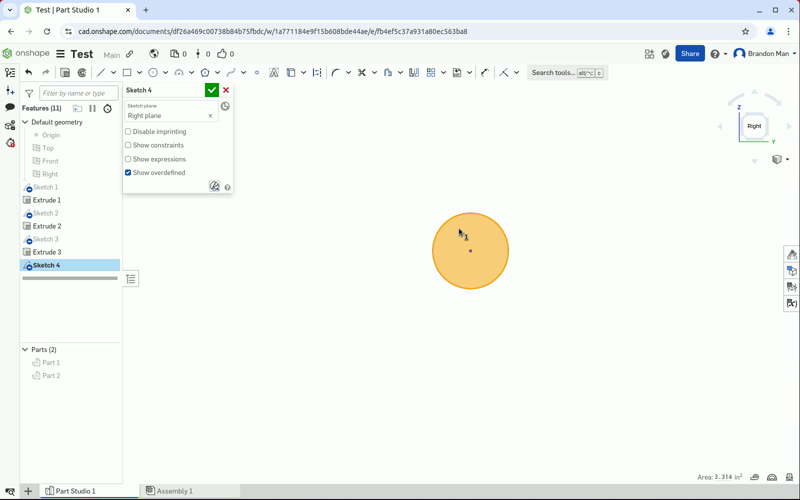
scroll(-6)
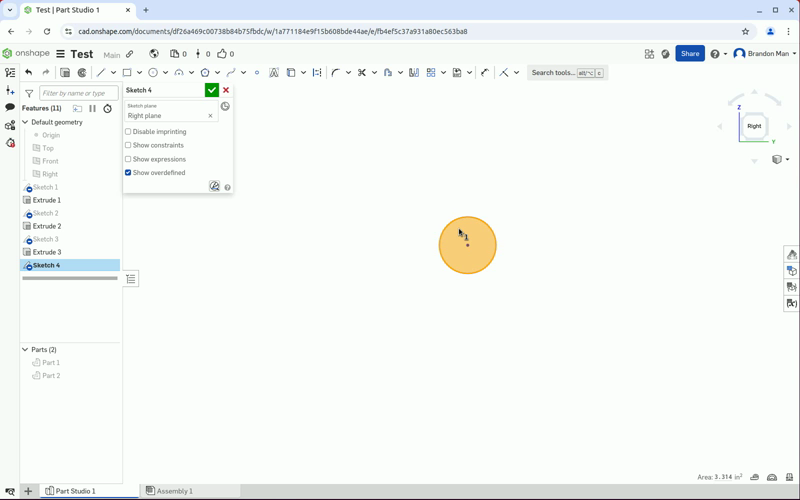
scroll(-6)
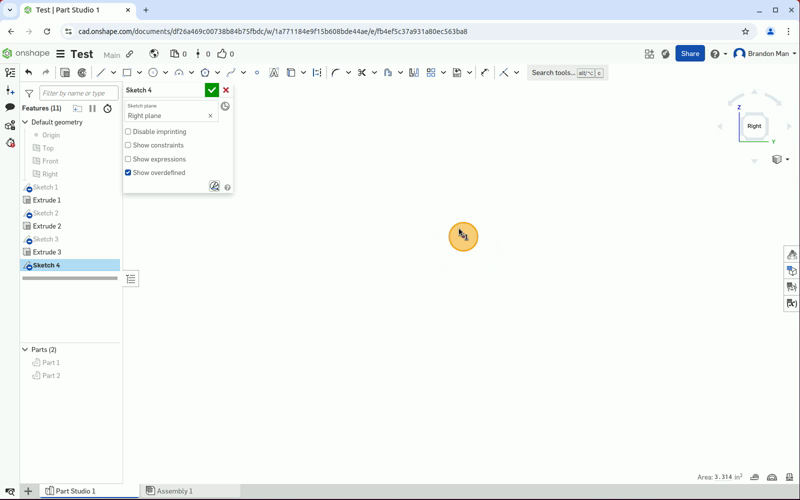
scroll(-6)
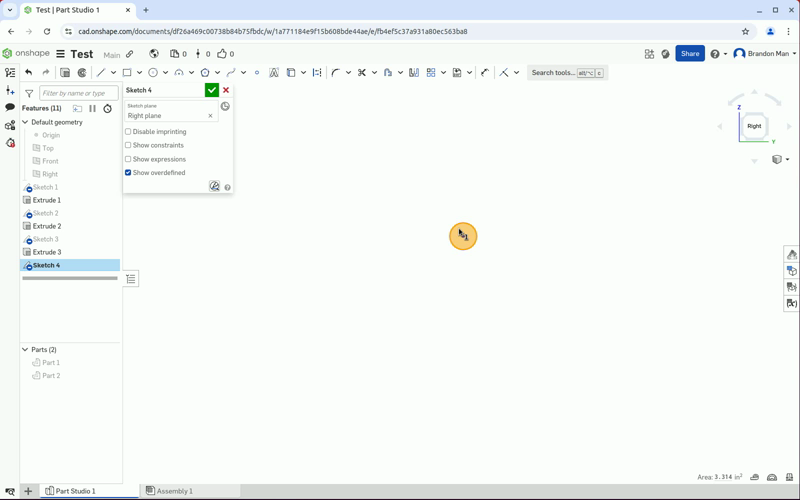
scroll(-6)
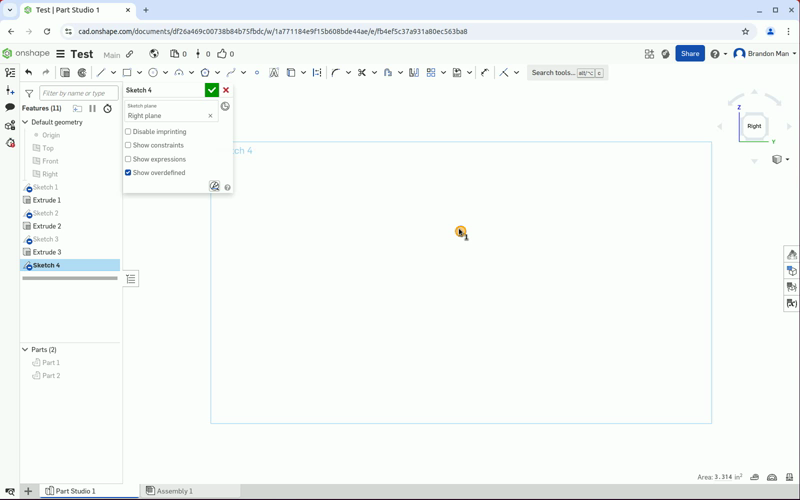
mouse_move(73, 352)
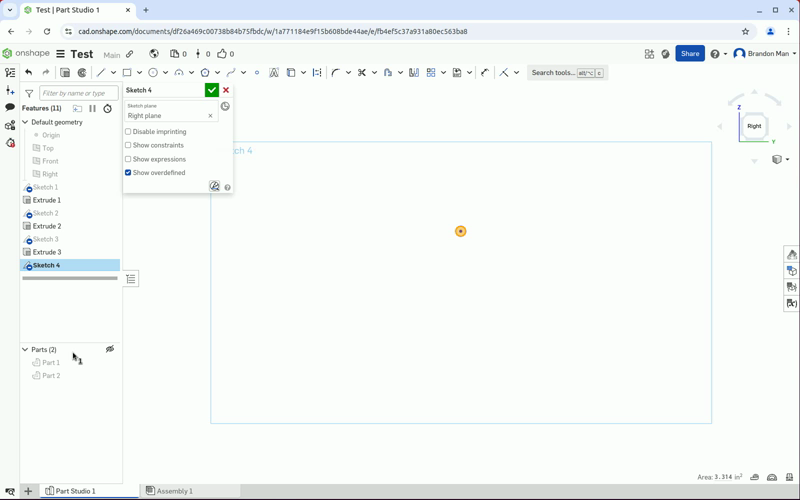
key(shift+y)
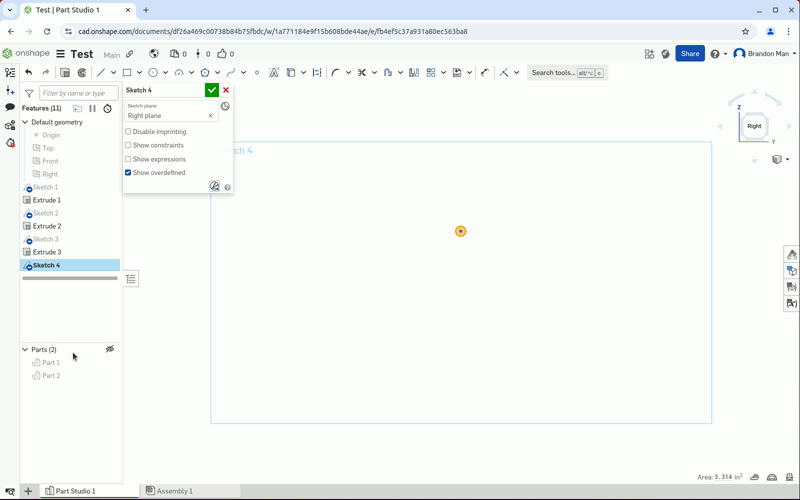
key(shift+e)
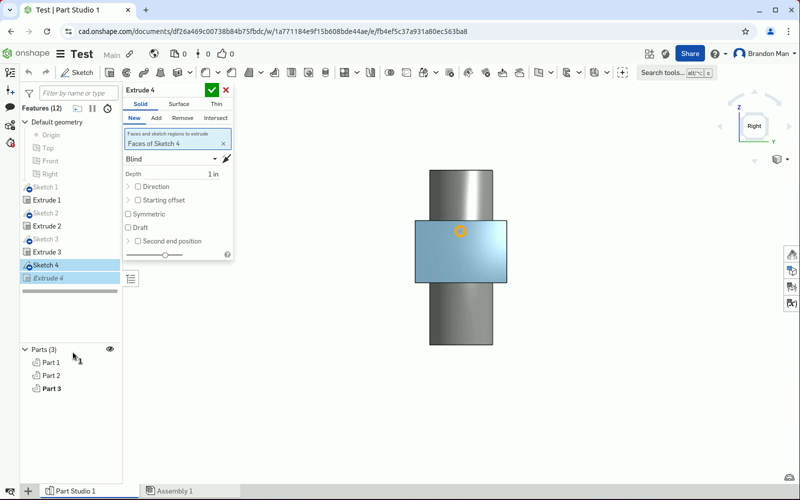
mouse_move(143, 106)
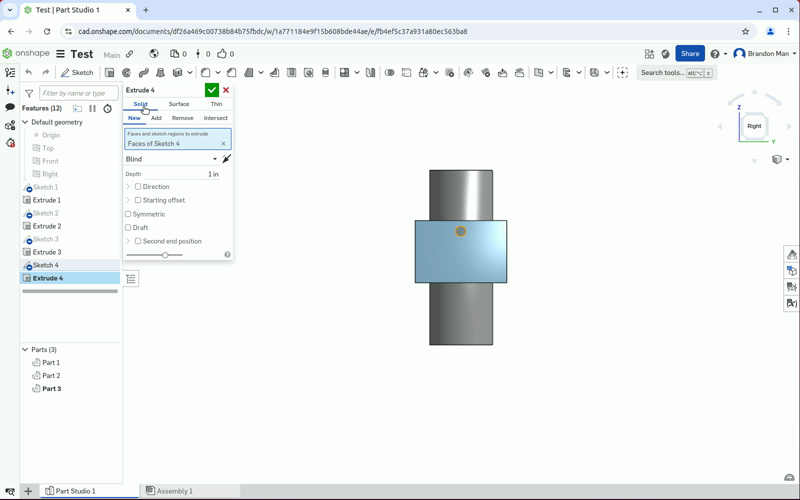
click(143, 106)
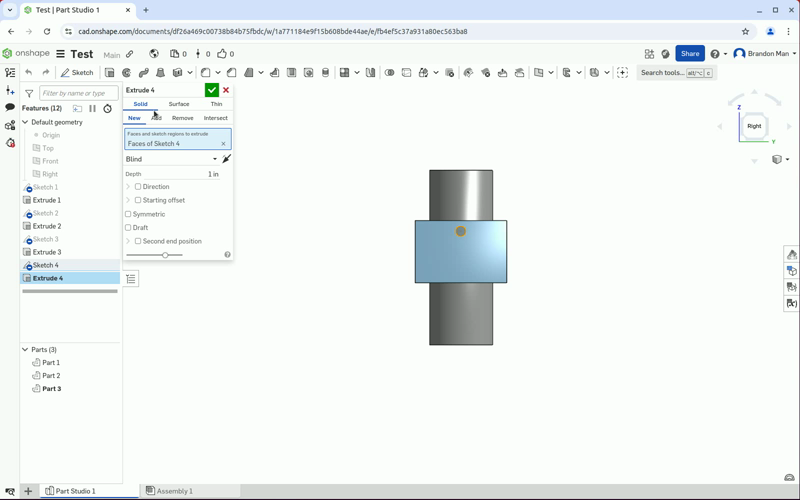
mouse_move(186, 120)
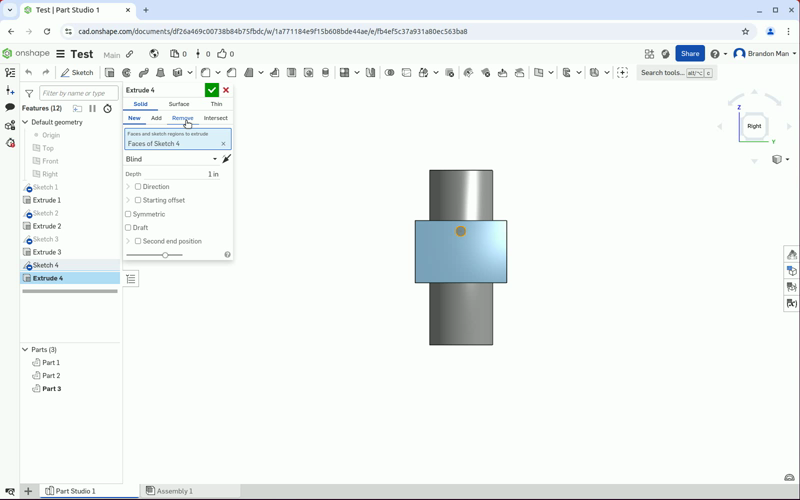
click(186, 120)
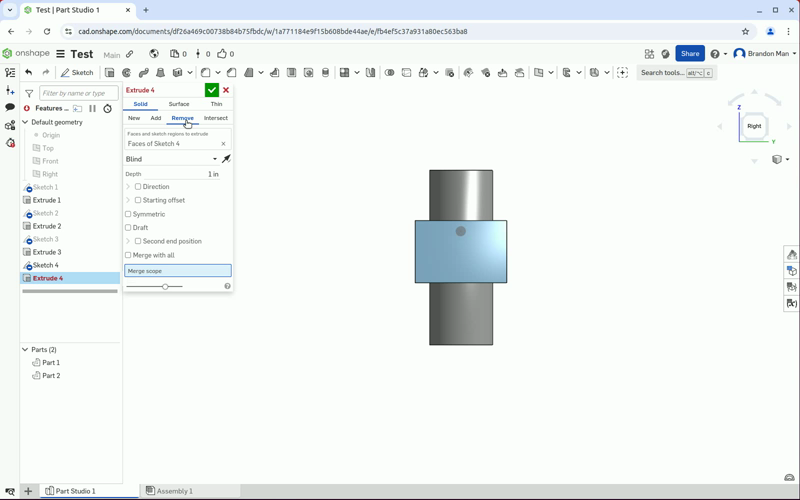
key(tab, 4)
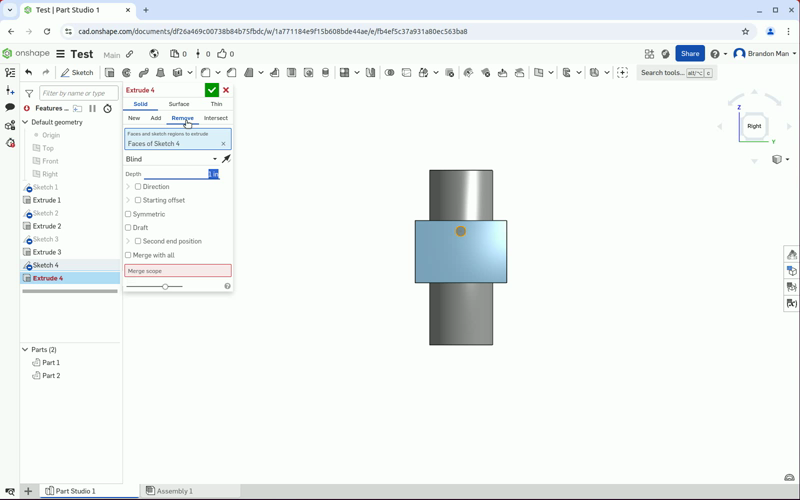
text(10.351)
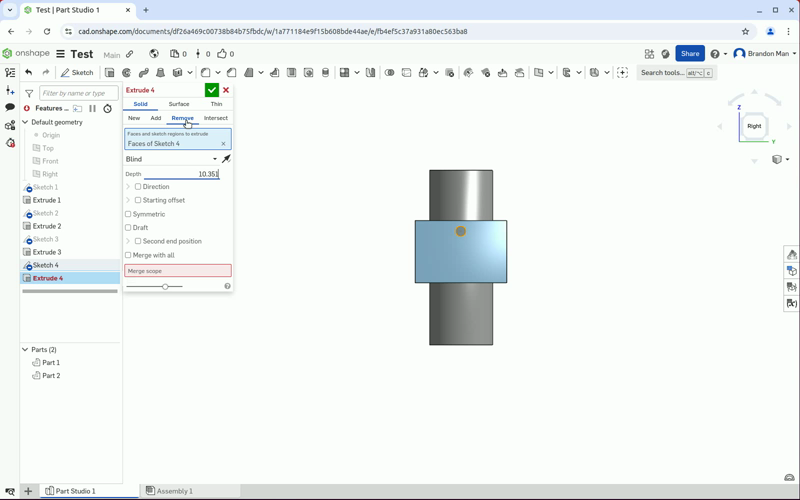
key(tab, 3)
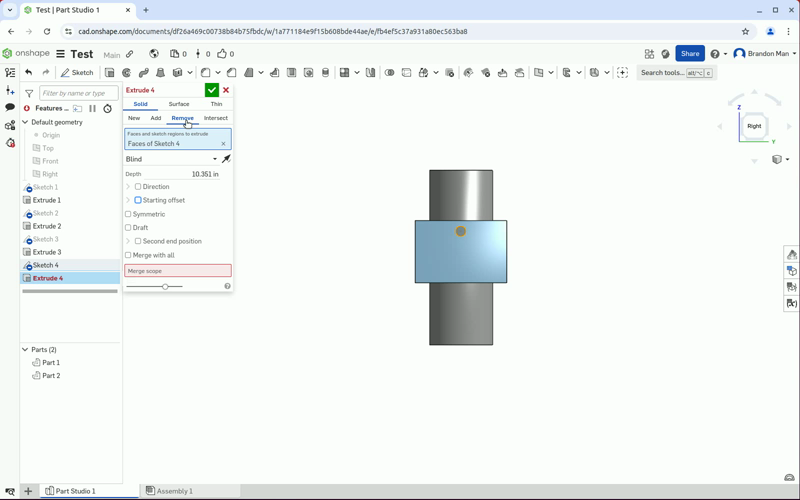
key(tab, 2)
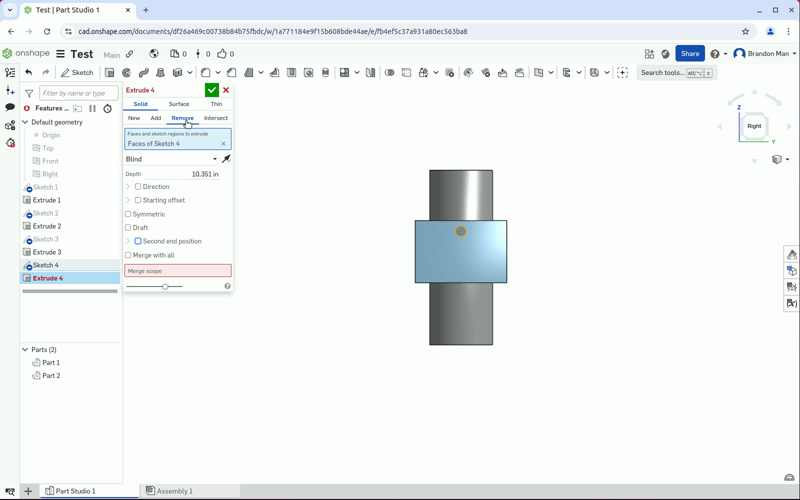
key(space)
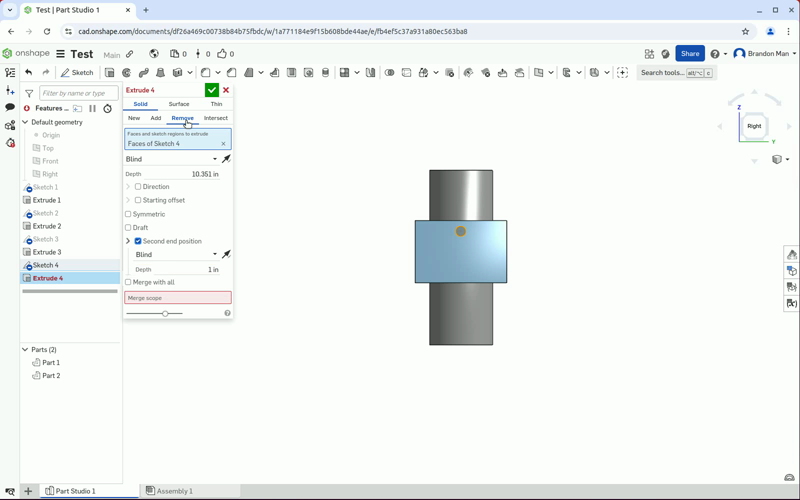
key(tab, 3)
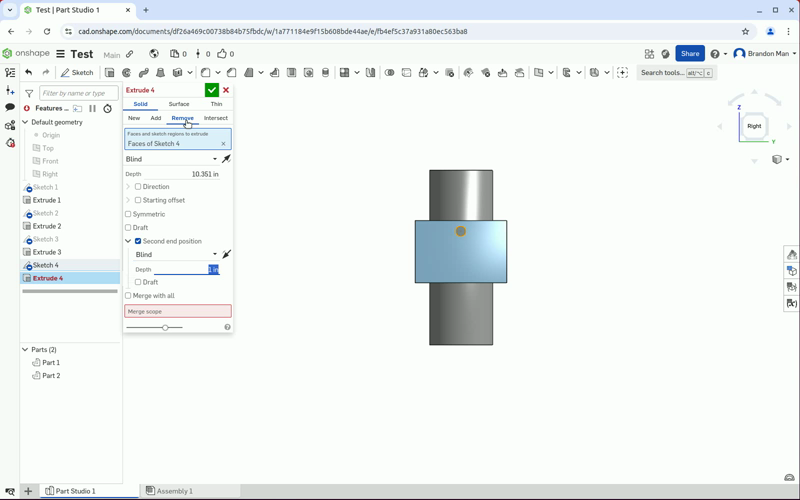
text(7.703)
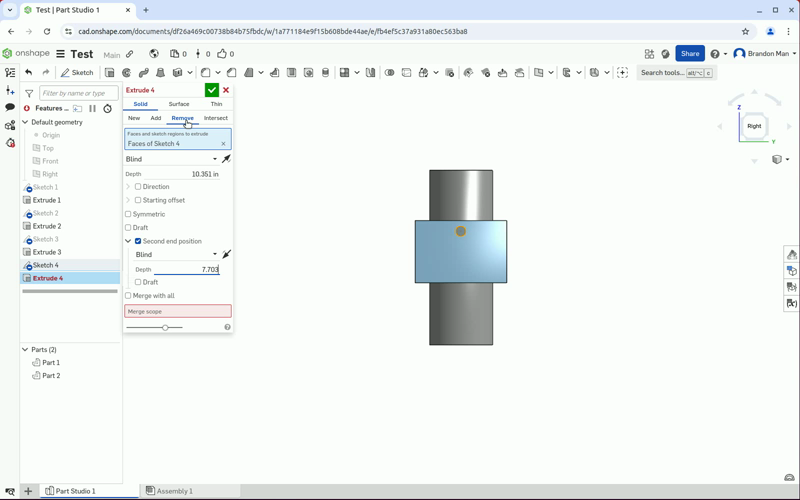
key(tab, 2)
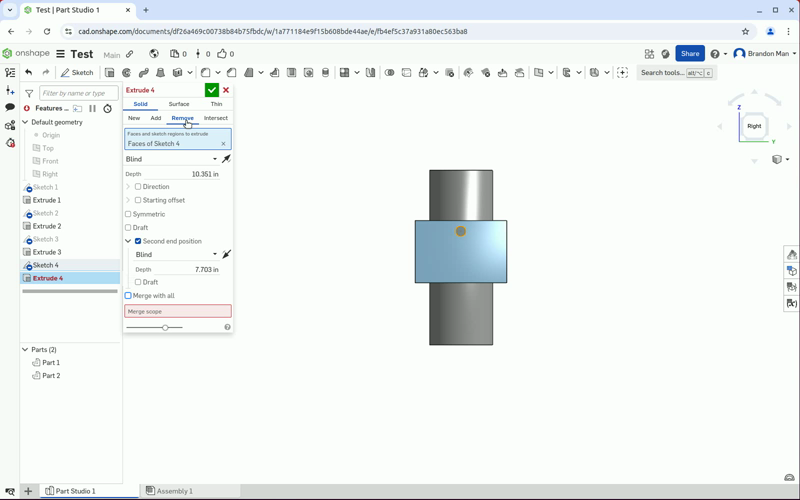
key(space)
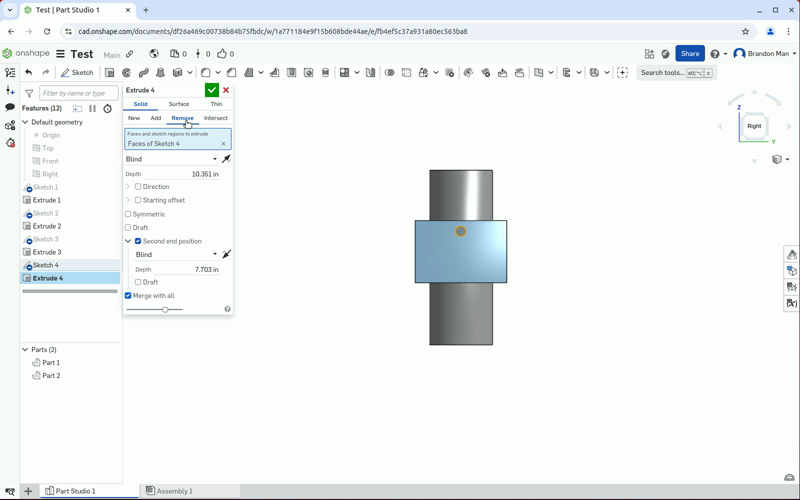
key(enter)
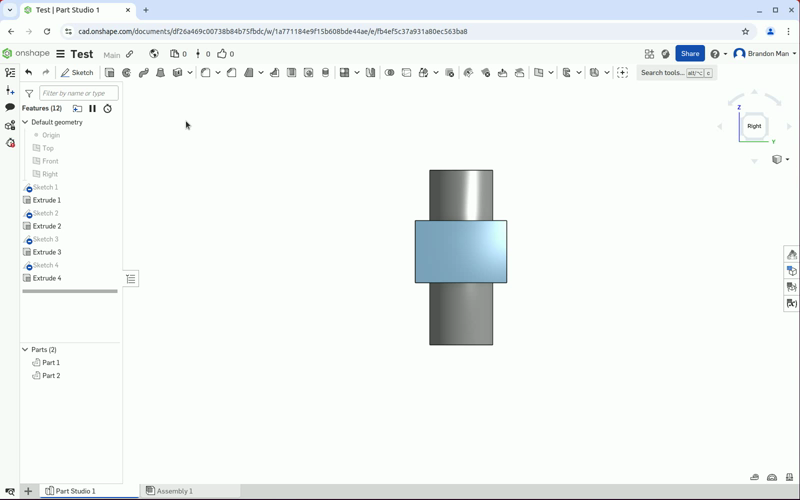
key(shift+h)
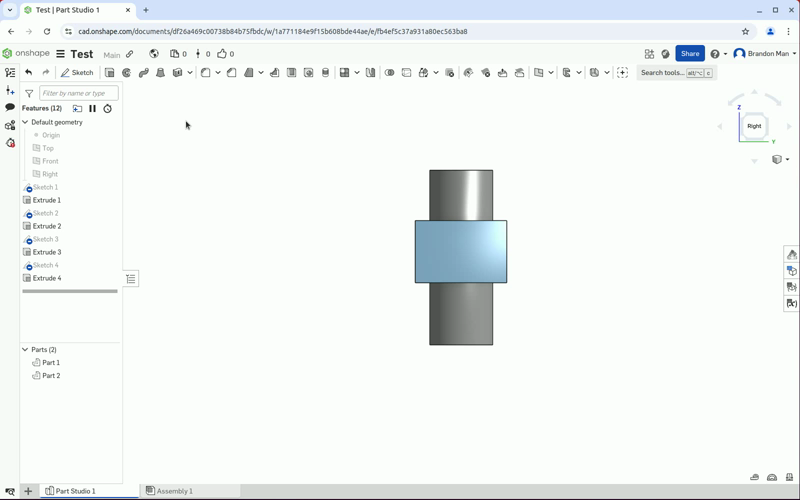
key(shift+h)
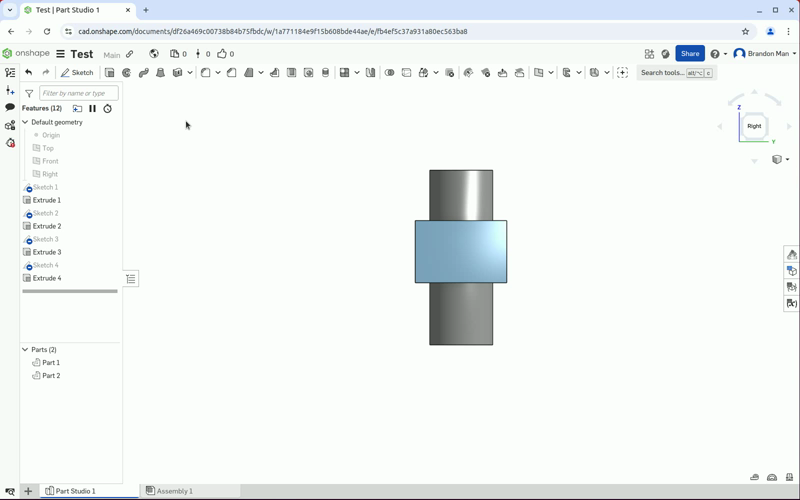
mouse_move(73, 189)
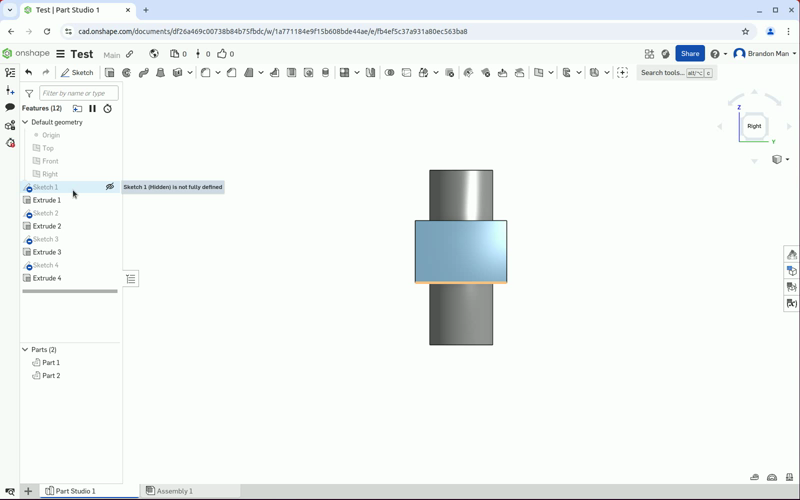
click(73, 189)
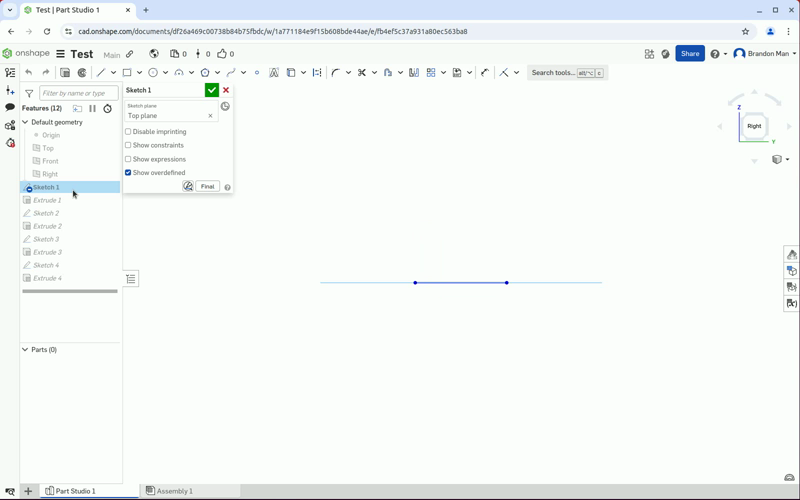
mouse_move(229, 92)
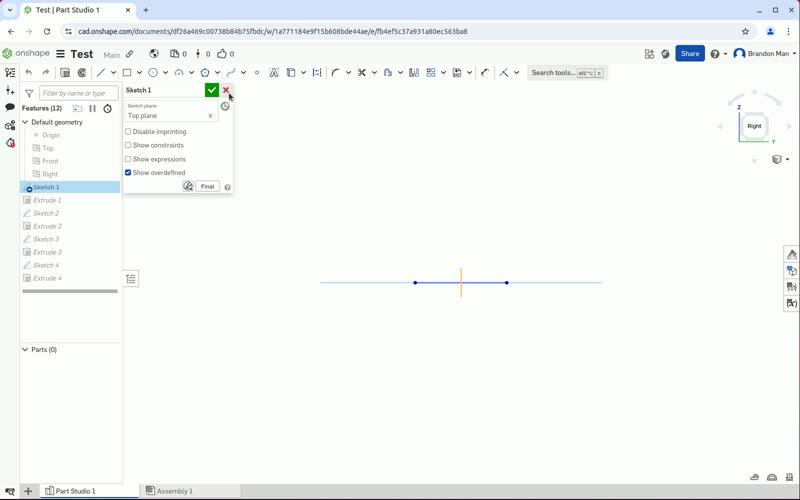
click(229, 92)
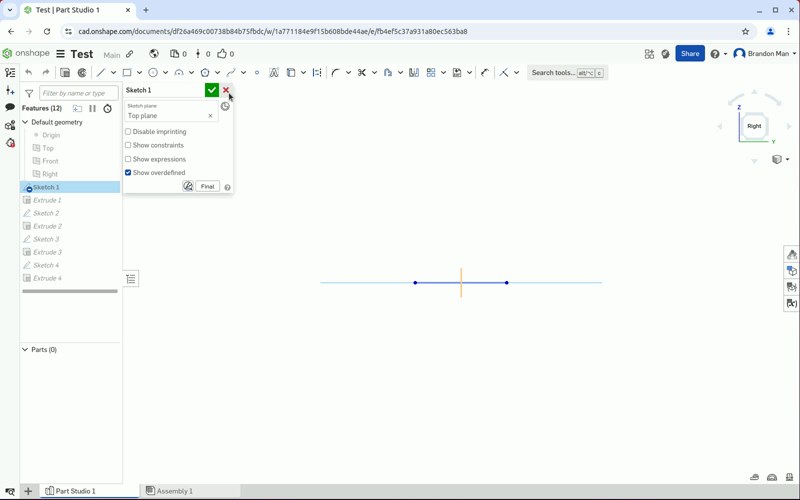
key(shift+s)
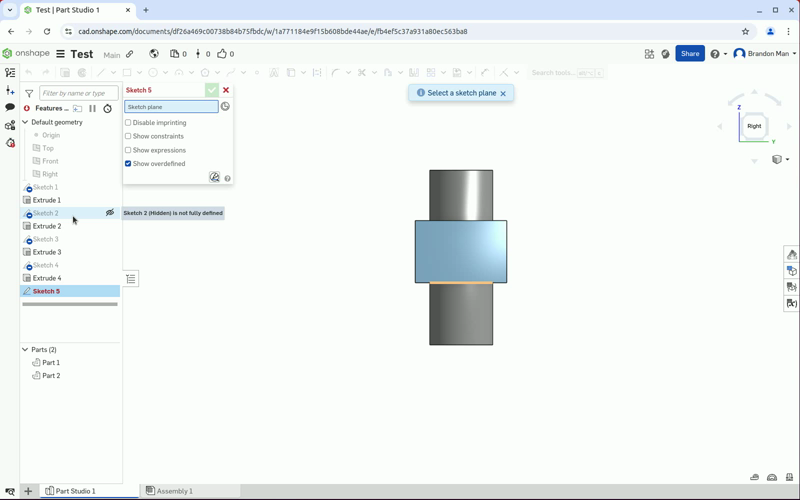
scroll(3)
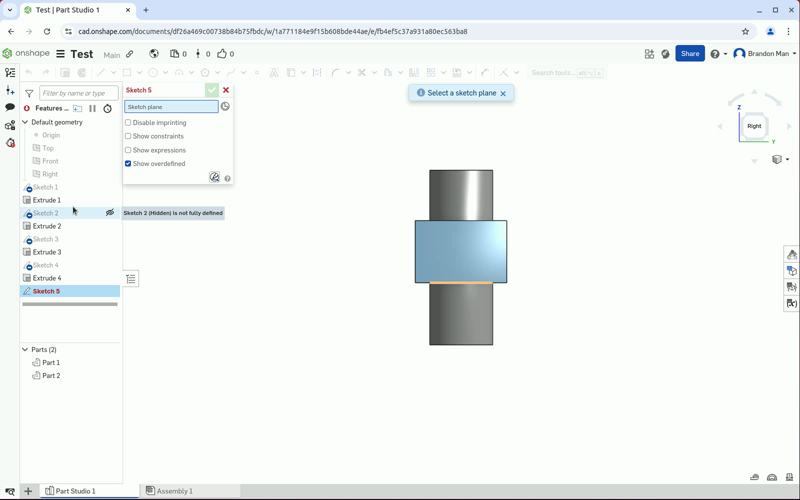
mouse_move(73, 176)
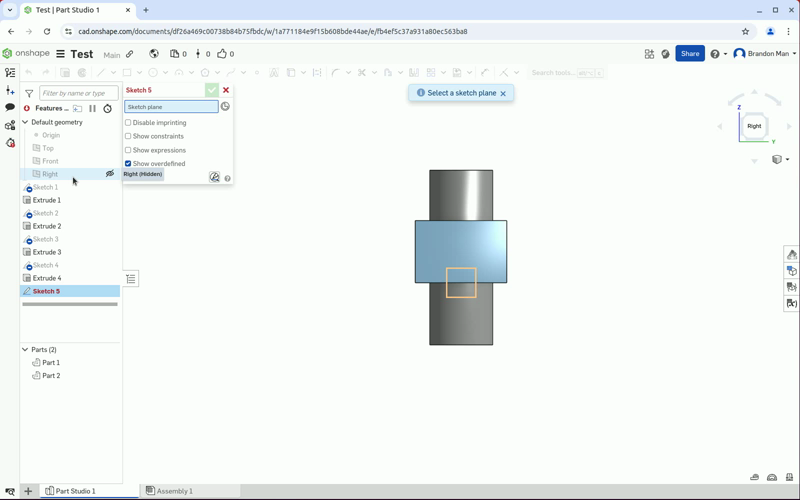
click(73, 176)
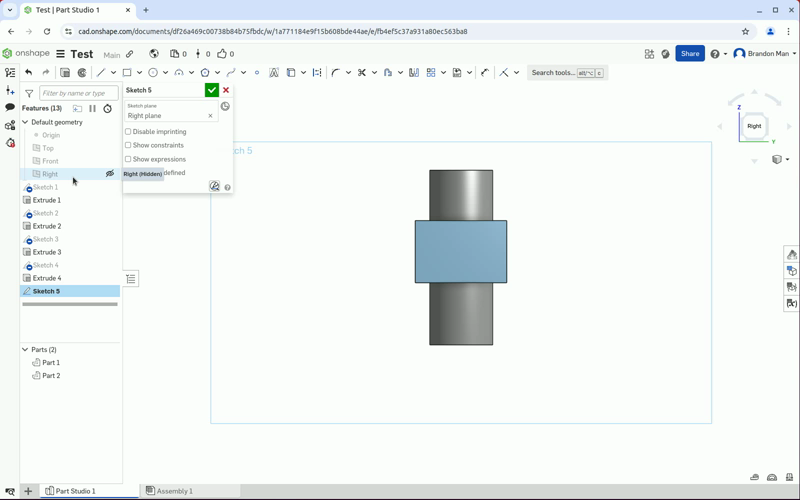
mouse_move(73, 352)
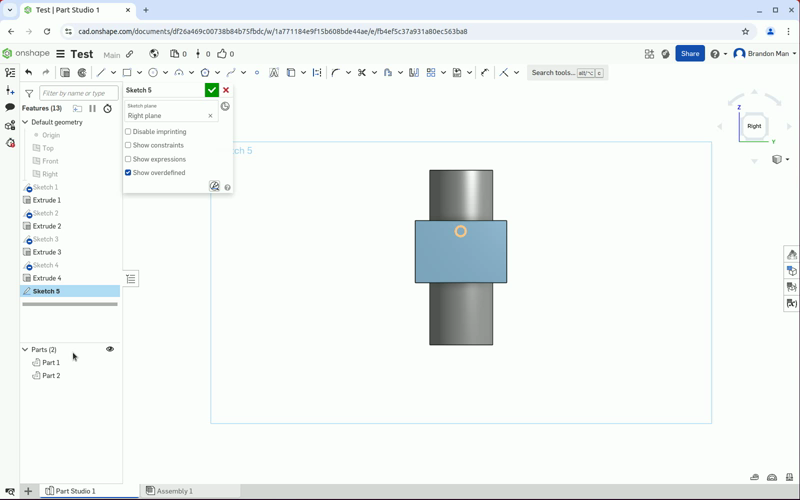
key(y)
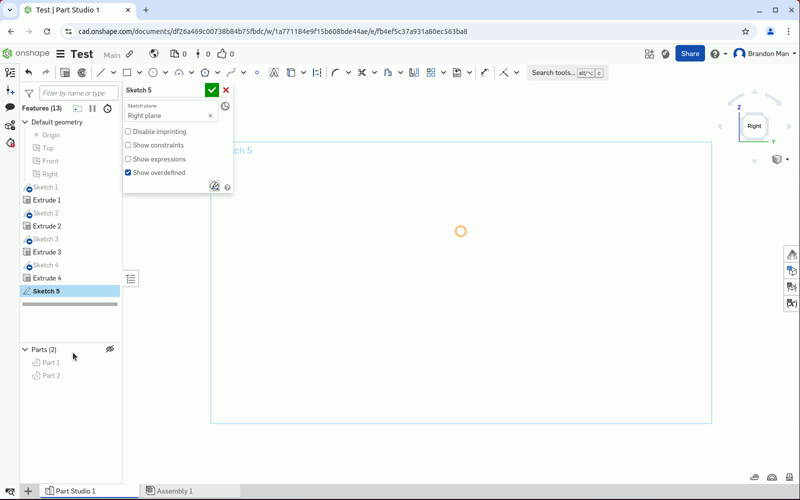
key(c)
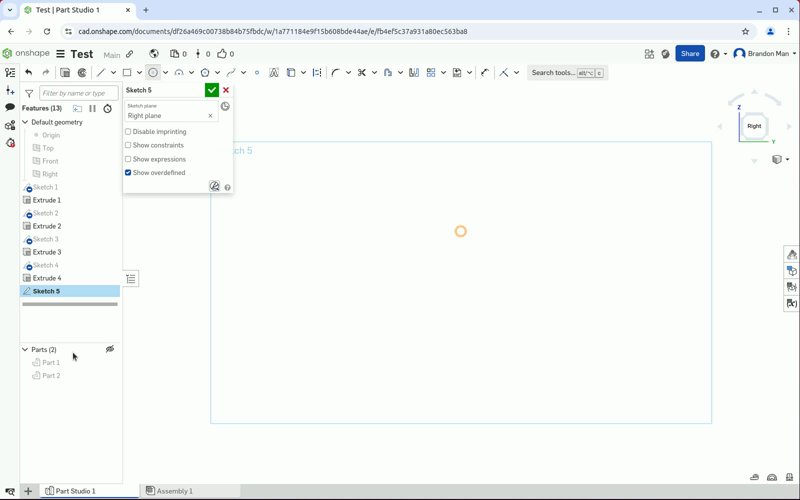
key_down(shift)
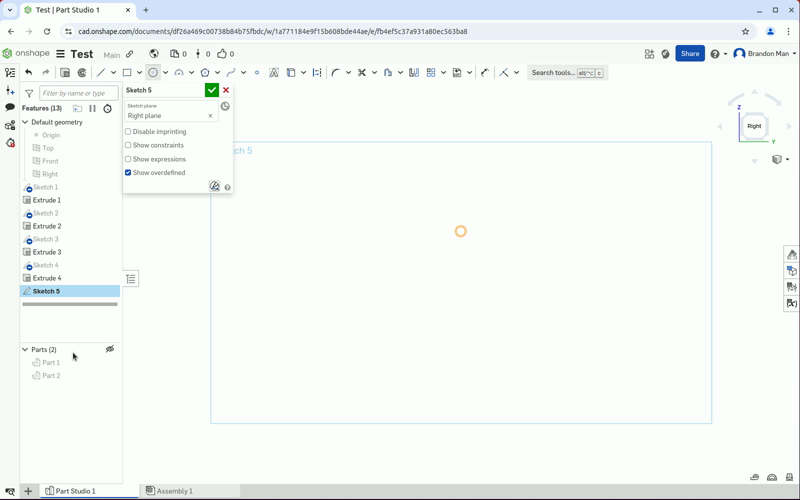
mouse_move(436, 231)
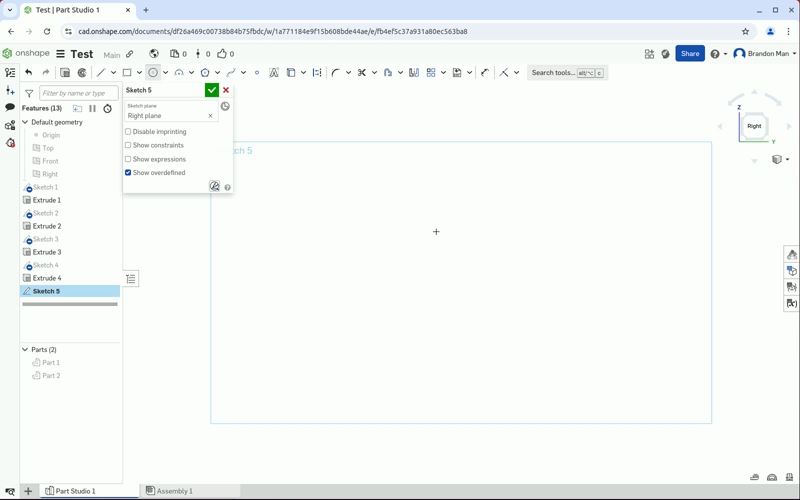
click(436, 231)
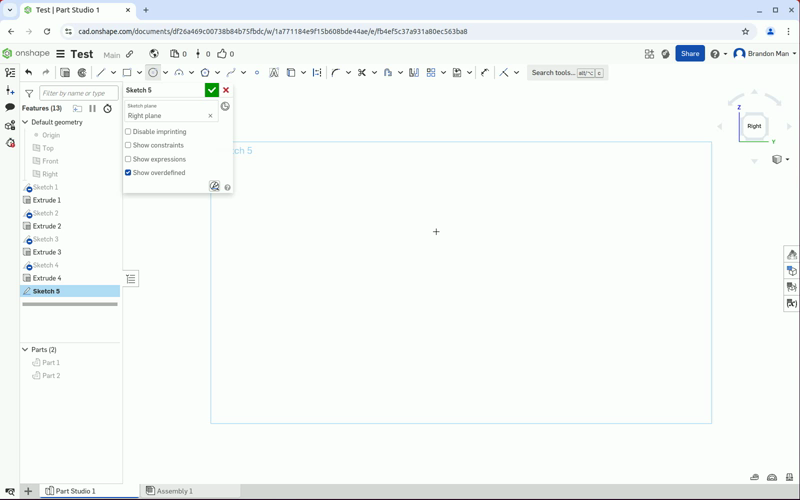
key_up(shift)
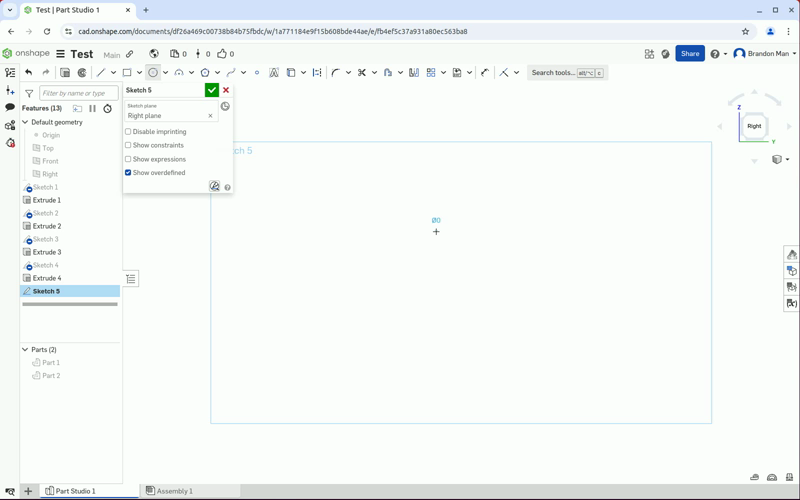
mouse_move(440, 231)
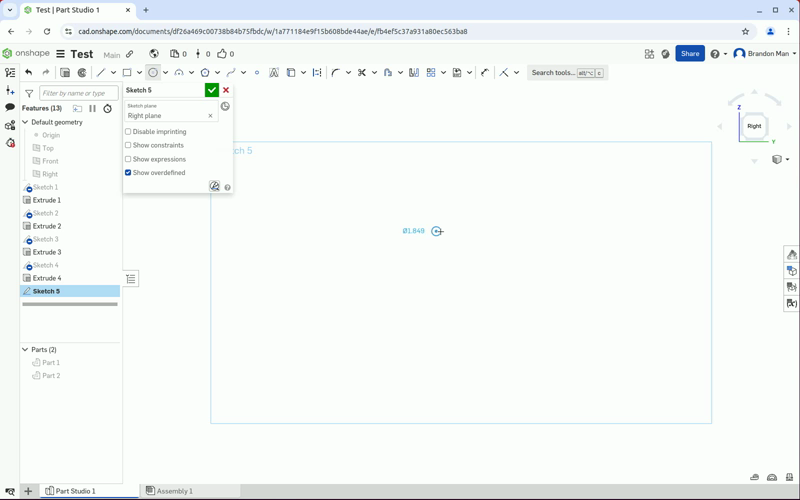
click(440, 231)
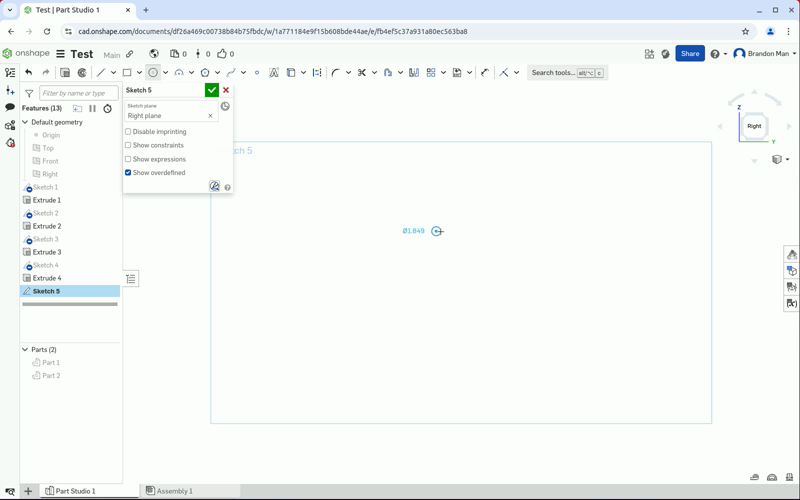
key(esc)
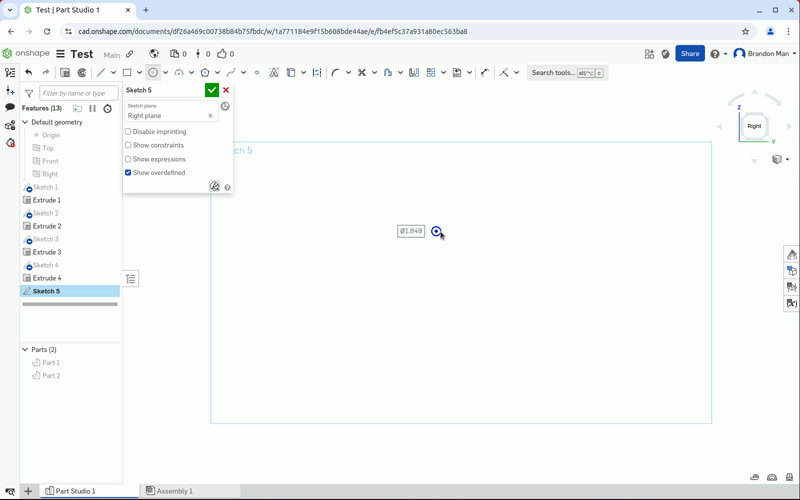
mouse_move(437, 227)
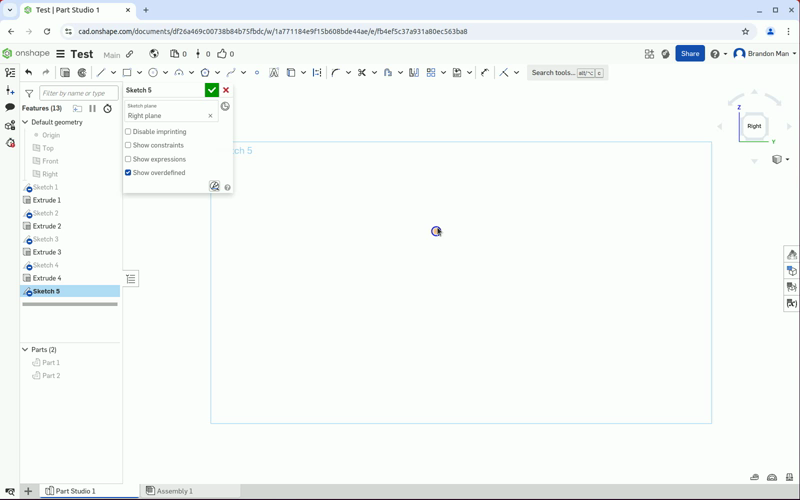
scroll(6)
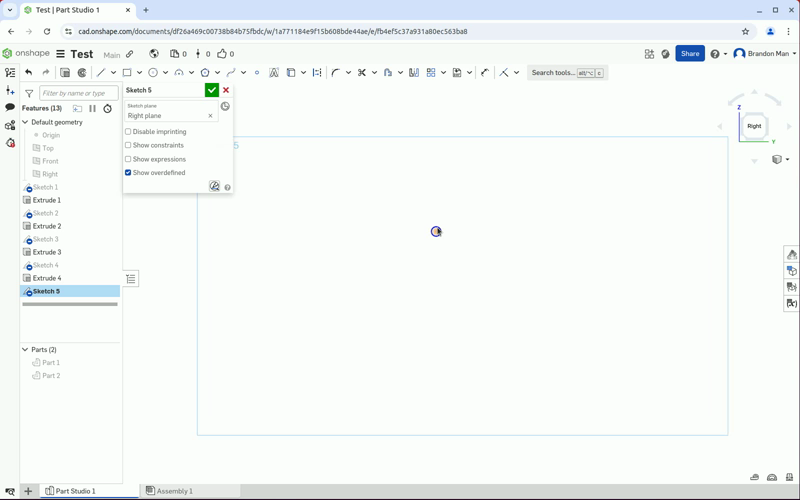
scroll(6)
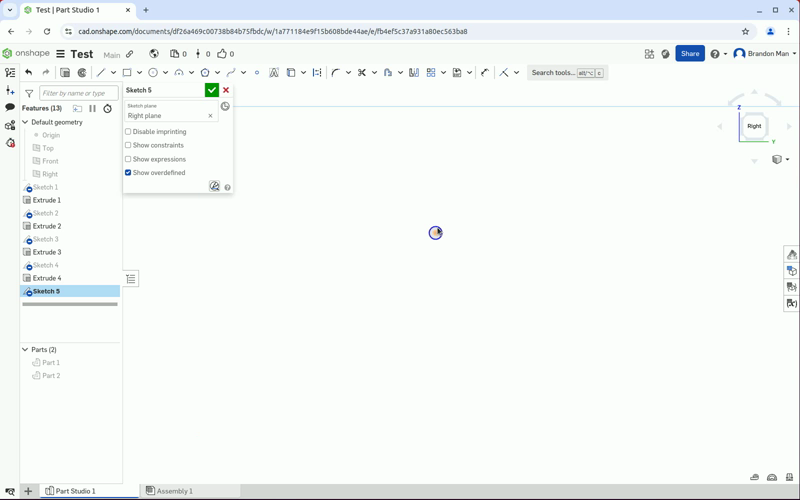
scroll(6)
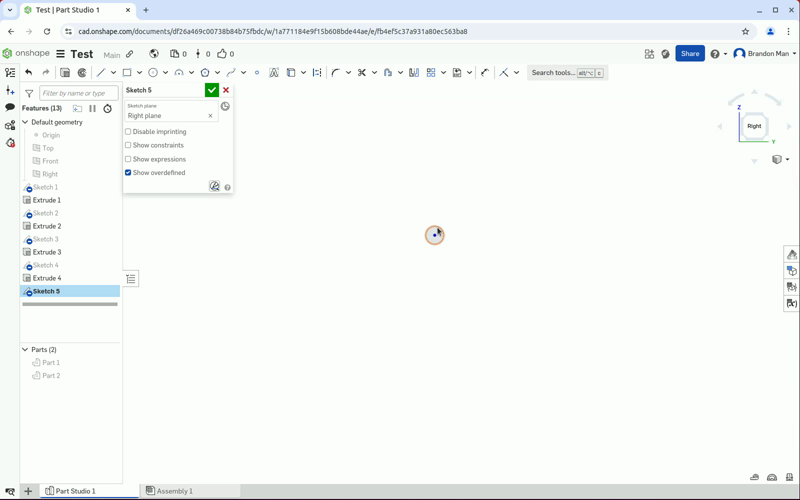
scroll(6)
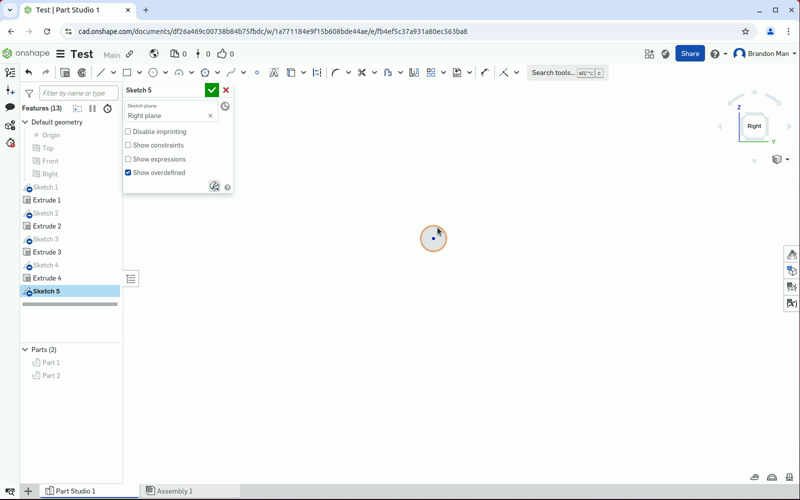
scroll(6)
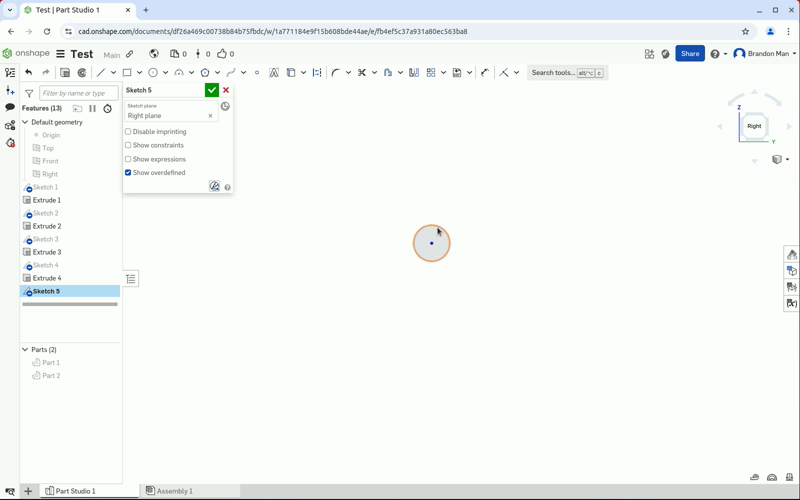
scroll(6)
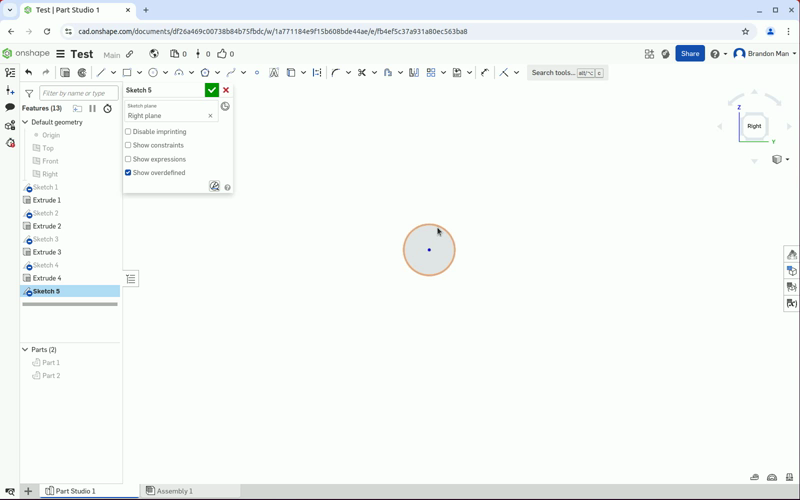
scroll(6)
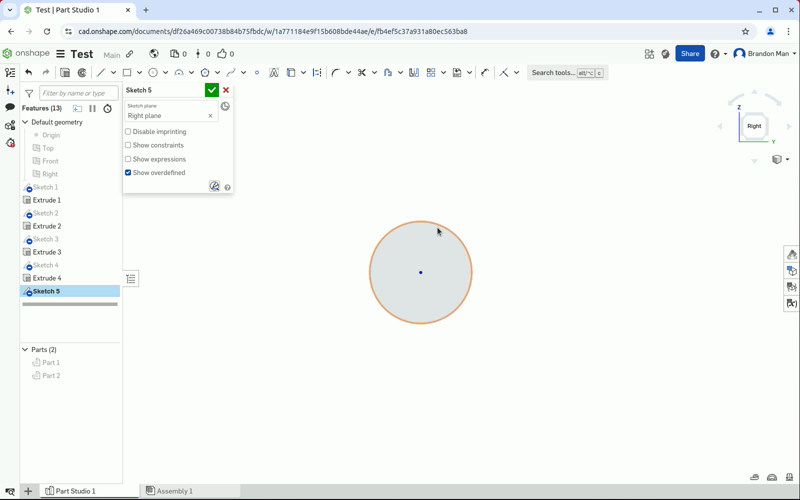
click(437, 227)
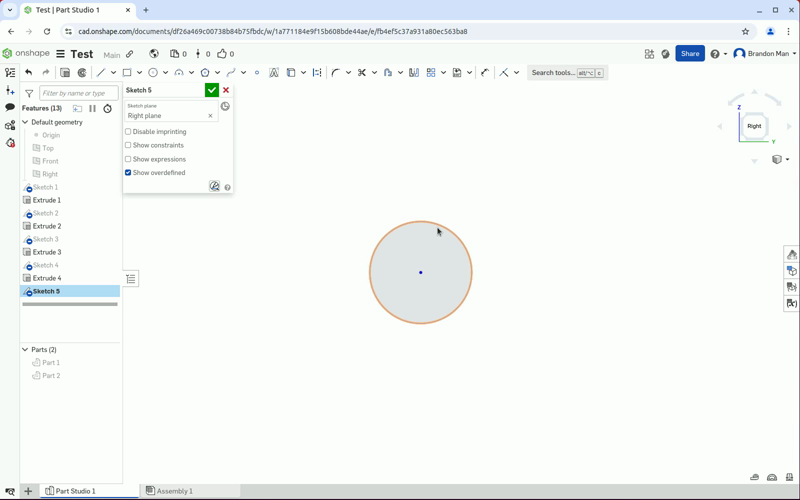
scroll(-6)
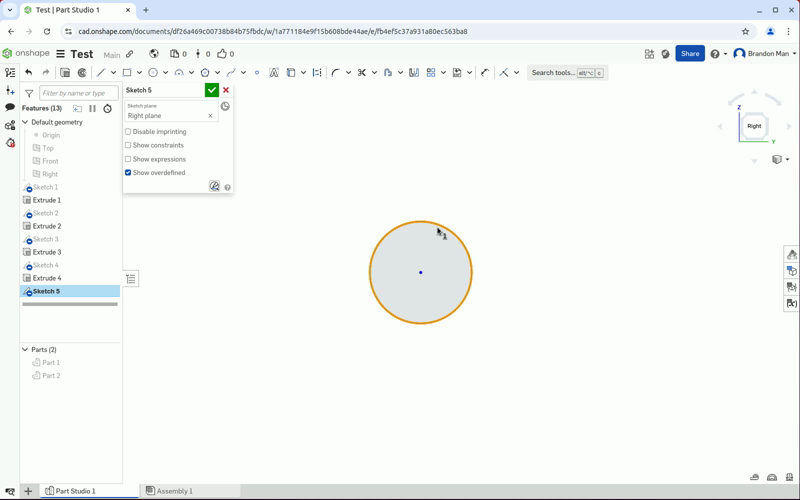
scroll(-6)
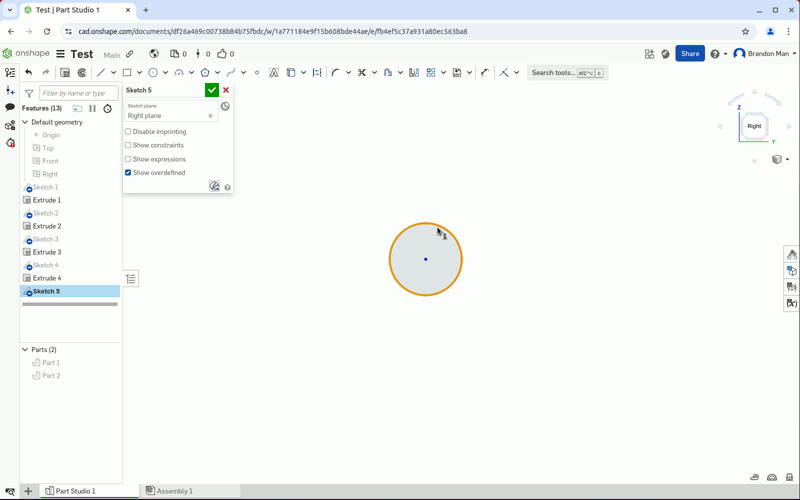
scroll(-6)
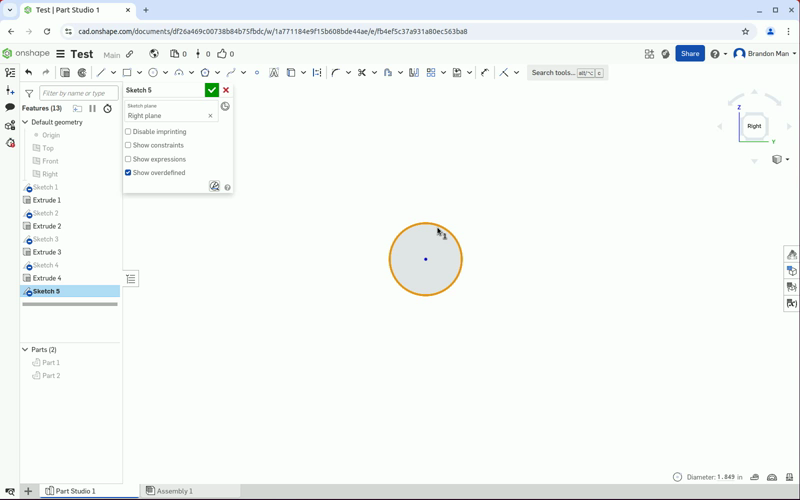
scroll(-6)
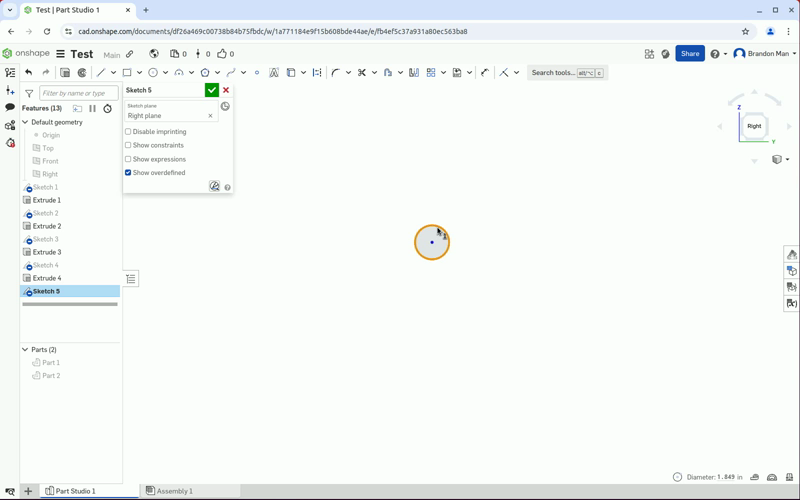
scroll(-6)
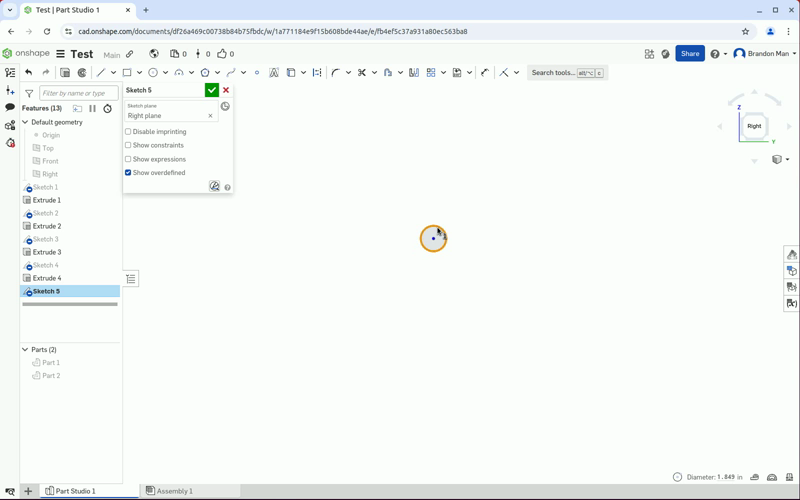
scroll(-6)
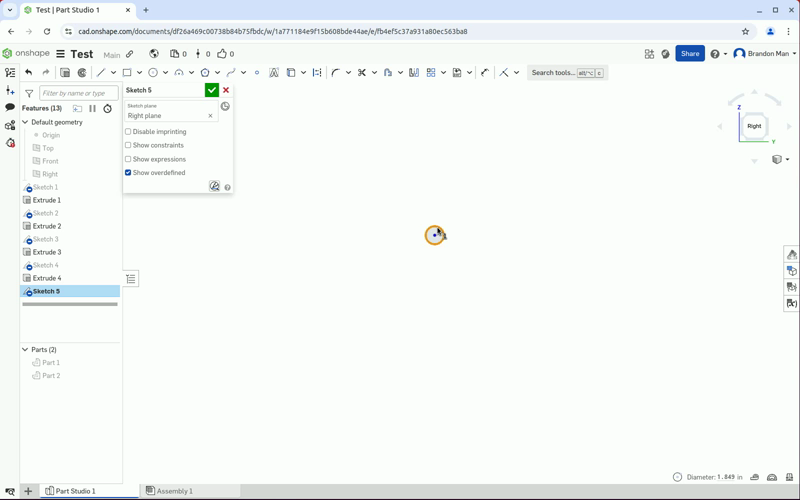
scroll(-6)
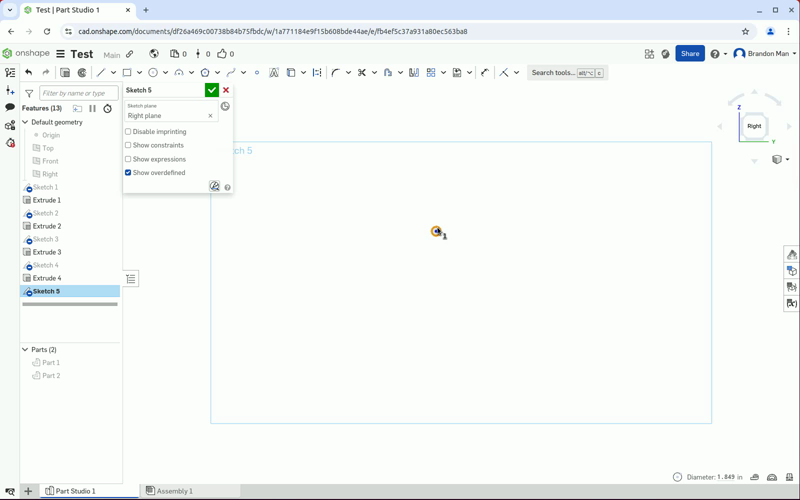
mouse_move(73, 352)
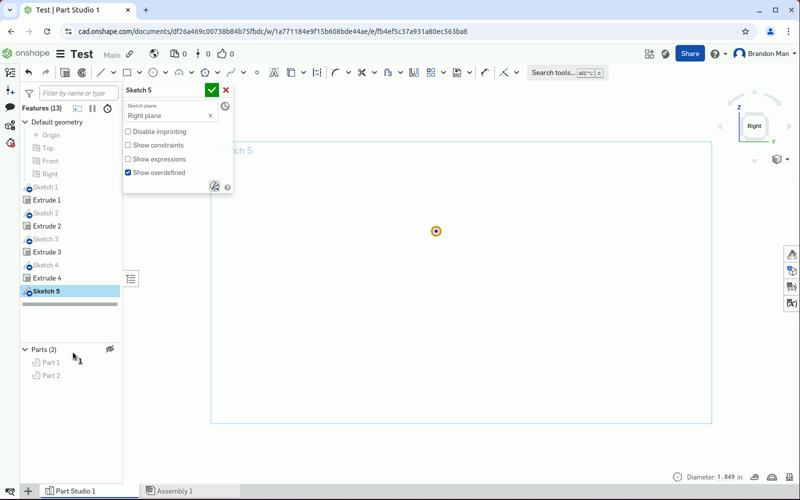
key(shift+y)
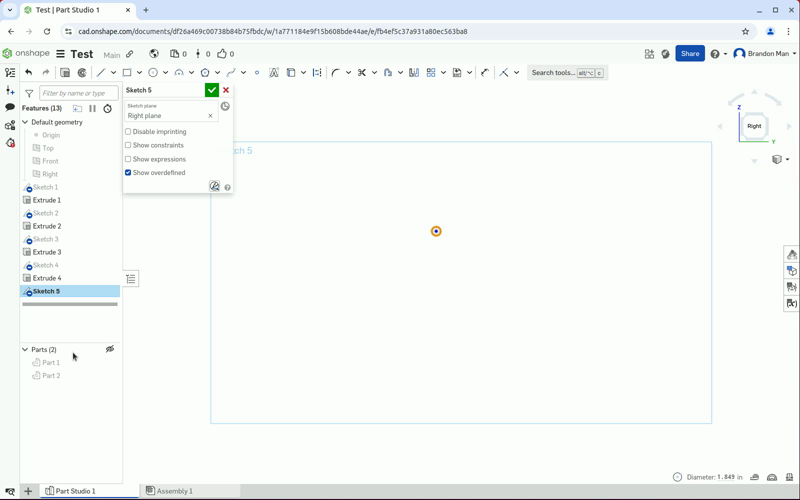
key(shift+e)
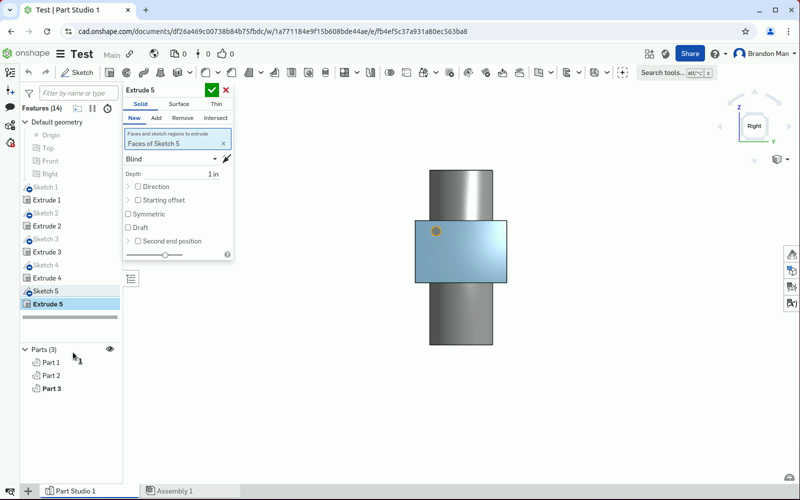
mouse_move(143, 106)
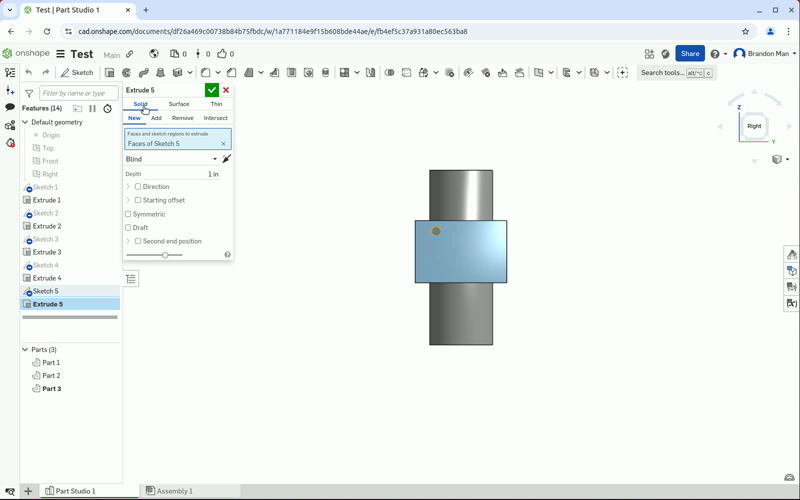
click(143, 106)
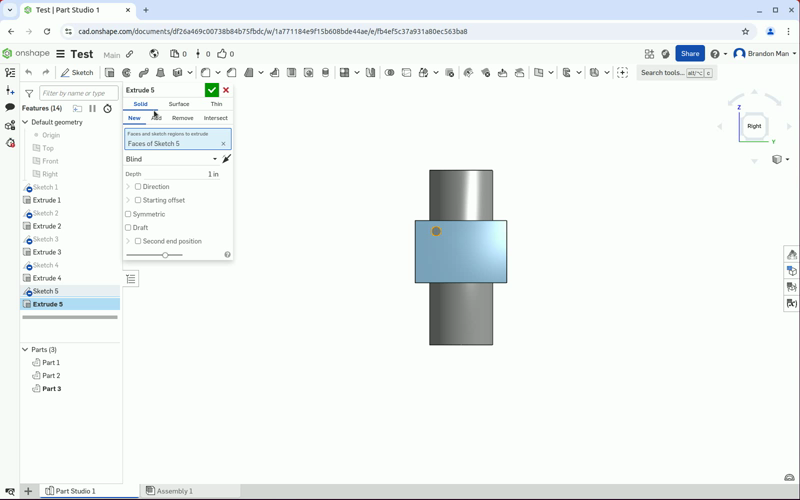
mouse_move(186, 120)
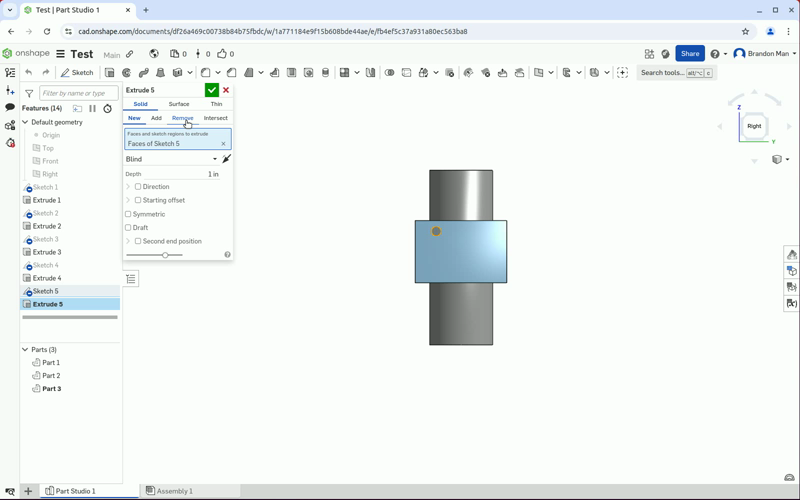
click(186, 120)
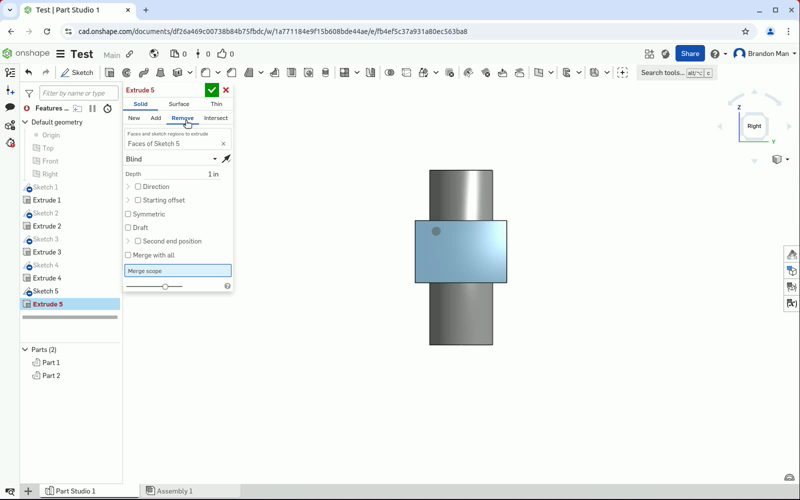
key(tab, 4)
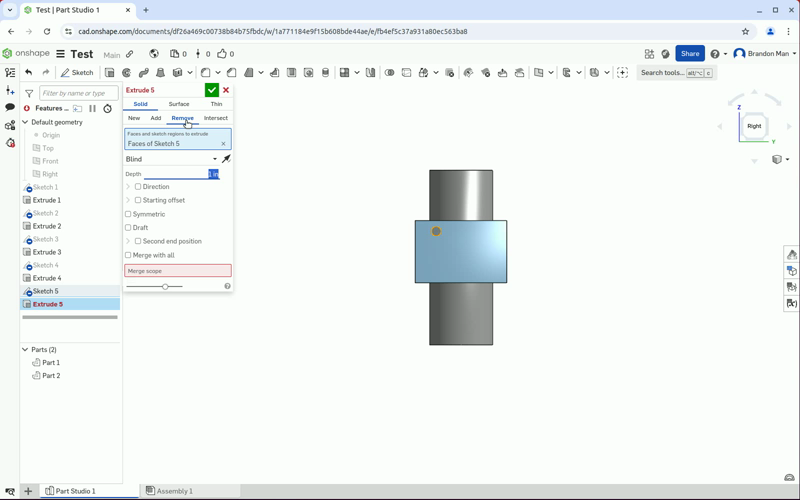
text(10.351)
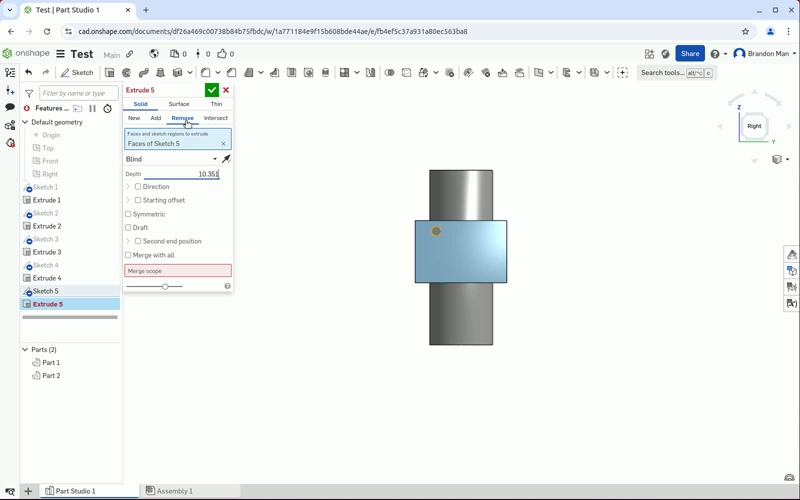
key(tab, 3)
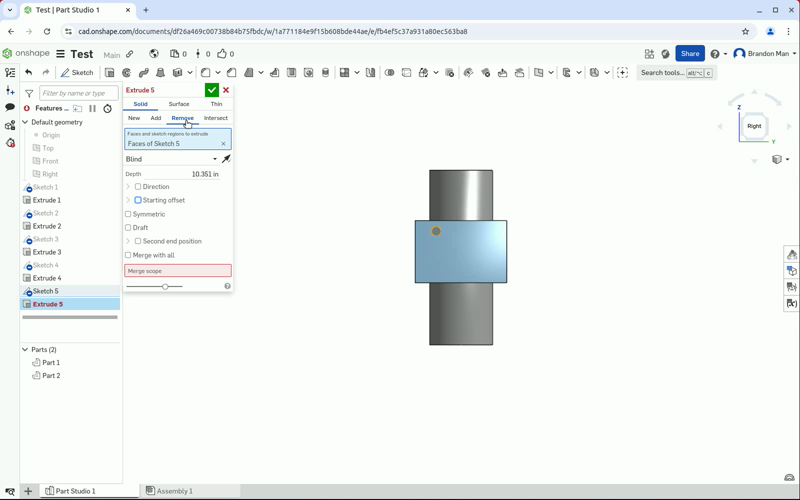
key(tab, 2)
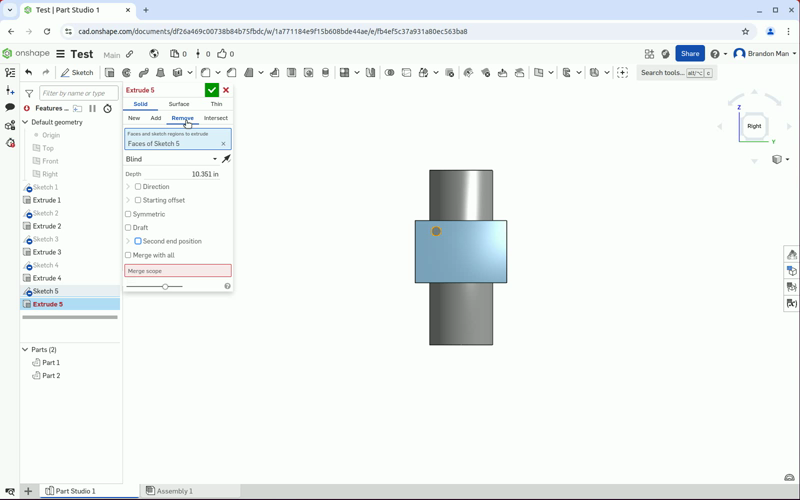
key(space)
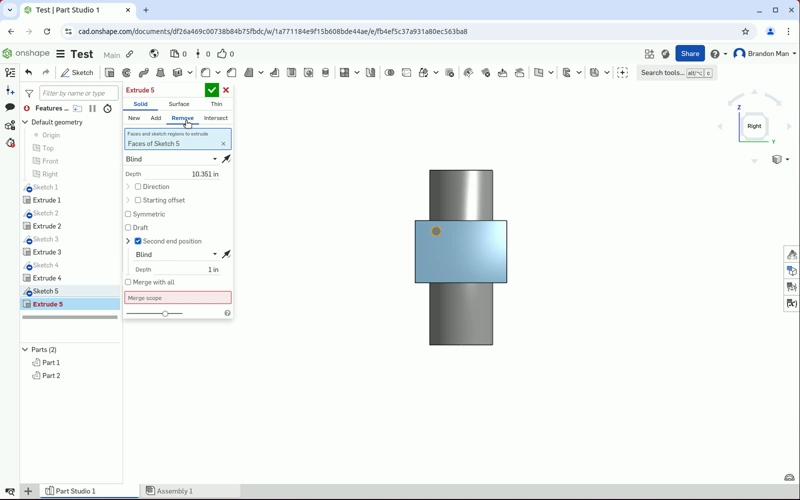
key(tab, 3)
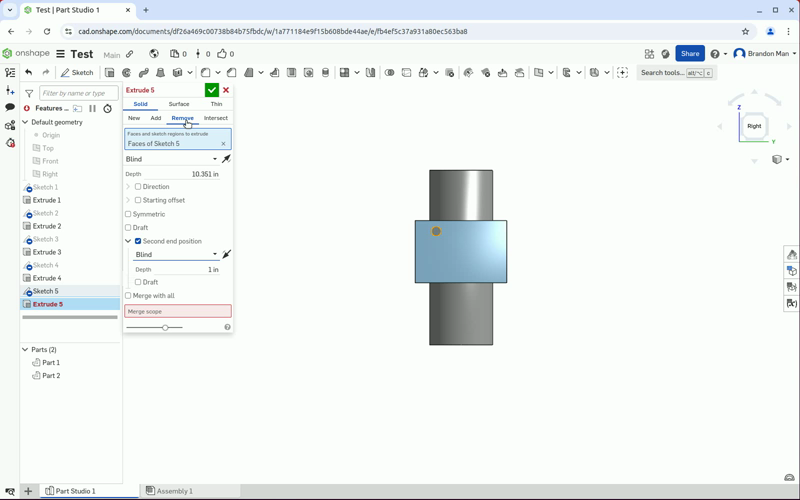
text(7.703)
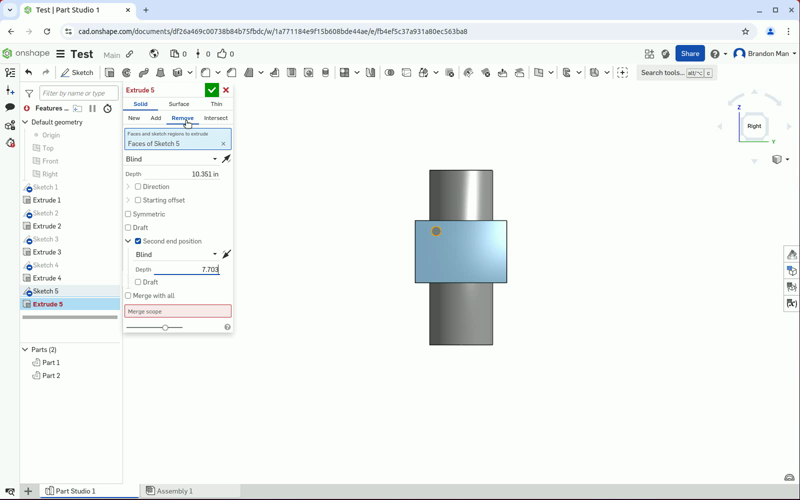
key(tab, 2)
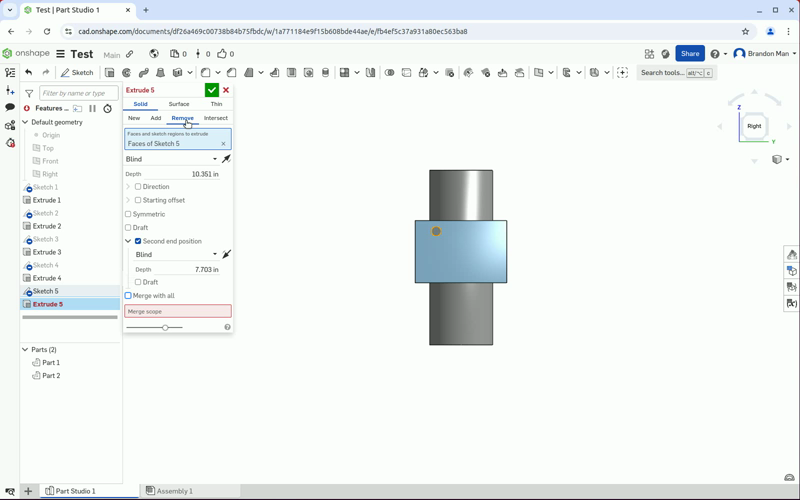
key(space)
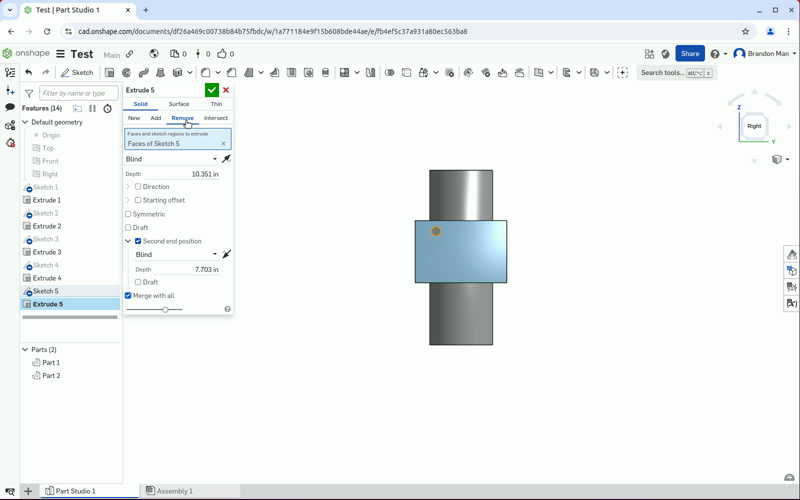
key(enter)
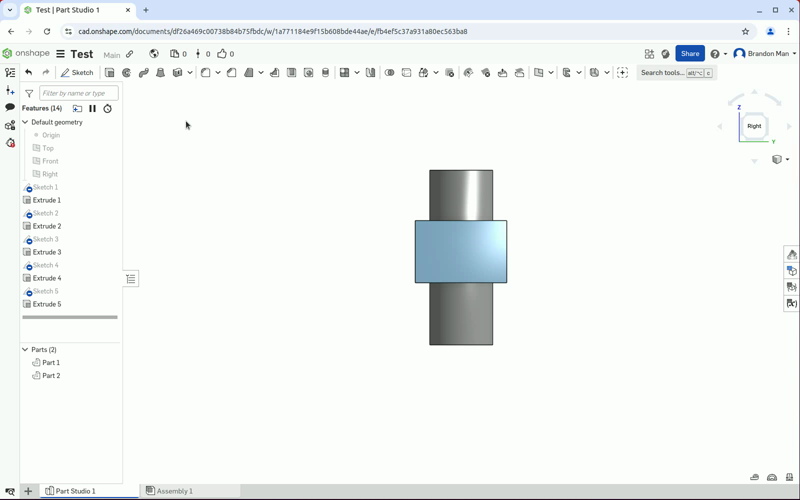
key(shift+h)
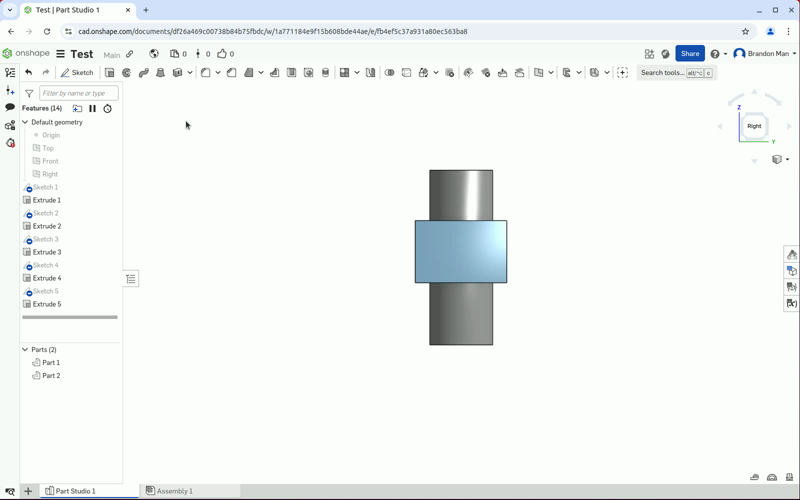
key(shift+h)
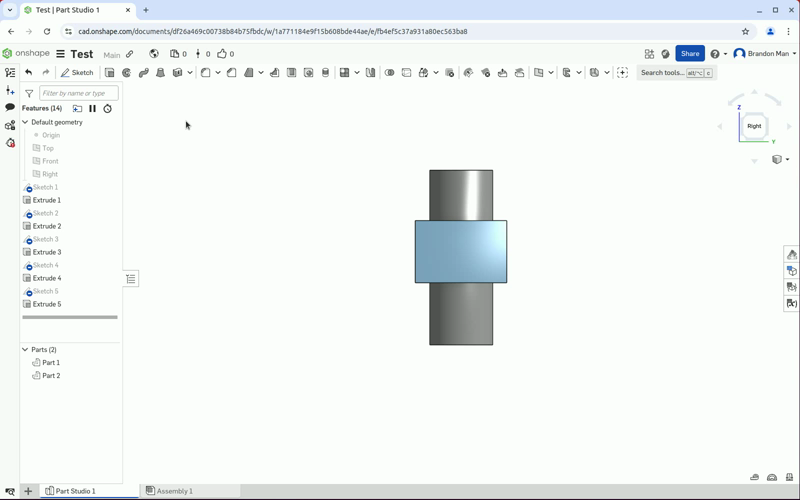
mouse_move(73, 189)
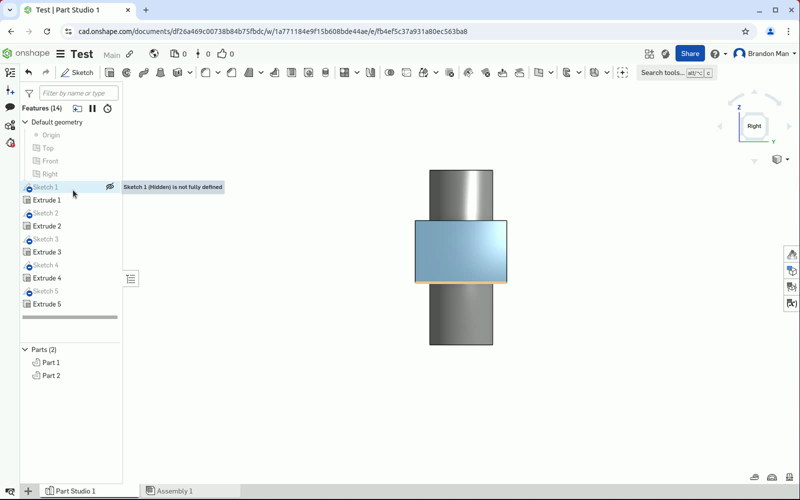
click(73, 189)
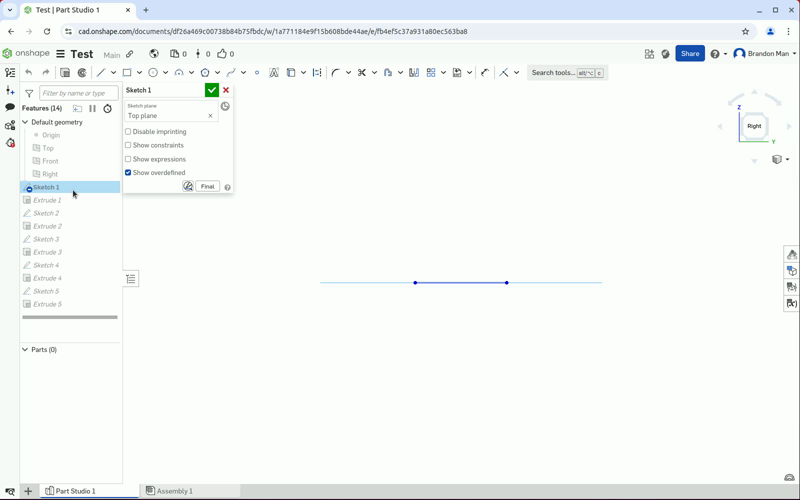
mouse_move(229, 92)
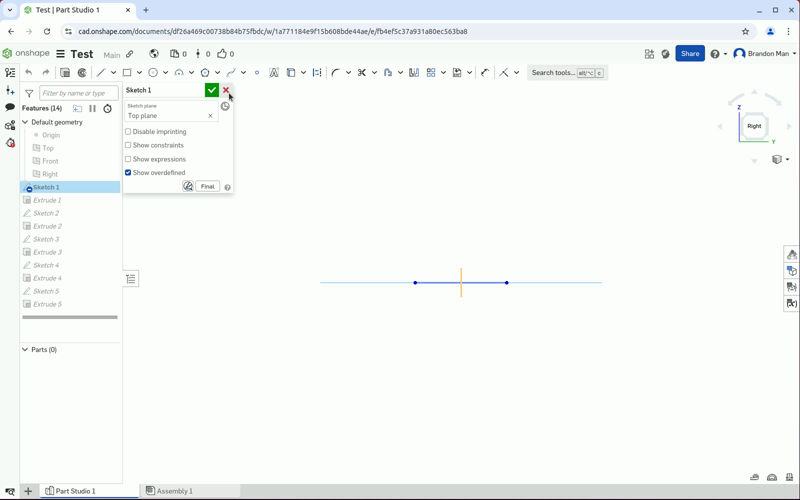
click(229, 92)
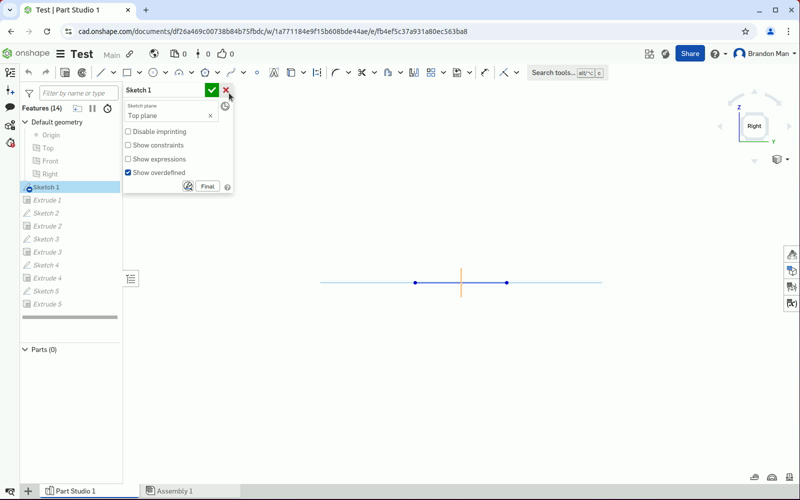
key(shift+s)
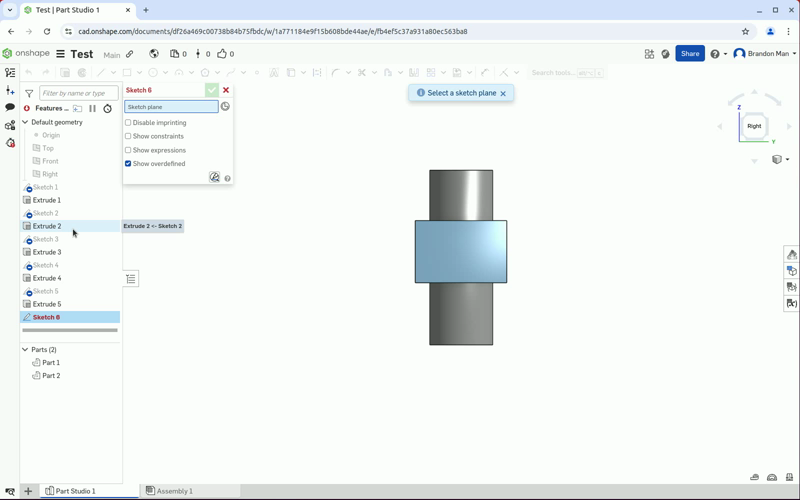
scroll(3)
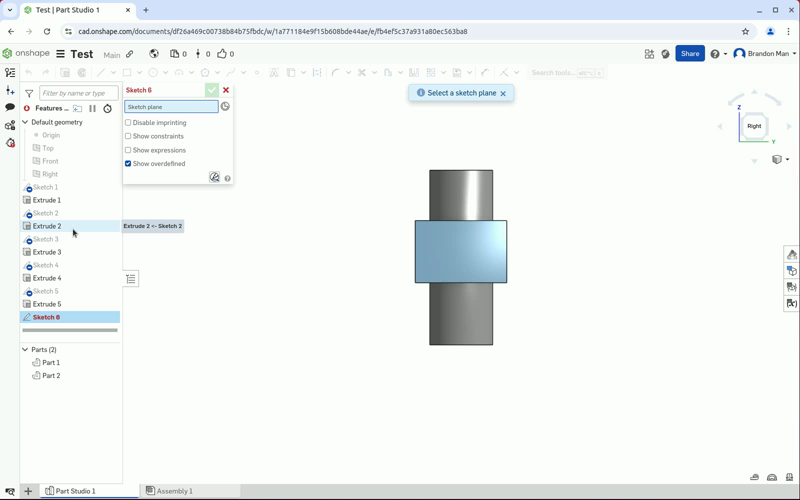
mouse_move(73, 176)
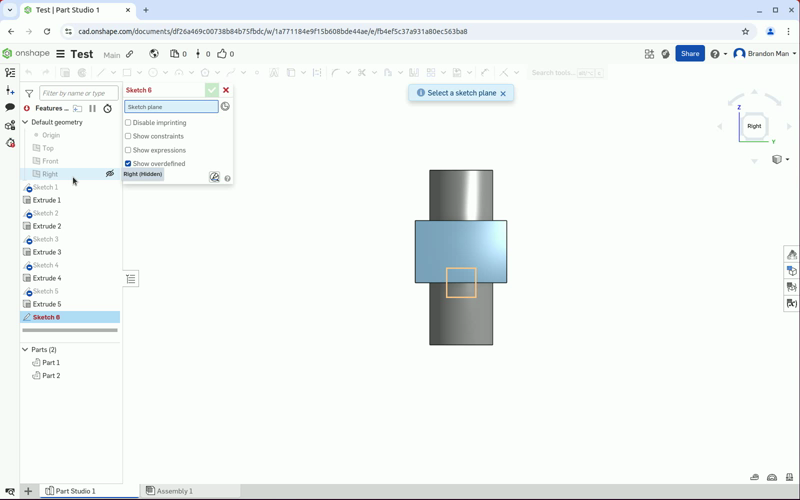
click(73, 176)
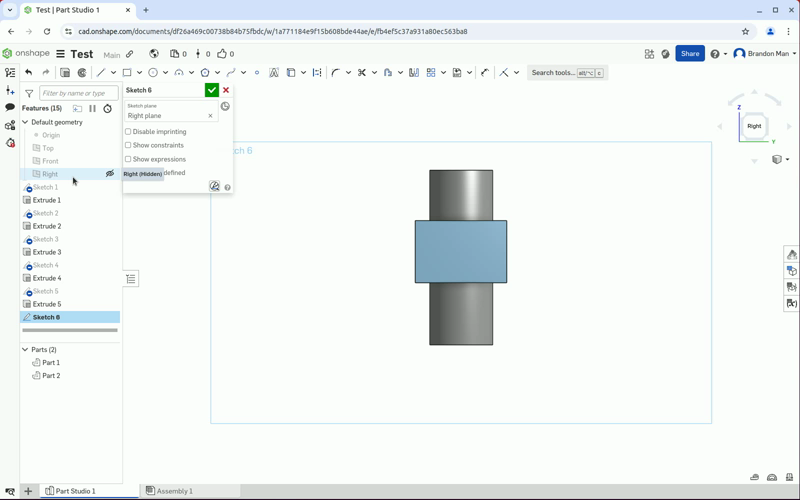
mouse_move(73, 352)
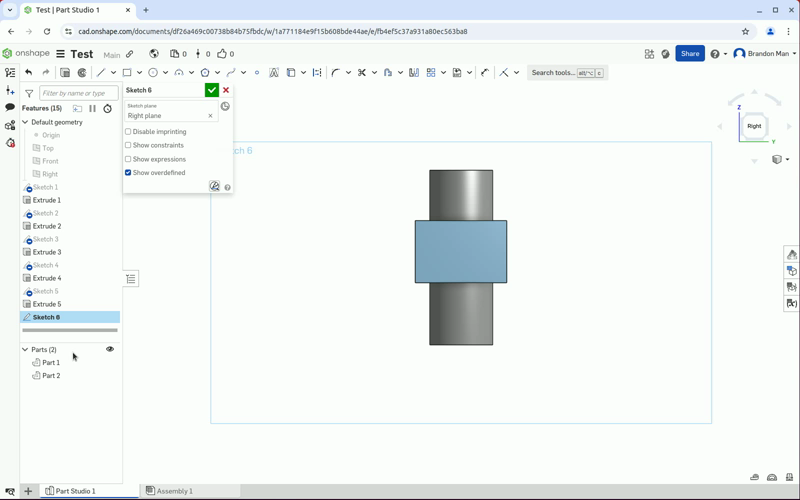
key(y)
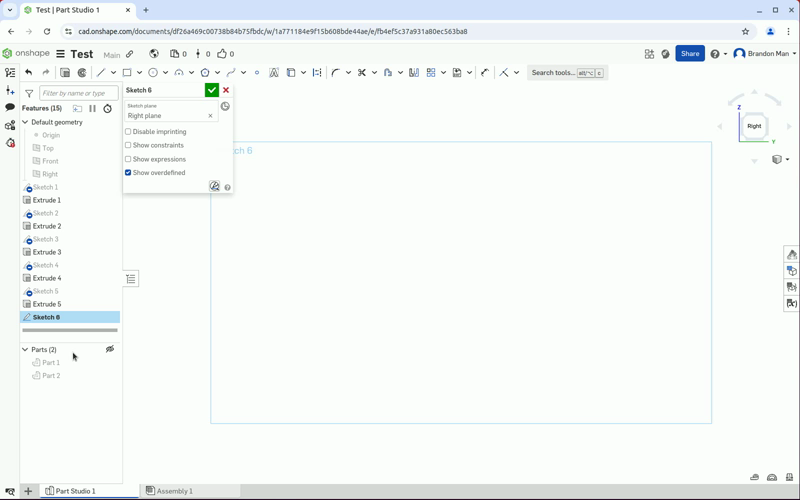
key(c)
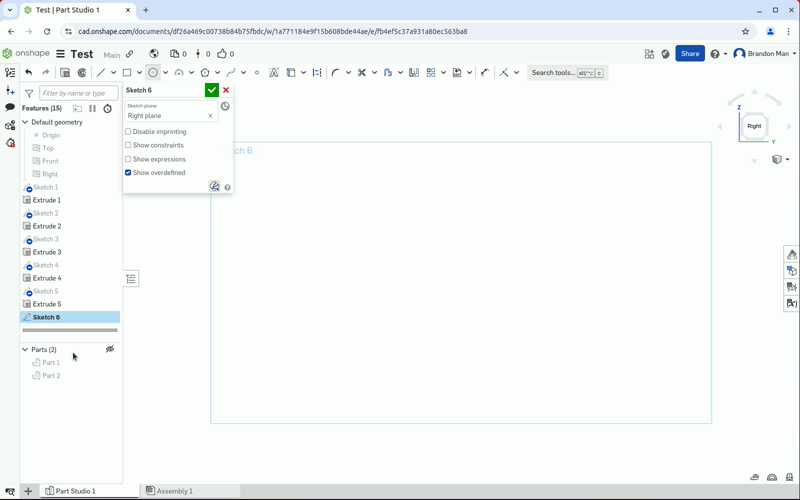
key_down(shift)
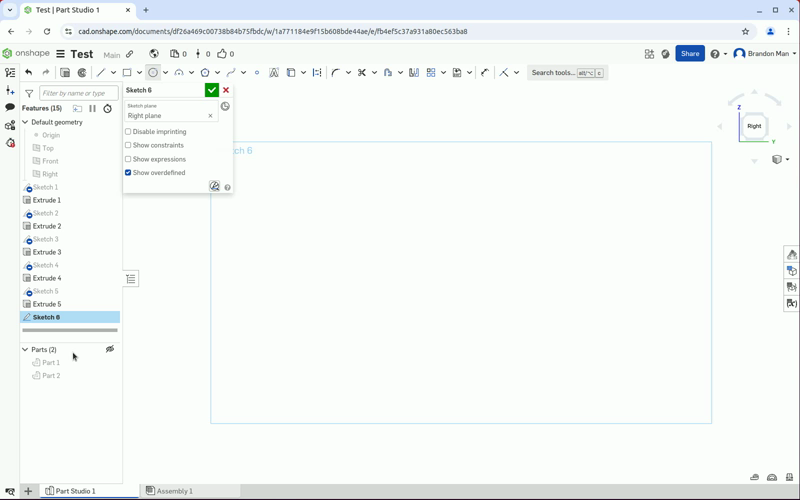
mouse_move(486, 231)
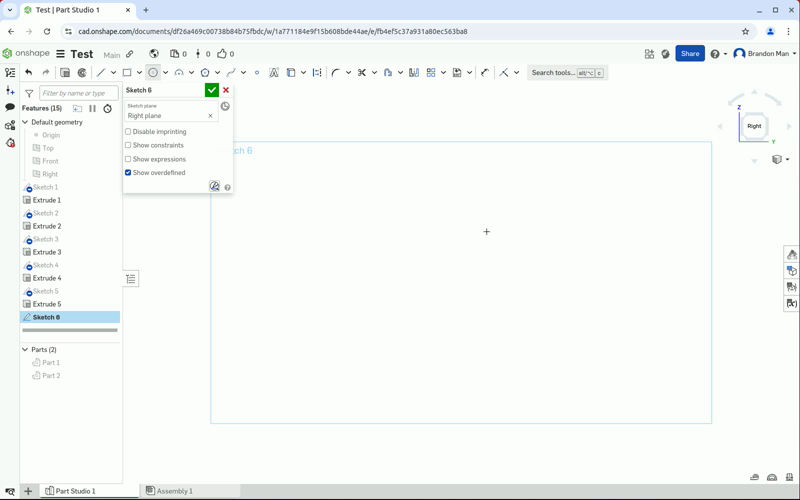
click(486, 231)
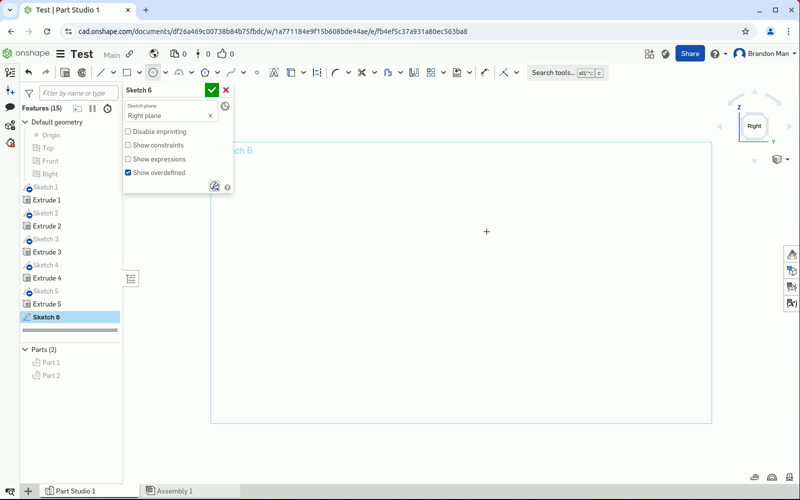
key_up(shift)
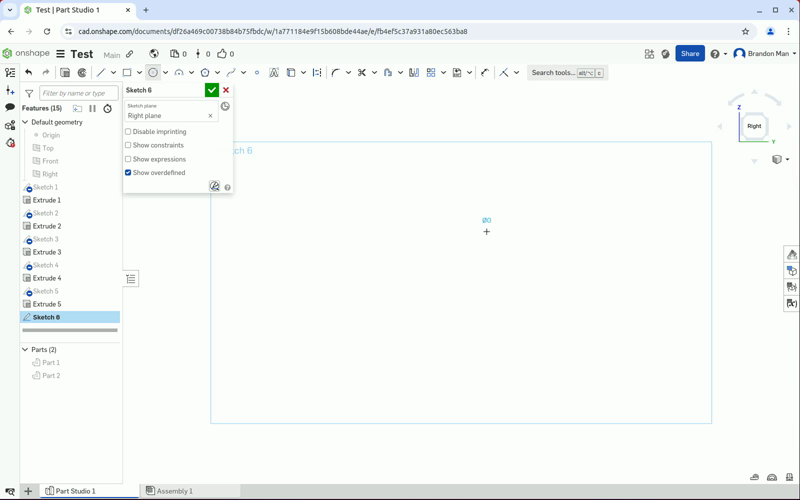
mouse_move(491, 231)
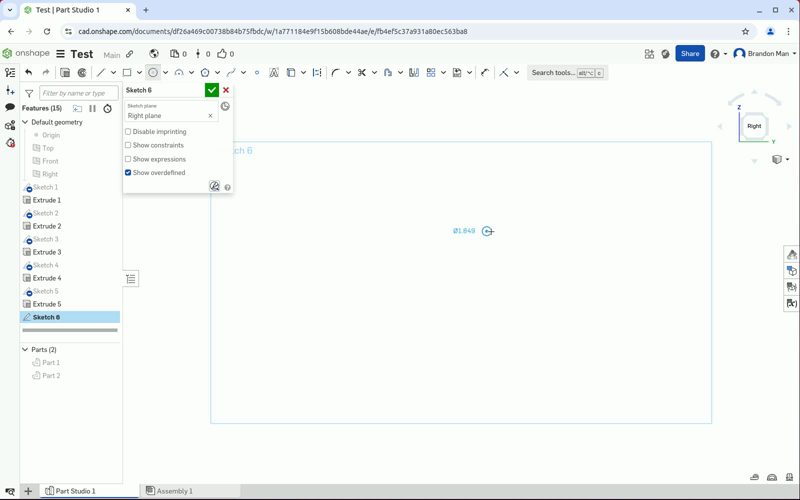
click(491, 231)
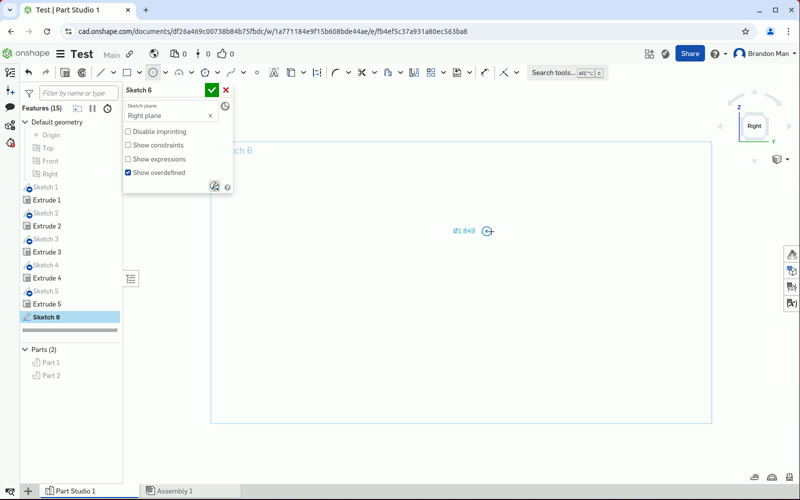
key(esc)
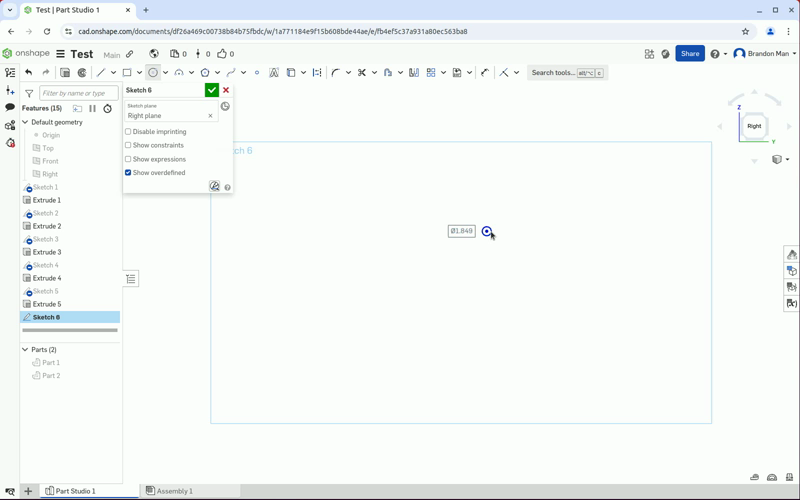
mouse_move(484, 230)
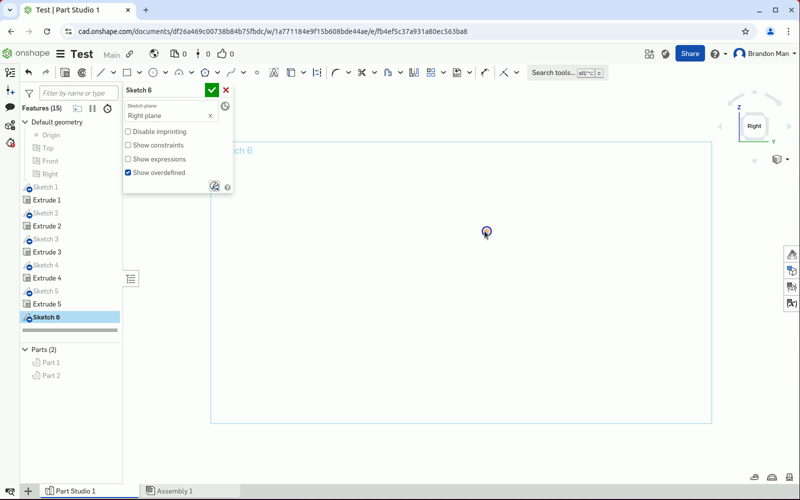
scroll(6)
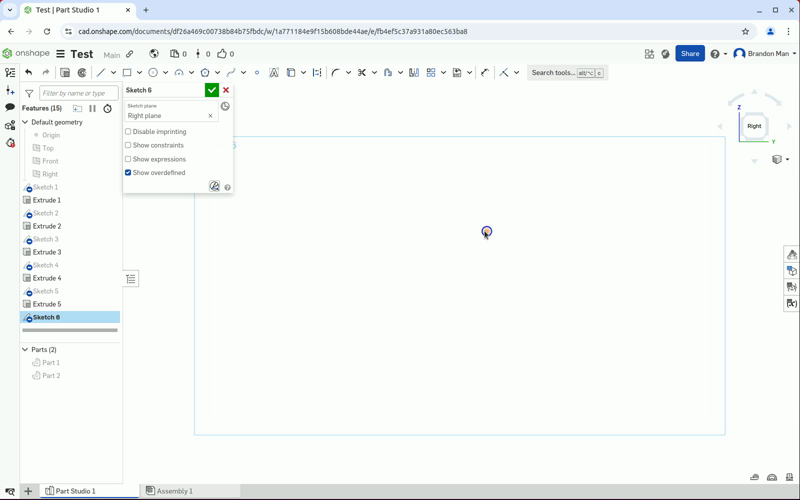
scroll(6)
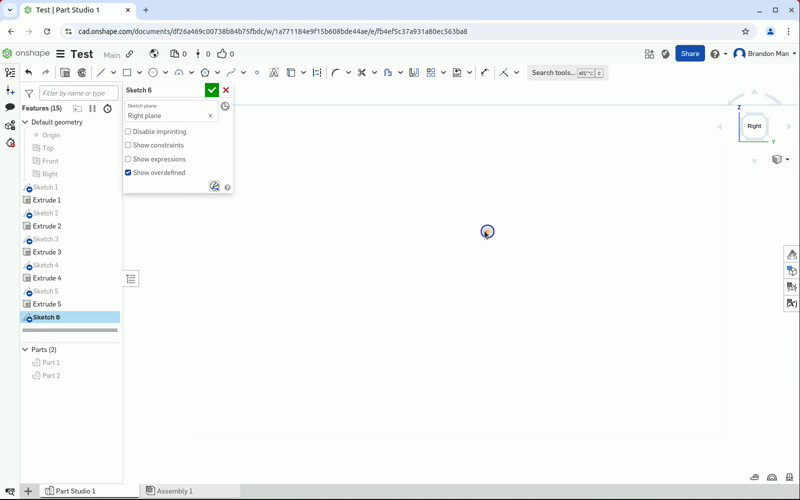
scroll(6)
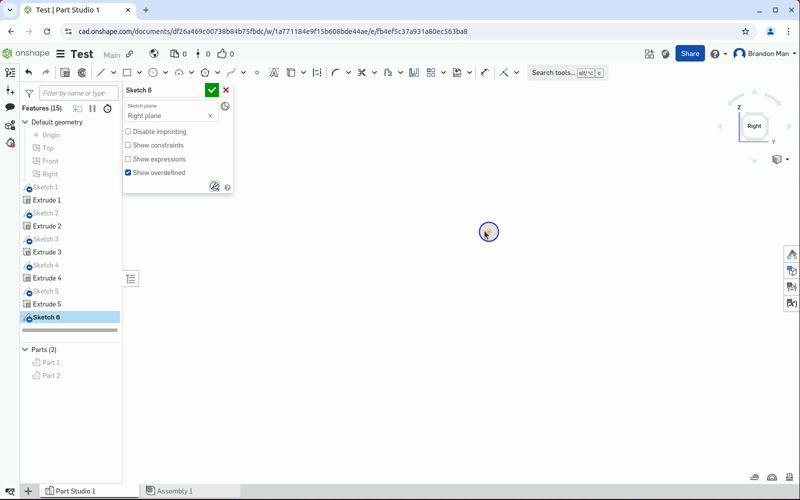
scroll(6)
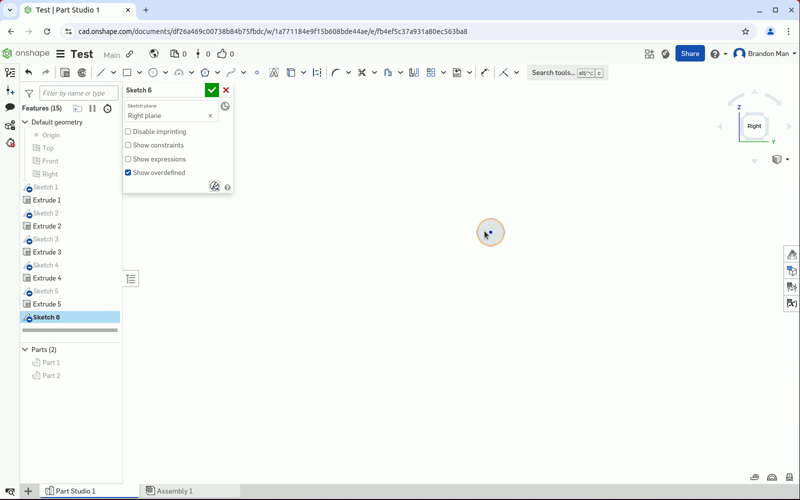
scroll(6)
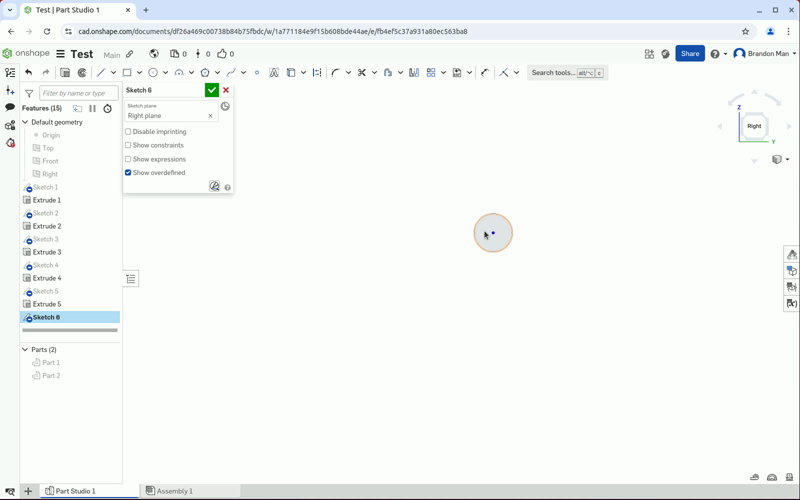
scroll(6)
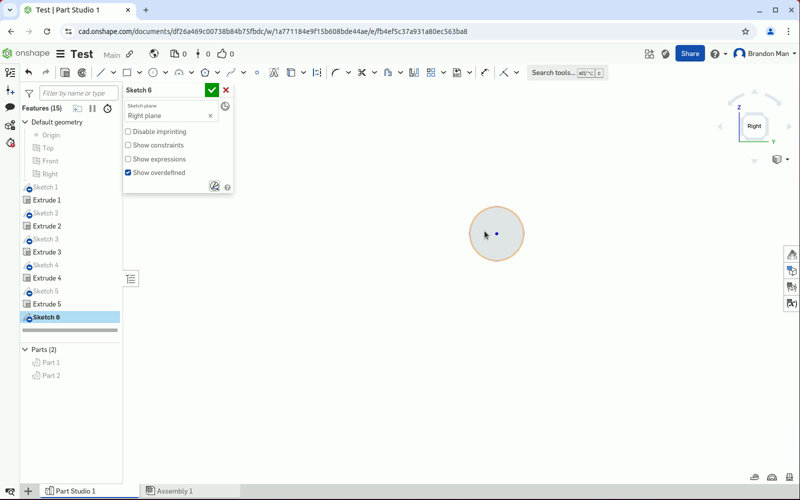
scroll(6)
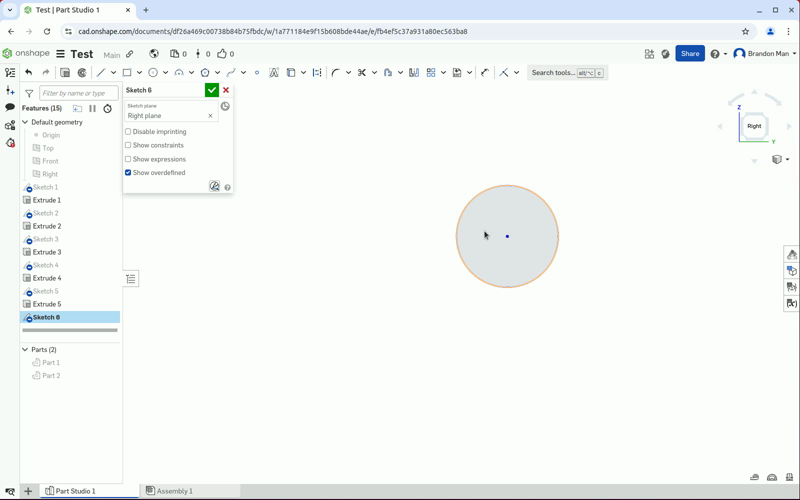
click(484, 230)
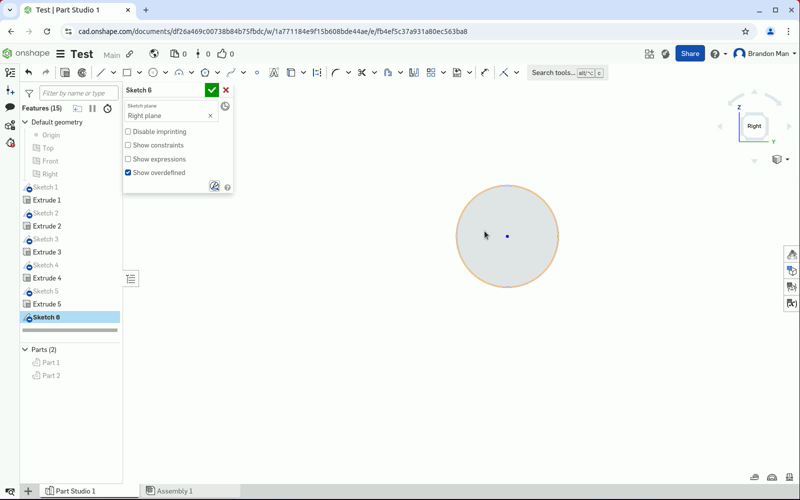
scroll(-6)
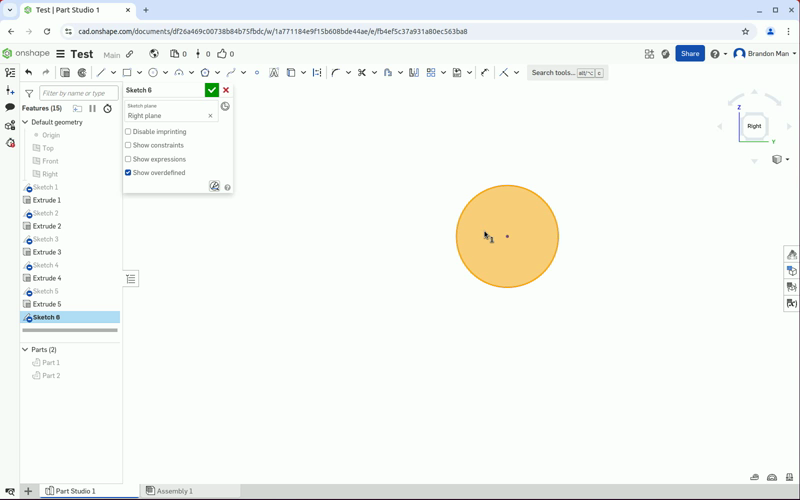
scroll(-6)
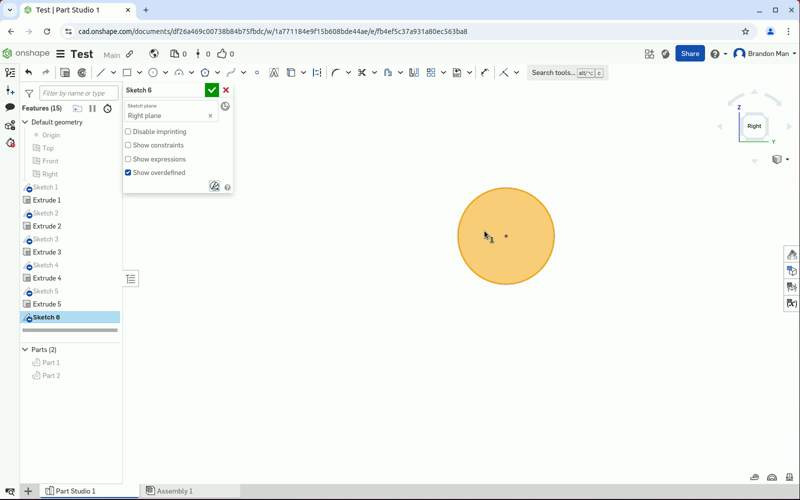
scroll(-6)
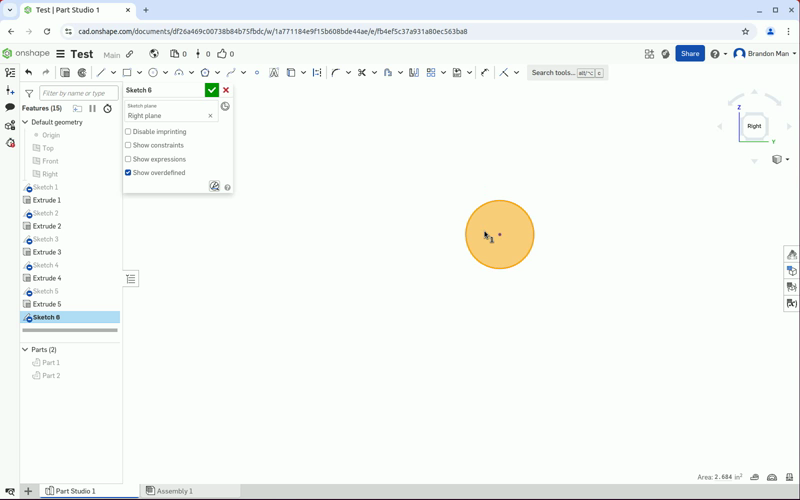
scroll(-6)
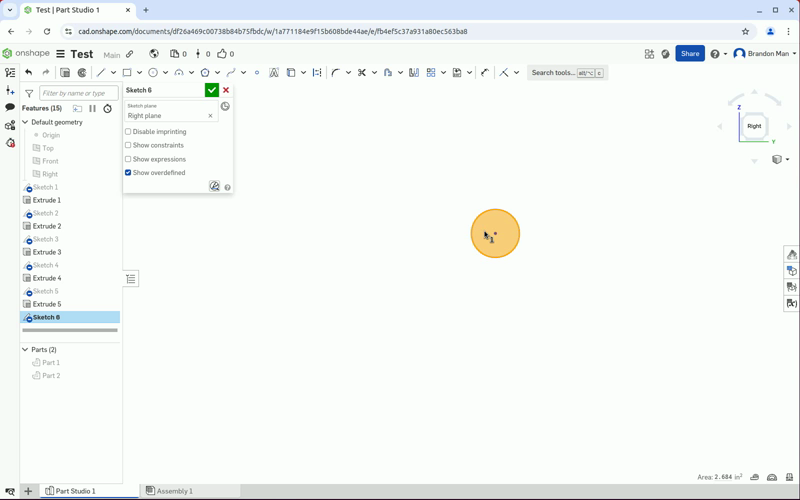
scroll(-6)
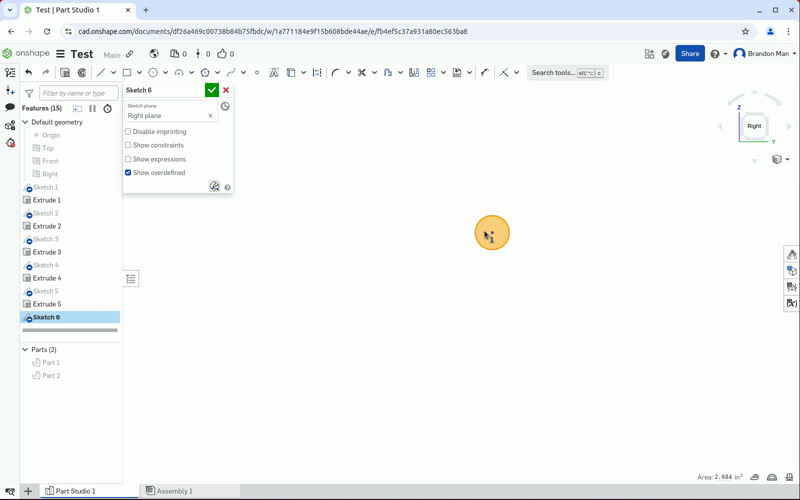
scroll(-6)
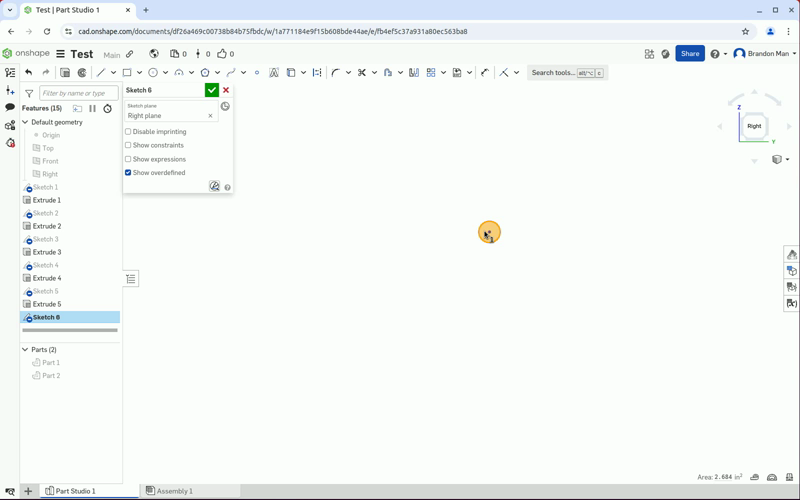
scroll(-6)
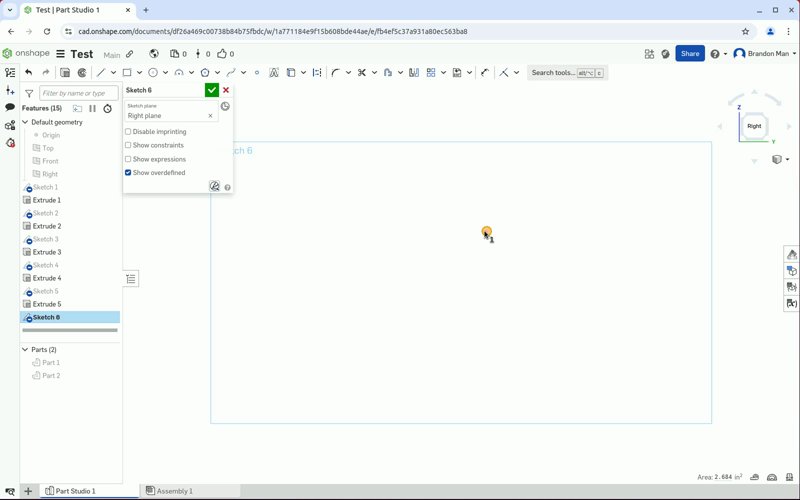
mouse_move(73, 352)
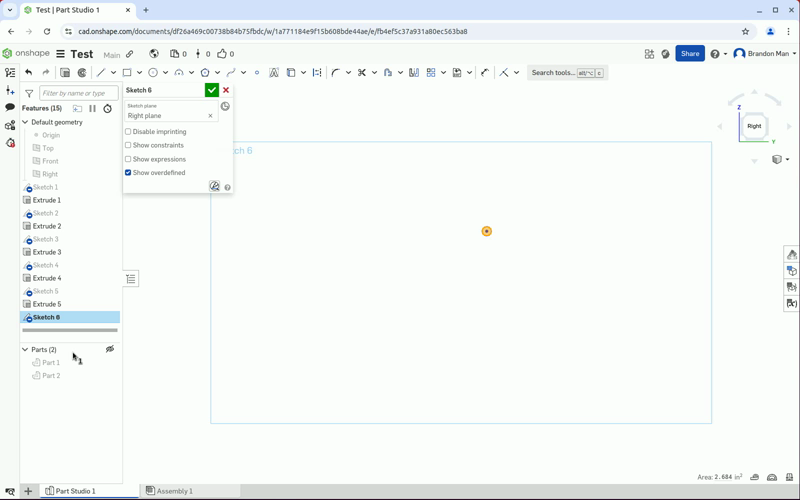
key(shift+y)
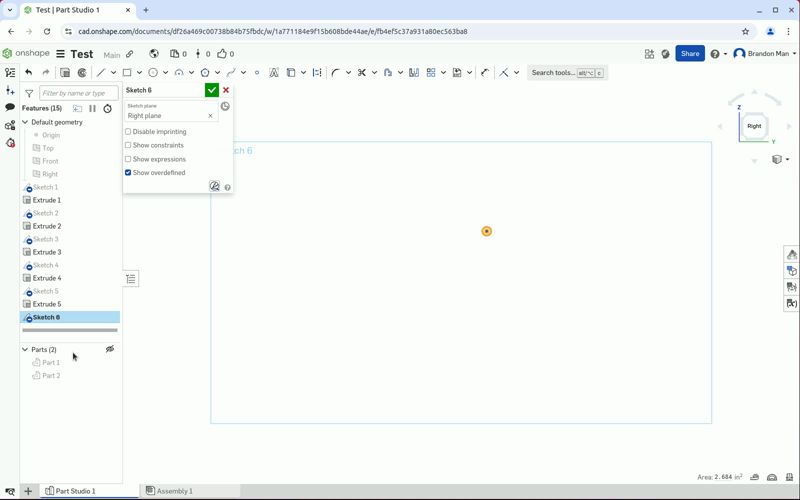
key(shift+e)
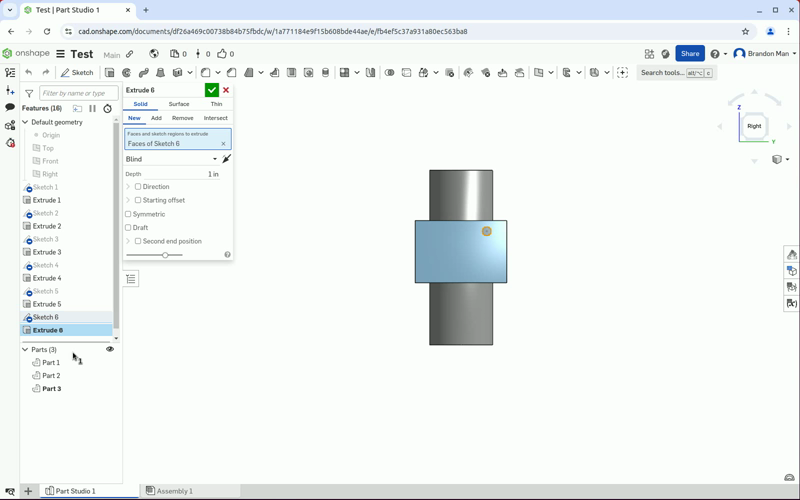
mouse_move(143, 106)
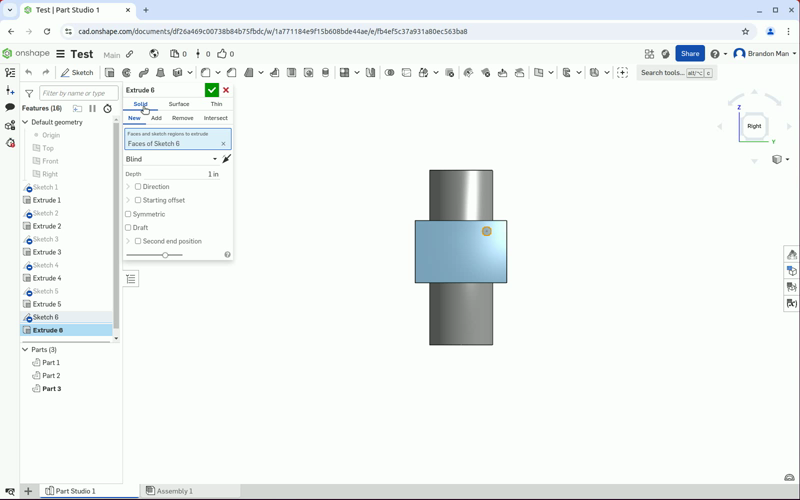
click(143, 106)
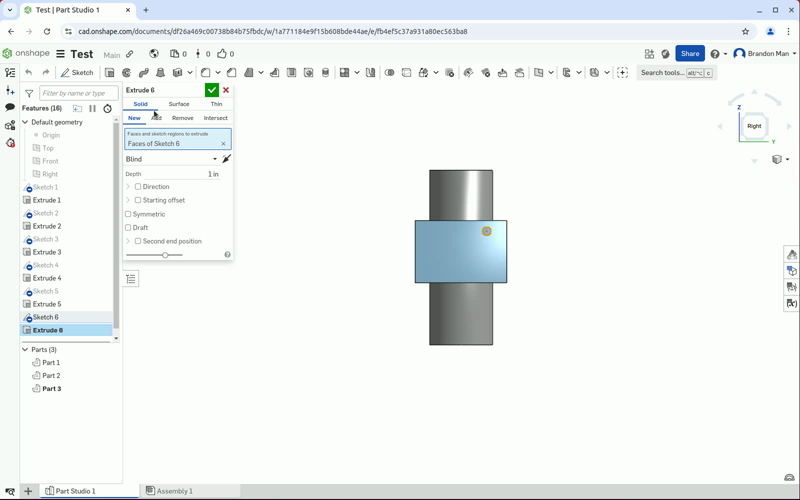
mouse_move(186, 120)
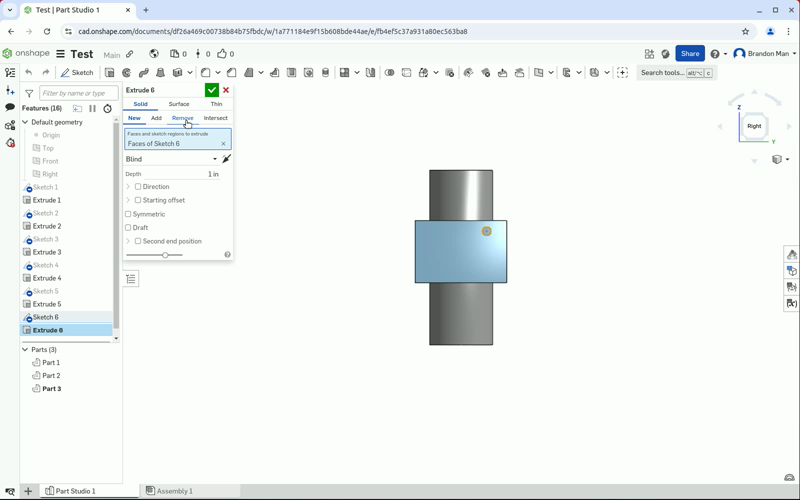
click(186, 120)
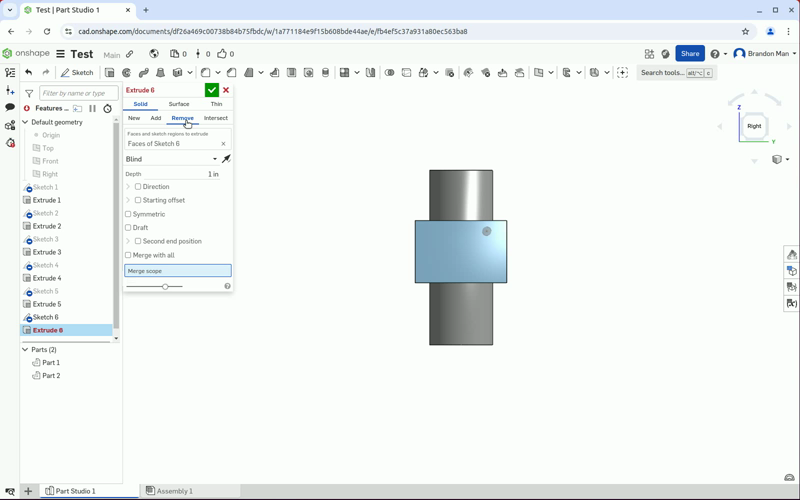
key(tab, 4)
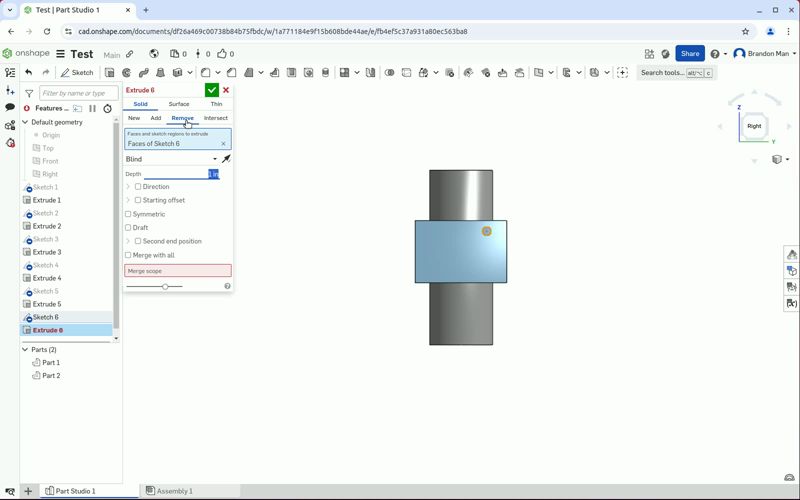
text(-11.073)
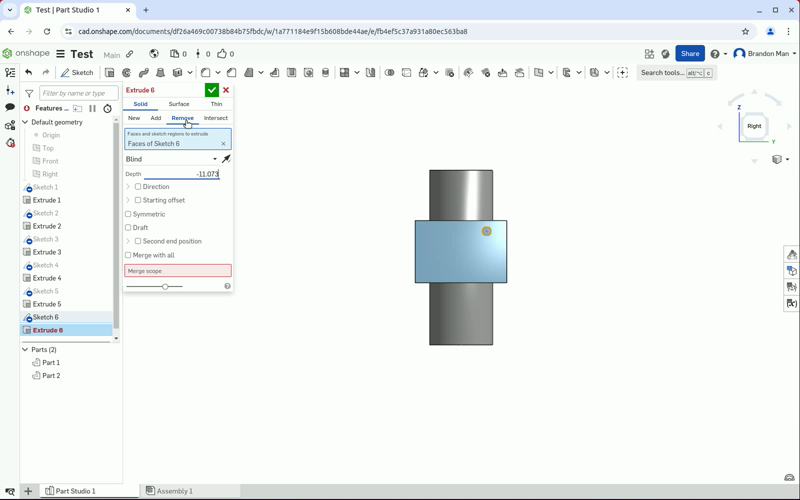
key(tab, 3)
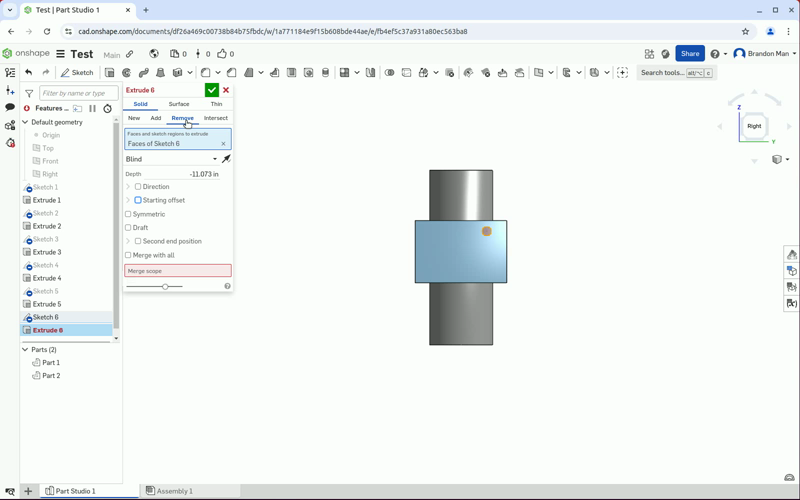
key(tab, 2)
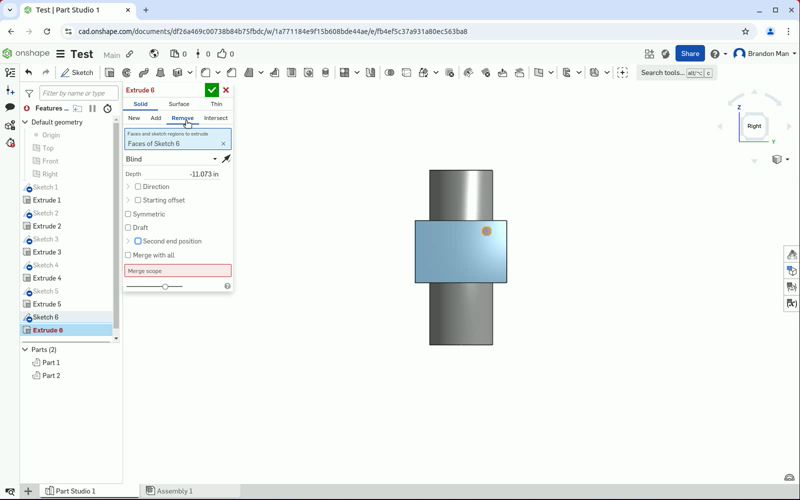
key(space)
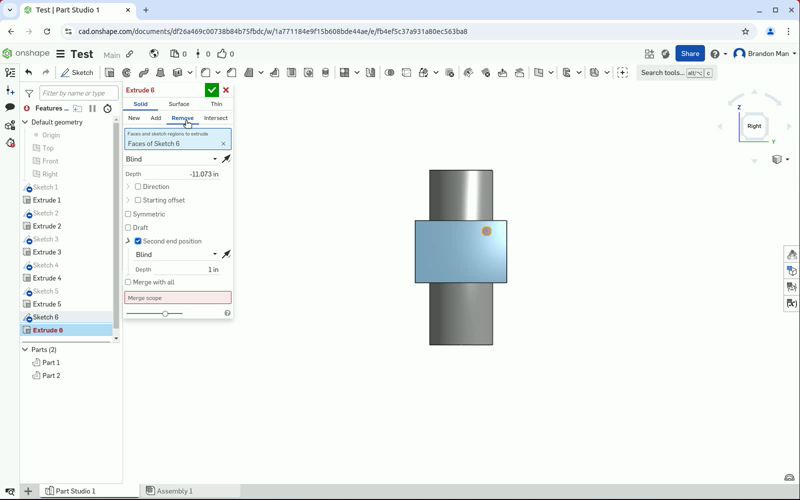
key(tab, 3)
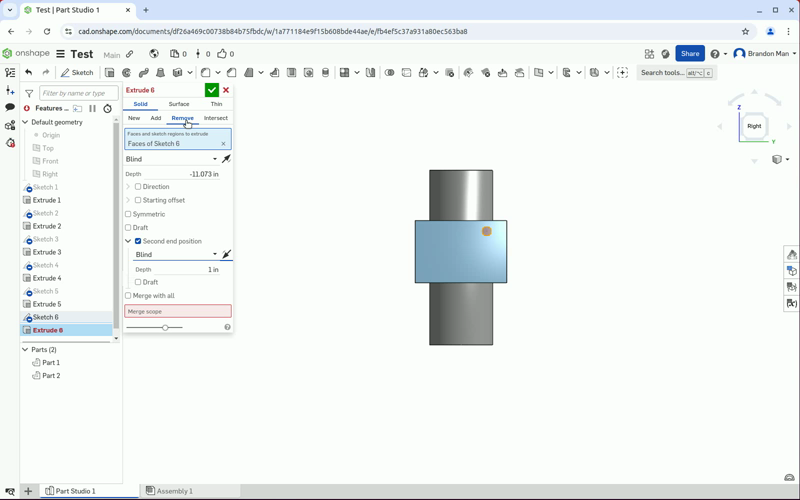
text(7.703)
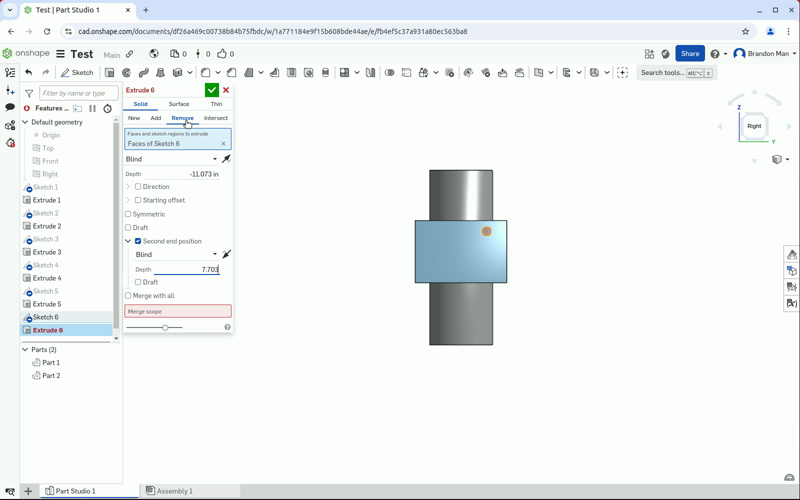
key(tab, 2)
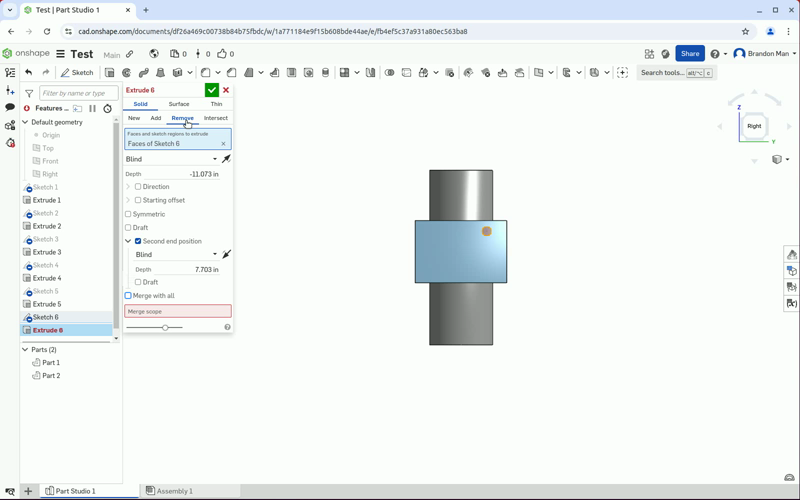
key(space)
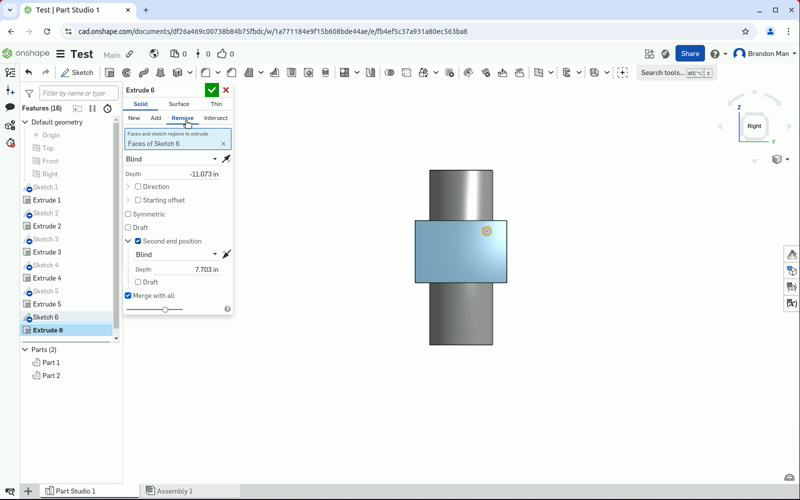
key(enter)
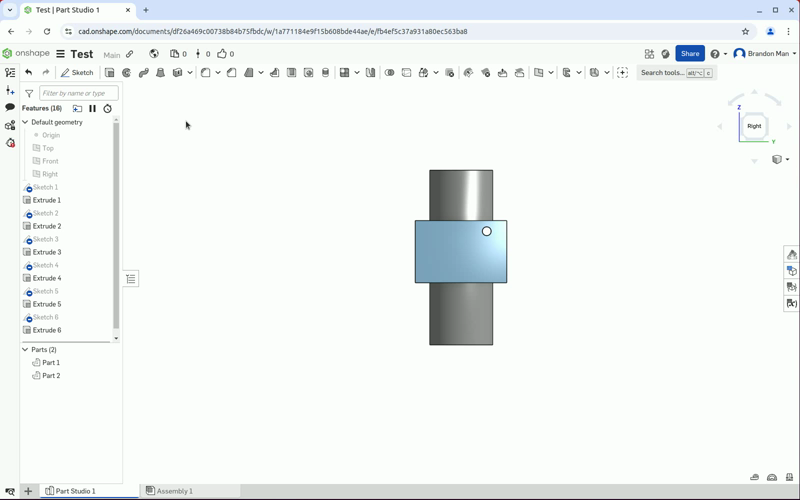
key(shift+h)
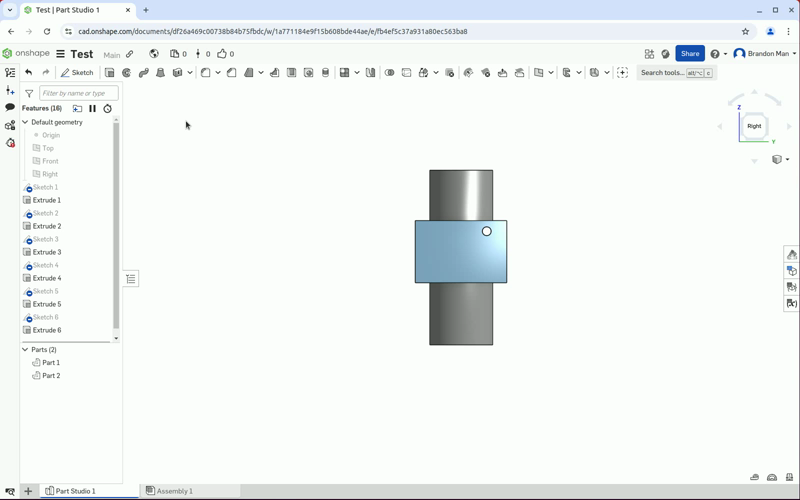
key(shift+h)
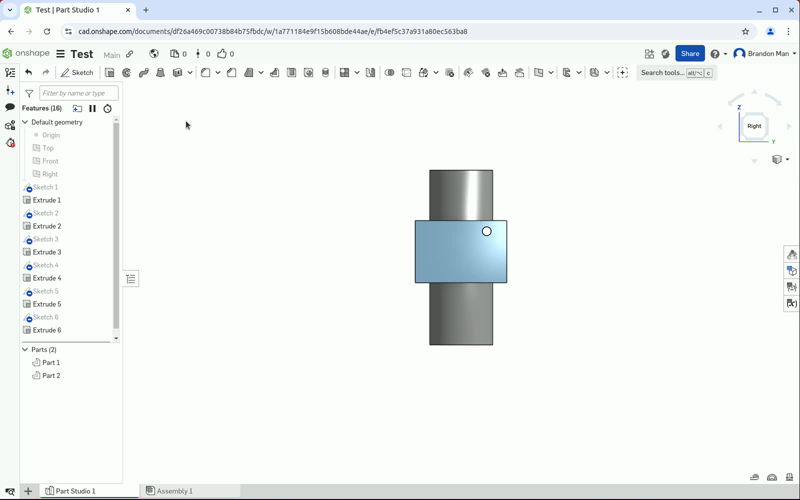
mouse_move(69, 189)
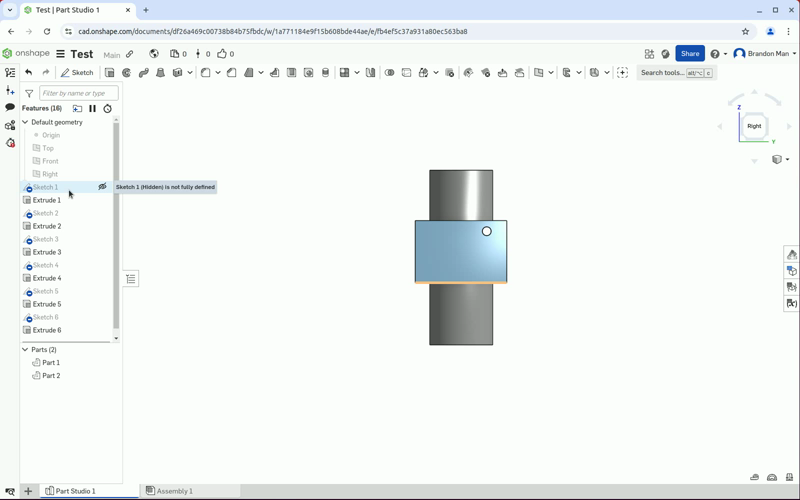
click(69, 189)
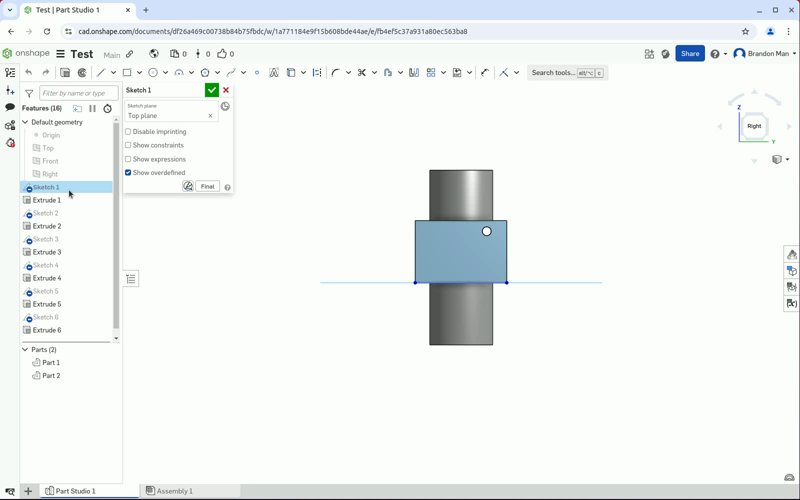
mouse_move(229, 92)
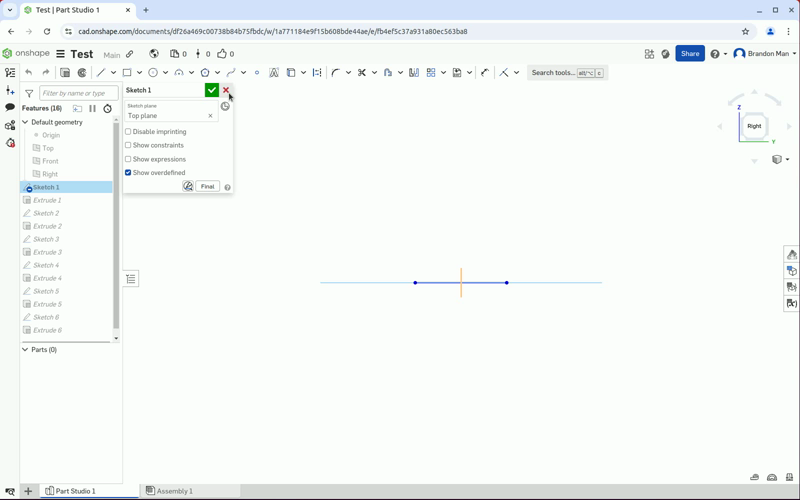
click(229, 92)
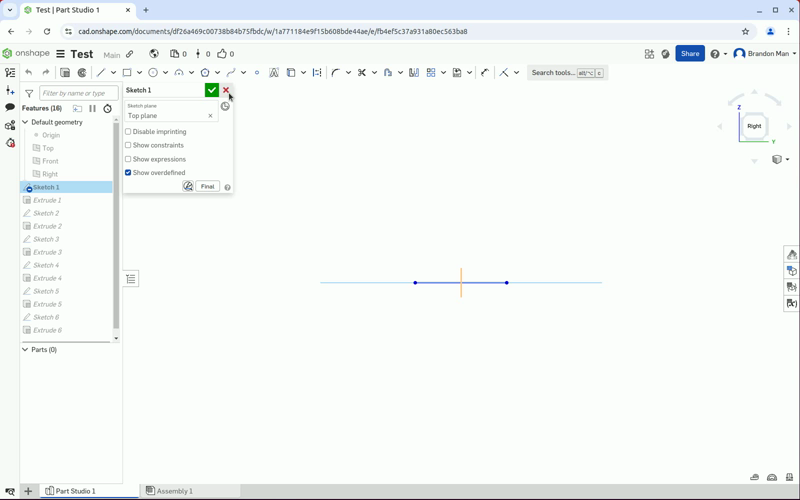
key(shift+s)
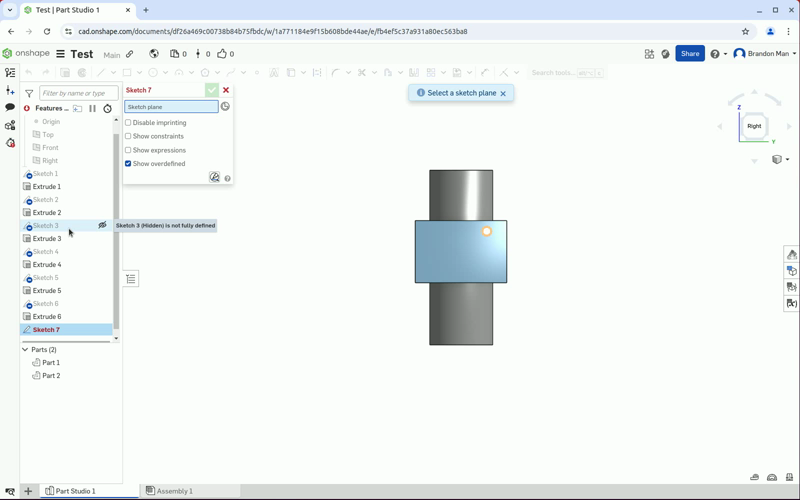
scroll(3)
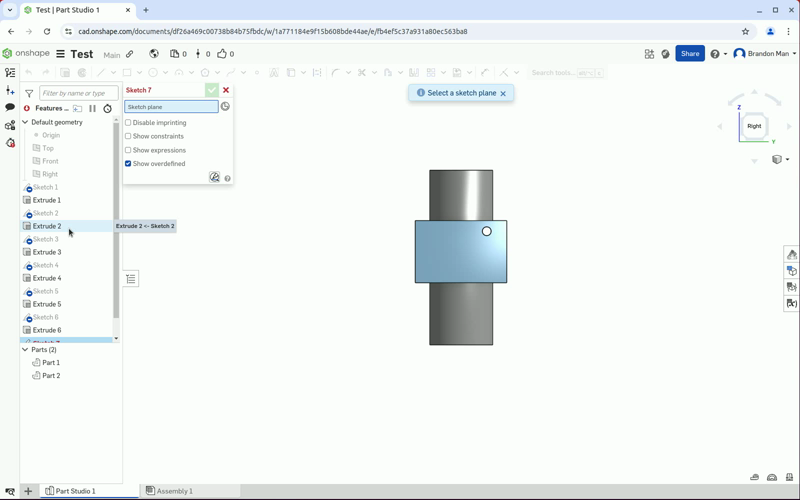
mouse_move(69, 176)
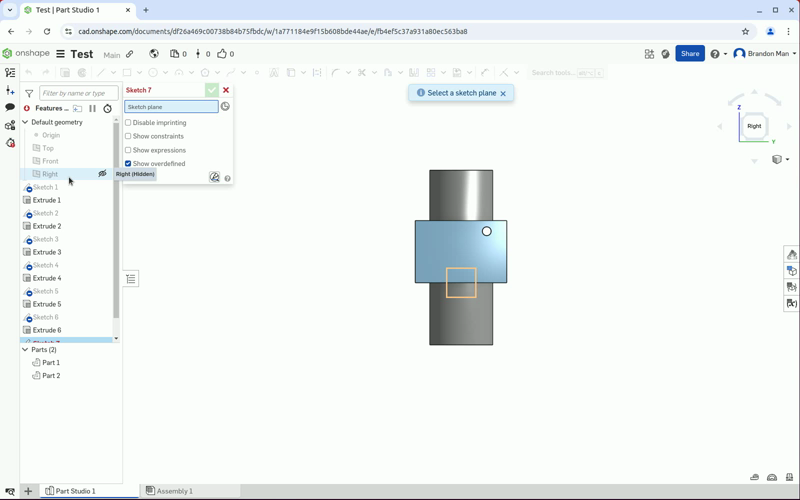
click(69, 176)
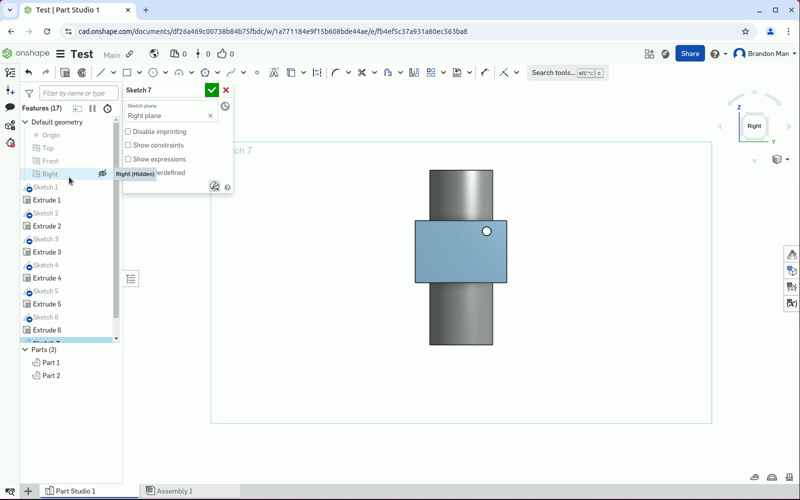
mouse_move(73, 352)
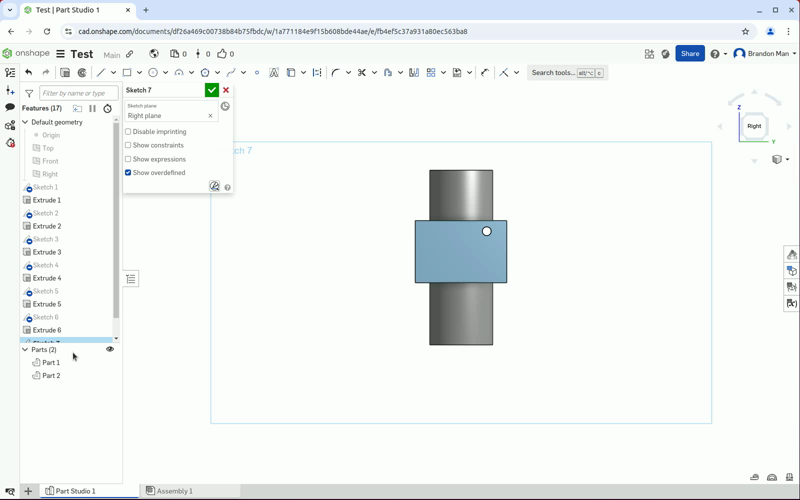
key(y)
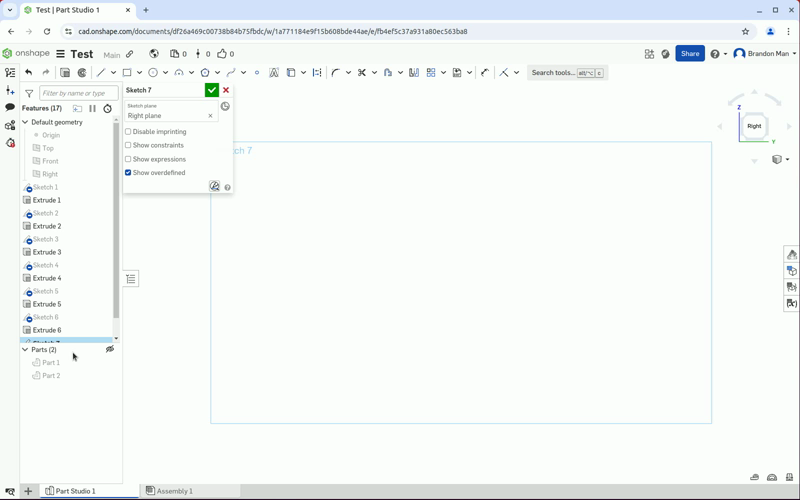
key(c)
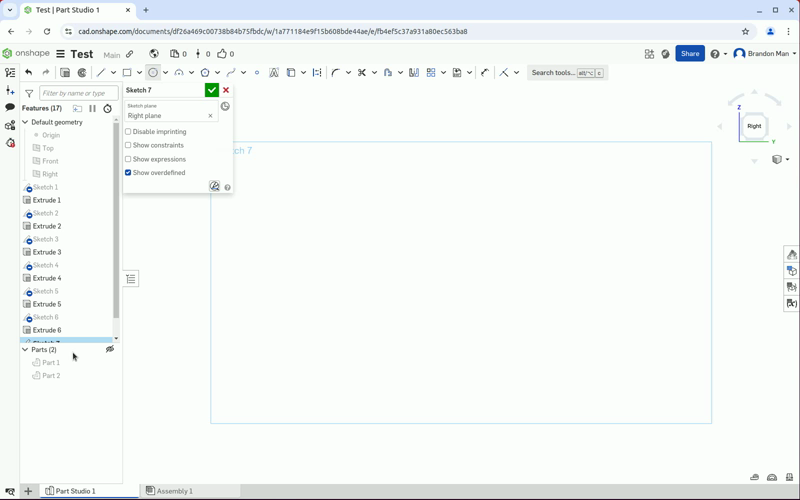
key_down(shift)
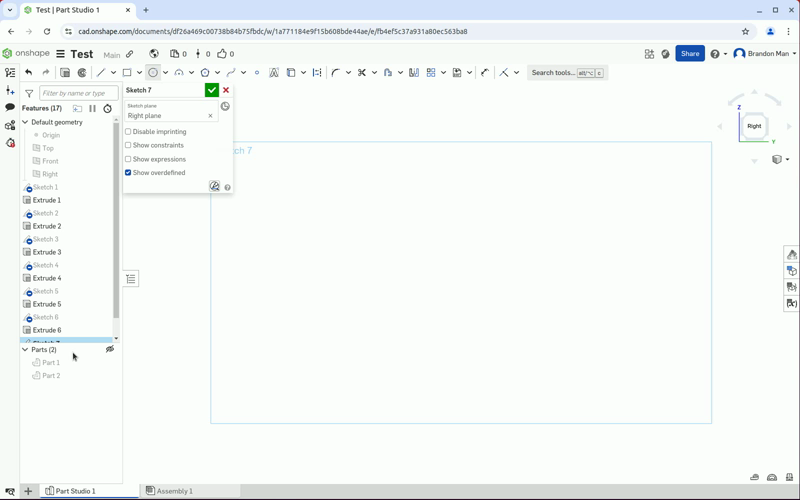
mouse_move(460, 231)
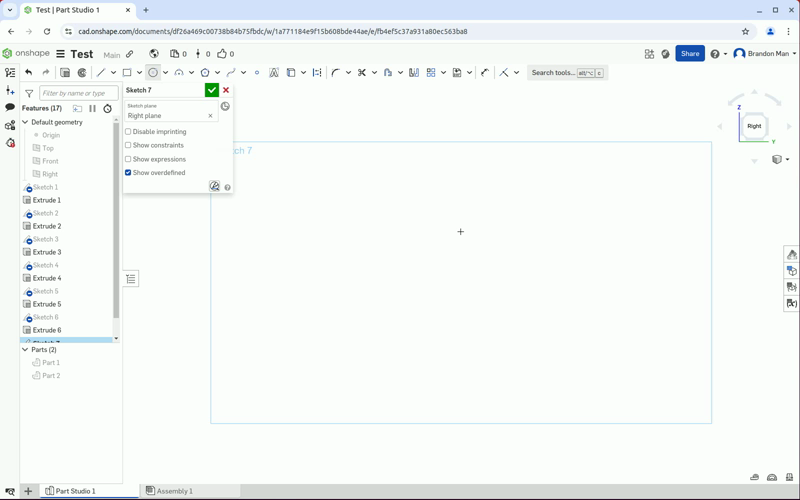
click(460, 231)
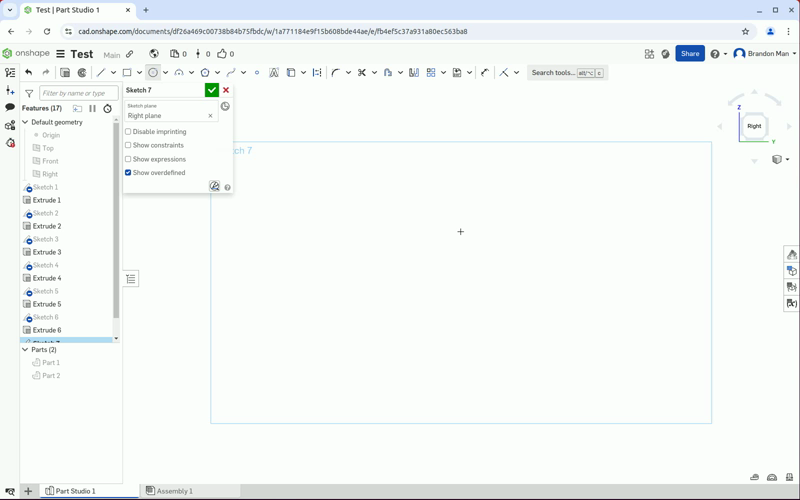
key_up(shift)
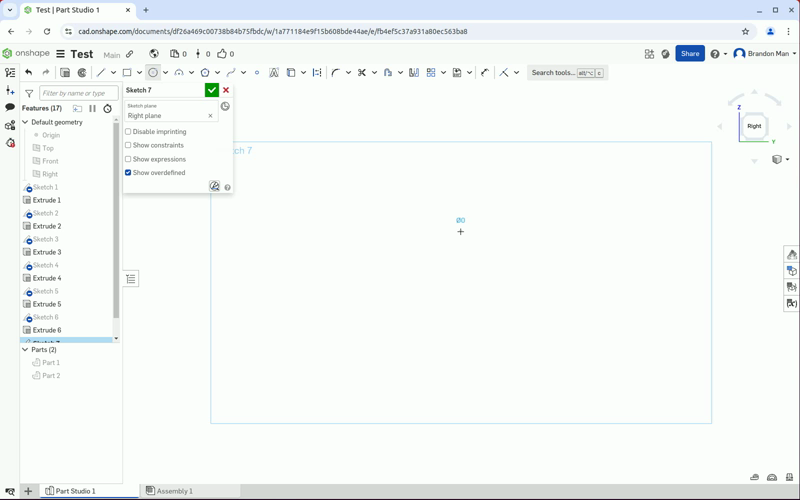
mouse_move(465, 231)
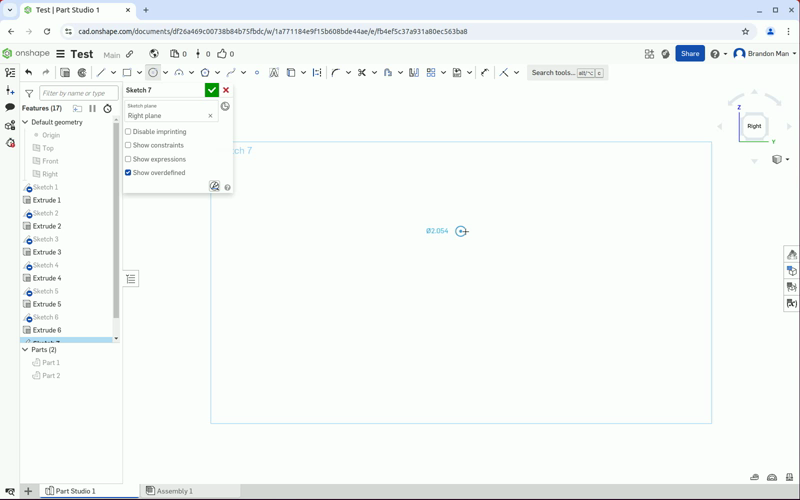
click(465, 231)
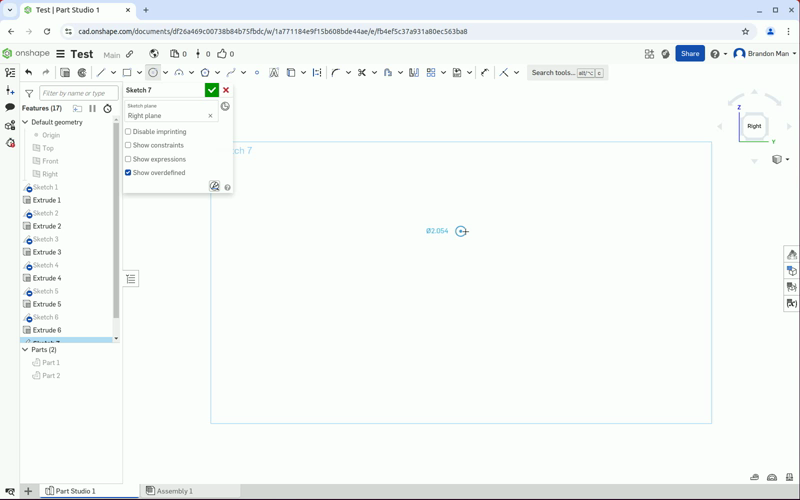
key(esc)
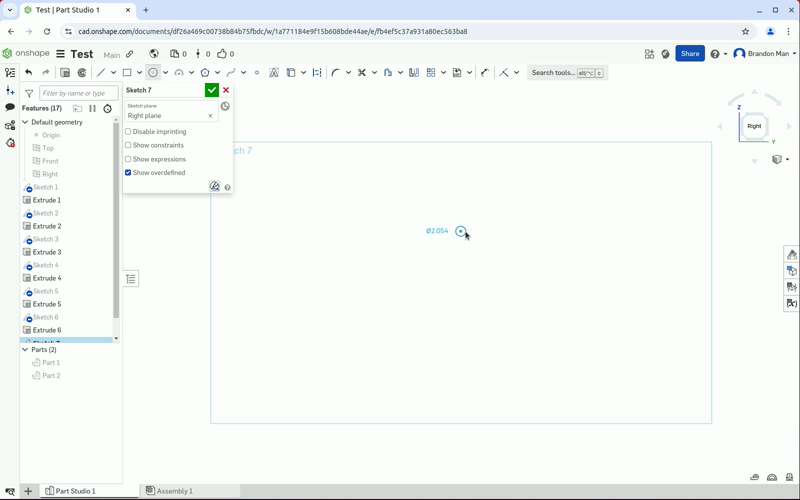
mouse_move(464, 230)
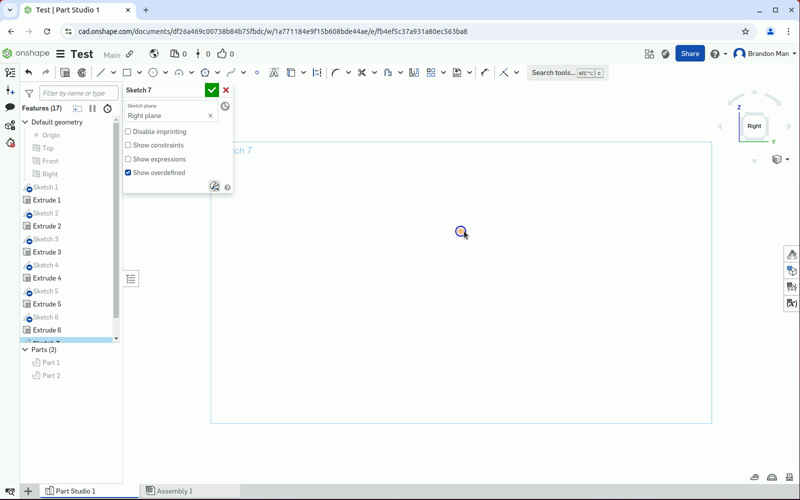
scroll(6)
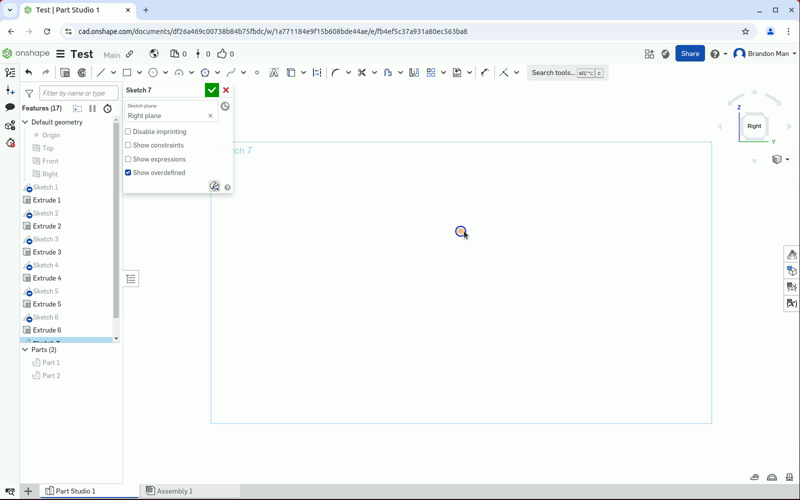
scroll(6)
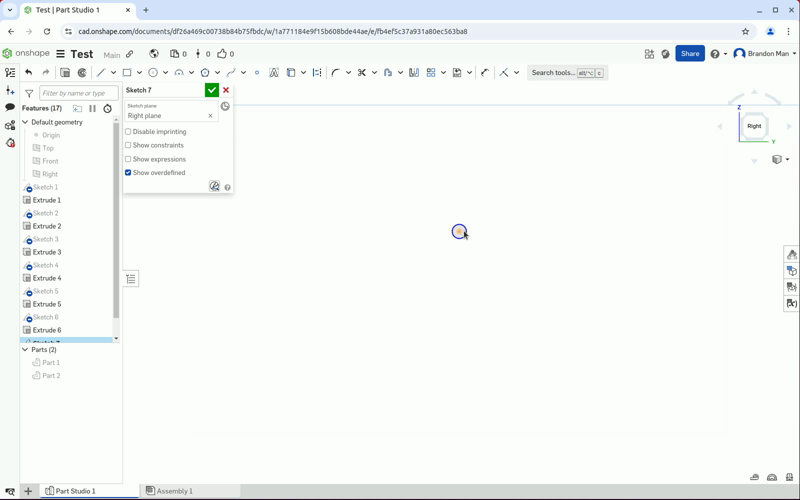
scroll(6)
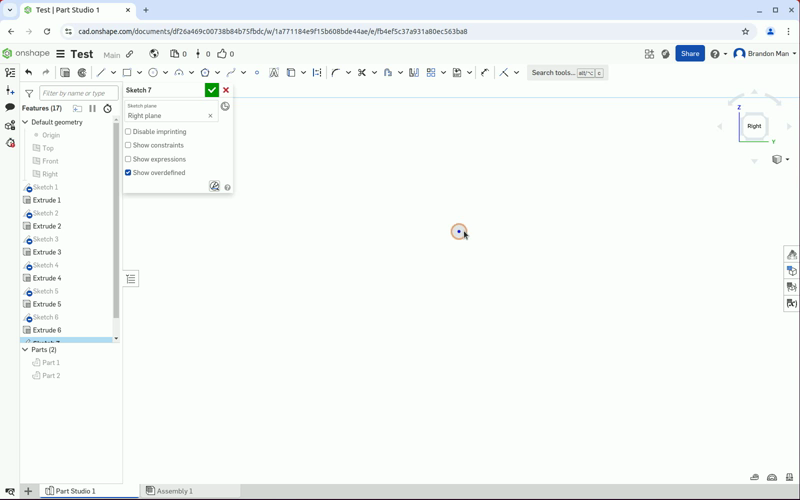
scroll(6)
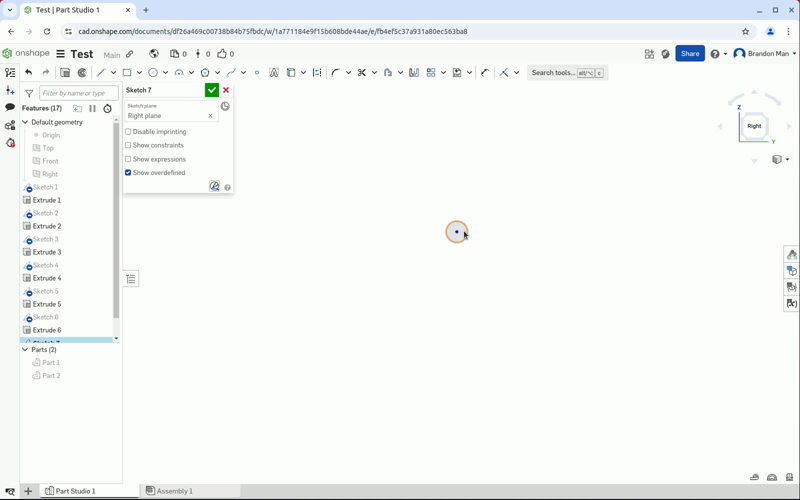
scroll(6)
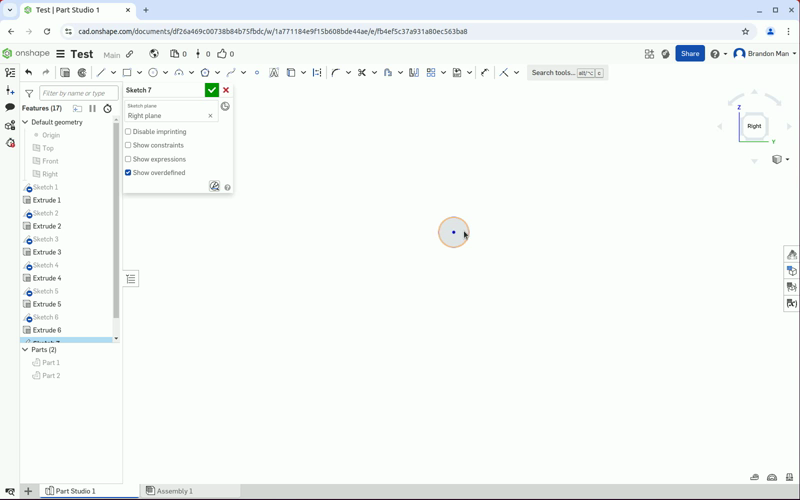
scroll(6)
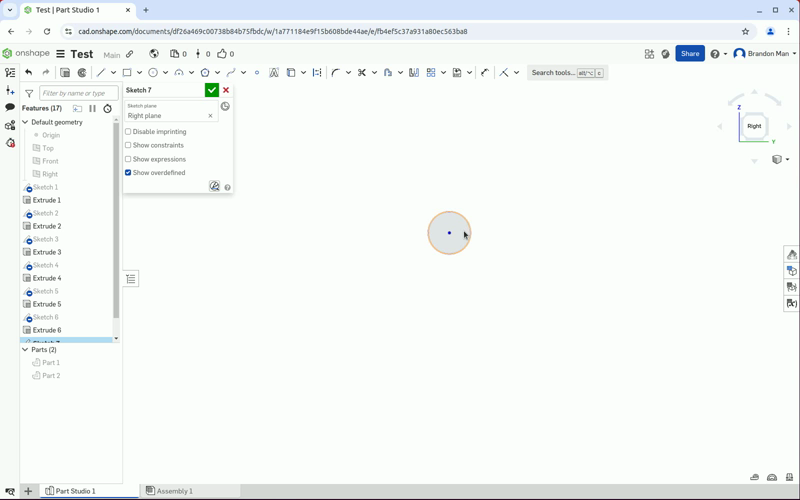
scroll(6)
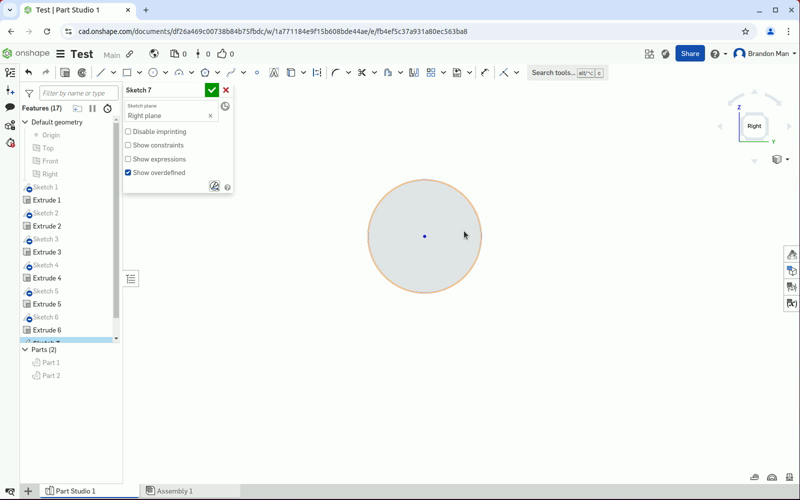
click(464, 230)
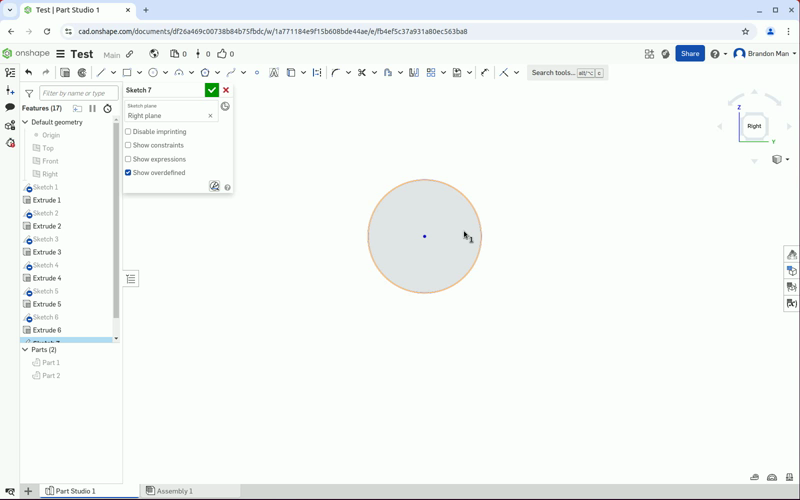
scroll(-6)
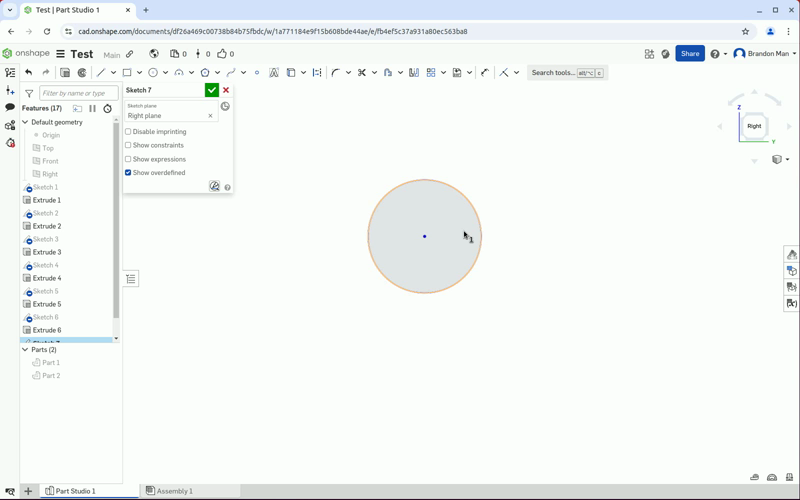
scroll(-6)
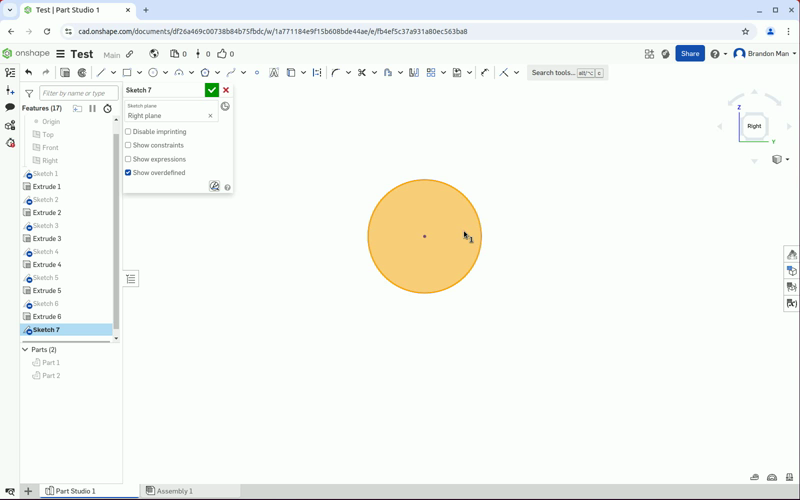
scroll(-6)
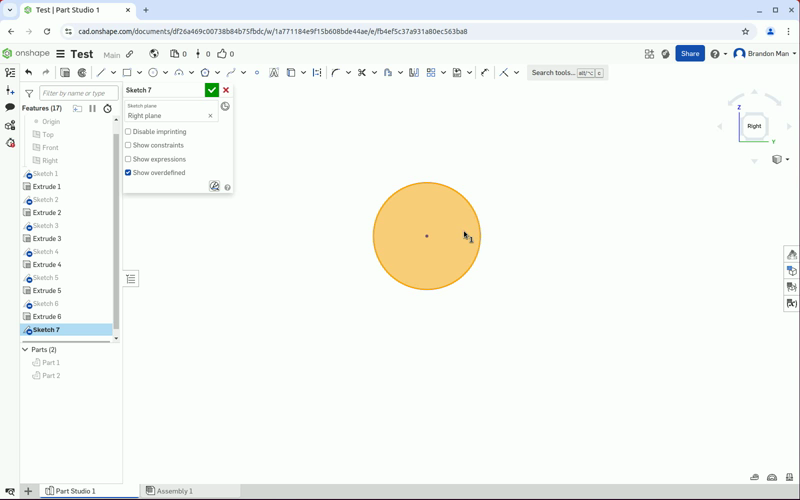
scroll(-6)
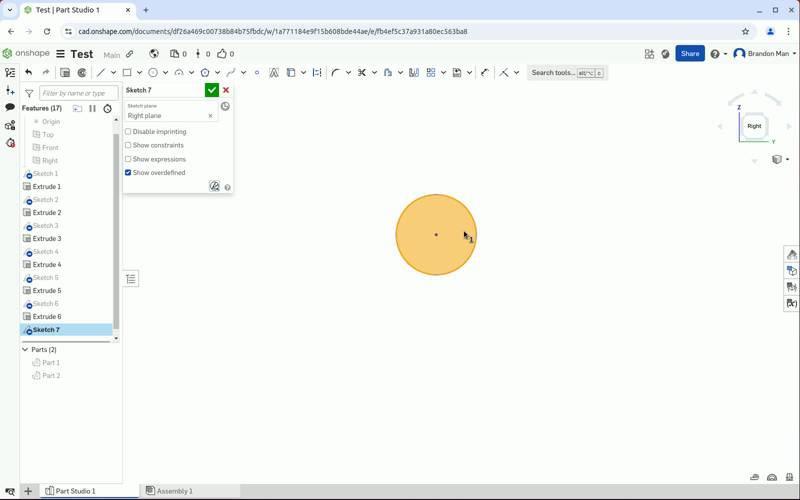
scroll(-6)
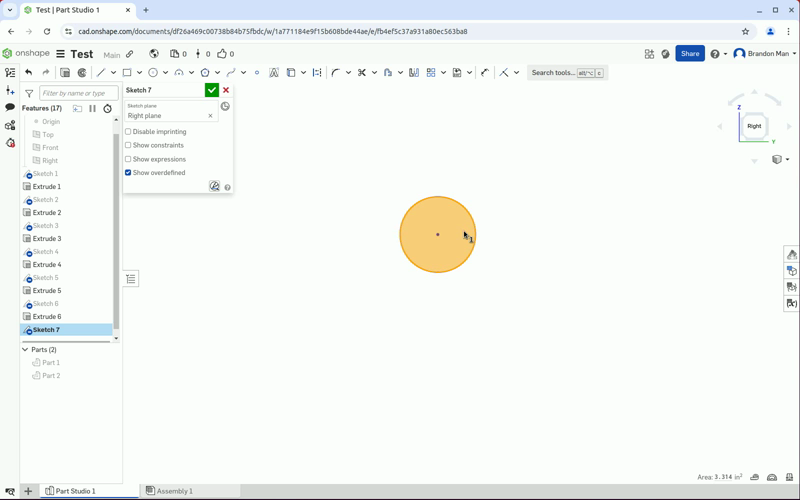
scroll(-6)
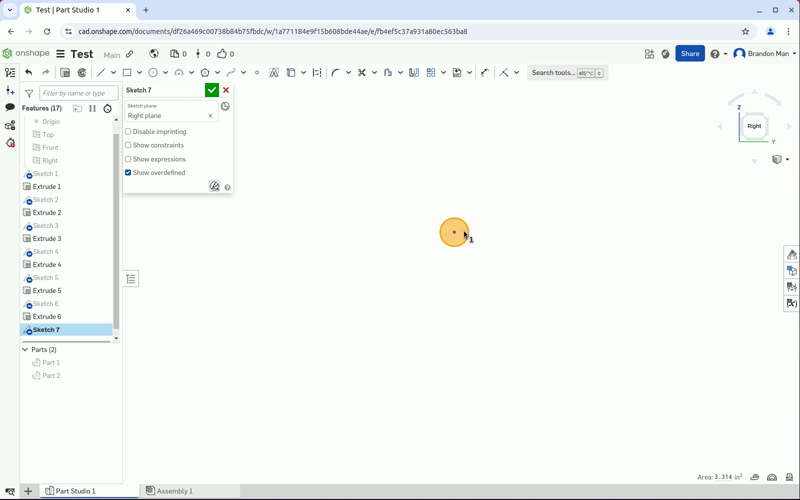
scroll(-6)
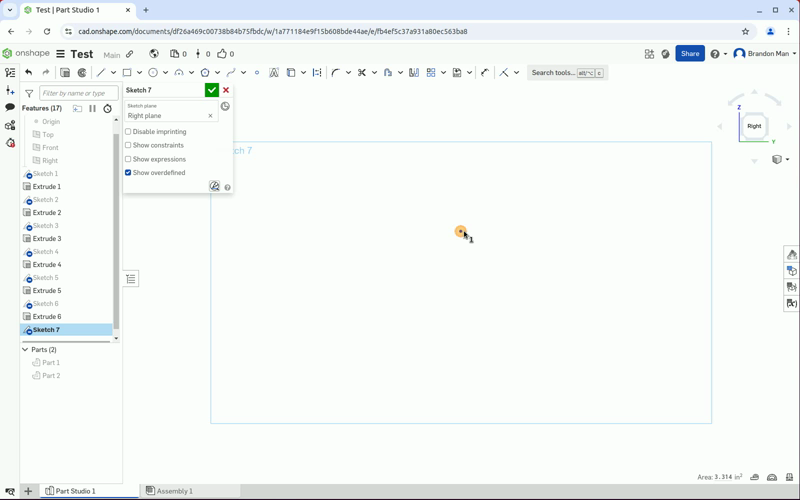
mouse_move(73, 352)
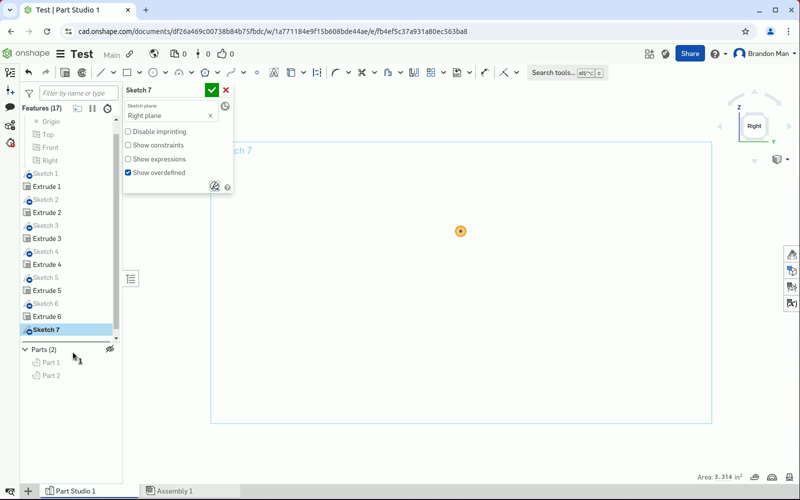
key(shift+y)
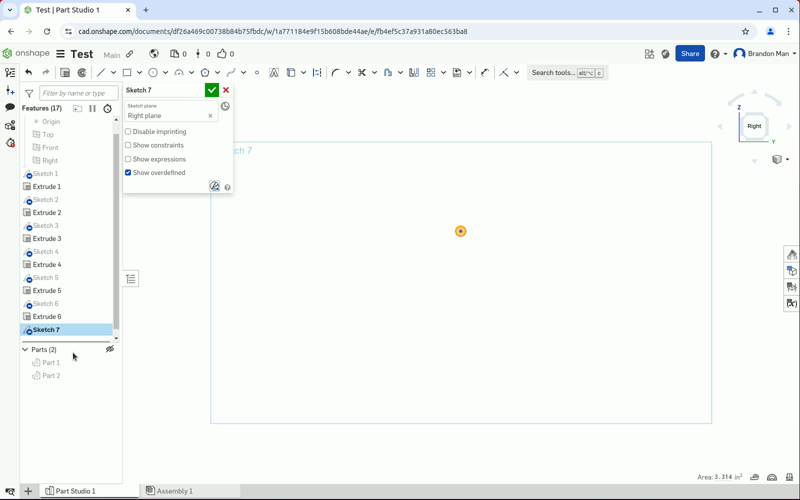
key(shift+e)
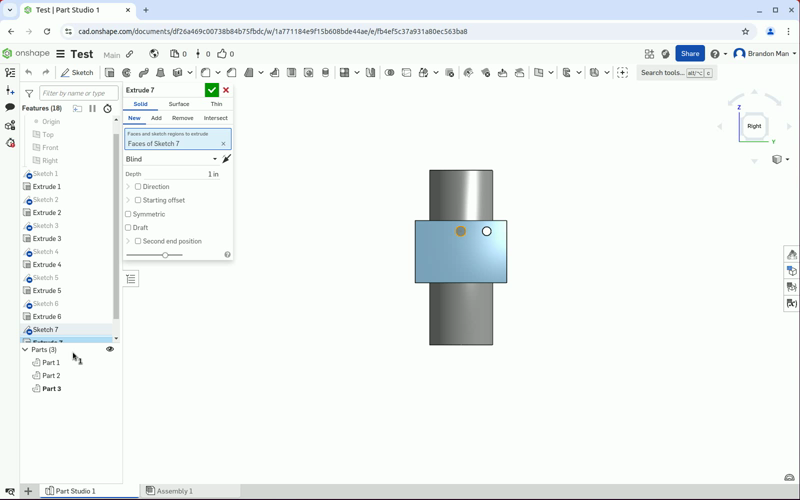
mouse_move(143, 106)
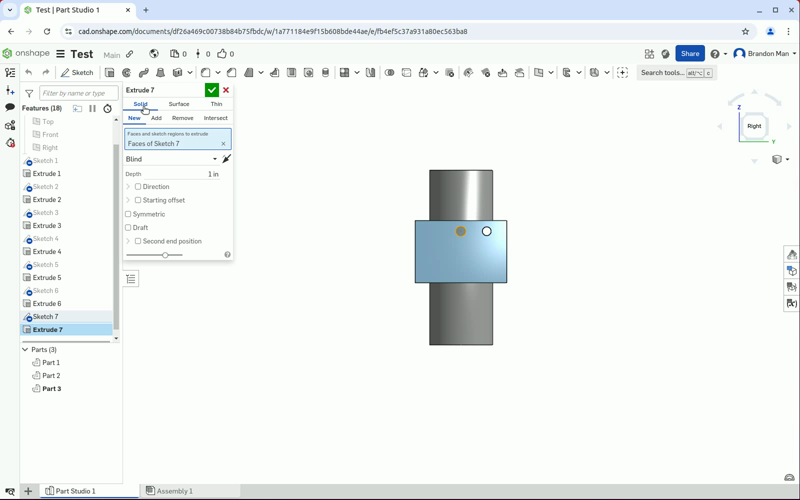
click(143, 106)
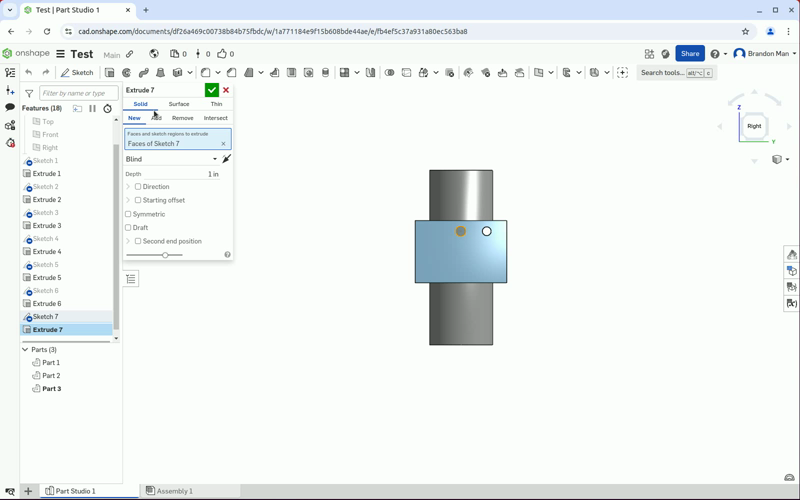
mouse_move(186, 120)
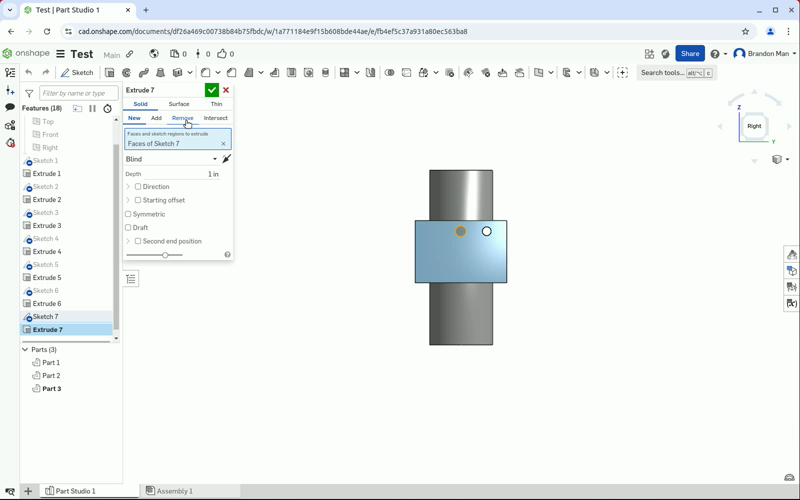
click(186, 120)
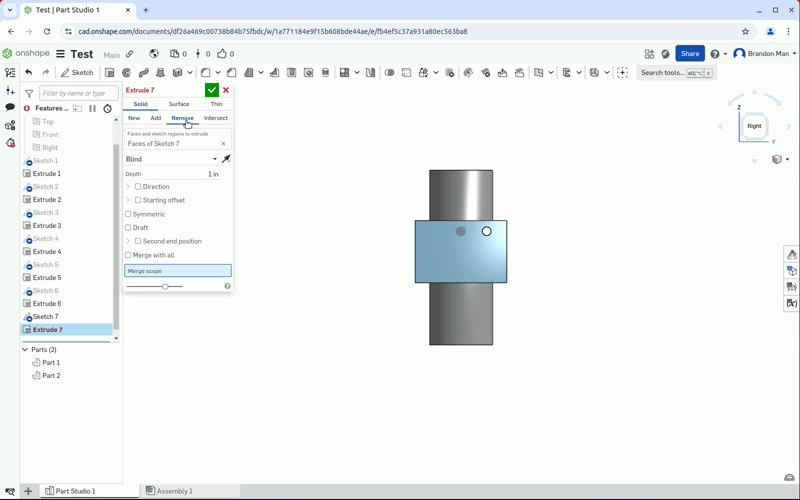
key(tab, 4)
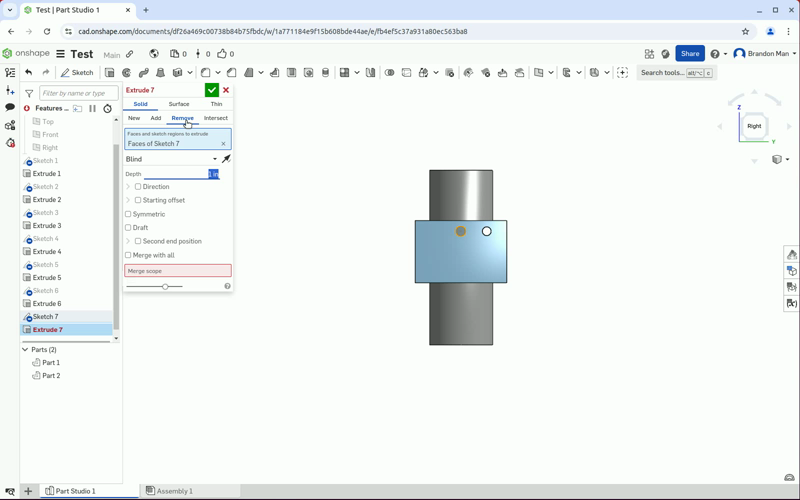
text(-11.073)
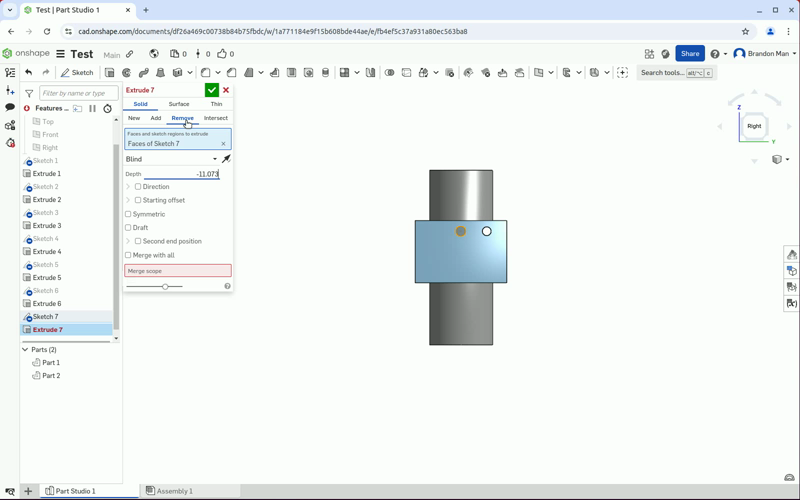
key(tab, 3)
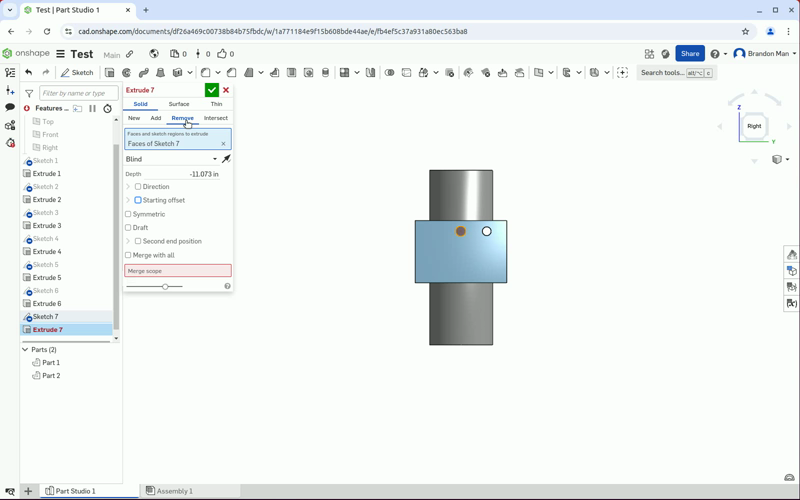
key(tab, 2)
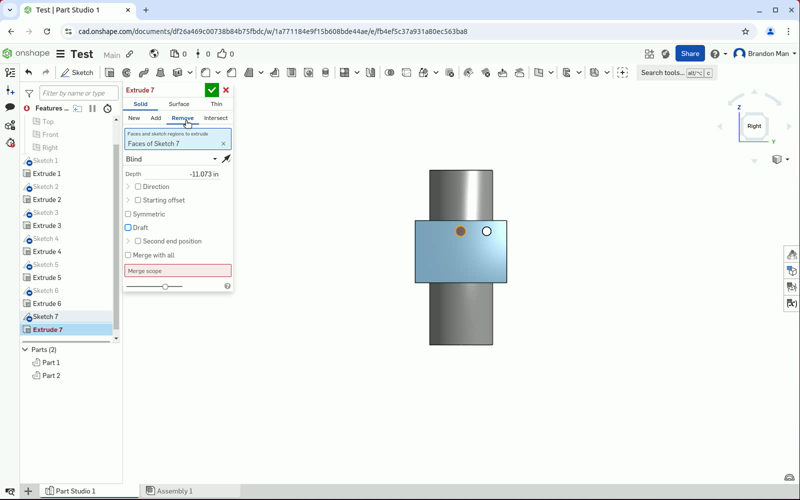
key(space)
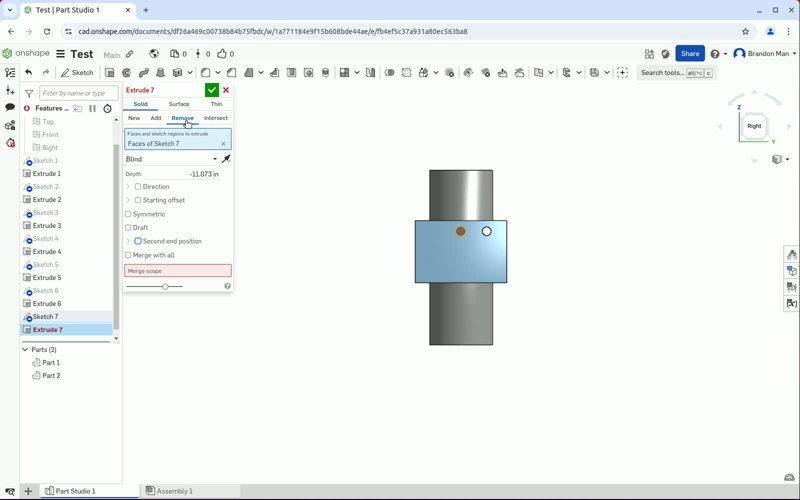
key(tab, 3)
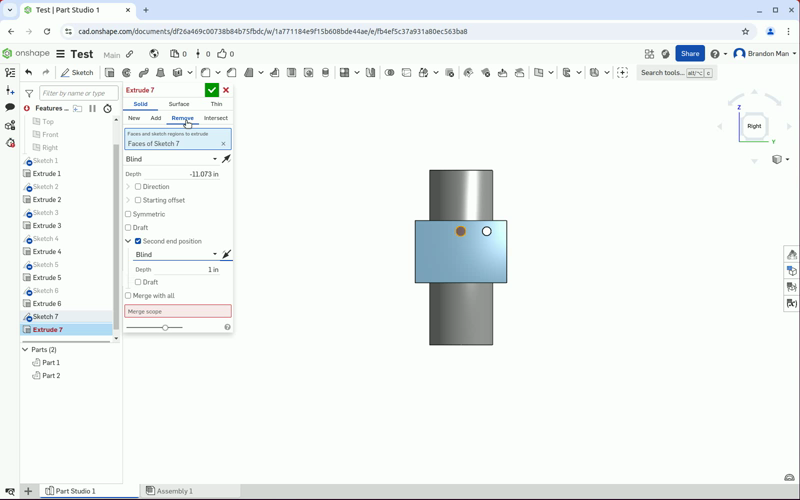
text(7.703)
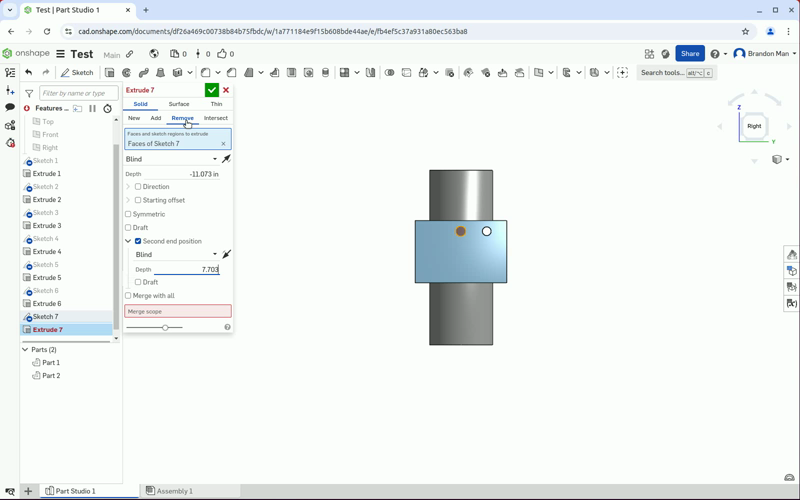
key(tab, 2)
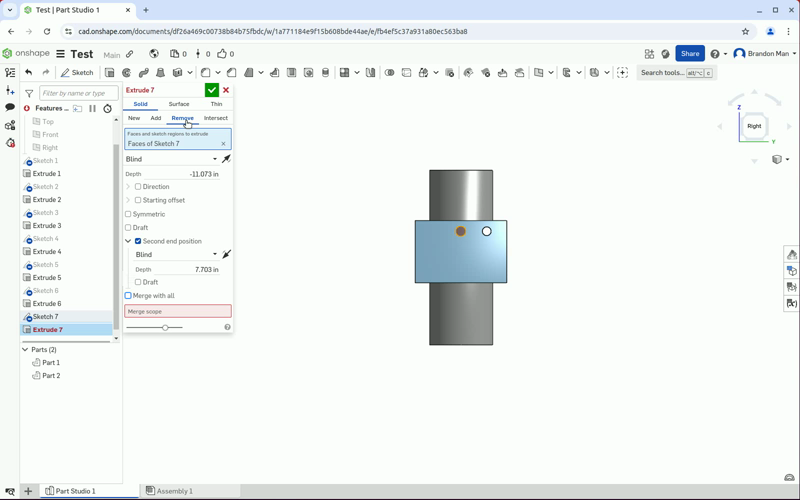
key(space)
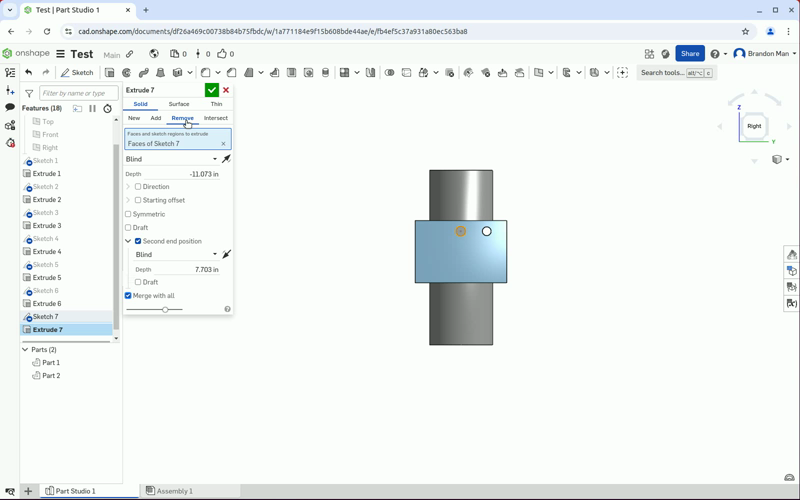
key(enter)
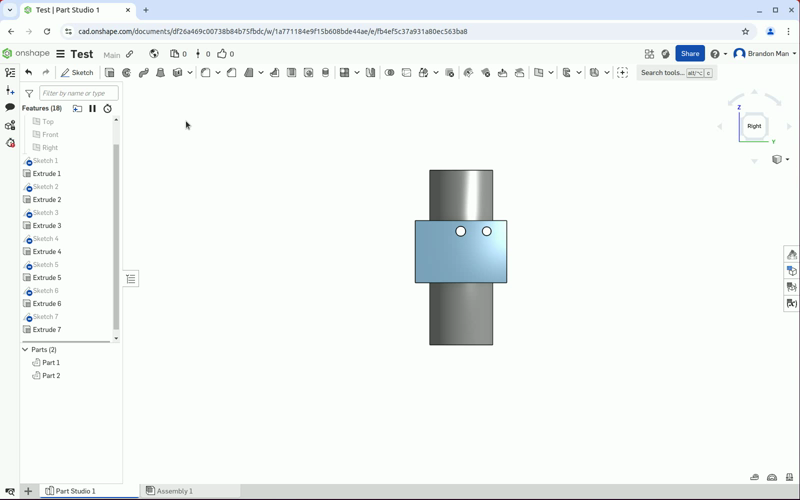
key(shift+h)
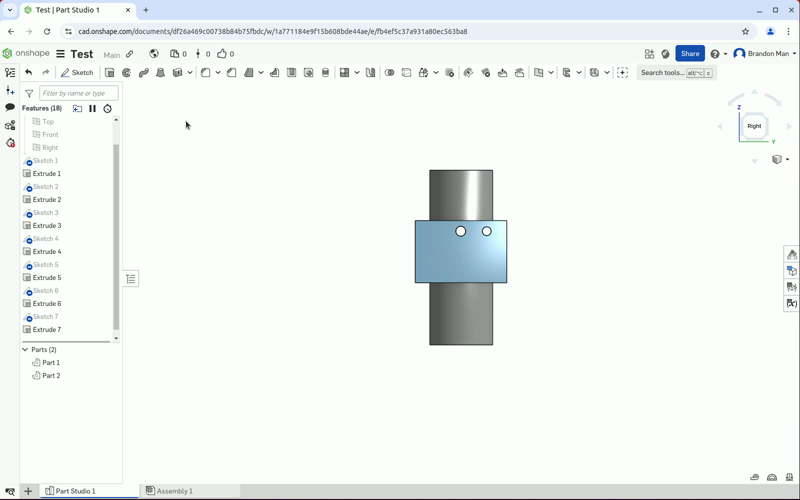
key(shift+h)
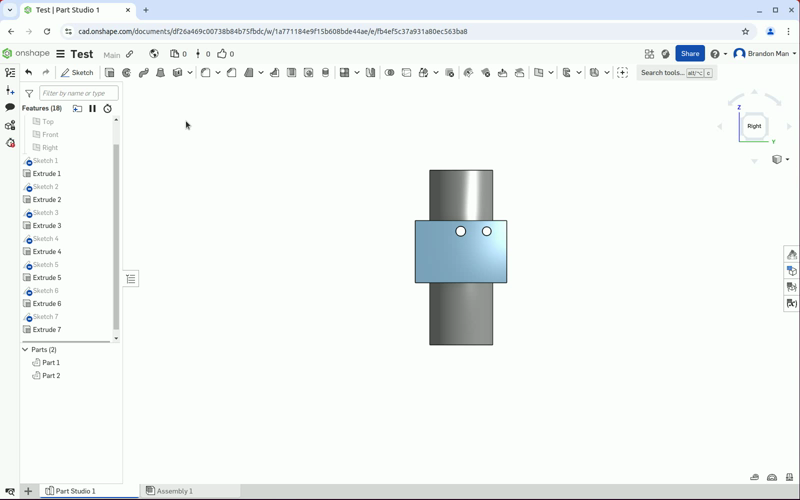
mouse_move(69, 163)
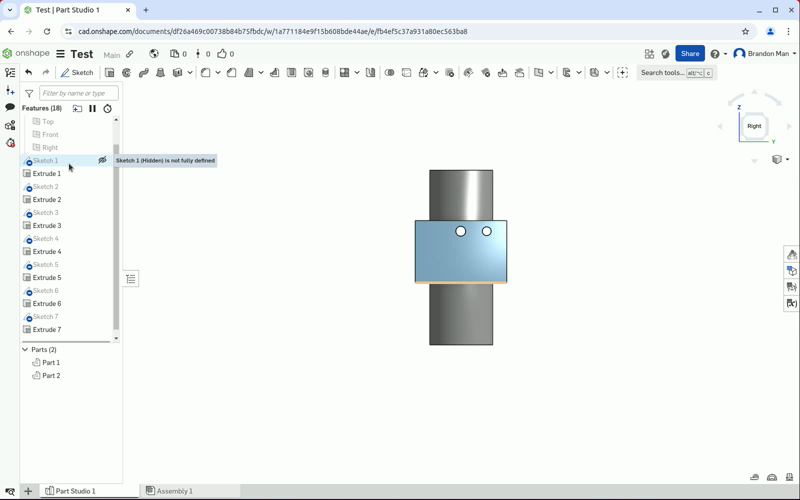
click(69, 163)
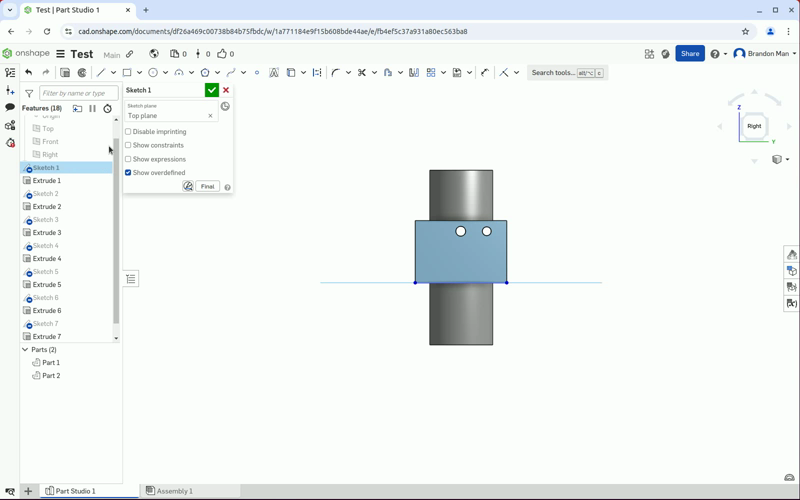
mouse_move(229, 92)
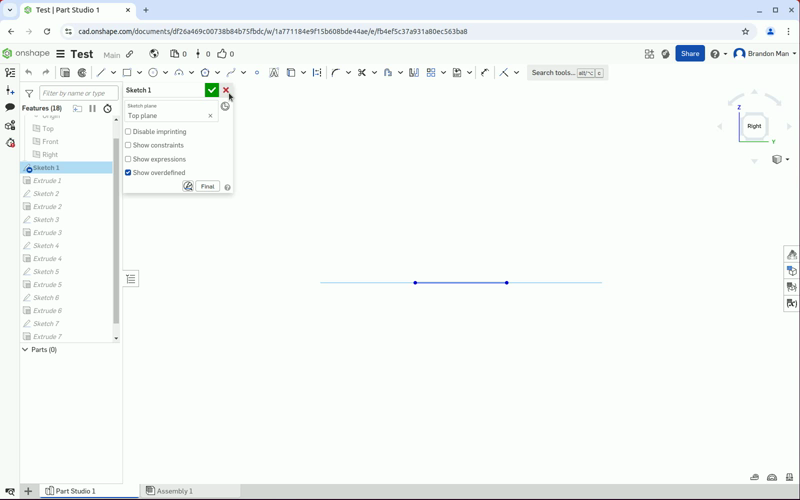
click(229, 92)
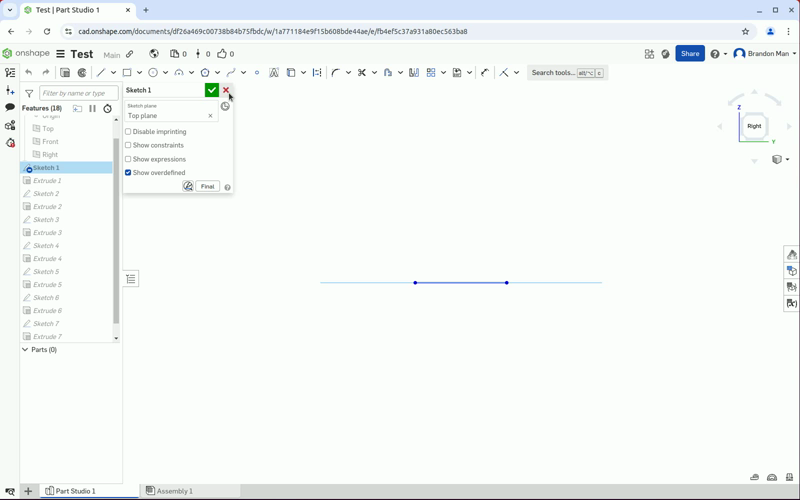
key(shift+s)
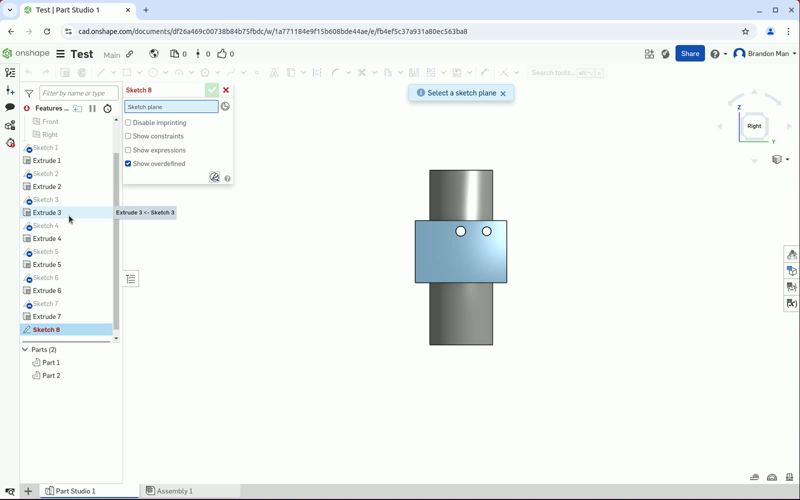
scroll(3)
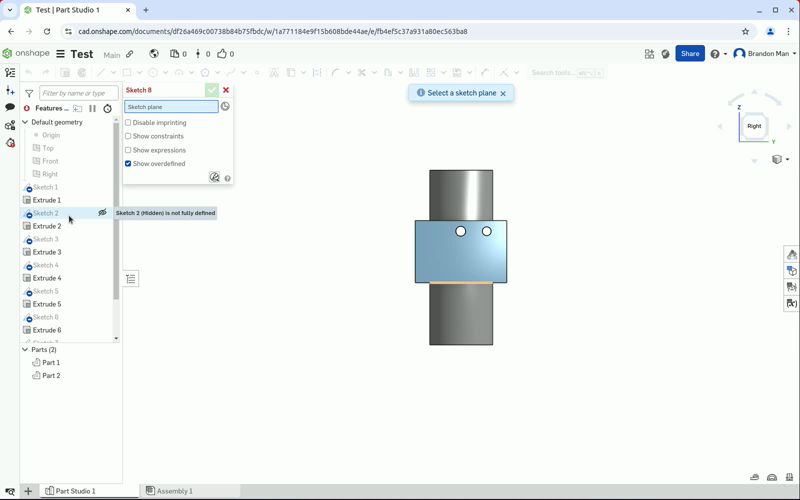
mouse_move(69, 176)
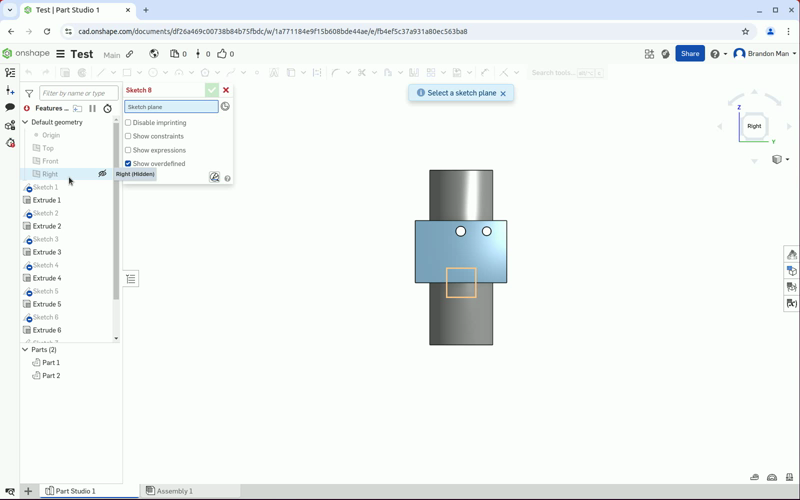
click(69, 176)
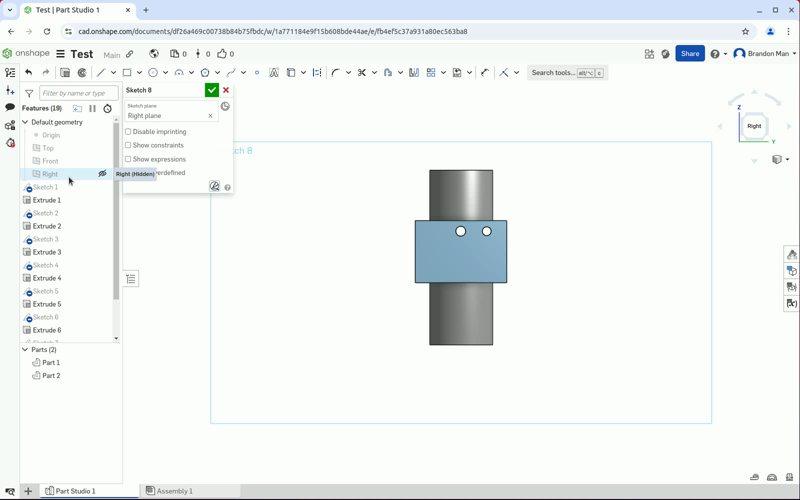
mouse_move(73, 352)
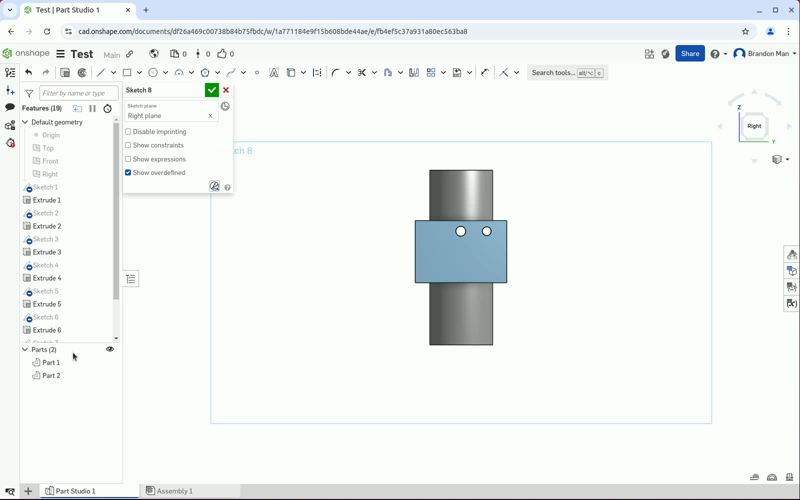
key(y)
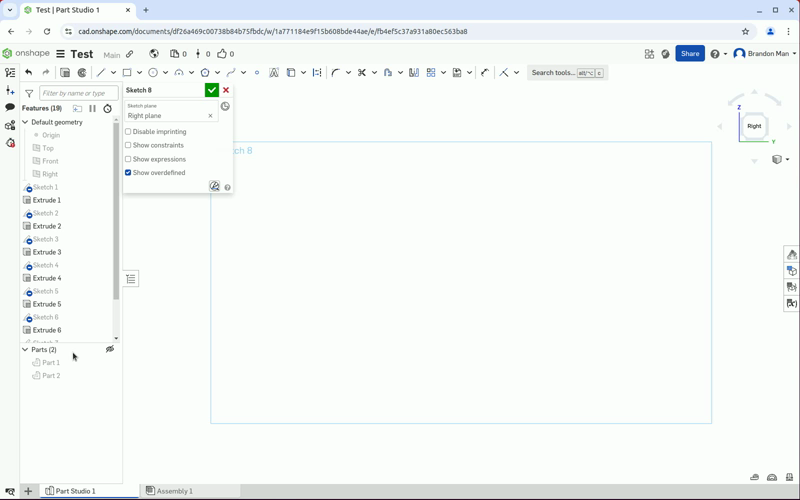
key(c)
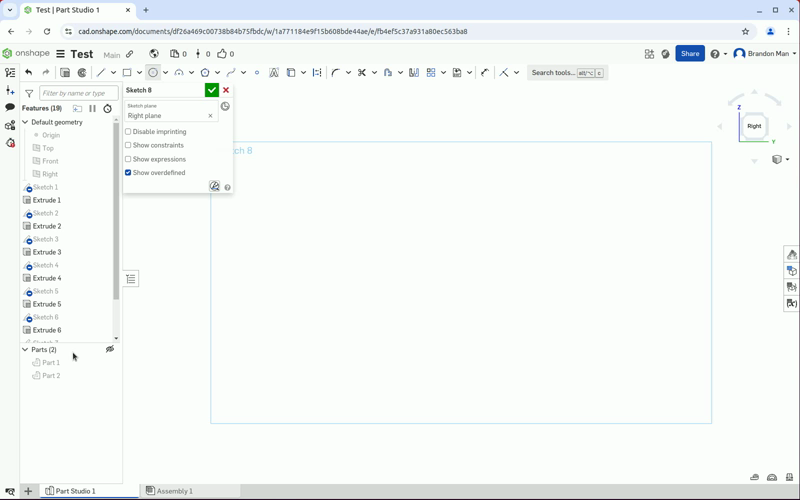
key_down(shift)
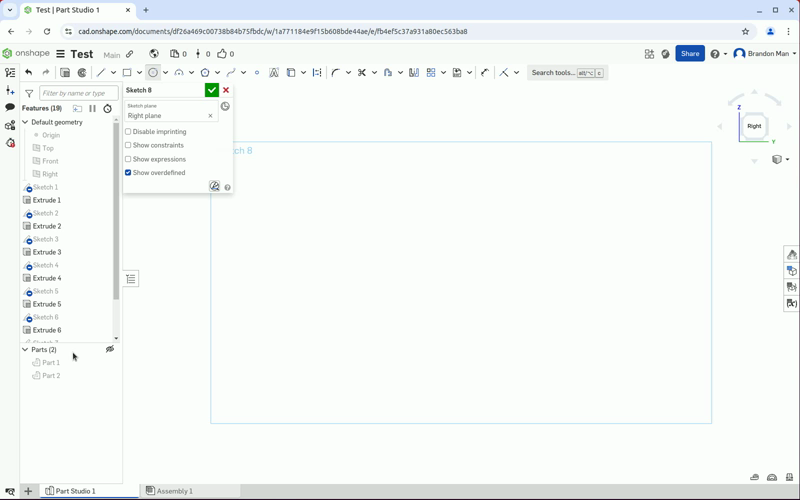
mouse_move(436, 231)
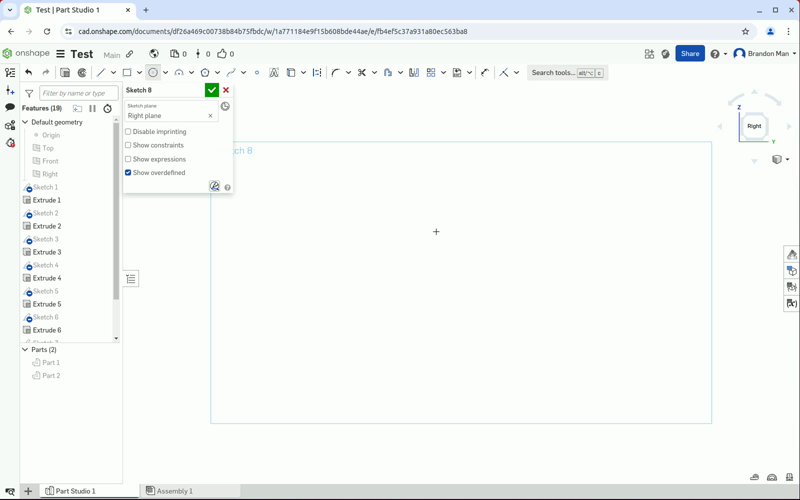
click(436, 231)
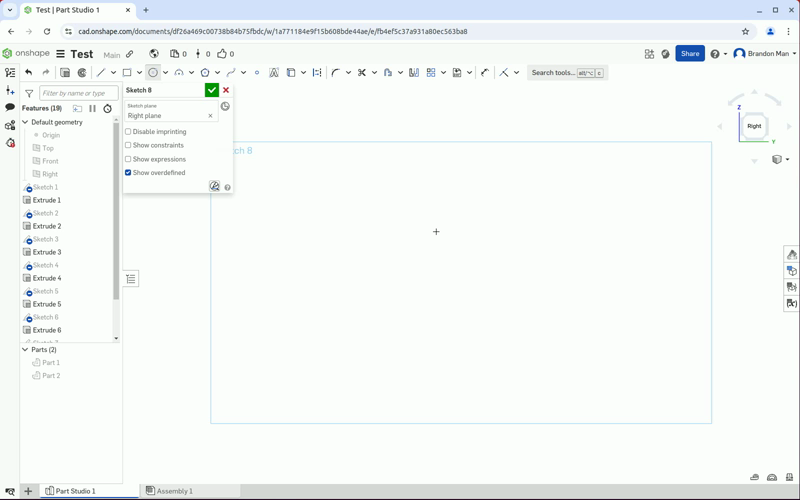
key_up(shift)
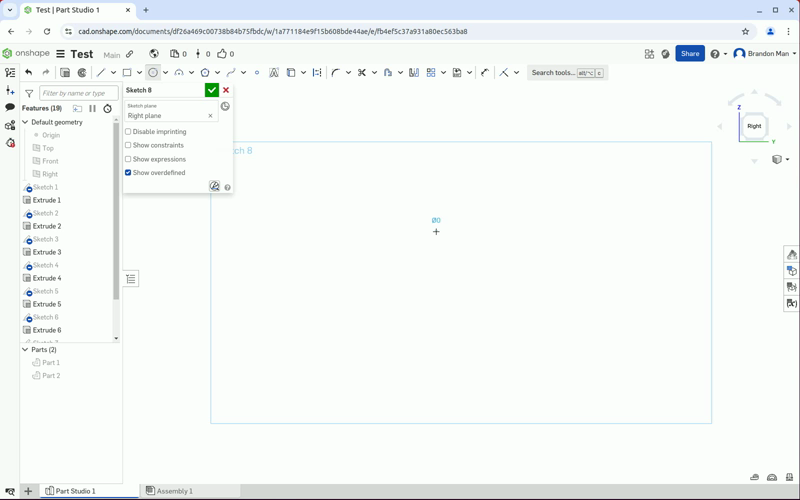
mouse_move(440, 231)
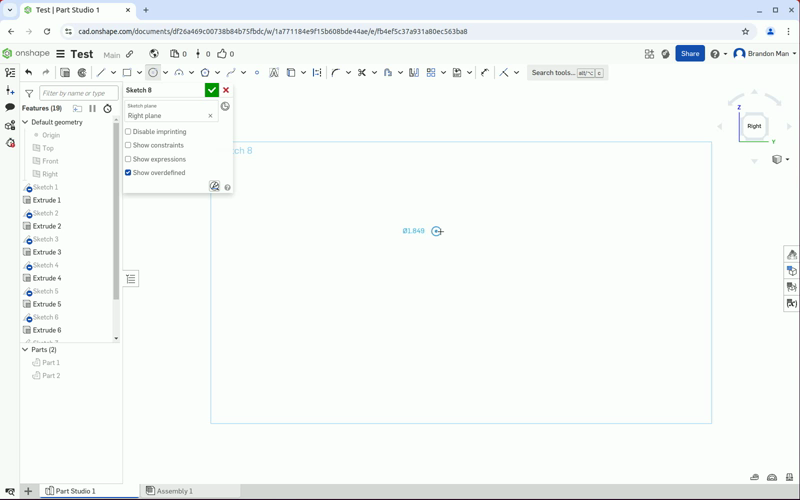
click(440, 231)
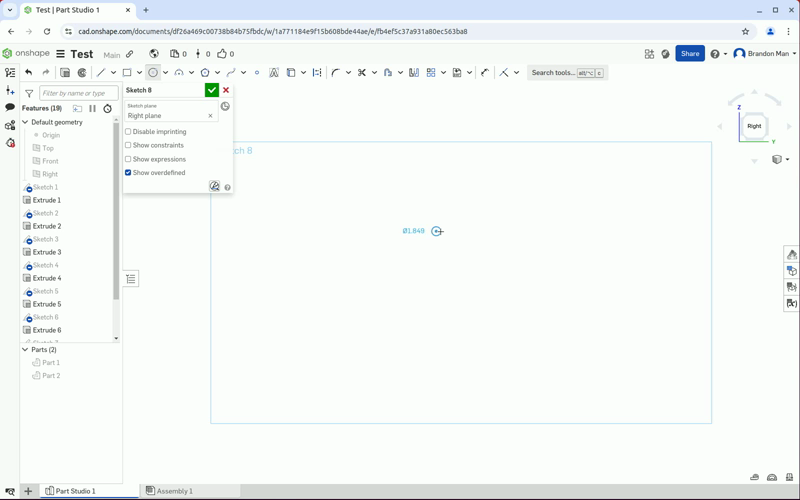
key(esc)
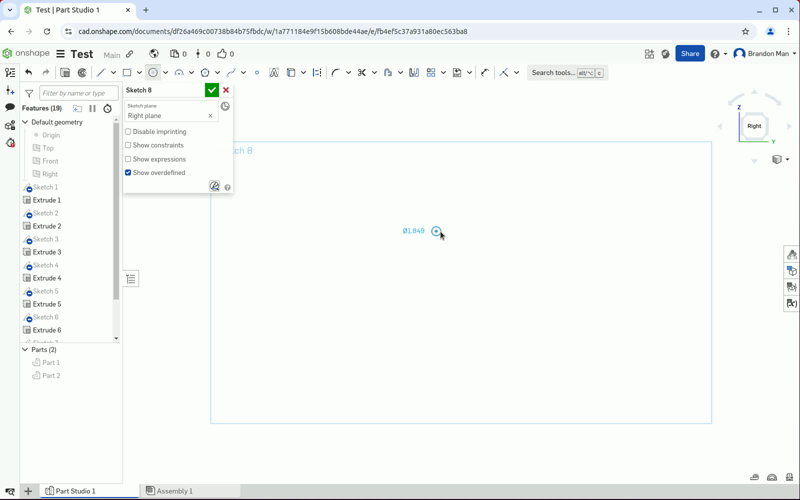
mouse_move(435, 229)
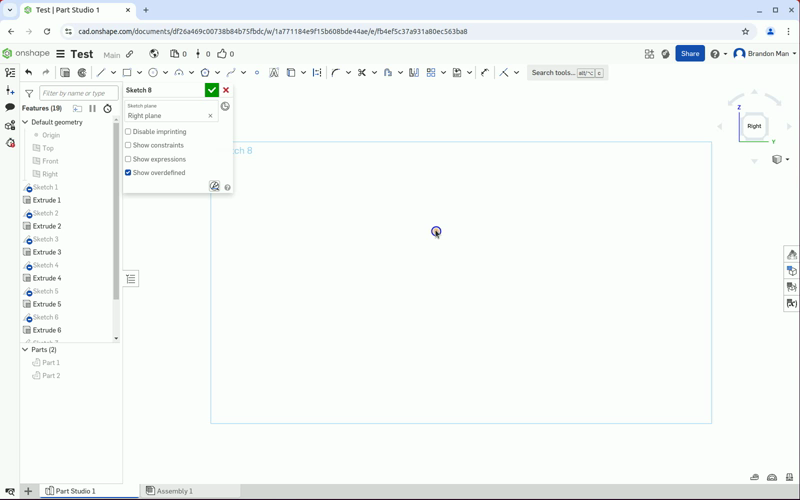
scroll(6)
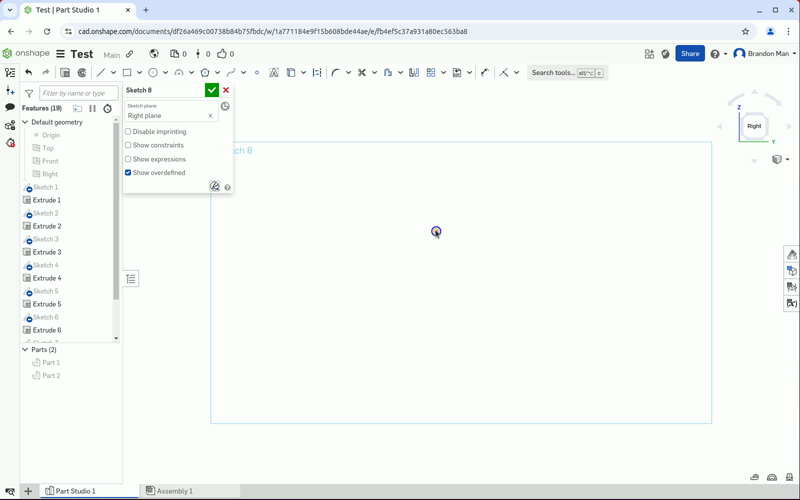
scroll(6)
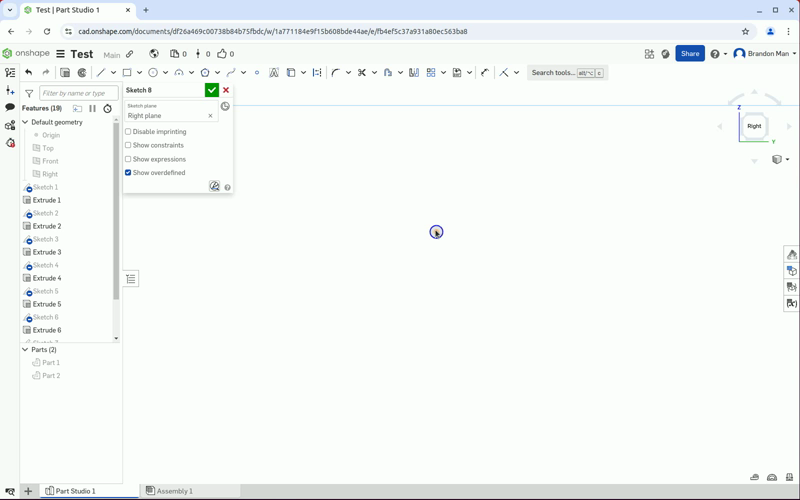
scroll(6)
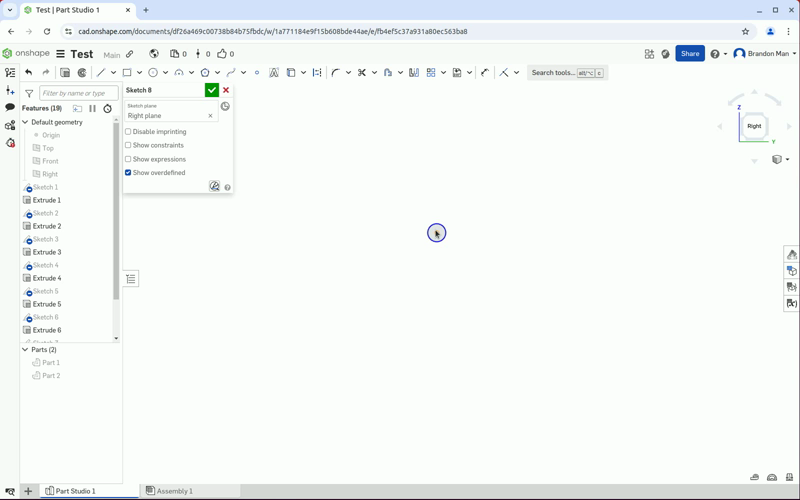
scroll(6)
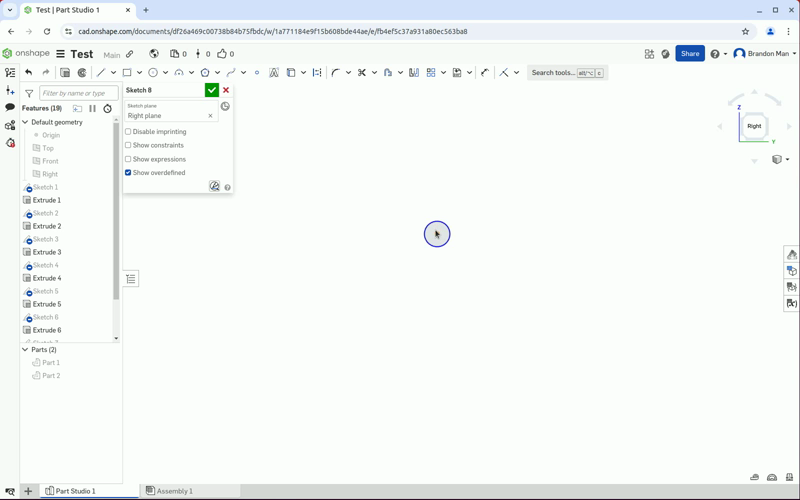
scroll(6)
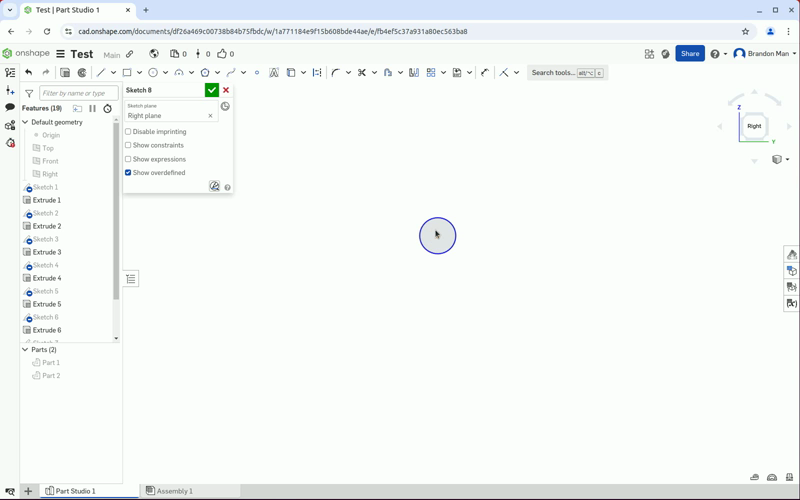
scroll(6)
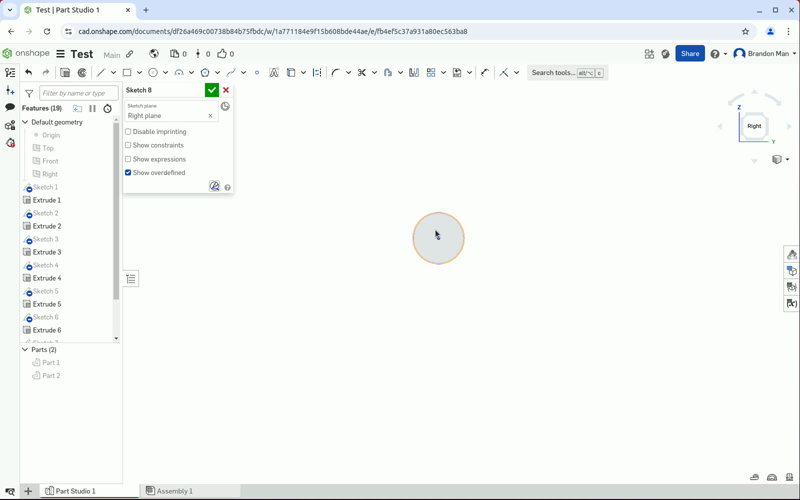
scroll(6)
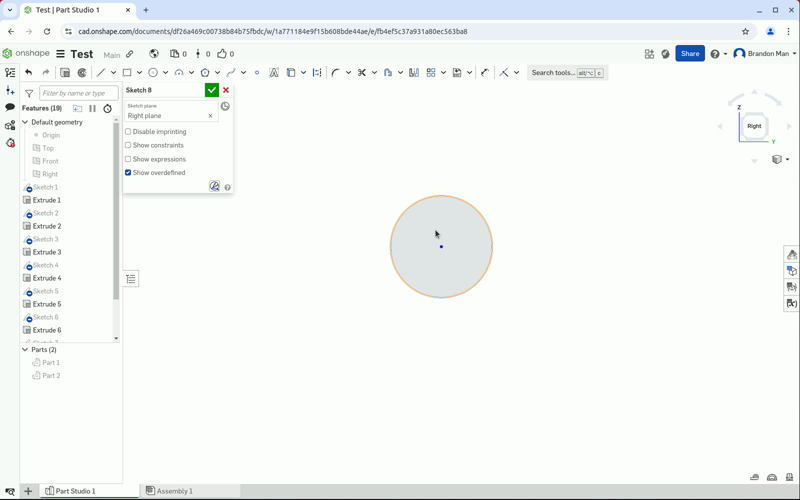
click(435, 229)
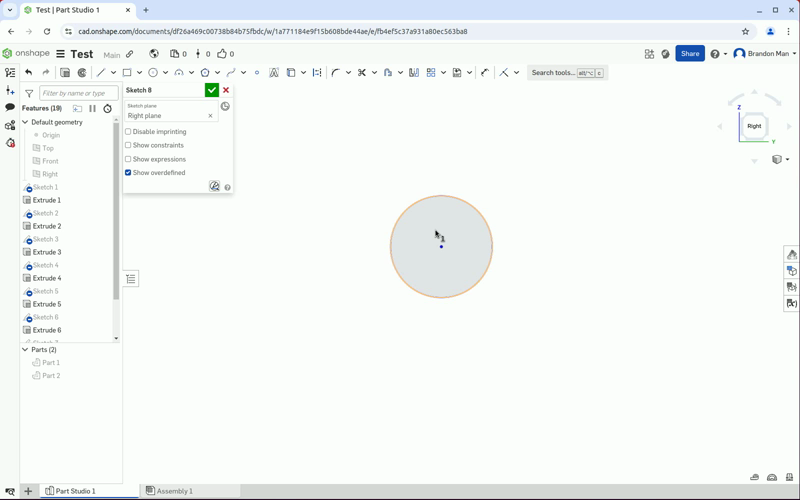
scroll(-6)
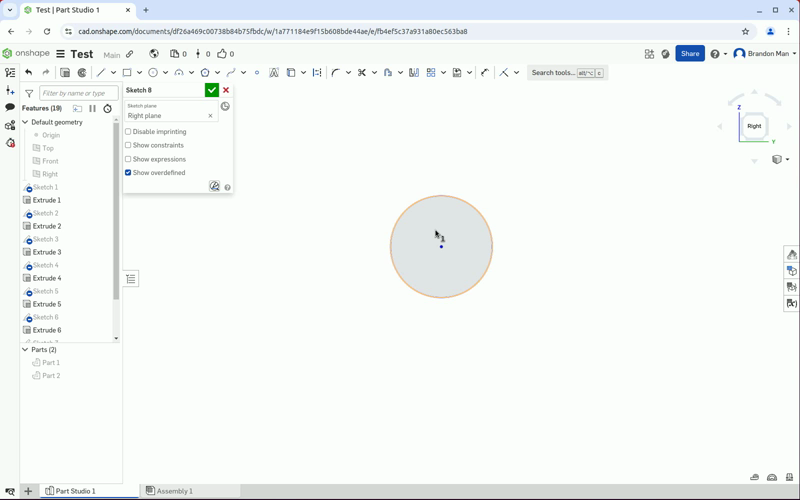
scroll(-6)
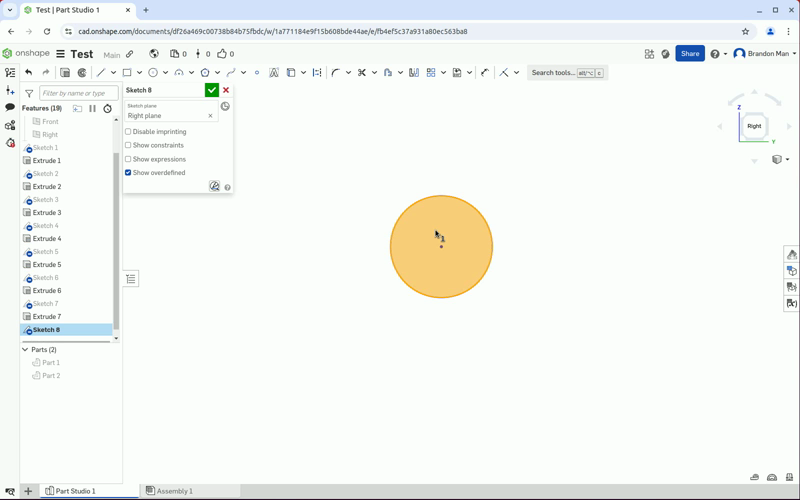
scroll(-6)
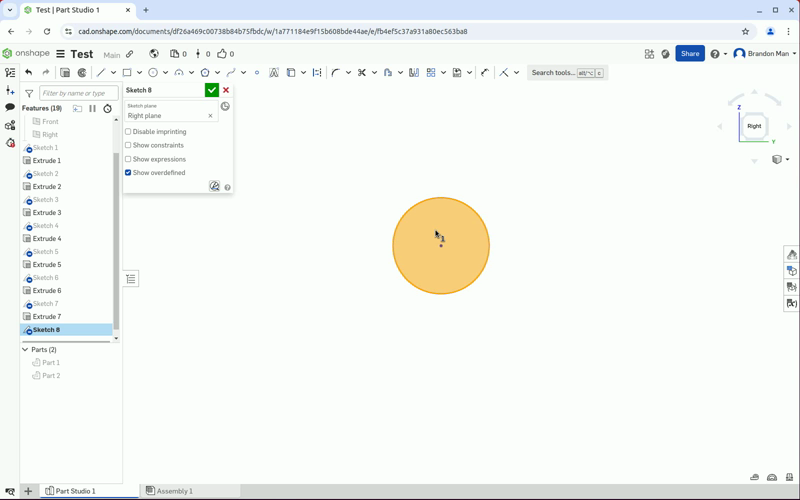
scroll(-6)
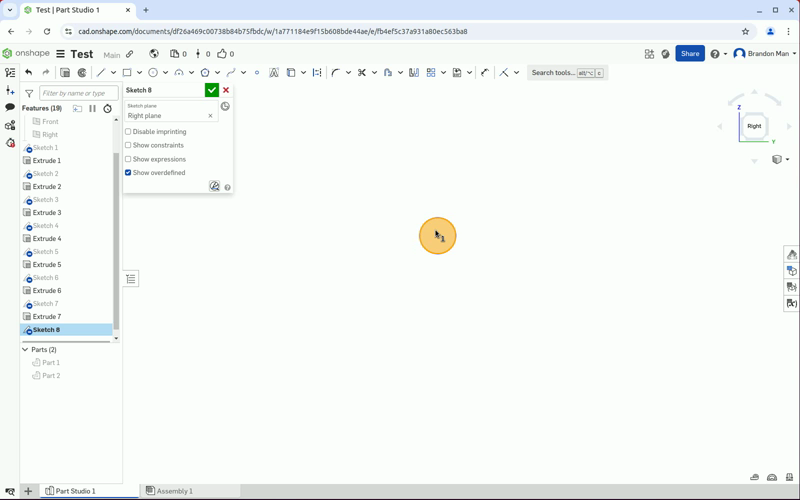
scroll(-6)
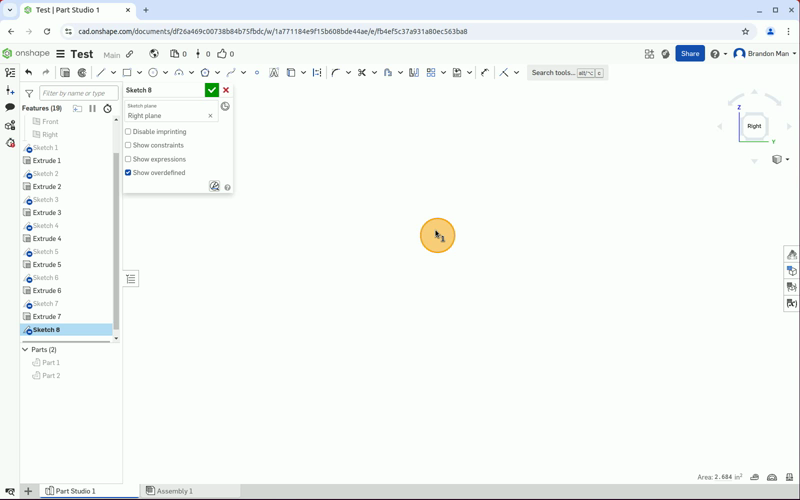
scroll(-6)
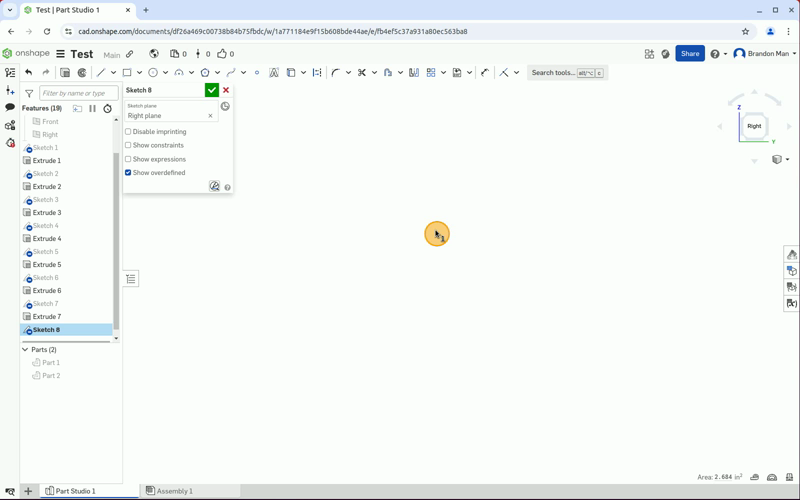
scroll(-6)
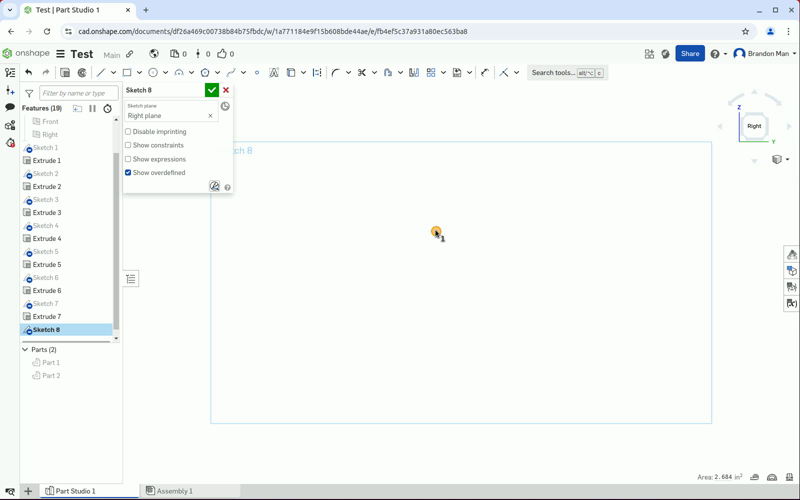
mouse_move(73, 352)
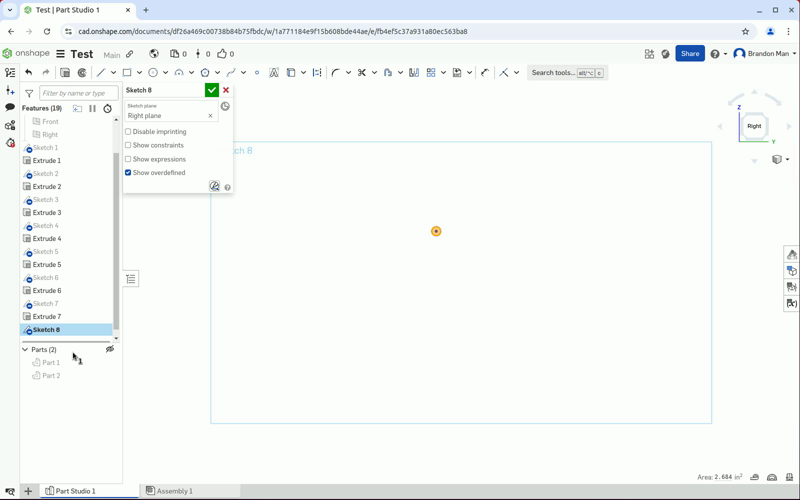
key(shift+y)
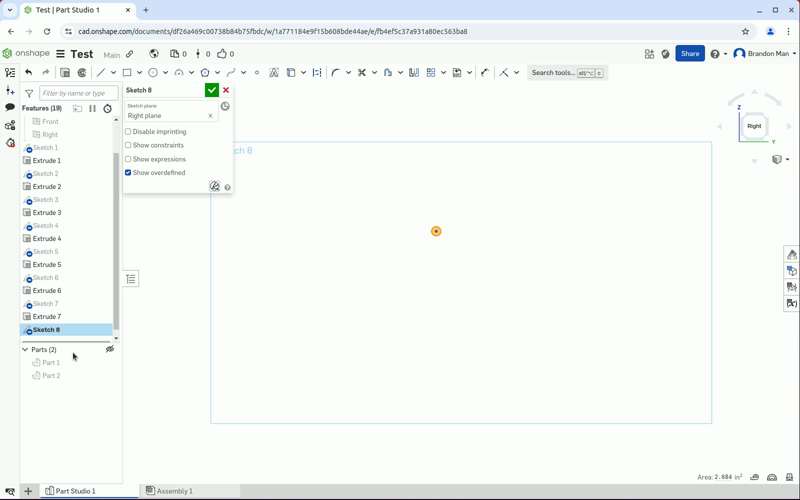
key(shift+e)
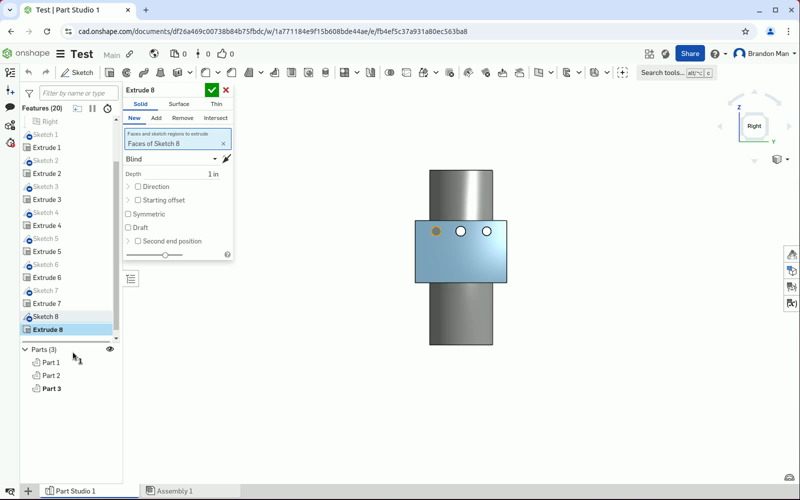
mouse_move(143, 106)
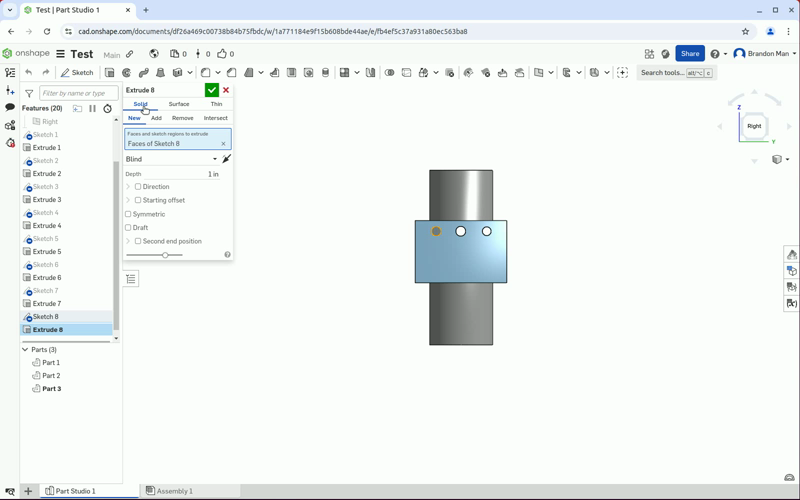
click(143, 106)
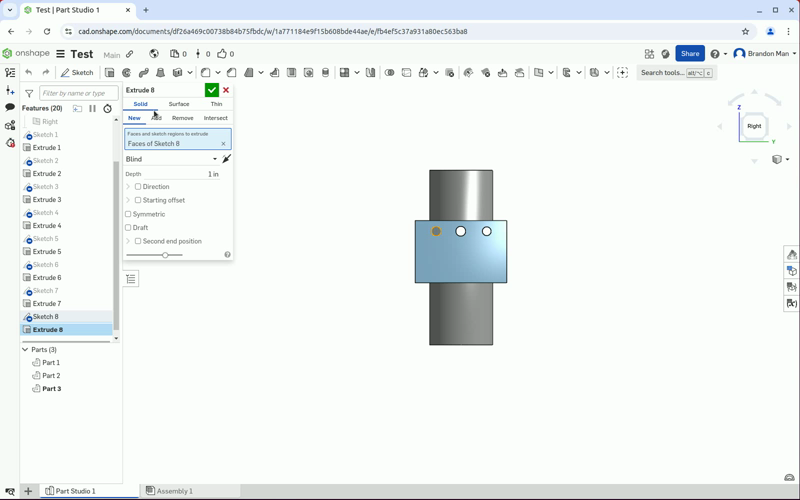
mouse_move(186, 120)
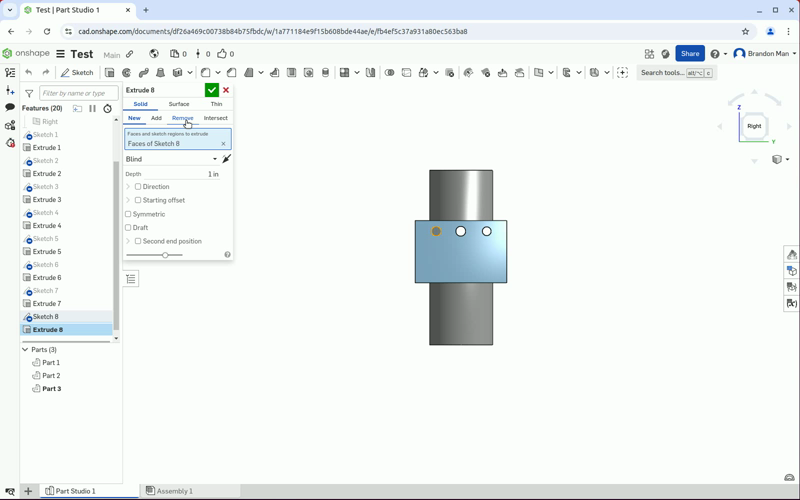
click(186, 120)
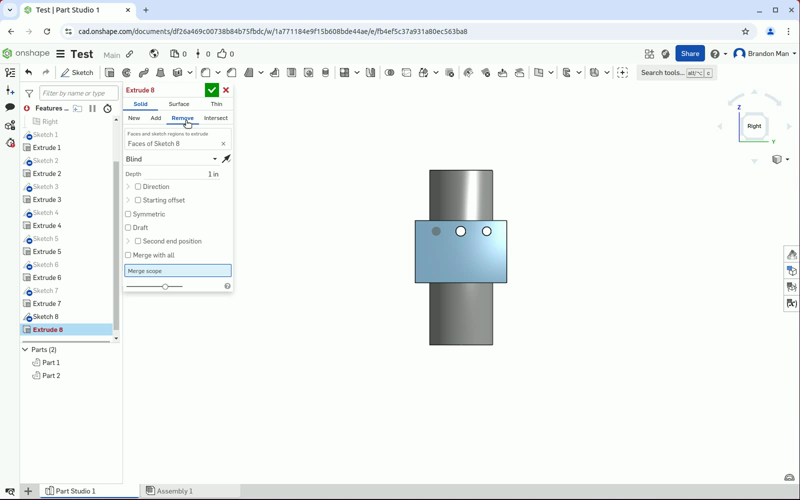
key(tab, 4)
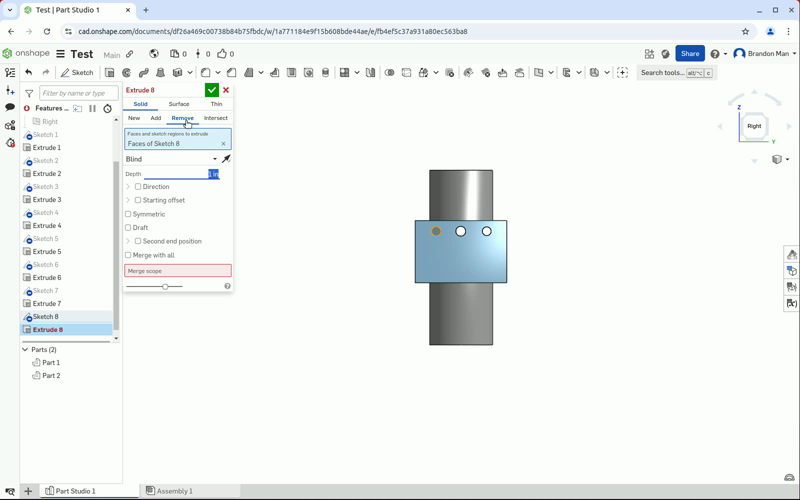
text(-11.073)
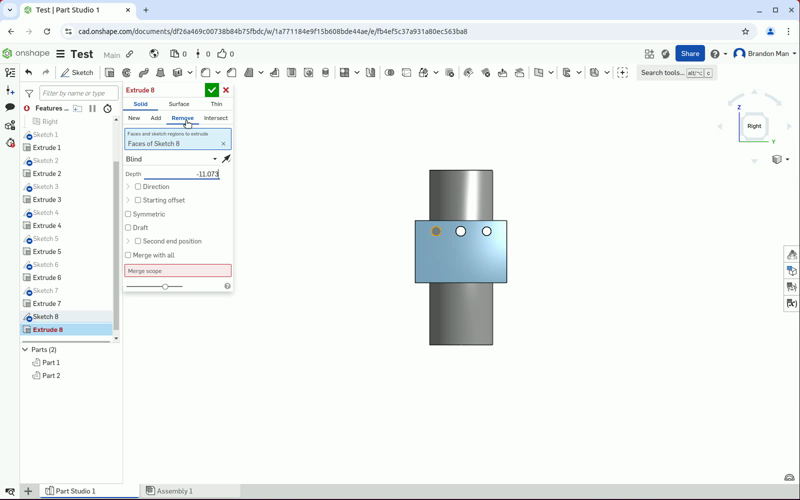
key(tab, 3)
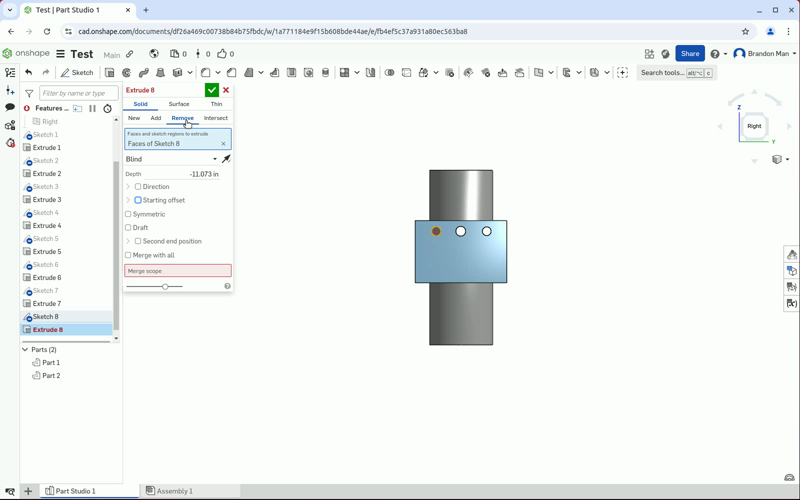
key(tab, 2)
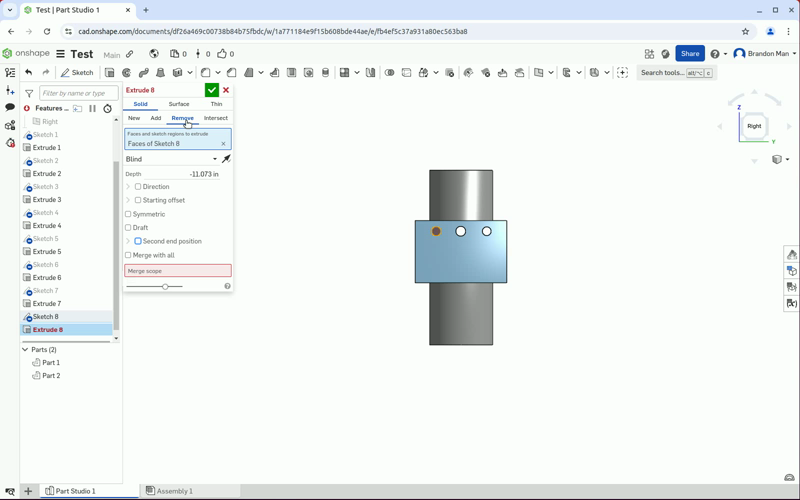
key(space)
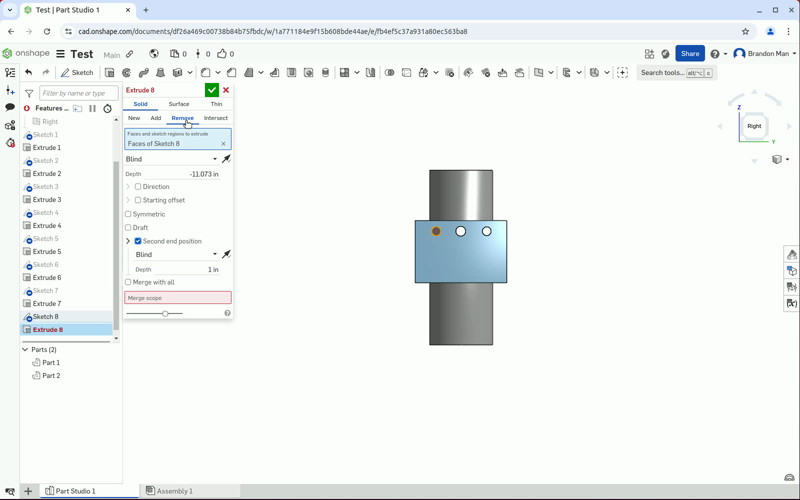
key(tab, 3)
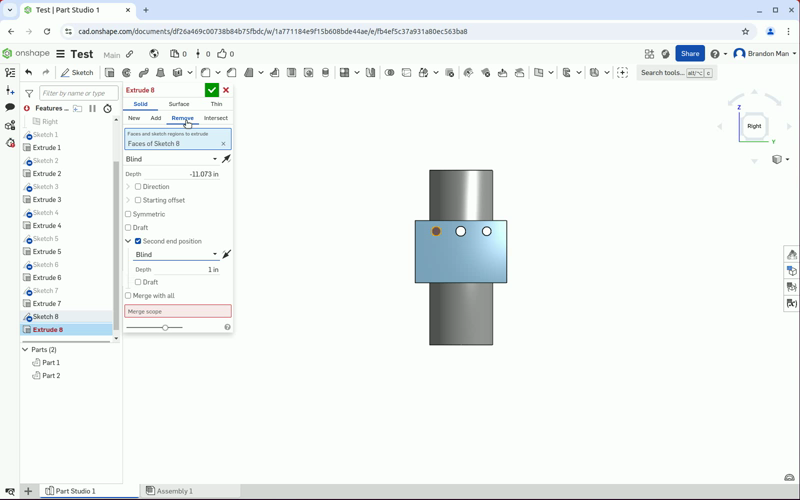
text(7.703)
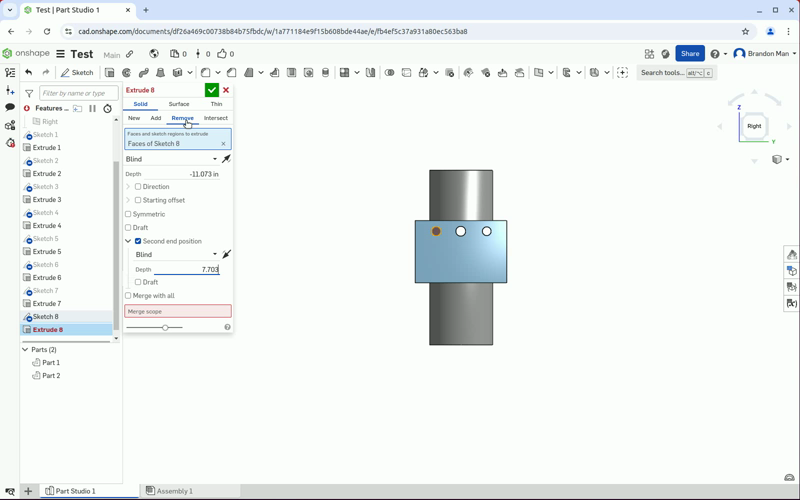
key(tab, 2)
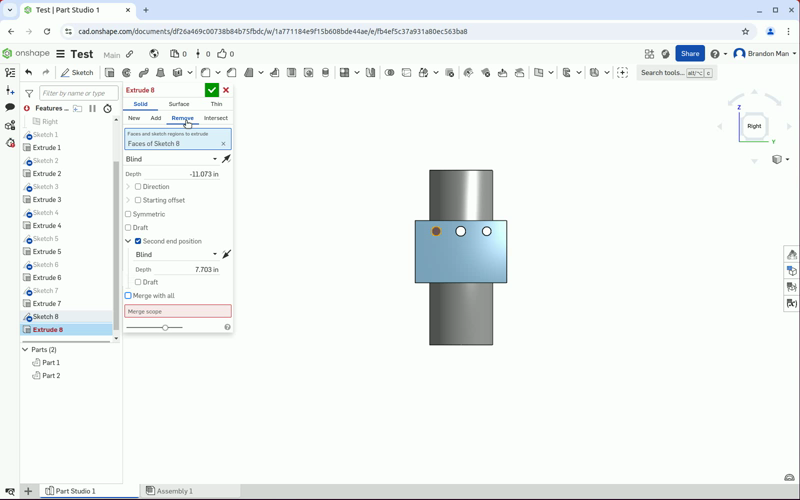
key(space)
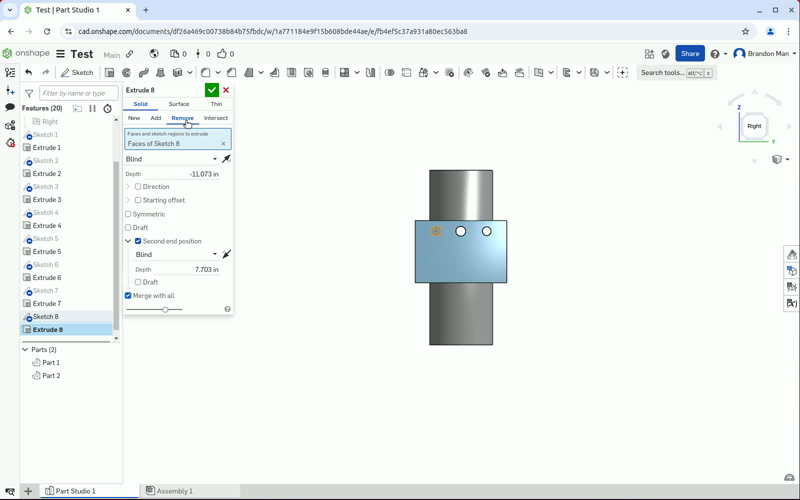
key(enter)
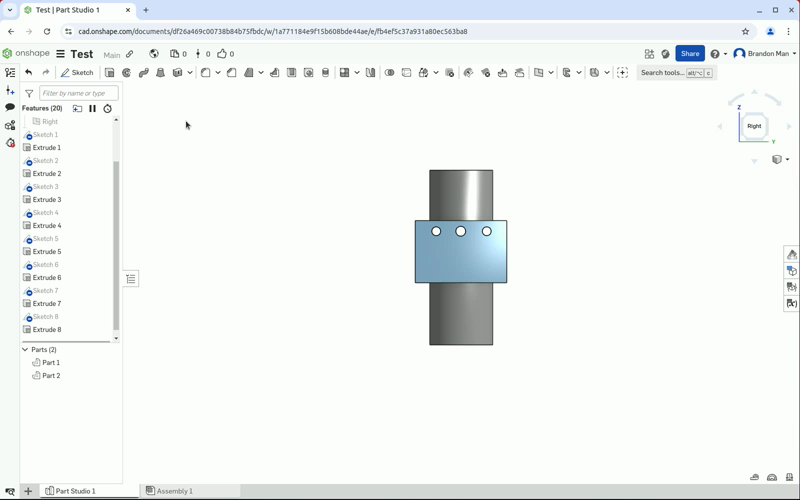
key(shift+h)
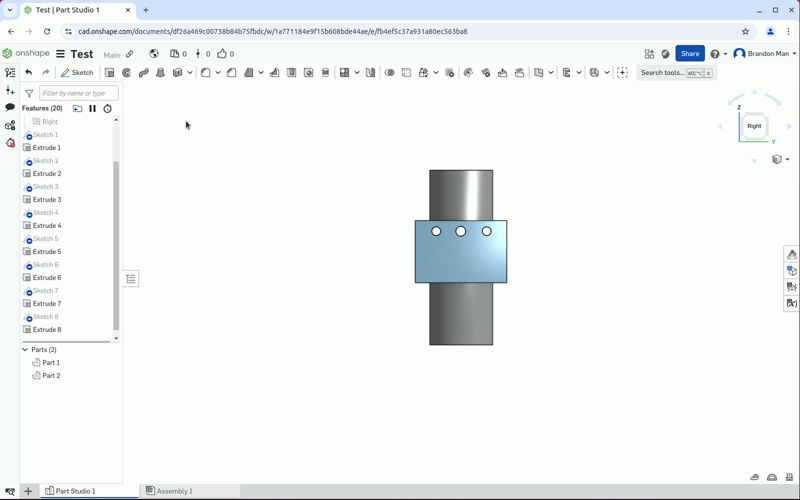
key(shift+h)
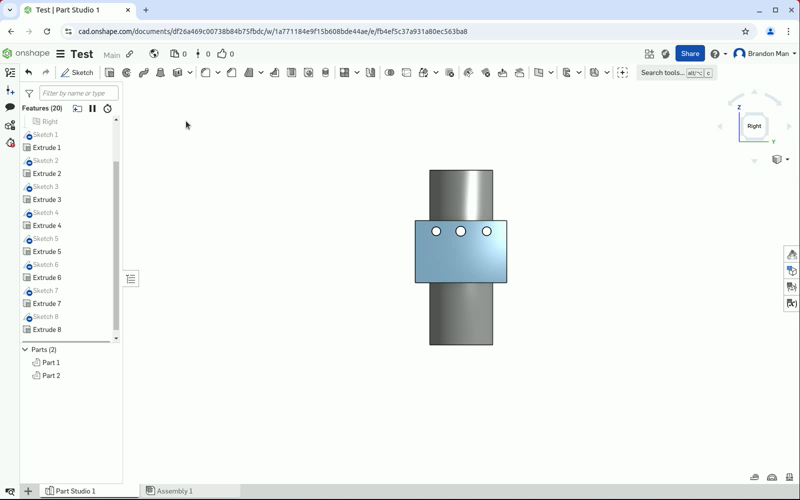
key(shift+7)
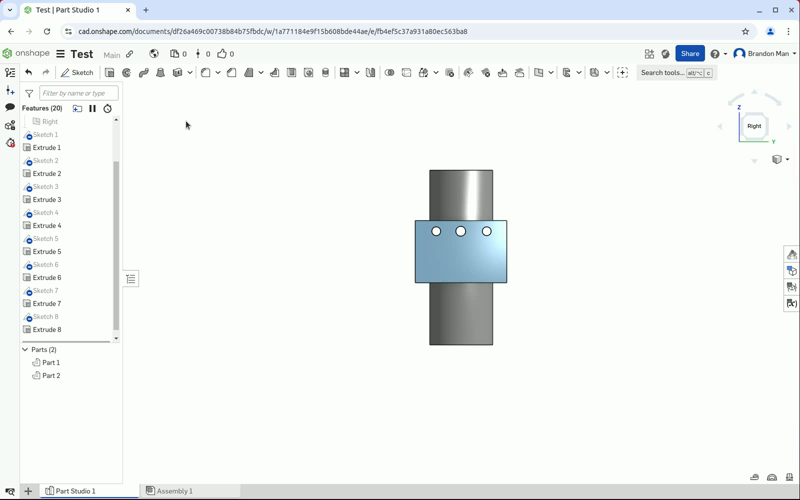
key(right, 2)
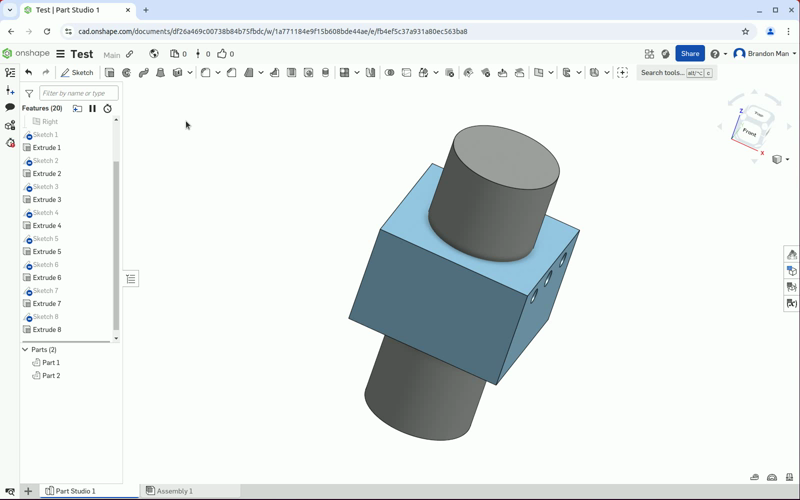
key(down, 2)
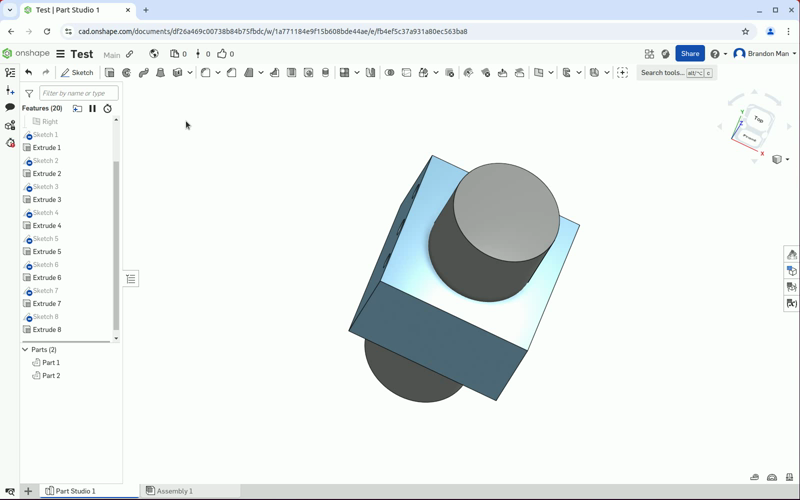
key(up, 2)
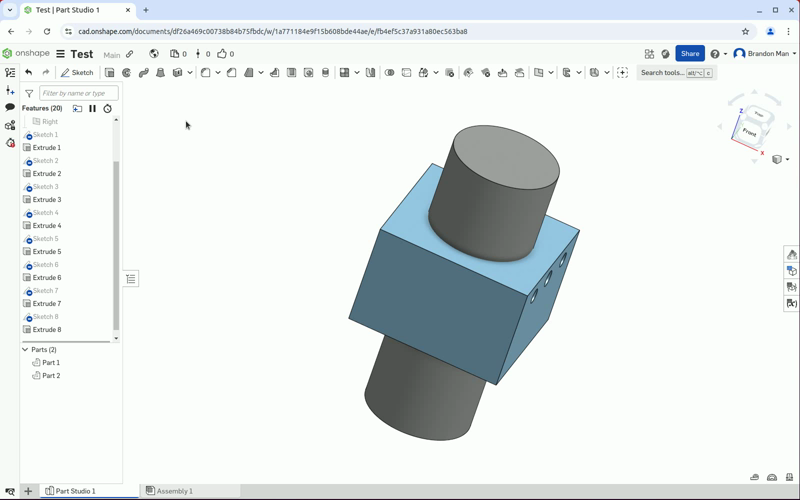
key(left, 2)
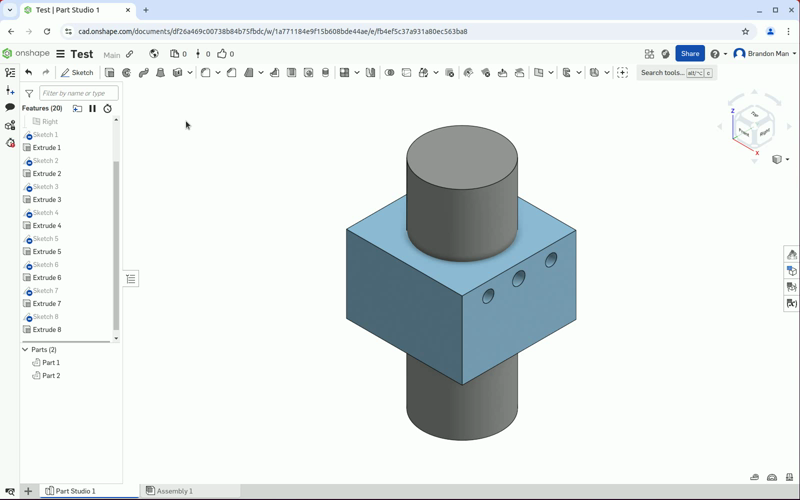
mouse_move(69, 137)
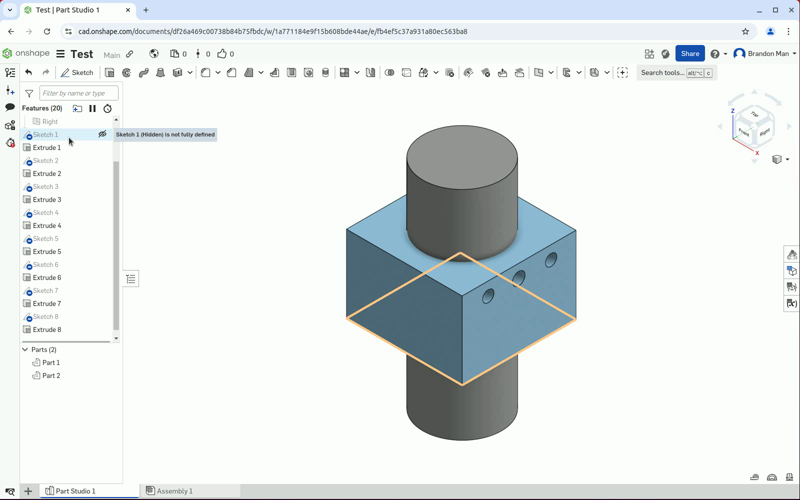
click(69, 137)